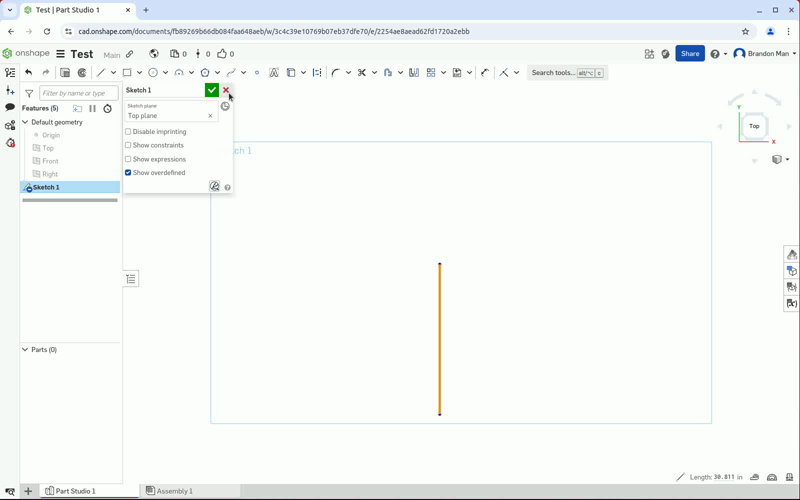
key(shift+h)
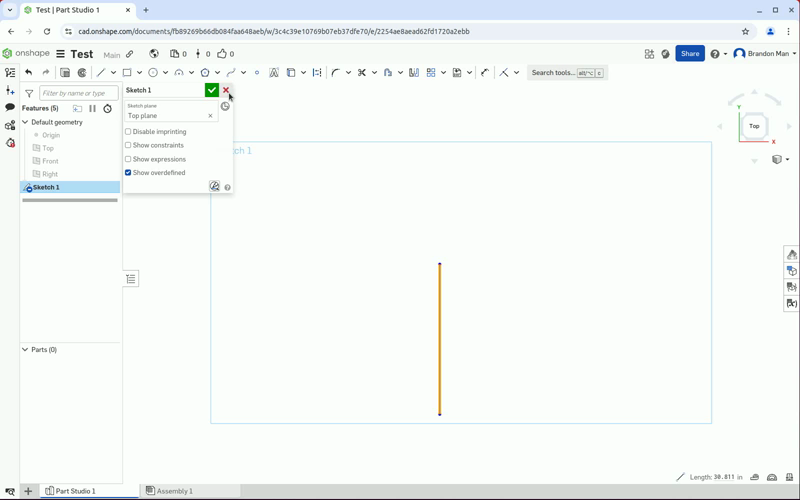
key(shift+s)
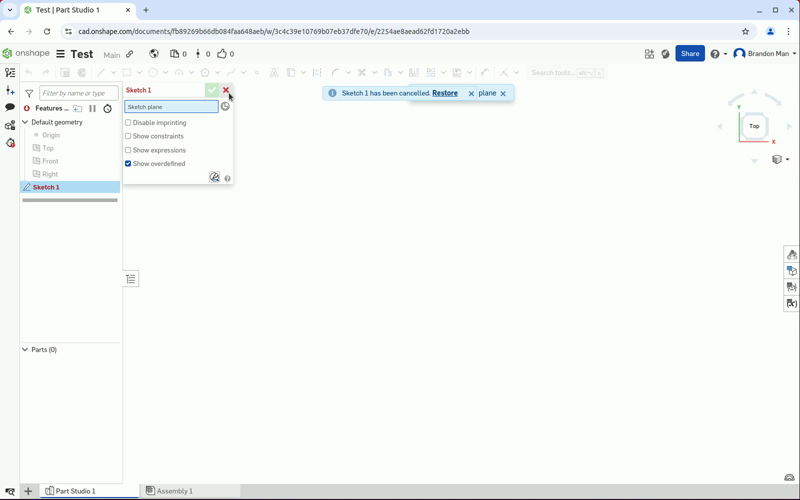
mouse_move(73, 150)
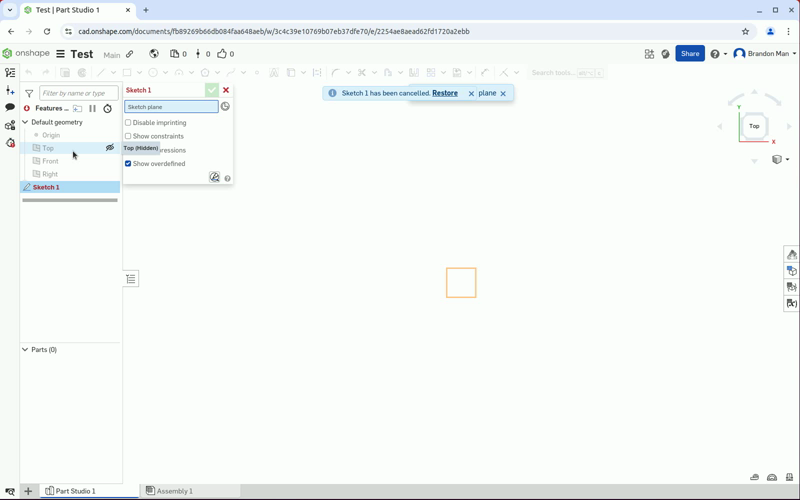
click(73, 150)
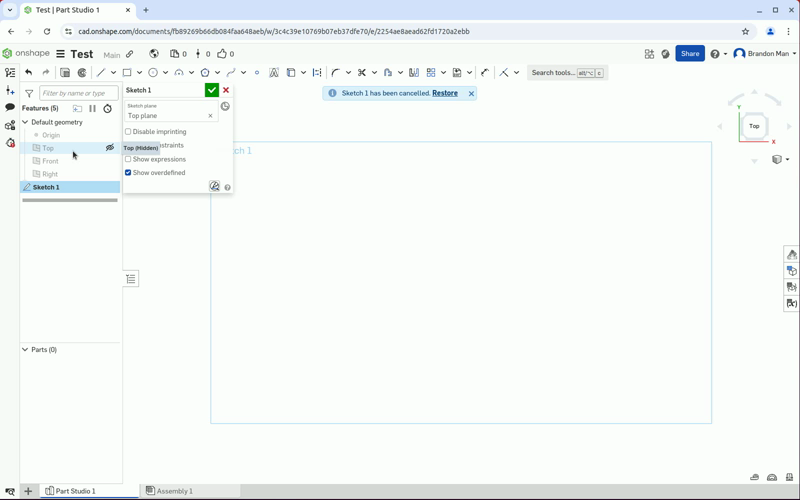
mouse_move(73, 352)
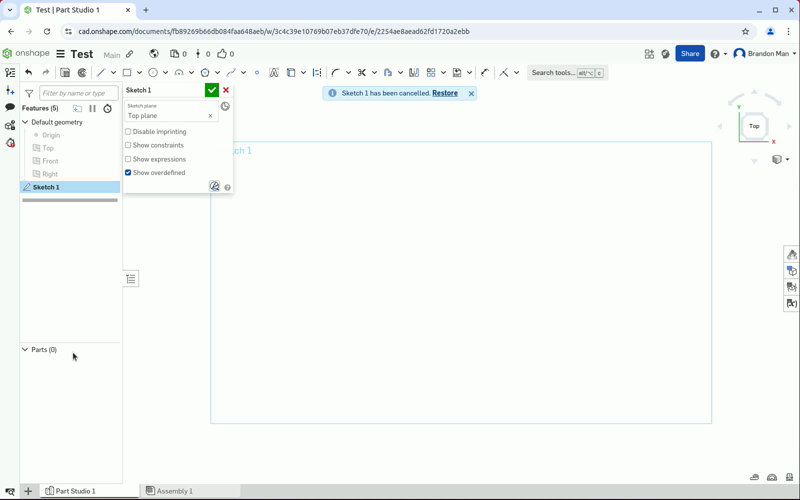
key(y)
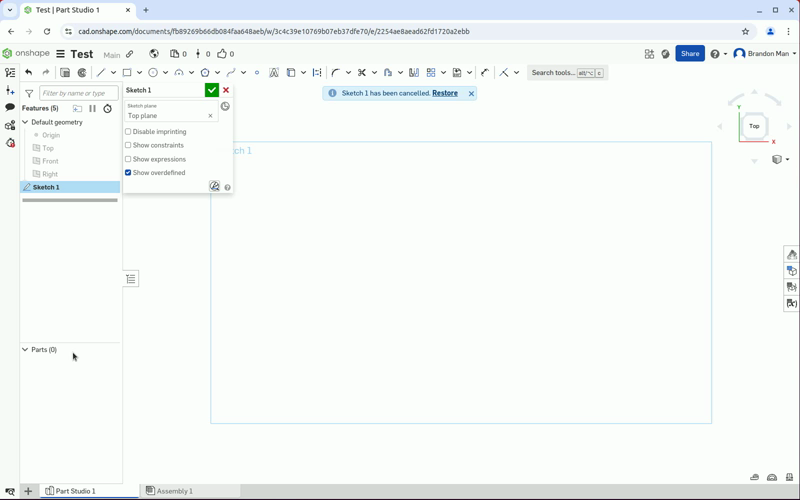
key(c)
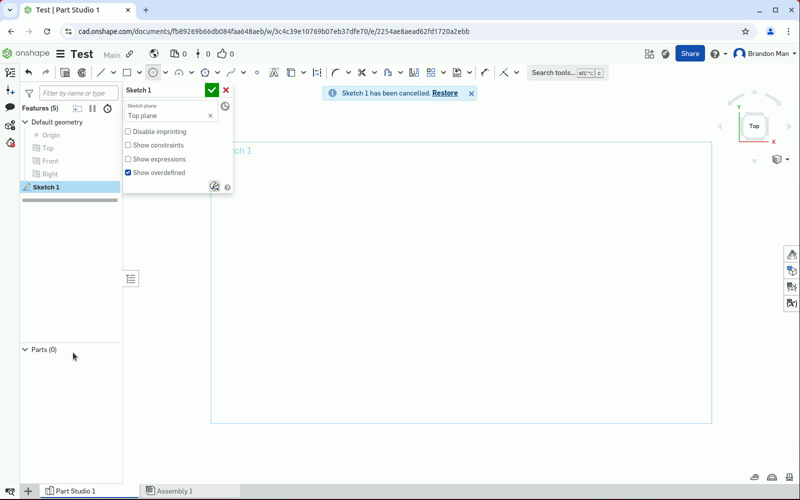
key_down(shift)
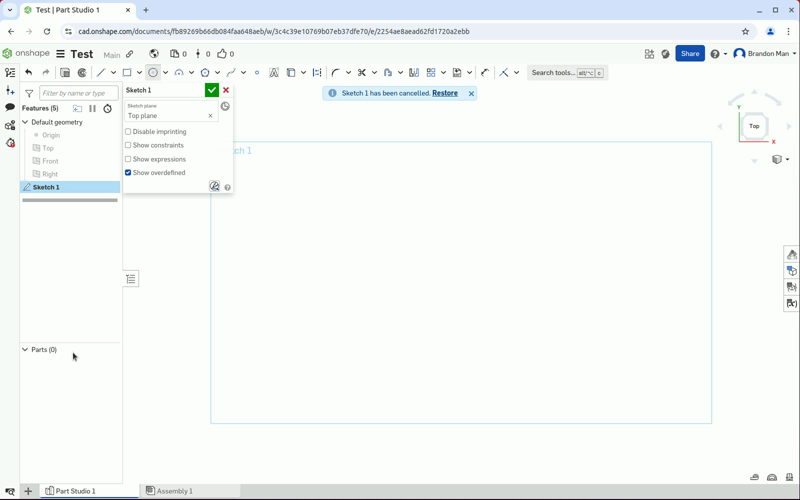
mouse_move(461, 282)
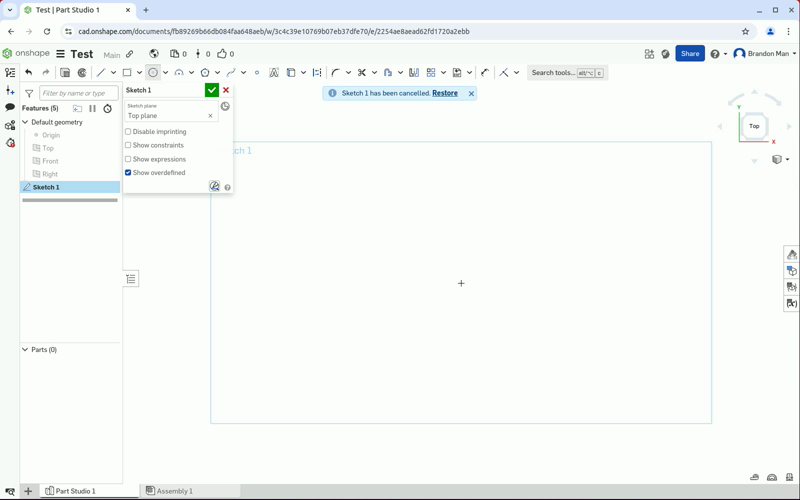
click(461, 282)
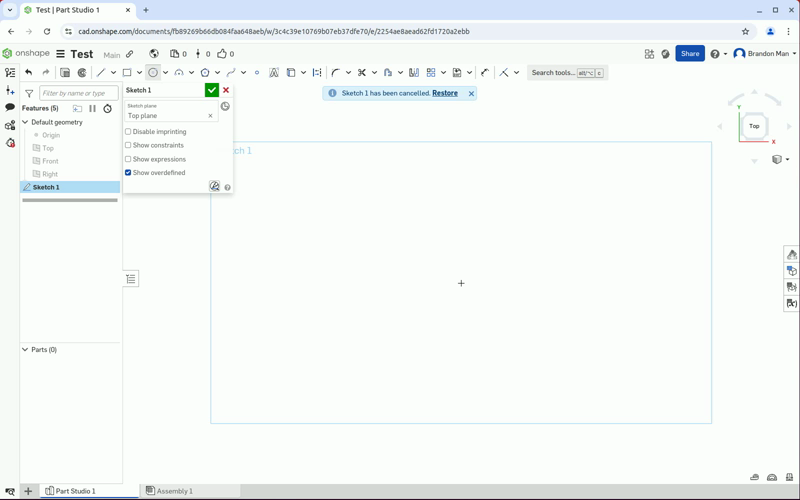
key_up(shift)
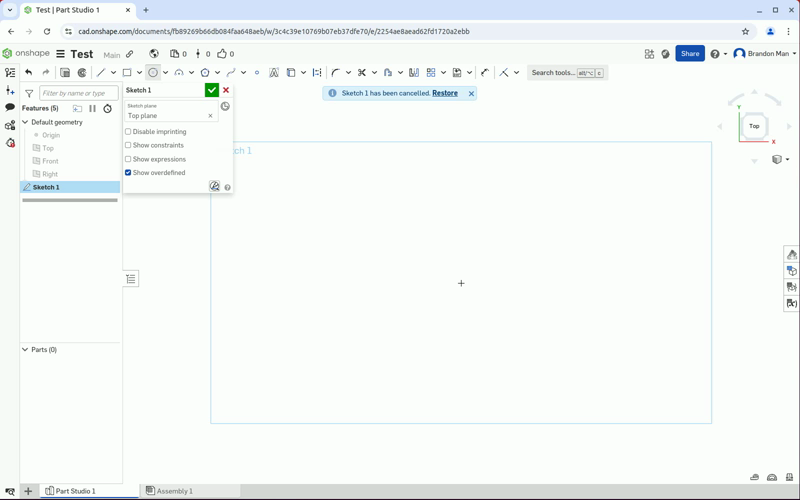
mouse_move(470, 282)
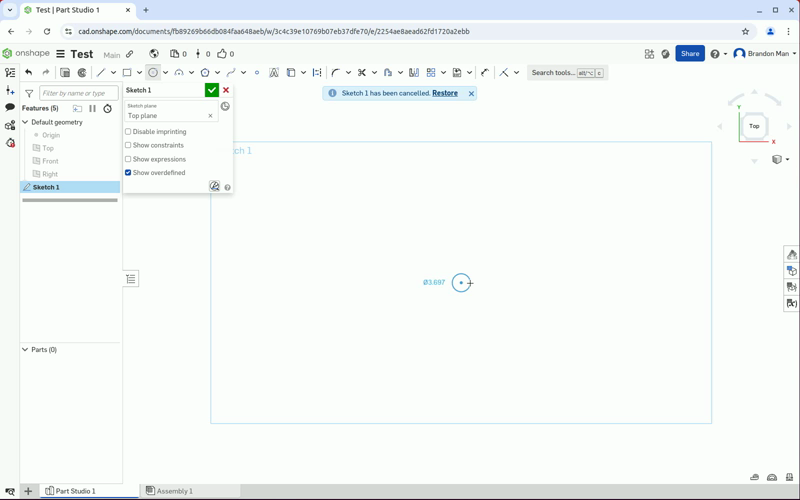
click(470, 282)
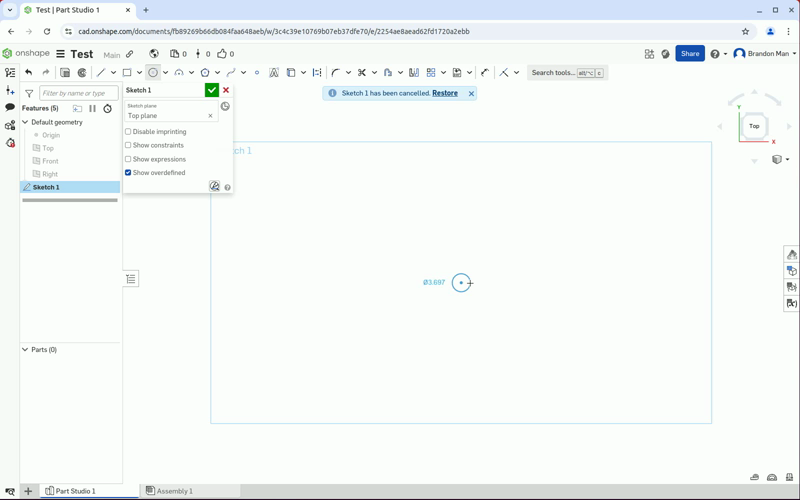
key(esc)
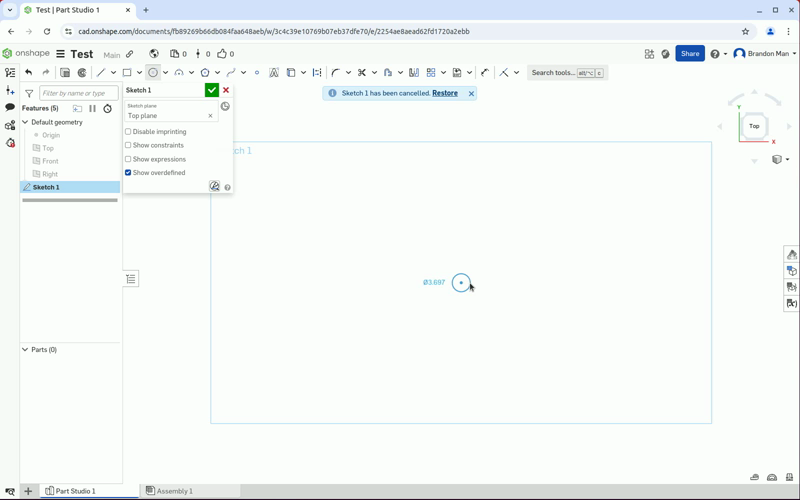
mouse_move(462, 283)
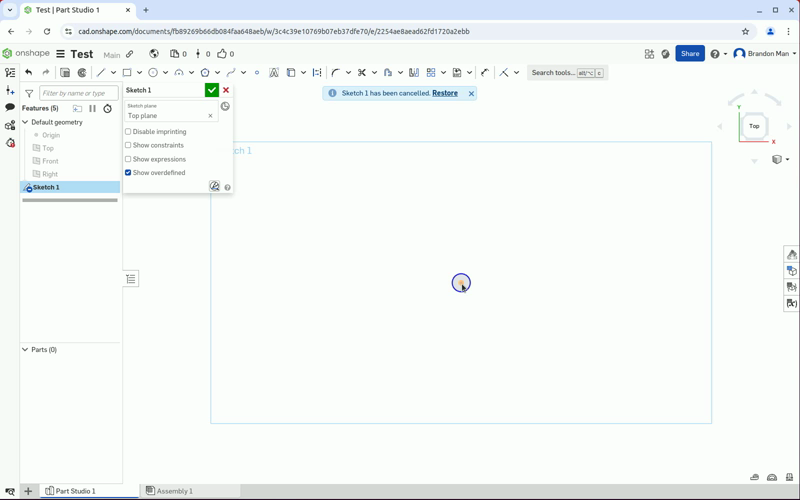
scroll(6)
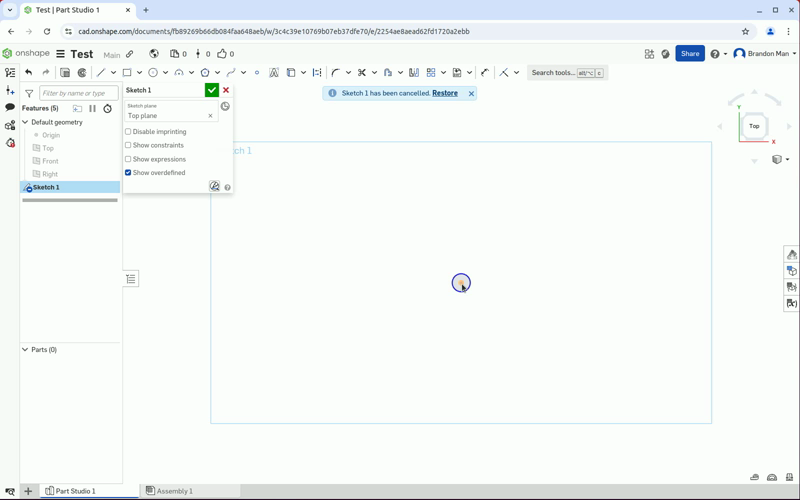
scroll(6)
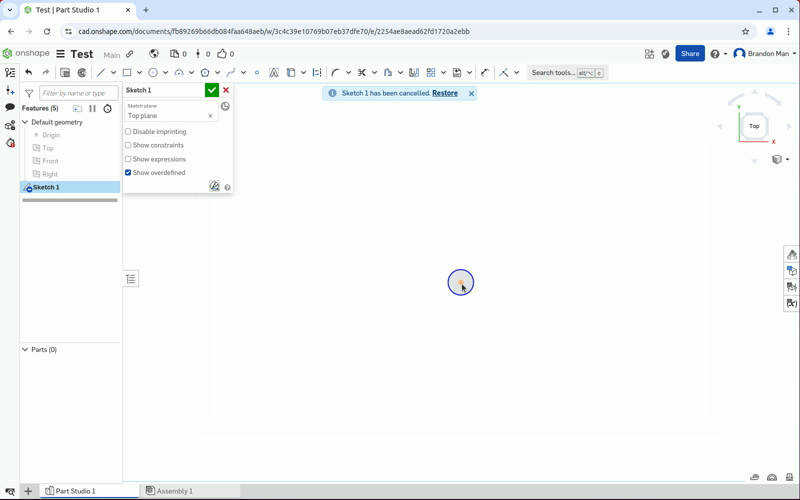
scroll(6)
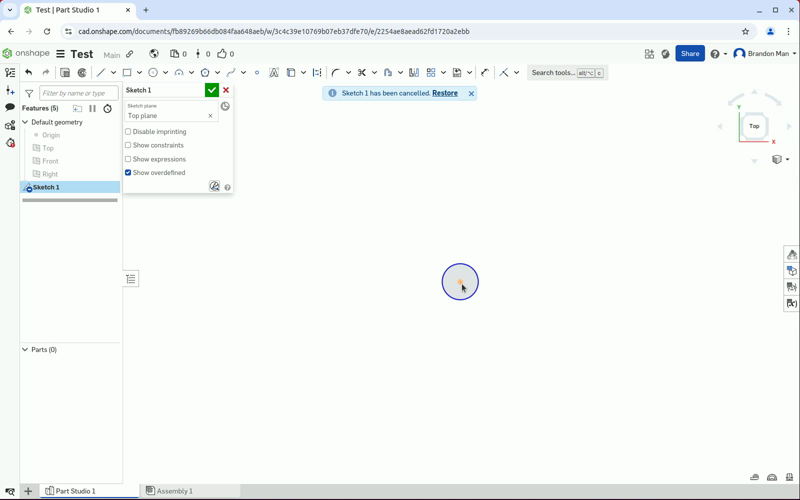
scroll(6)
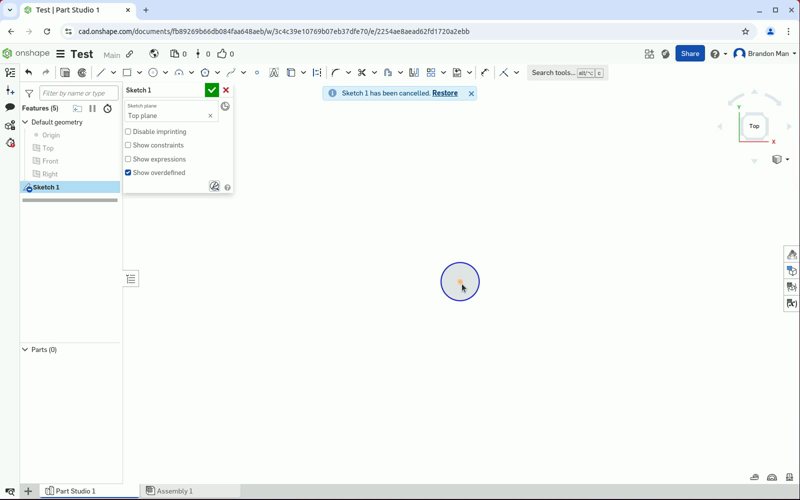
scroll(6)
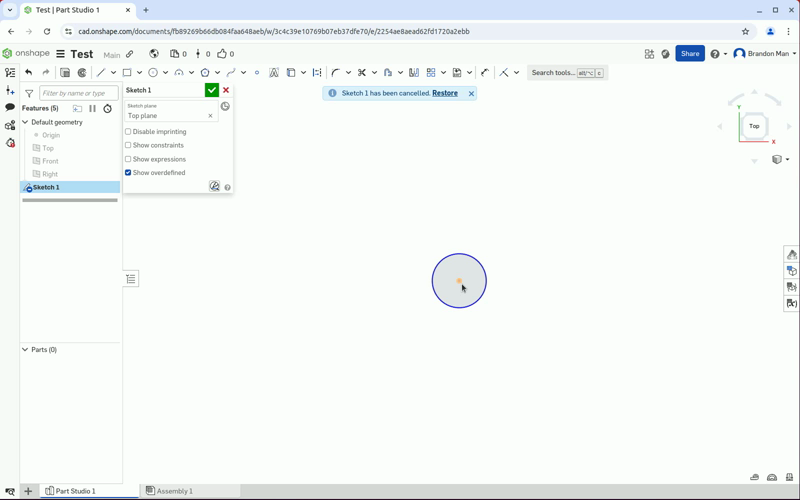
scroll(6)
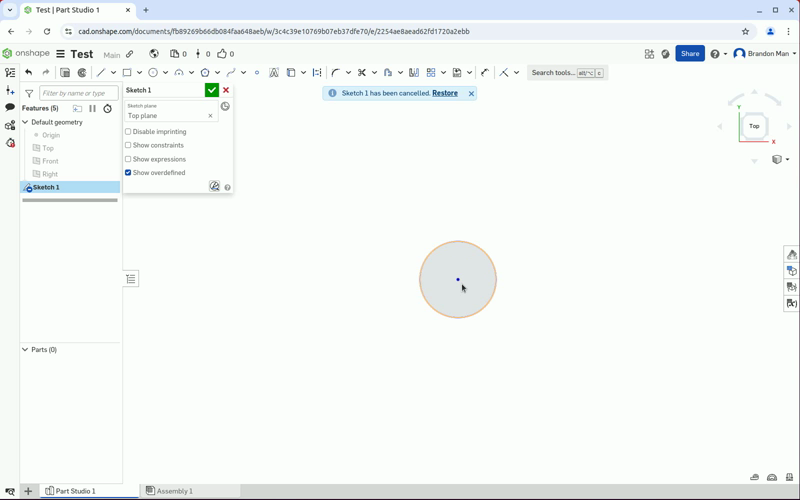
scroll(6)
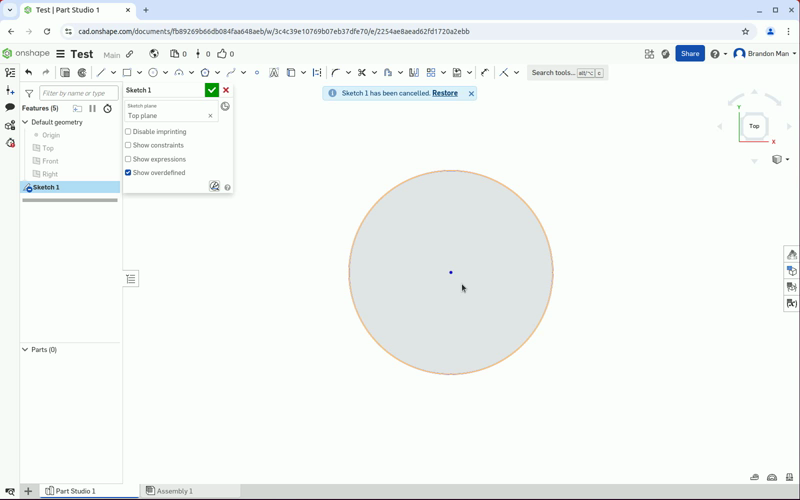
click(462, 283)
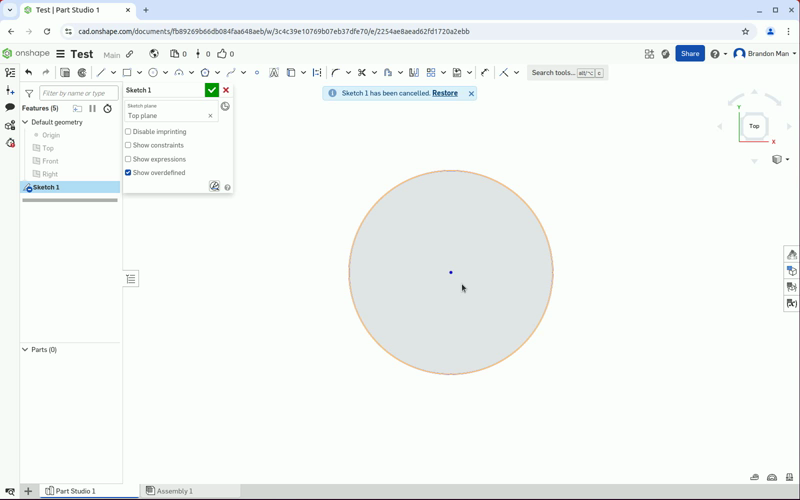
scroll(-6)
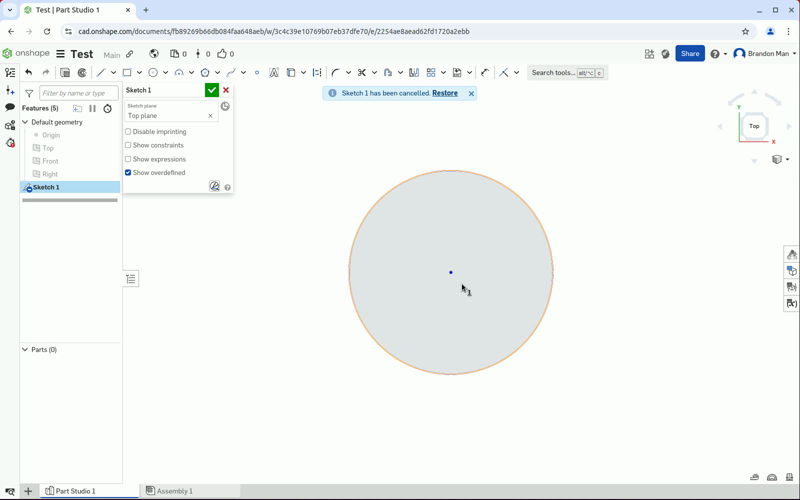
scroll(-6)
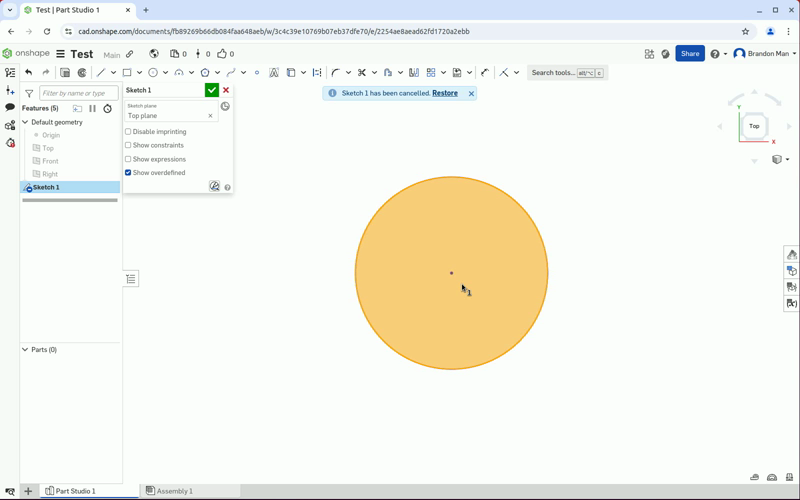
scroll(-6)
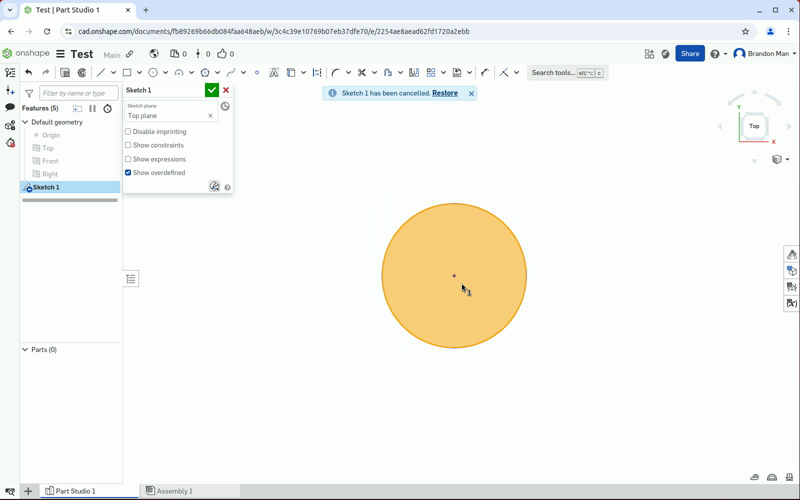
scroll(-6)
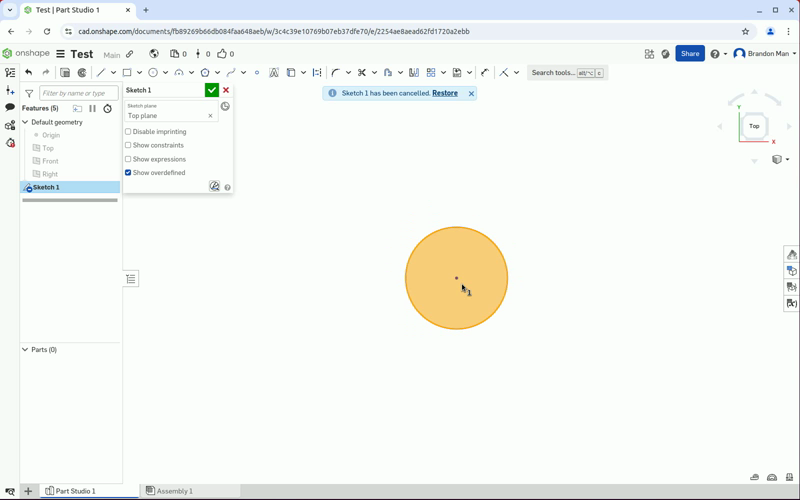
scroll(-6)
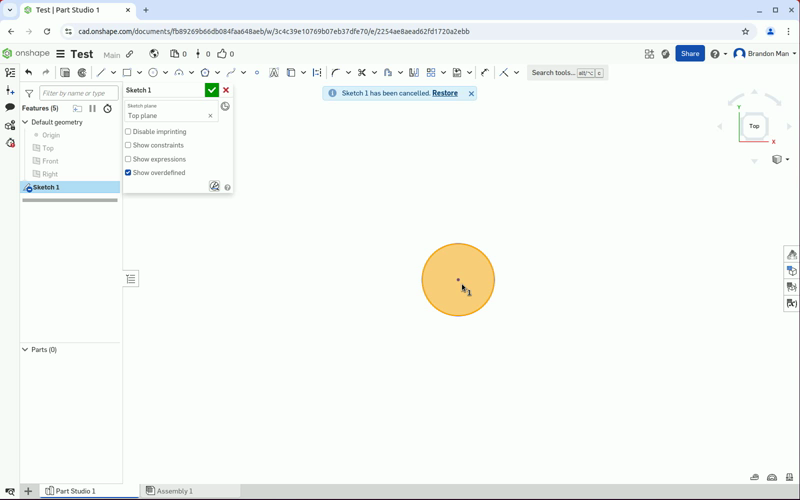
scroll(-6)
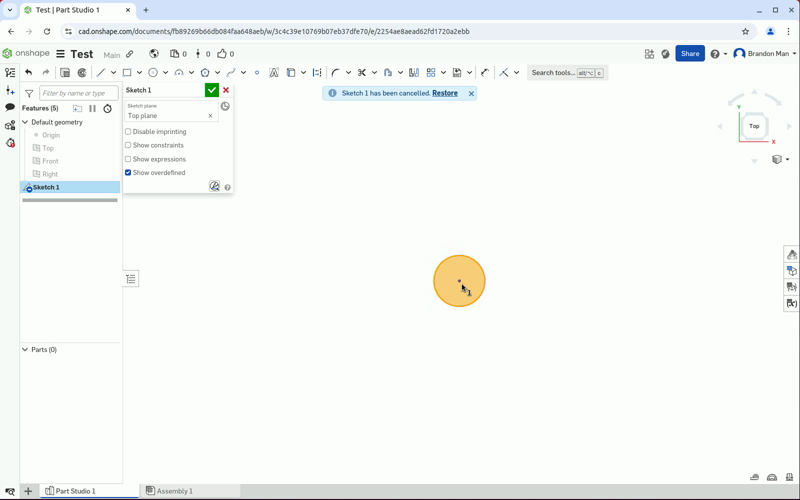
scroll(-6)
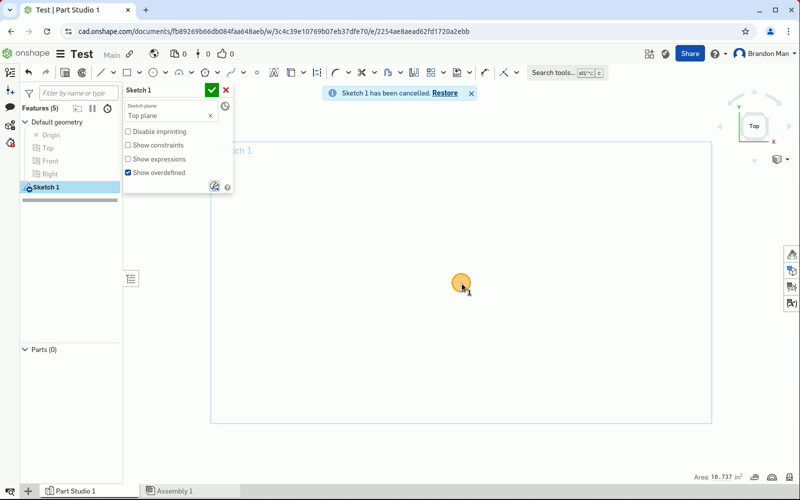
mouse_move(73, 352)
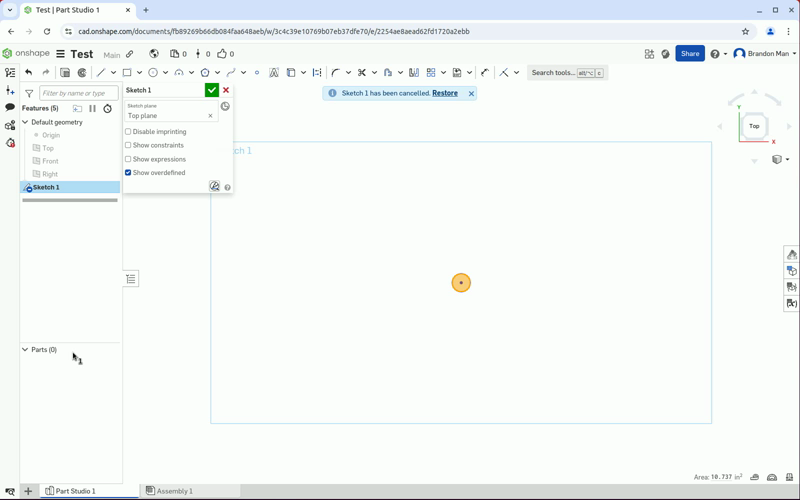
key(shift+y)
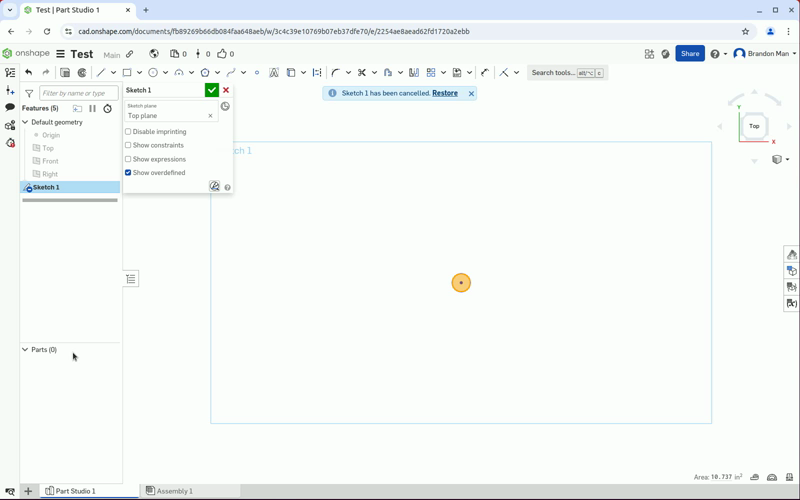
key(shift+e)
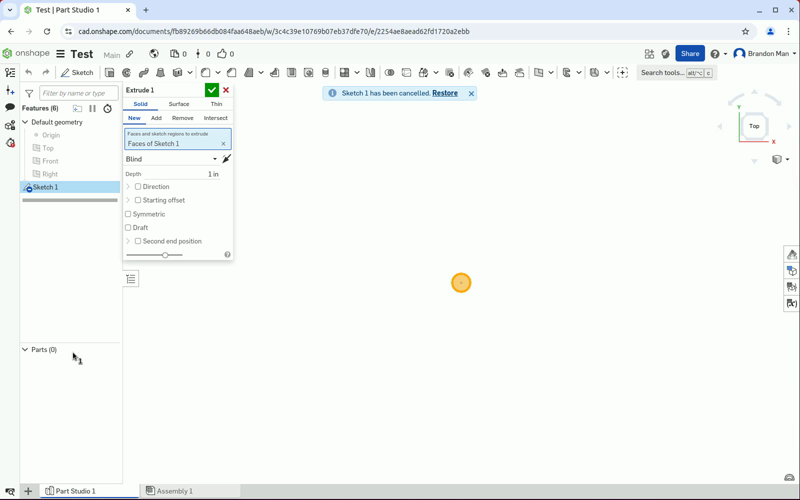
mouse_move(143, 106)
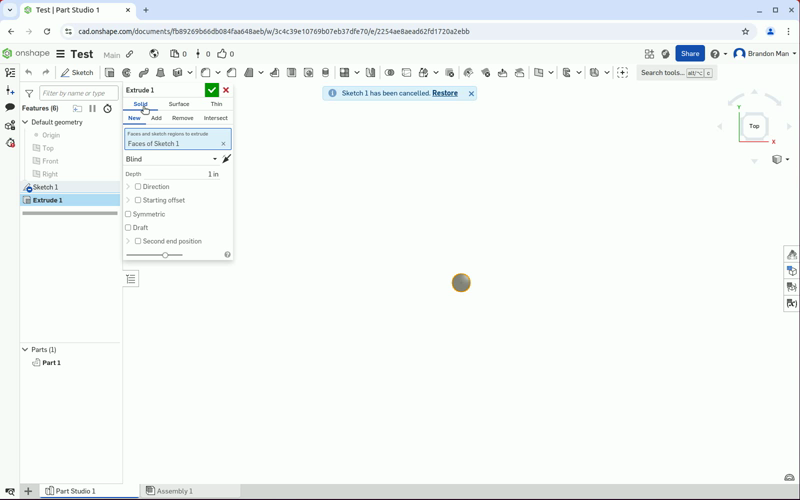
click(143, 106)
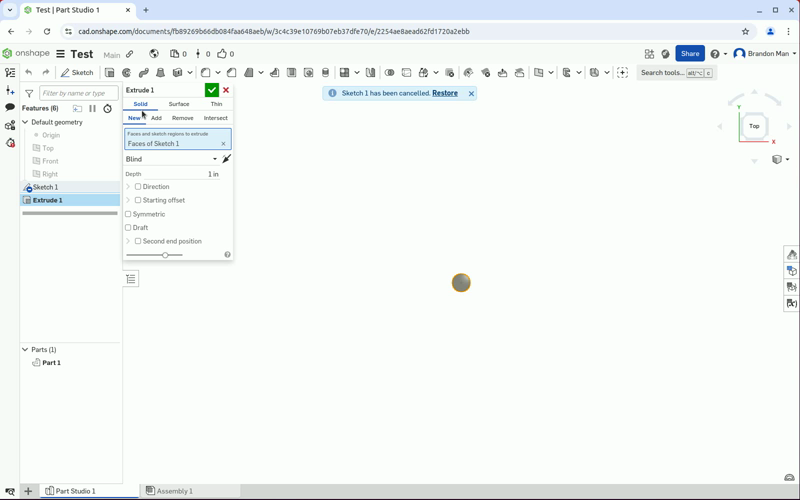
mouse_move(137, 120)
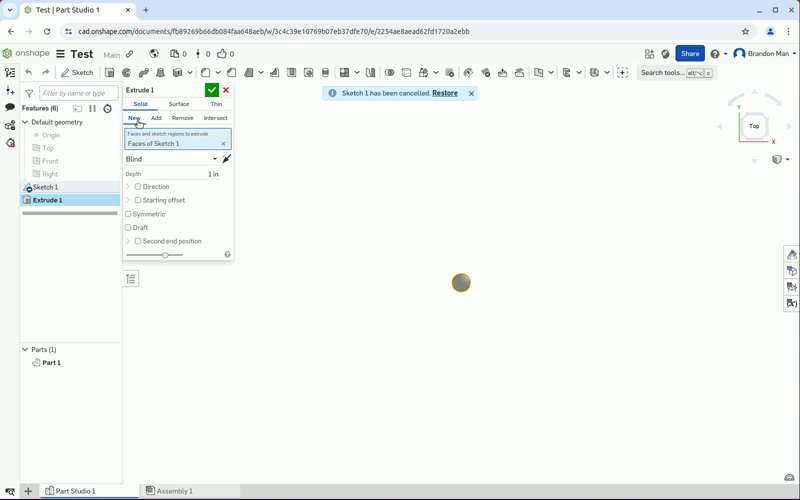
click(137, 120)
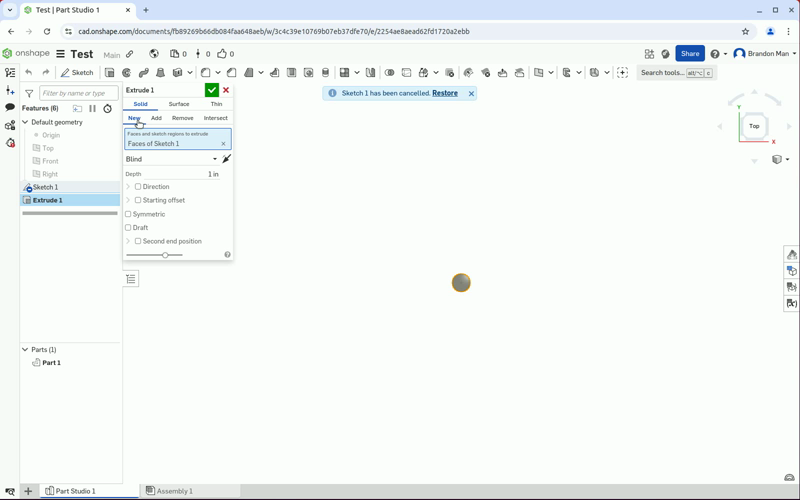
key(tab, 4)
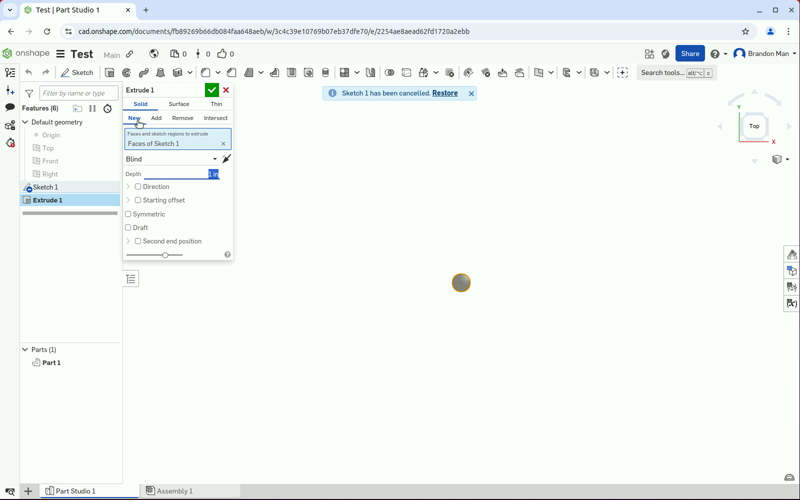
text(0.481)
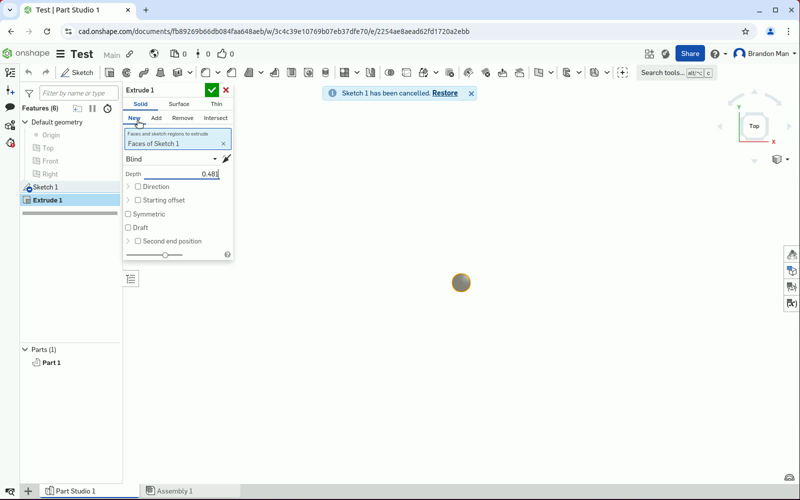
key(enter)
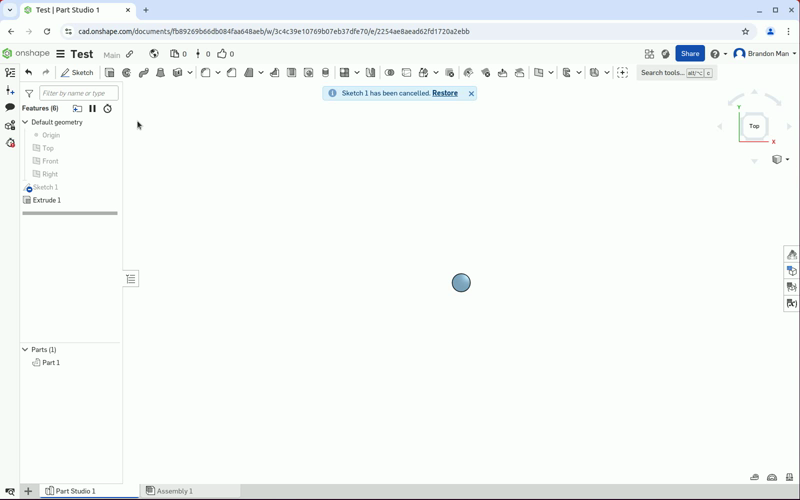
key(shift+h)
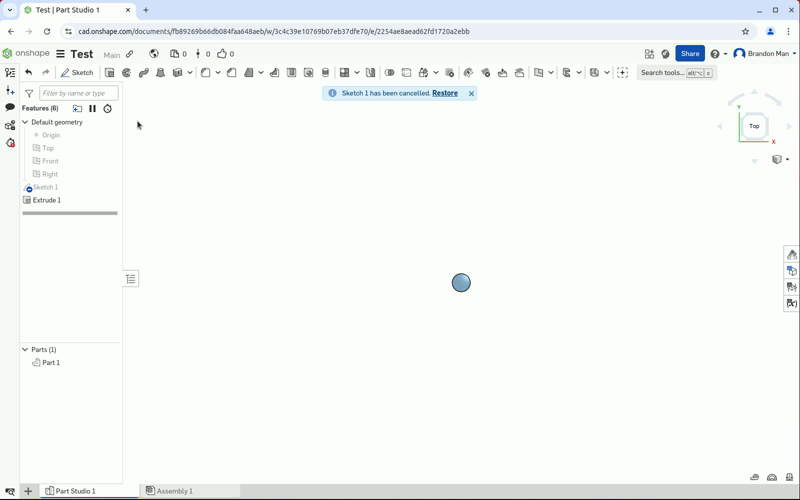
key(shift+h)
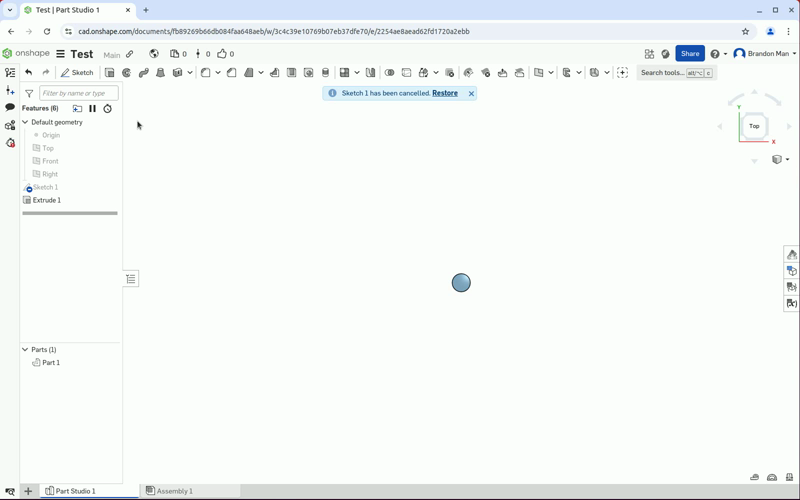
mouse_move(73, 189)
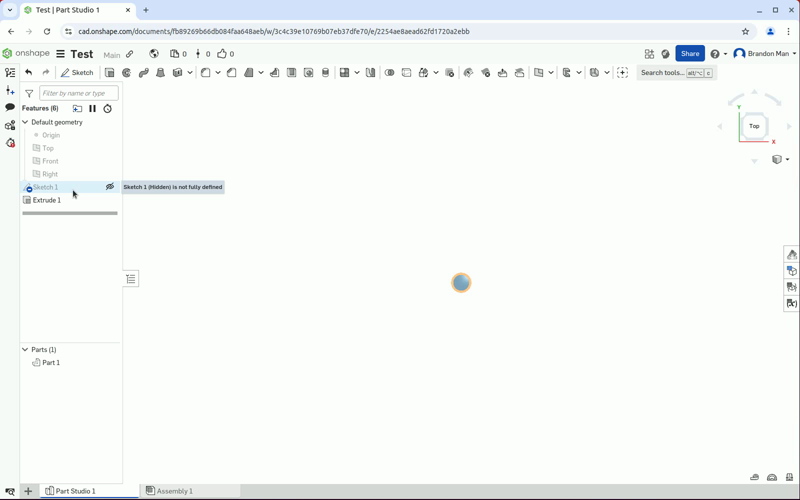
click(73, 189)
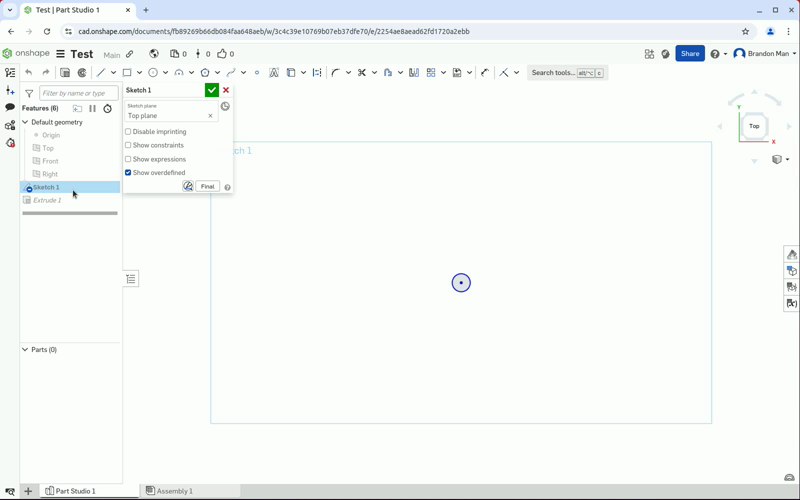
mouse_move(229, 92)
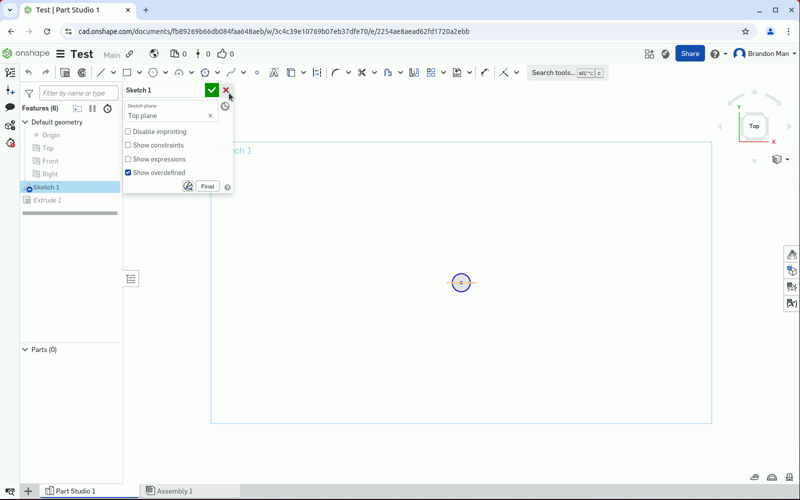
click(229, 92)
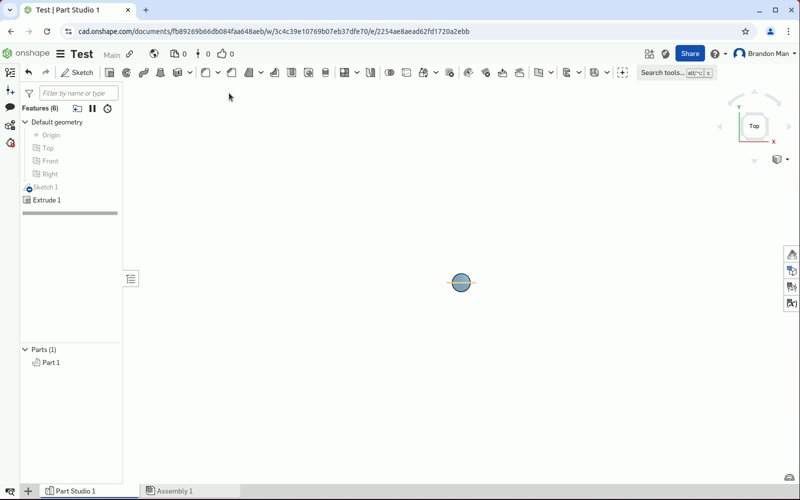
mouse_move(541, 75)
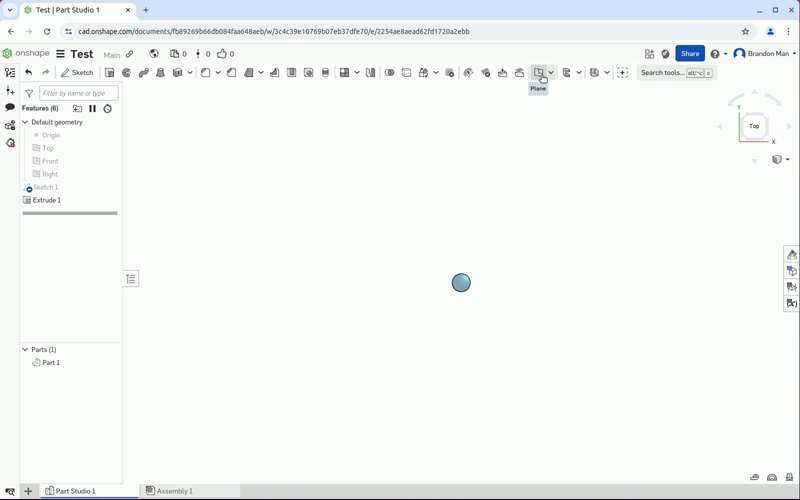
click(541, 75)
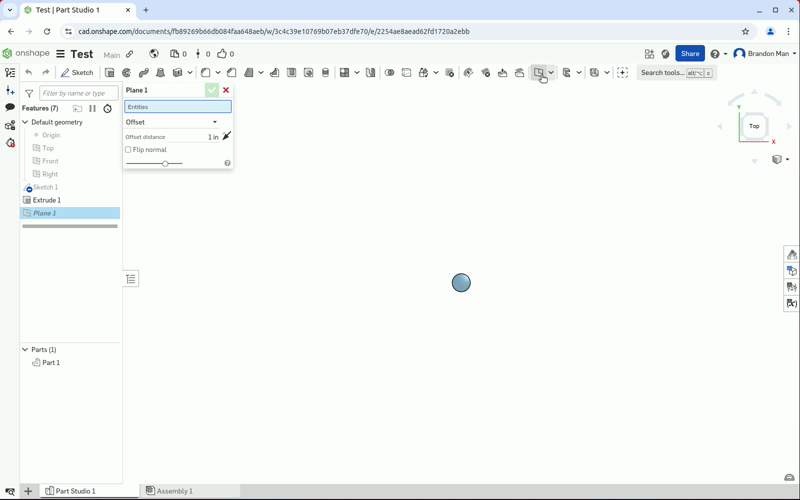
mouse_move(73, 150)
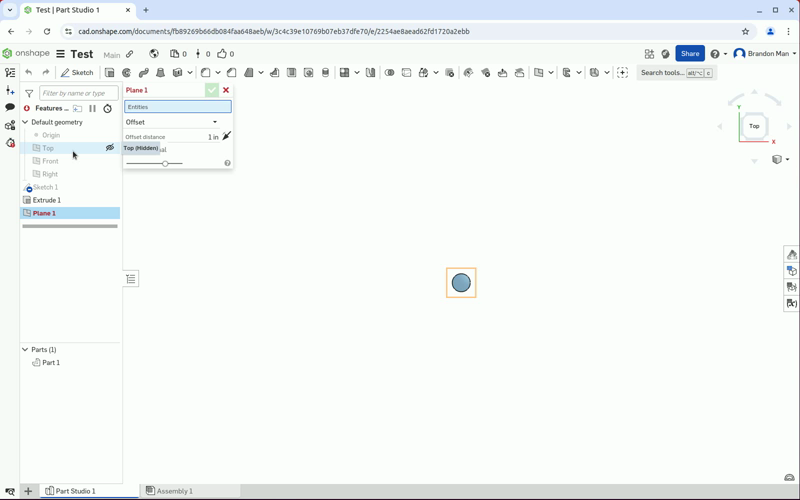
click(73, 150)
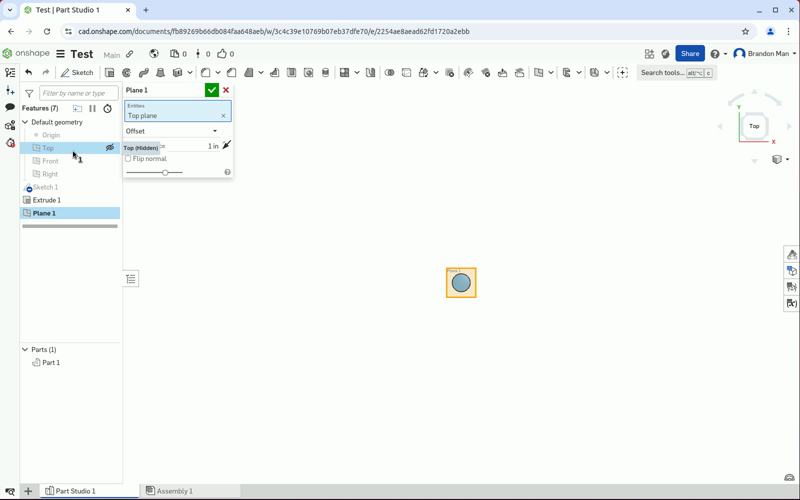
key(tab, 2)
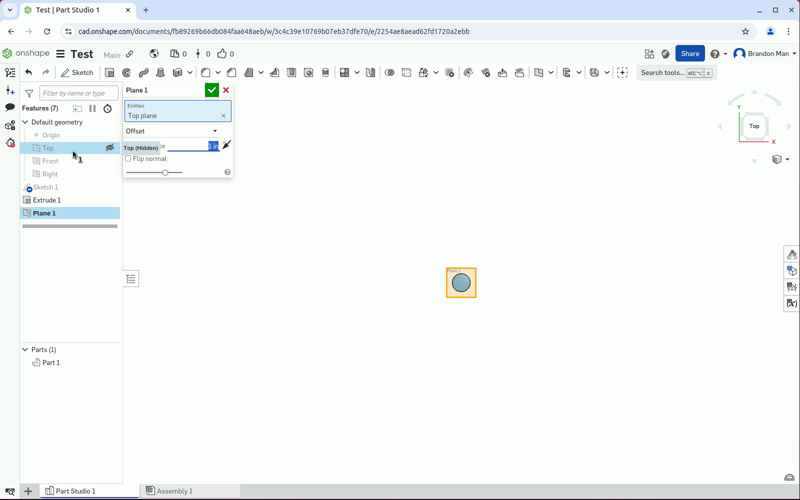
text(0.493)
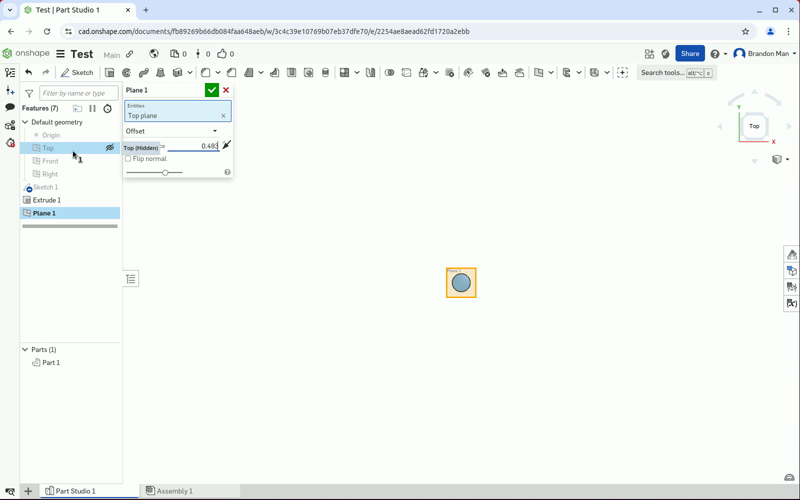
key(enter, 2)
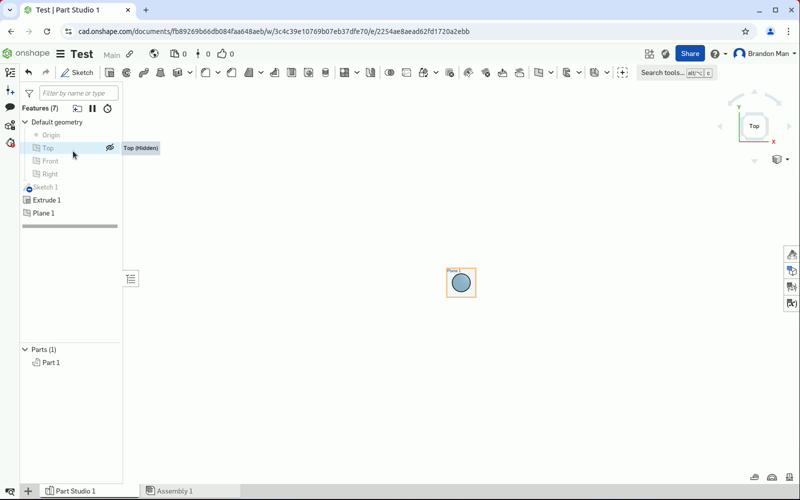
key(shift+s)
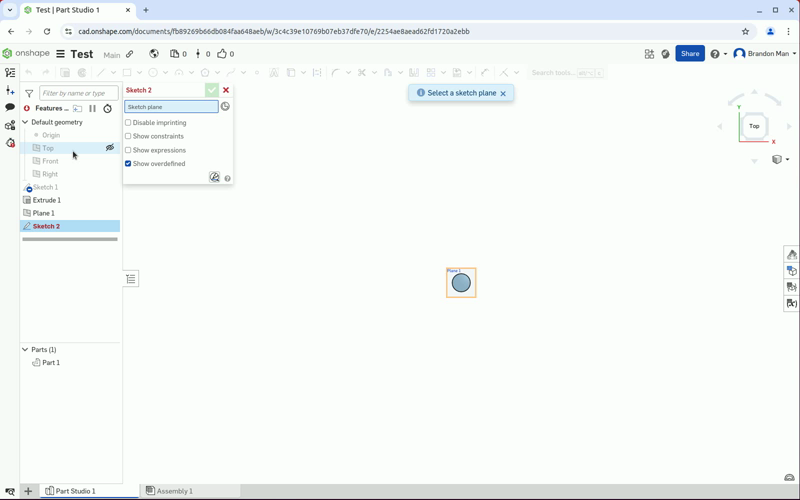
mouse_move(73, 215)
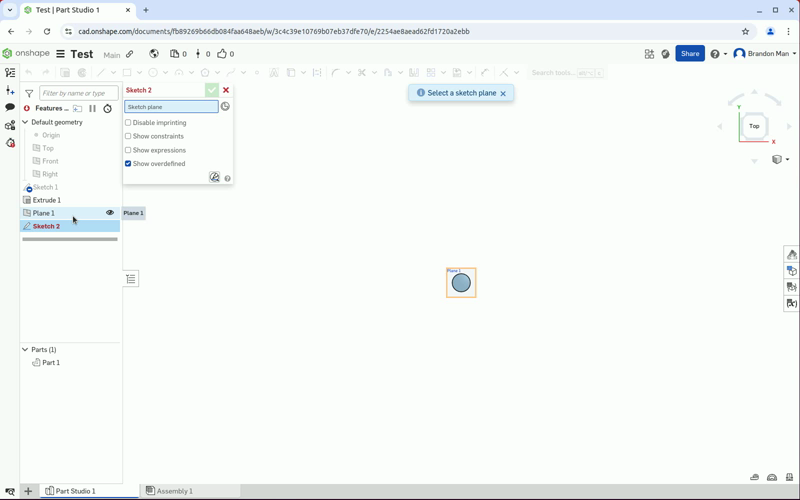
click(73, 215)
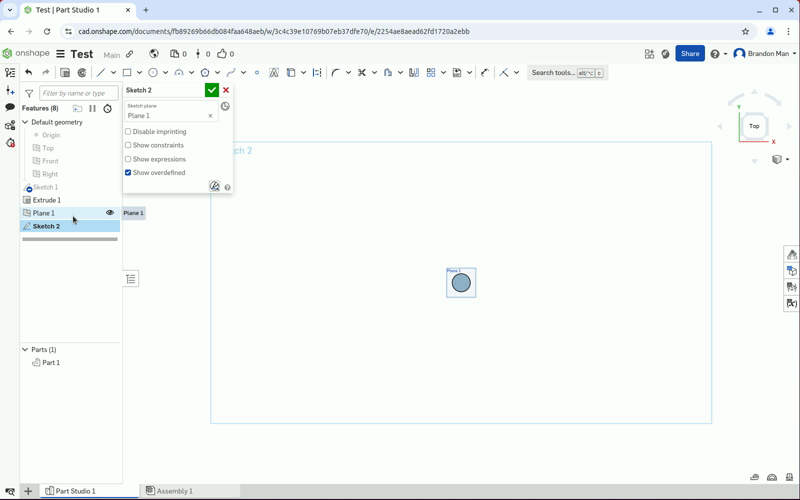
mouse_move(73, 352)
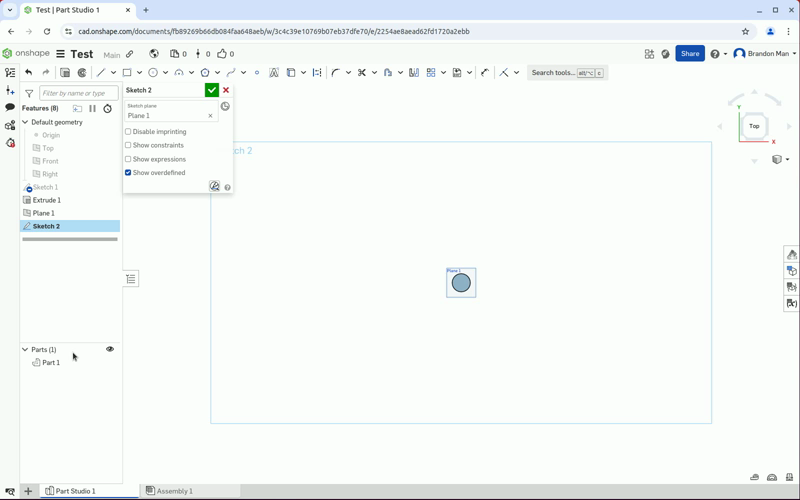
key(y)
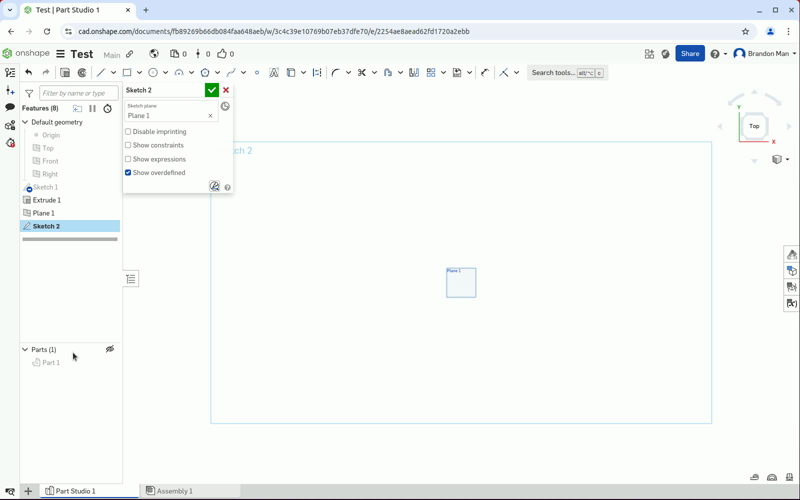
key(c)
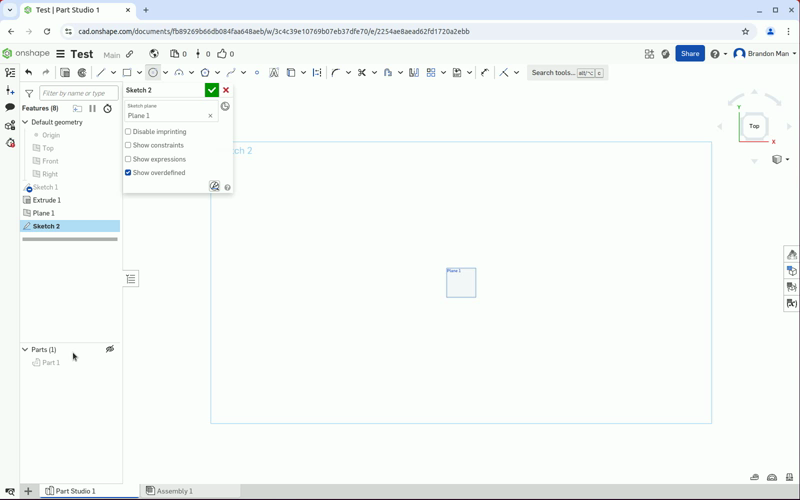
key_down(shift)
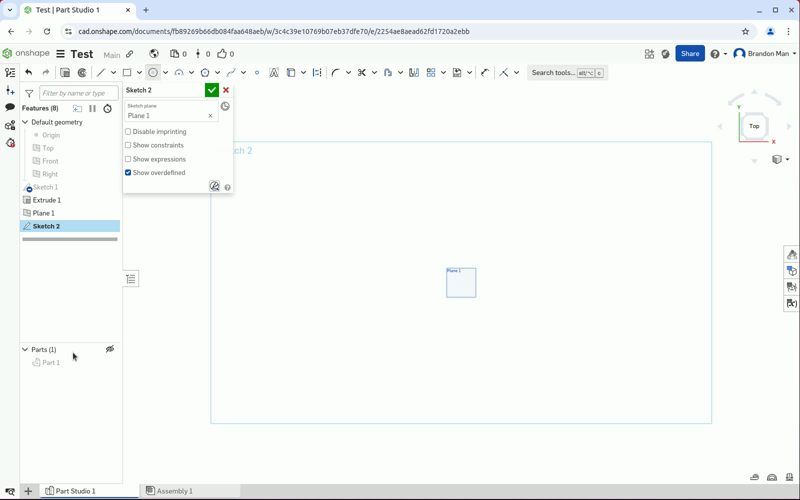
mouse_move(461, 282)
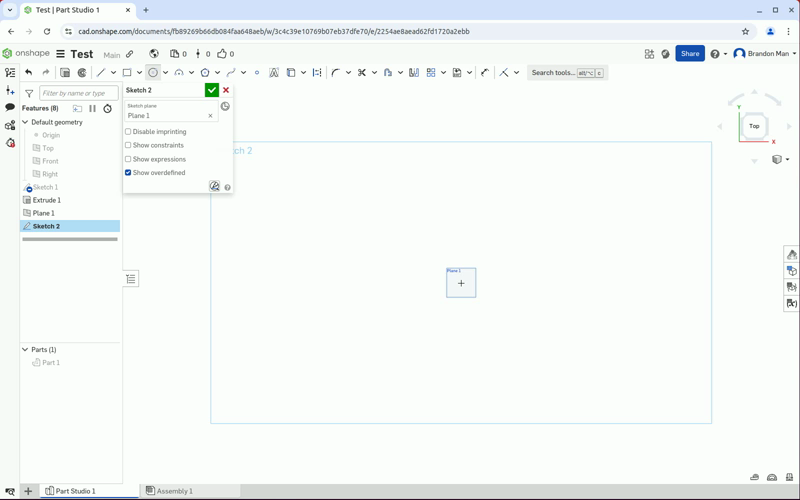
click(461, 282)
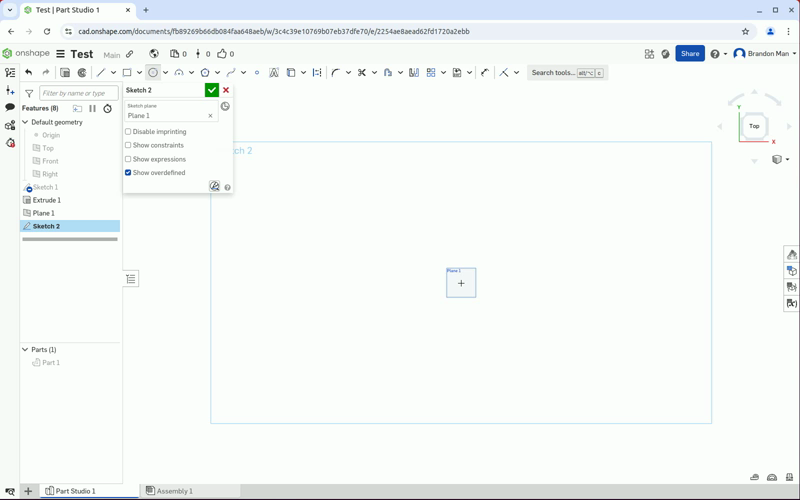
key_up(shift)
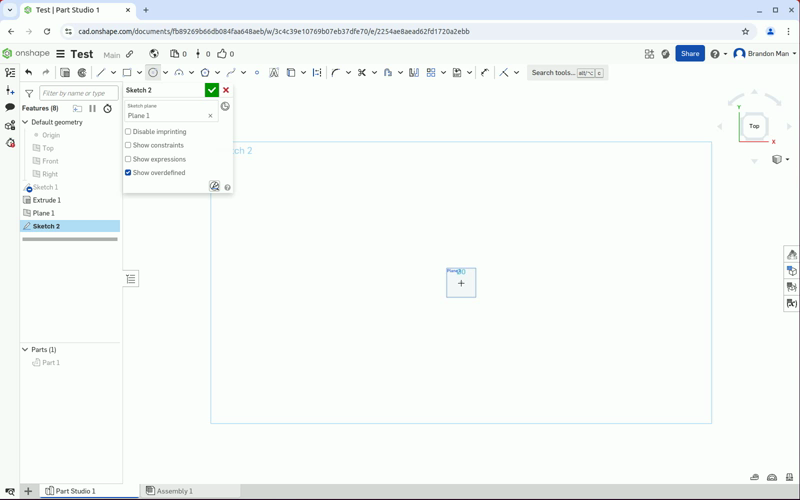
mouse_move(470, 282)
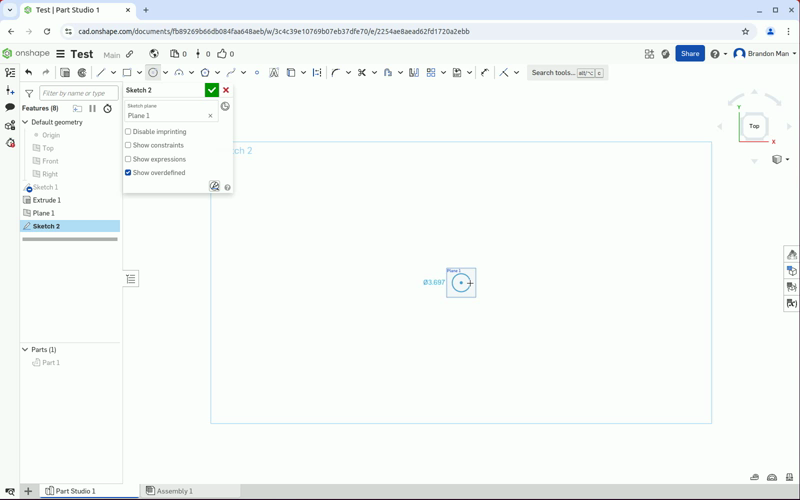
click(470, 282)
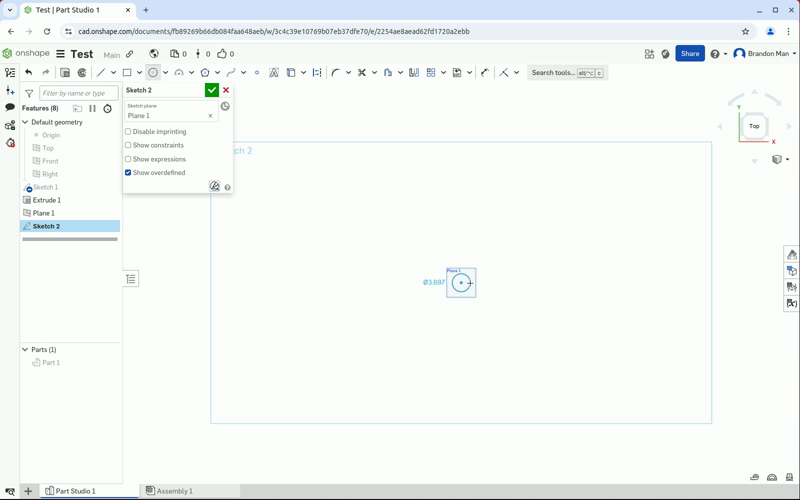
key(esc)
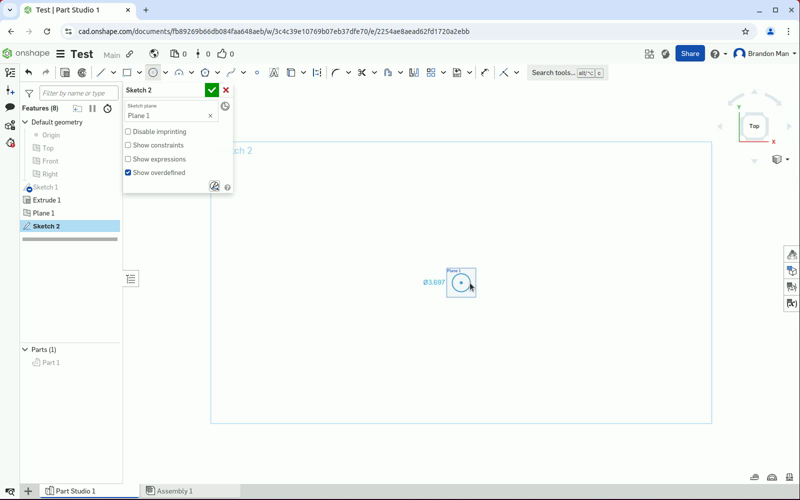
key(c)
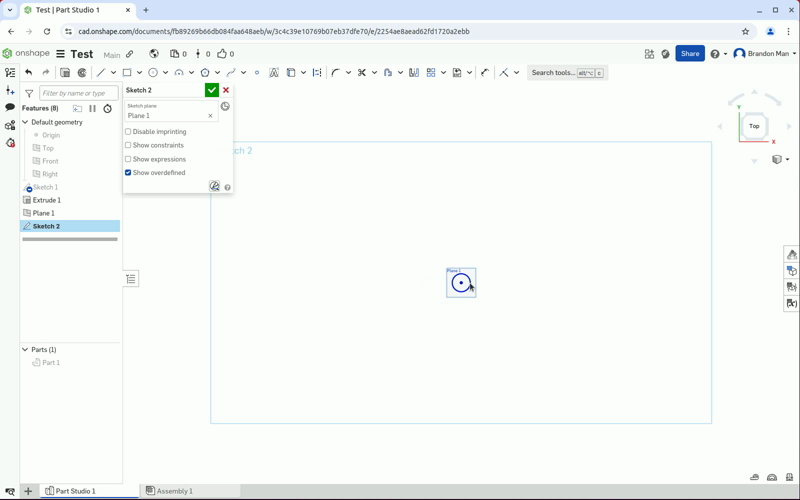
key_down(shift)
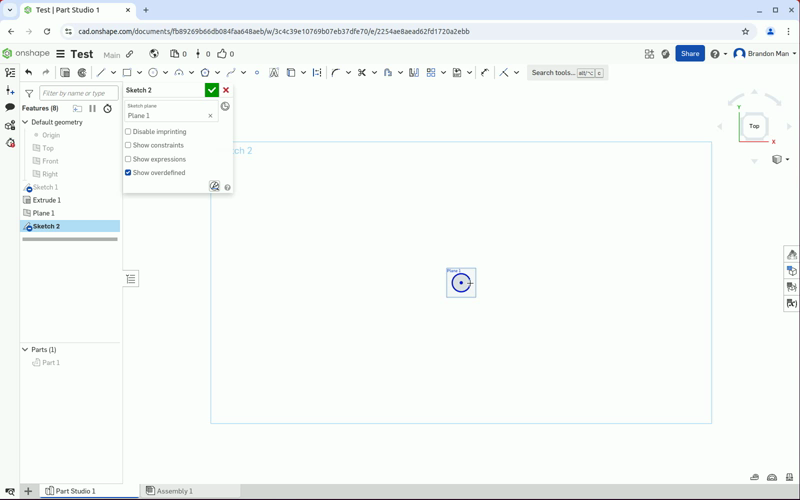
mouse_move(461, 282)
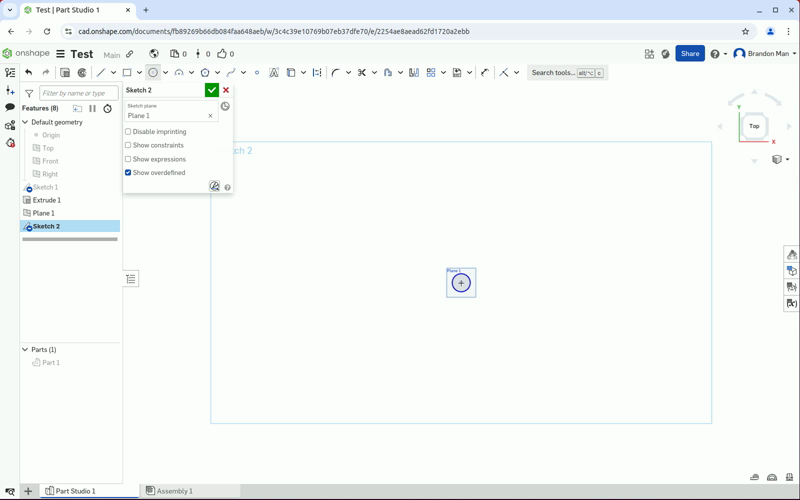
click(461, 282)
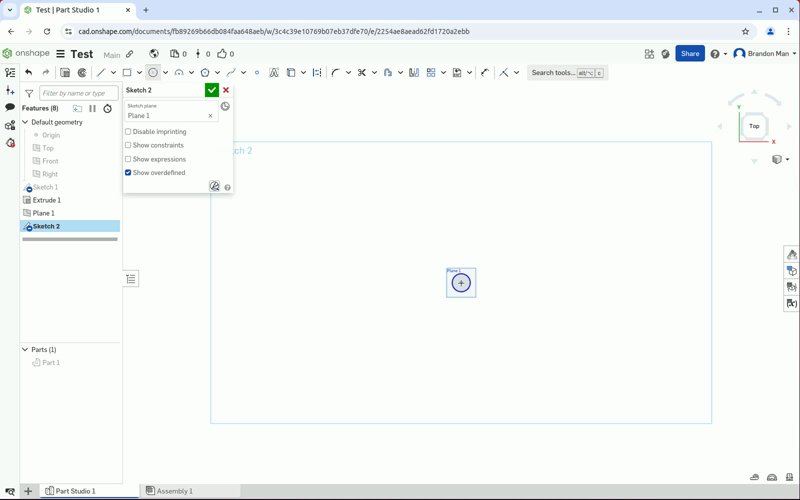
key_up(shift)
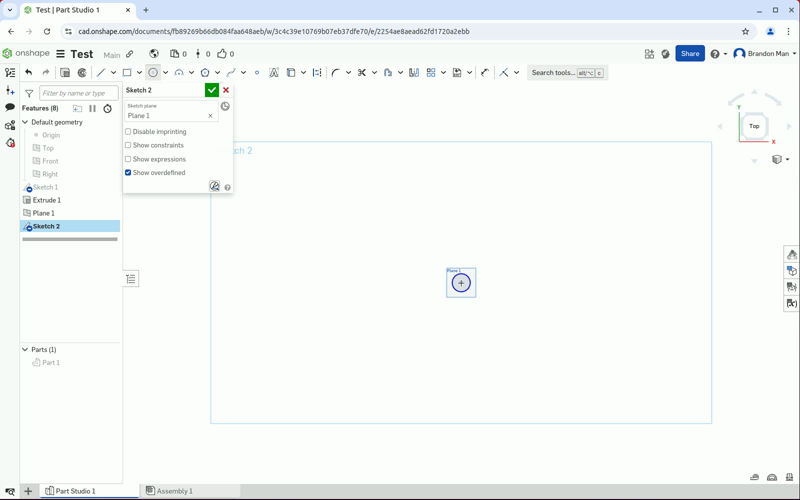
mouse_move(467, 282)
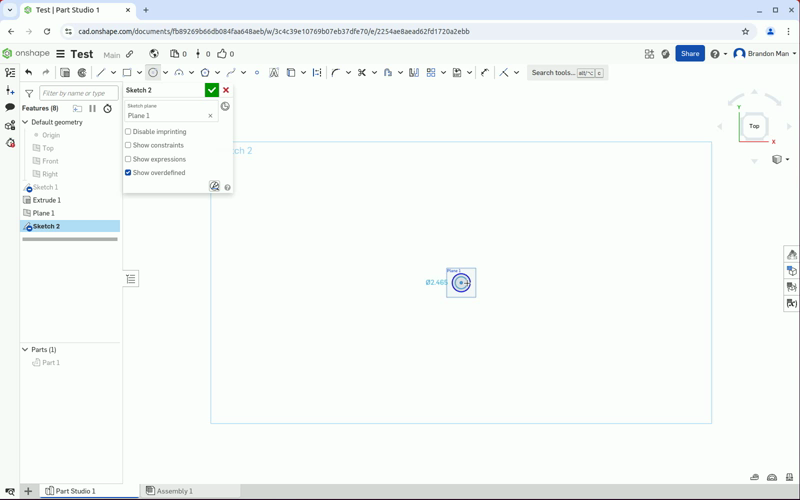
scroll(6)
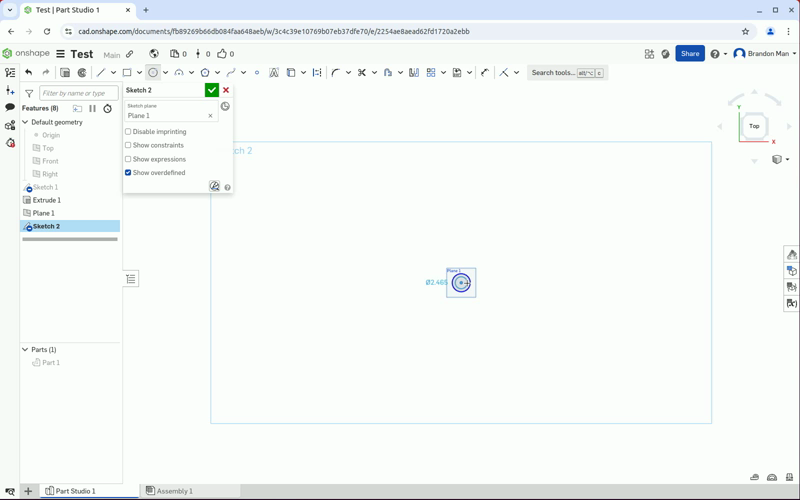
scroll(6)
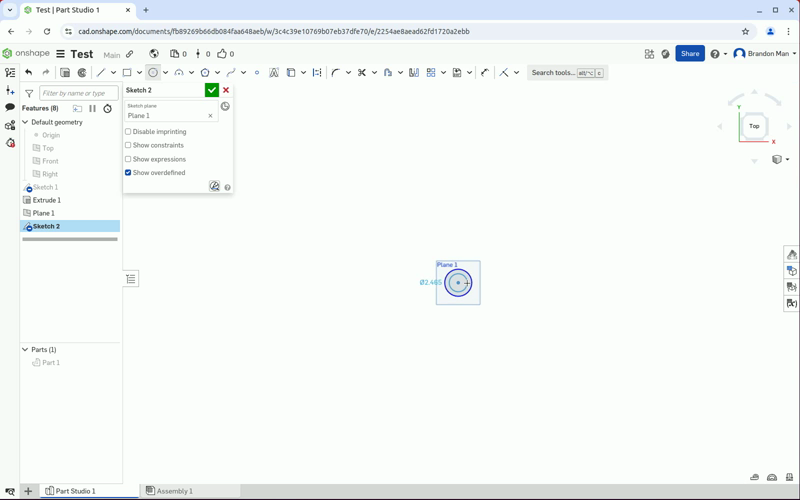
scroll(6)
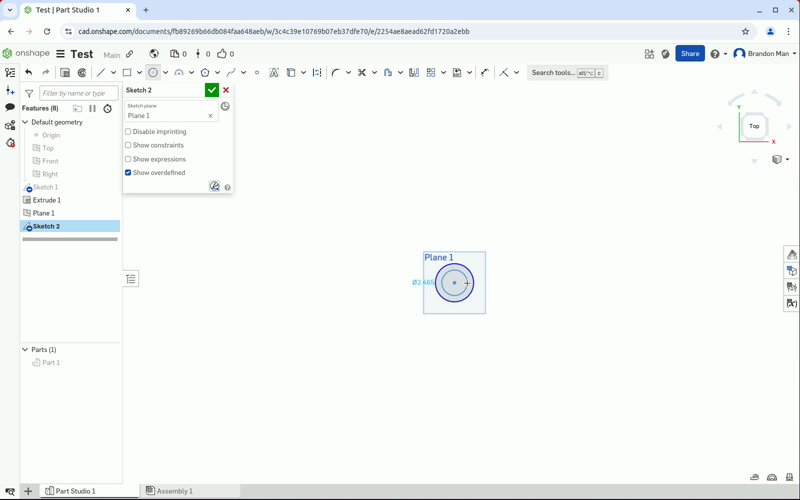
scroll(6)
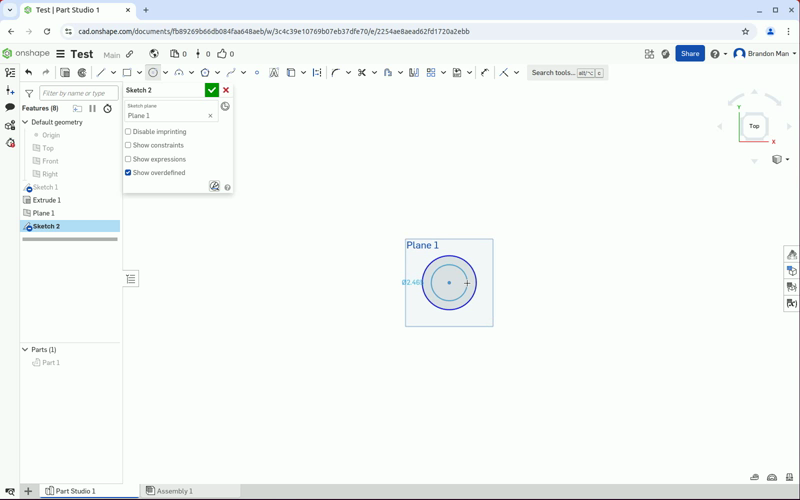
scroll(6)
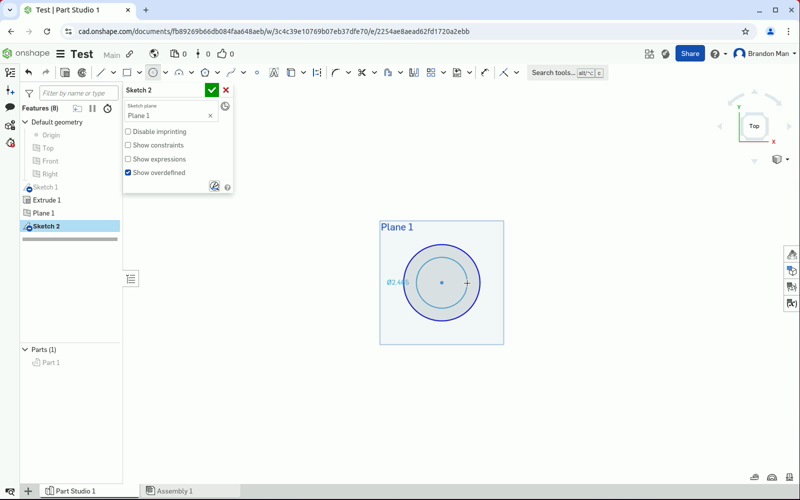
scroll(6)
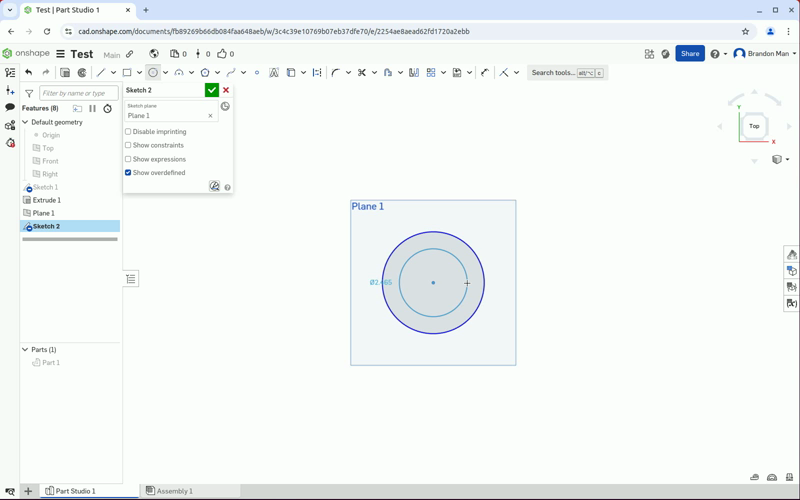
scroll(6)
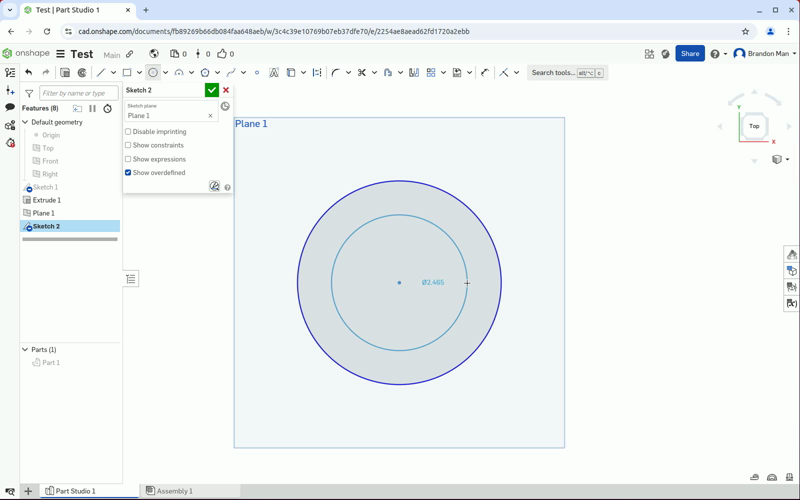
click(467, 282)
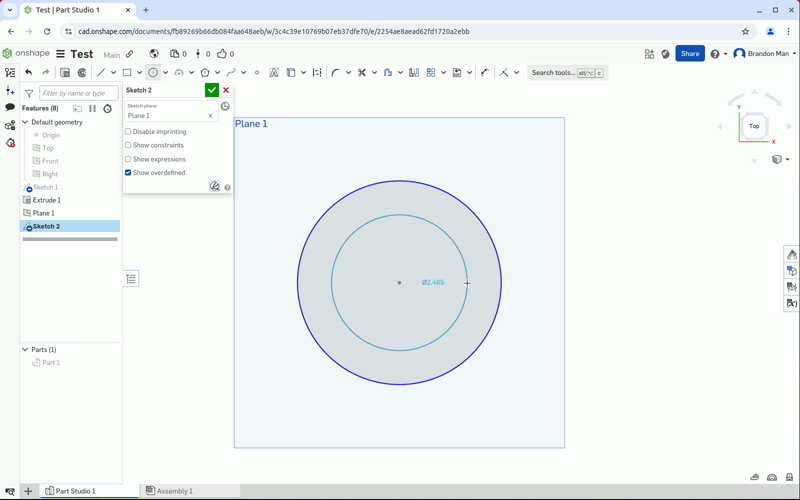
scroll(-6)
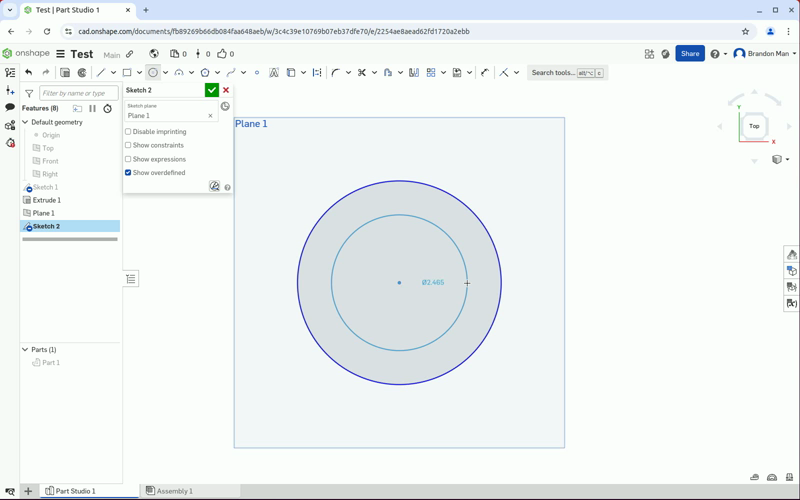
scroll(-6)
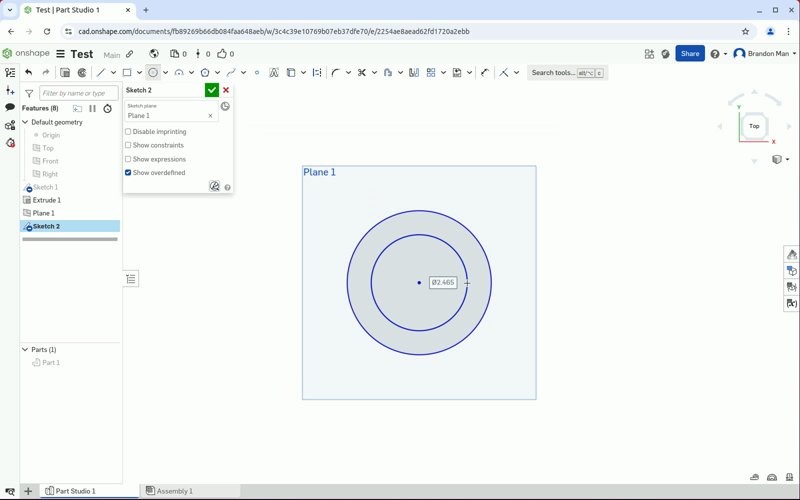
scroll(-6)
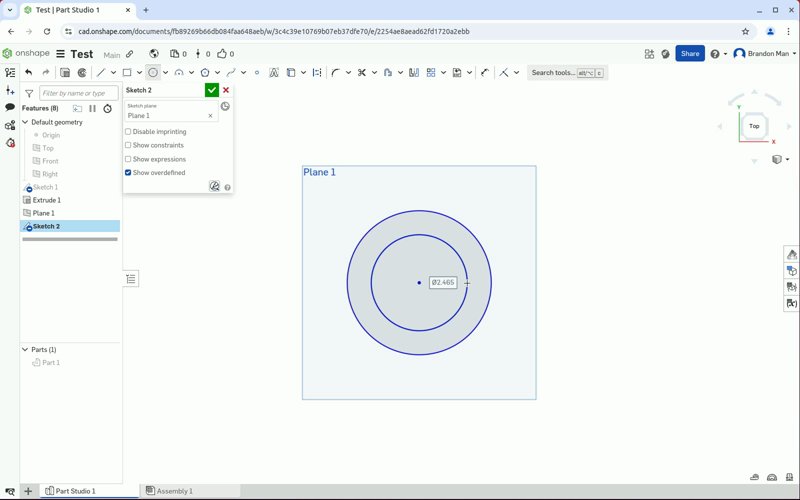
scroll(-6)
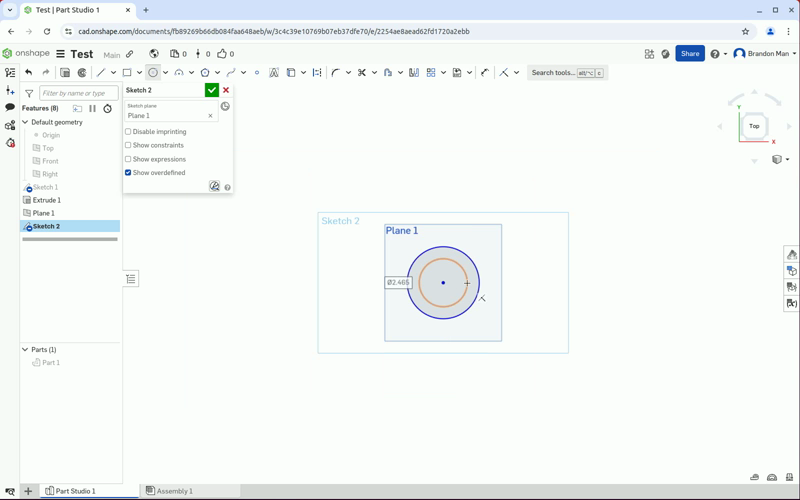
scroll(-6)
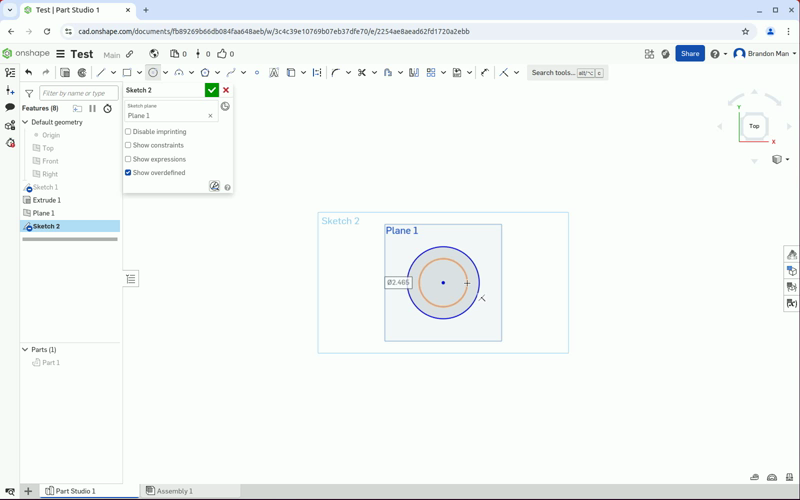
scroll(-6)
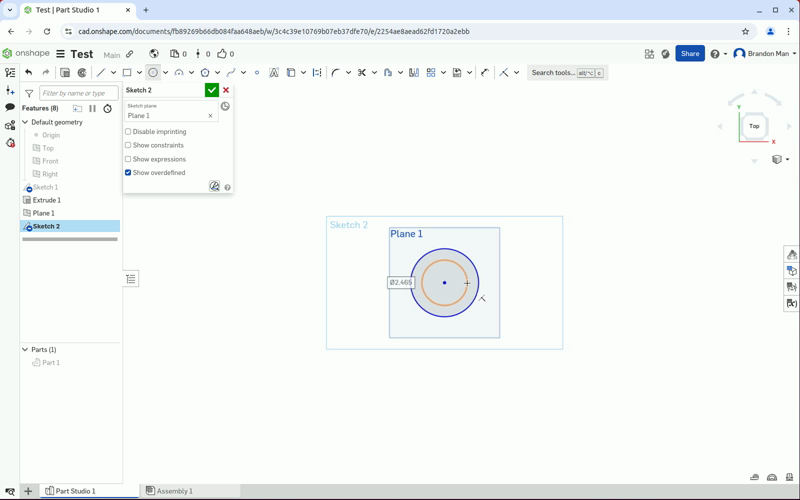
scroll(-6)
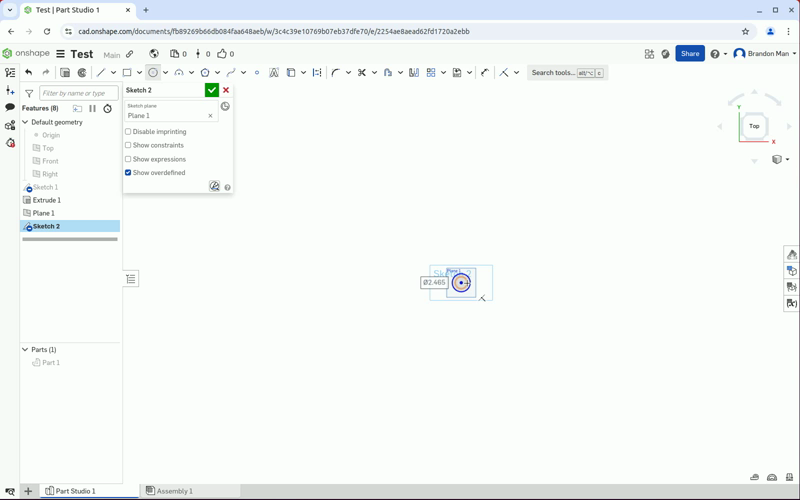
key(esc)
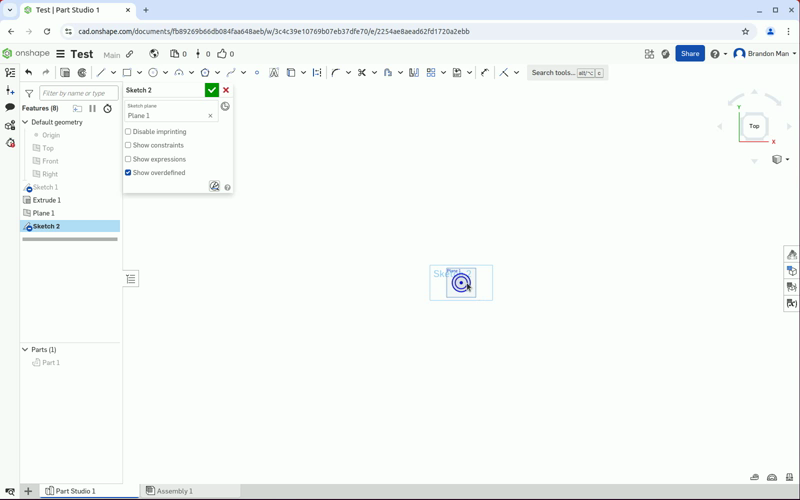
mouse_move(465, 289)
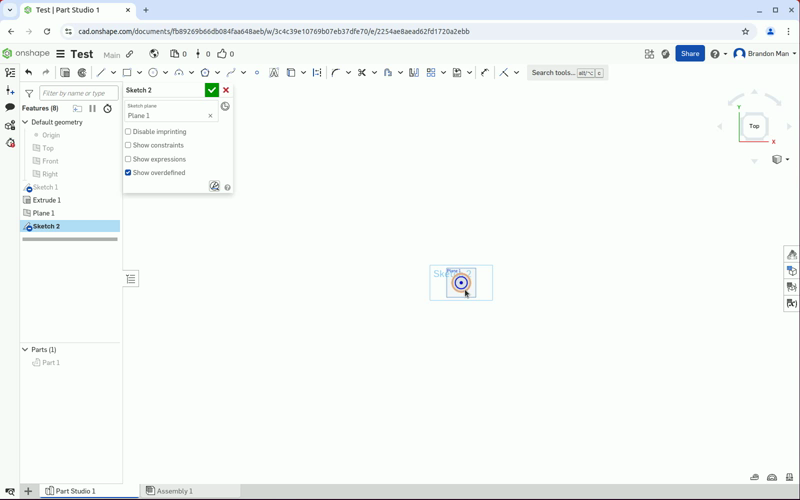
scroll(6)
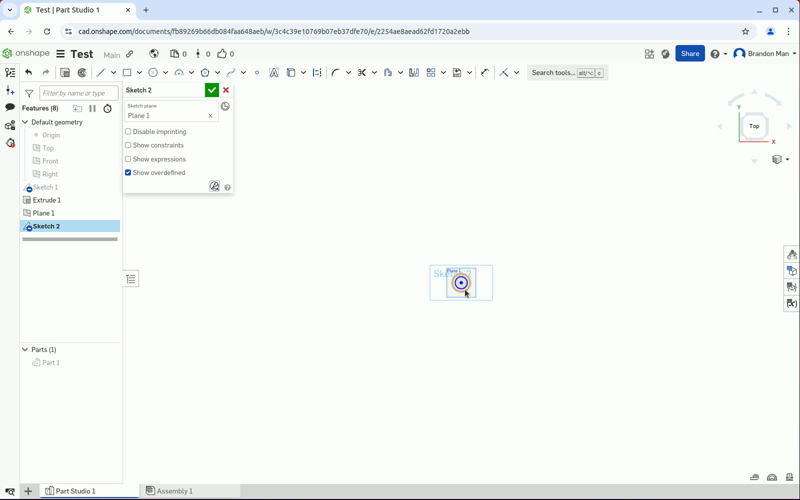
scroll(6)
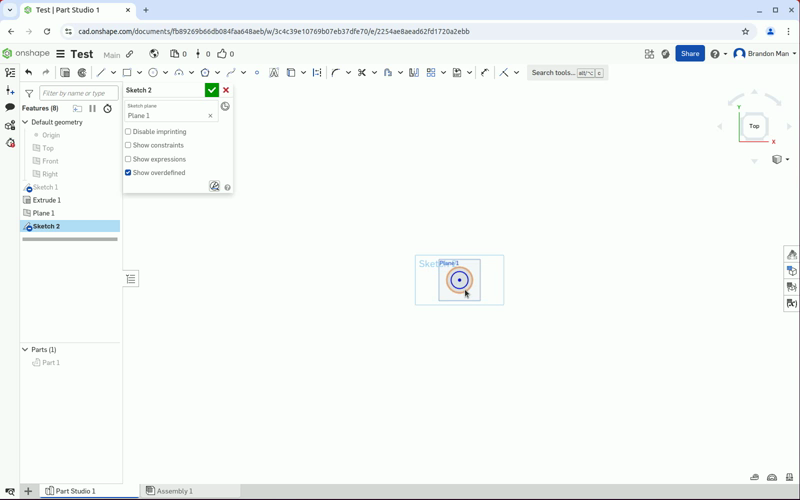
scroll(6)
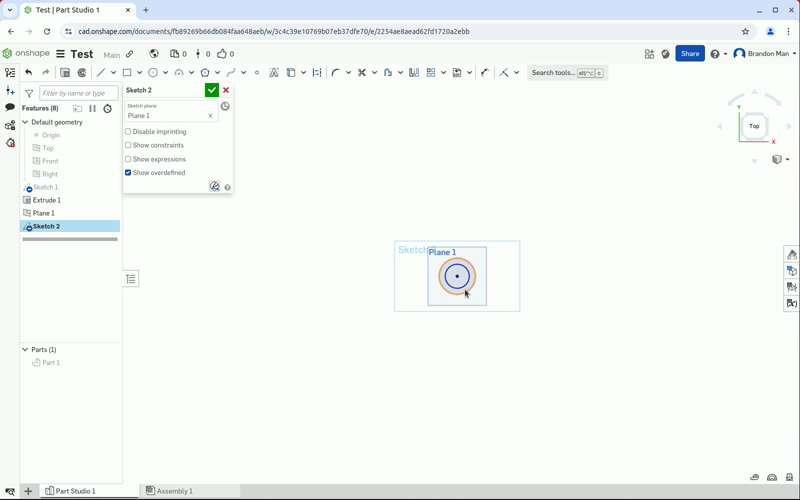
scroll(6)
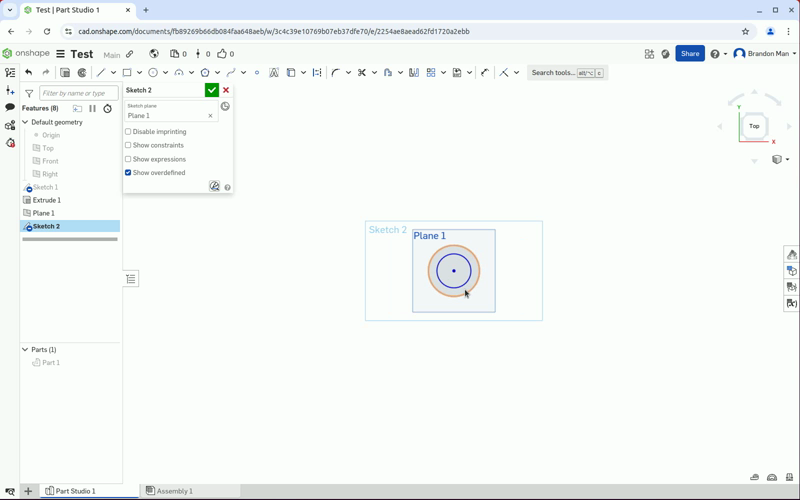
scroll(6)
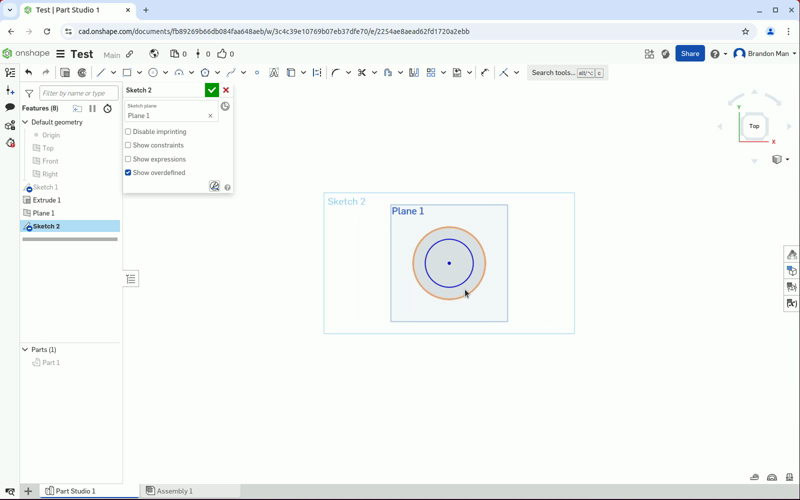
scroll(6)
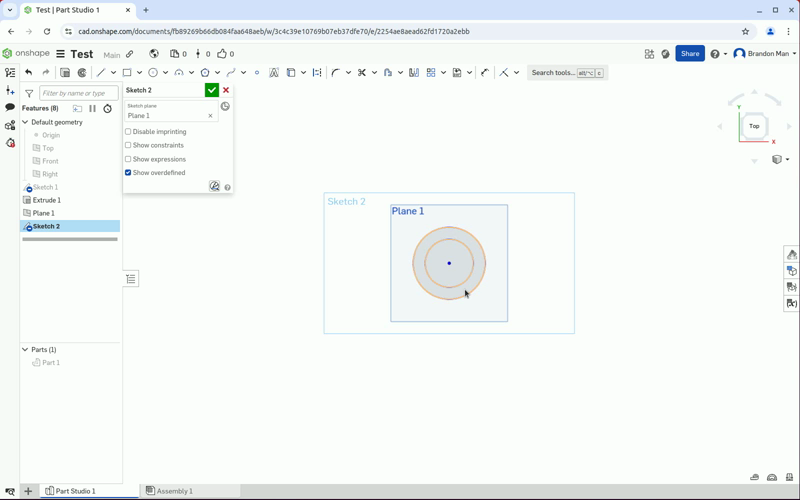
scroll(6)
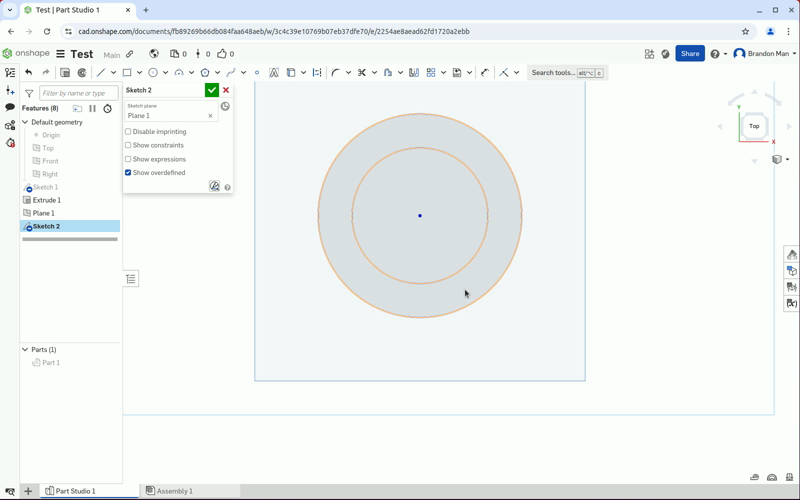
click(465, 289)
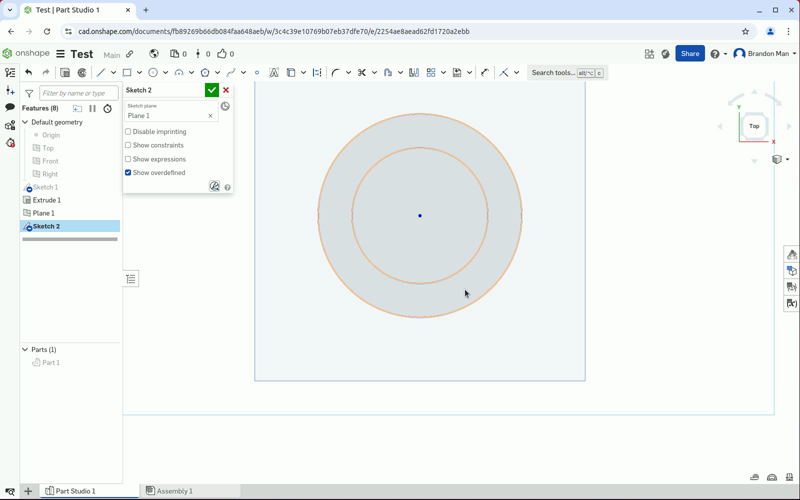
scroll(-6)
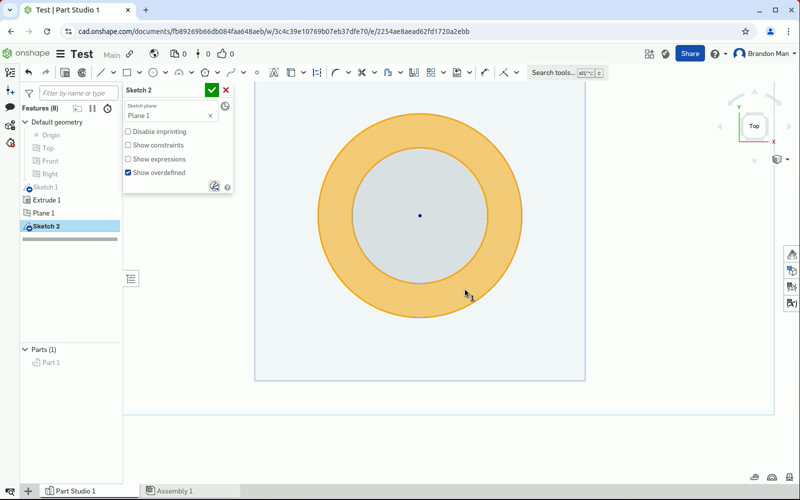
scroll(-6)
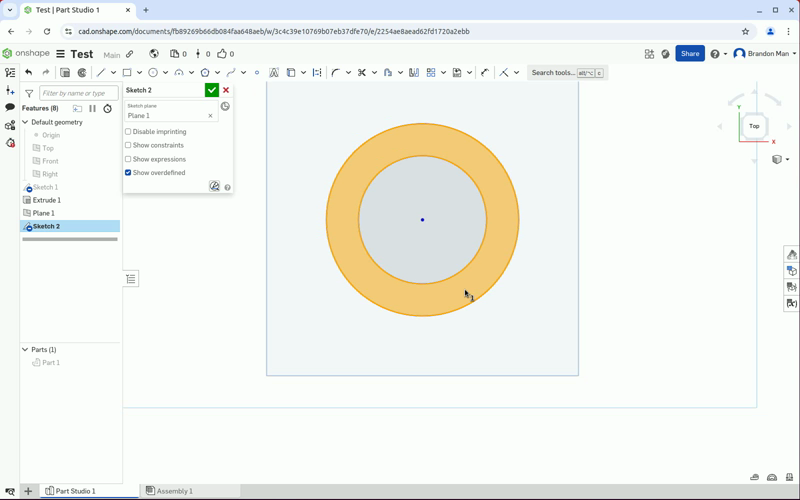
scroll(-6)
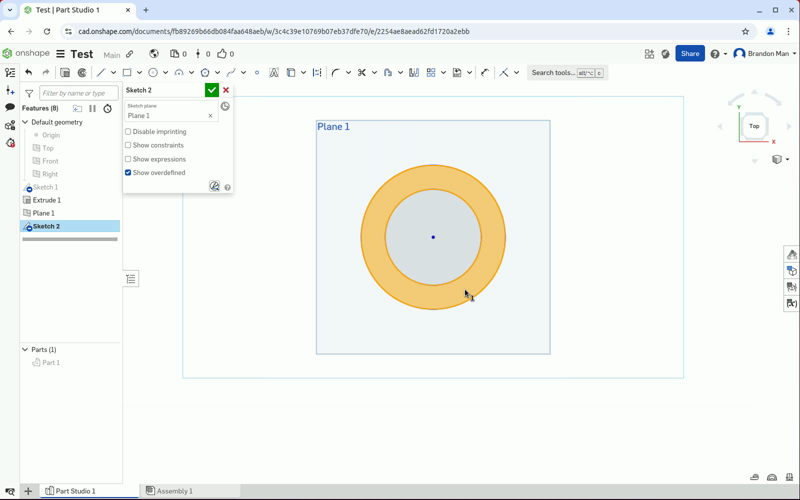
scroll(-6)
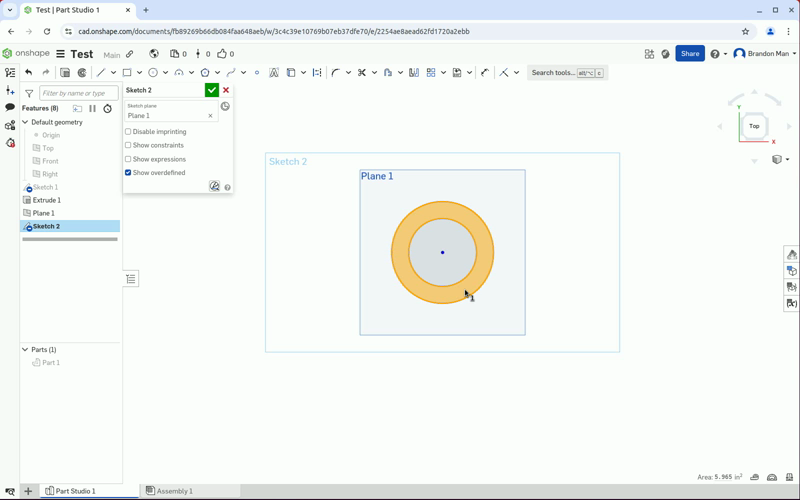
scroll(-6)
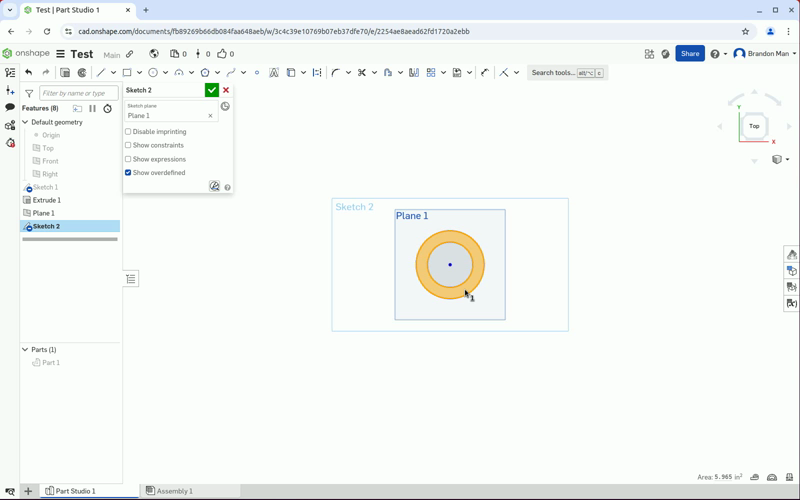
scroll(-6)
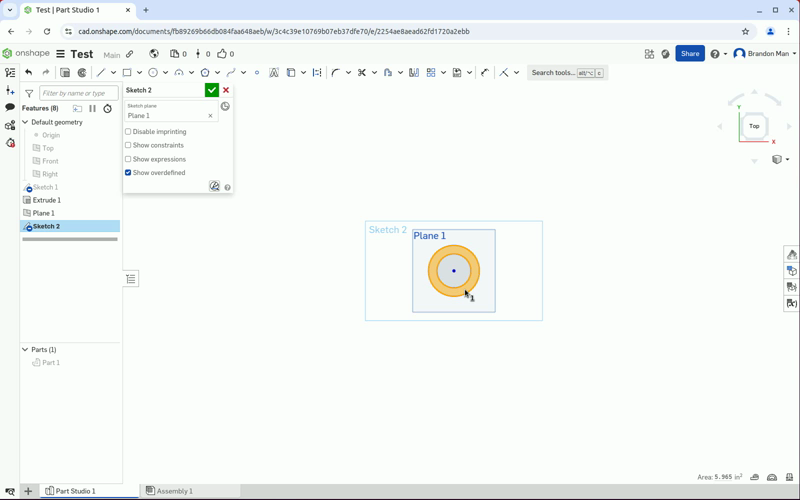
scroll(-6)
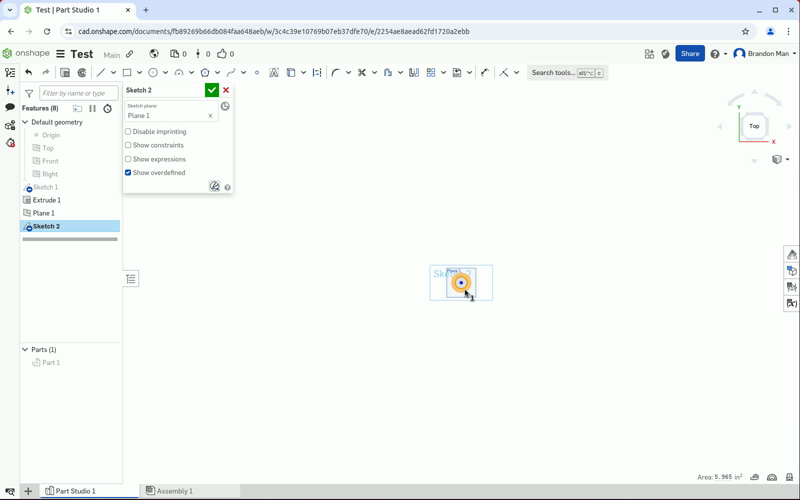
mouse_move(73, 352)
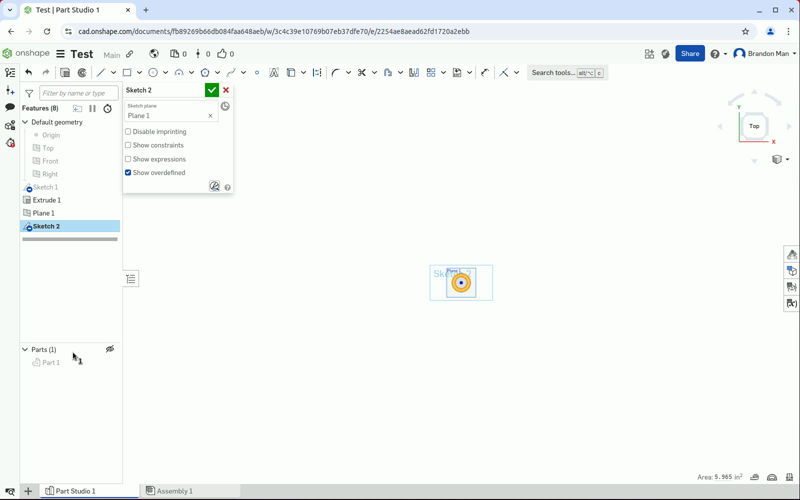
key(shift+y)
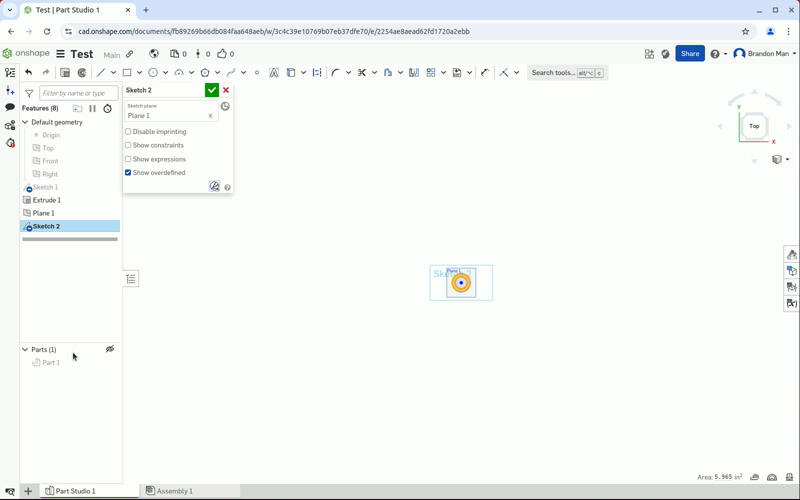
key(shift+e)
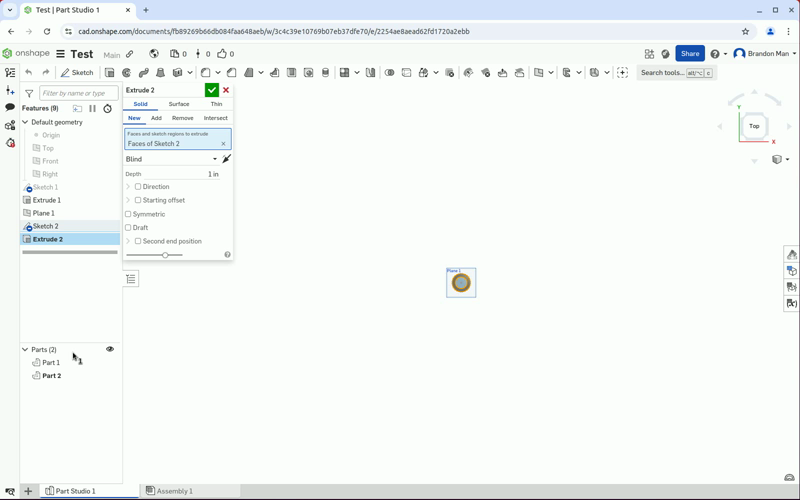
mouse_move(143, 106)
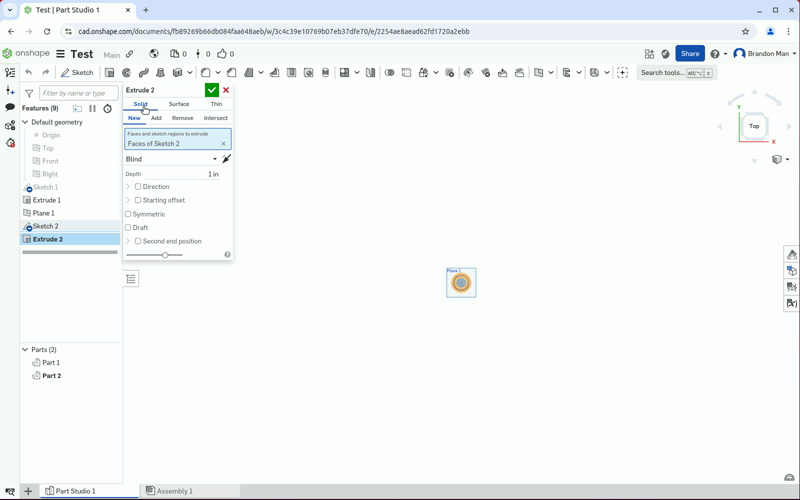
click(143, 106)
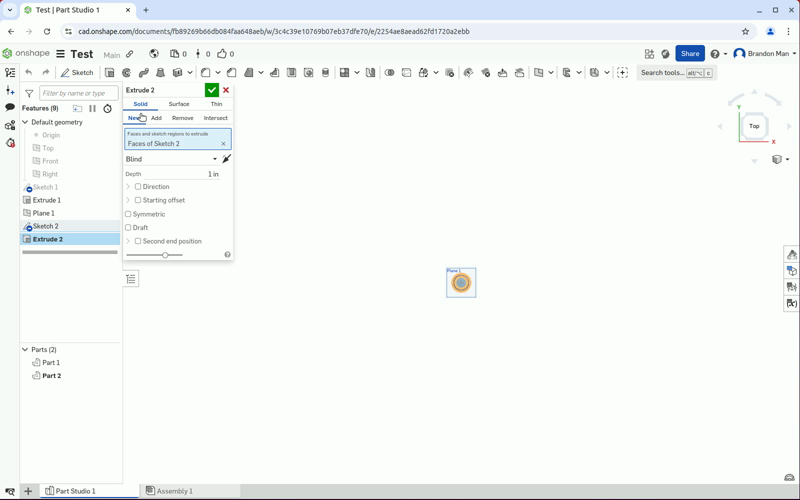
mouse_move(137, 120)
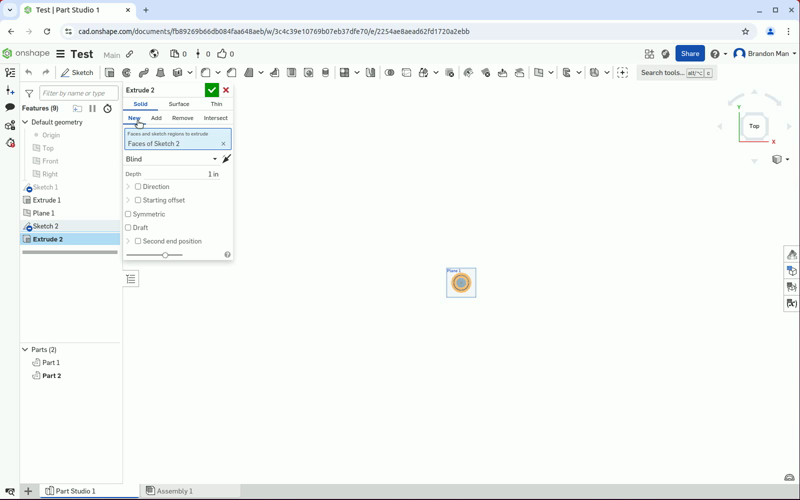
click(137, 120)
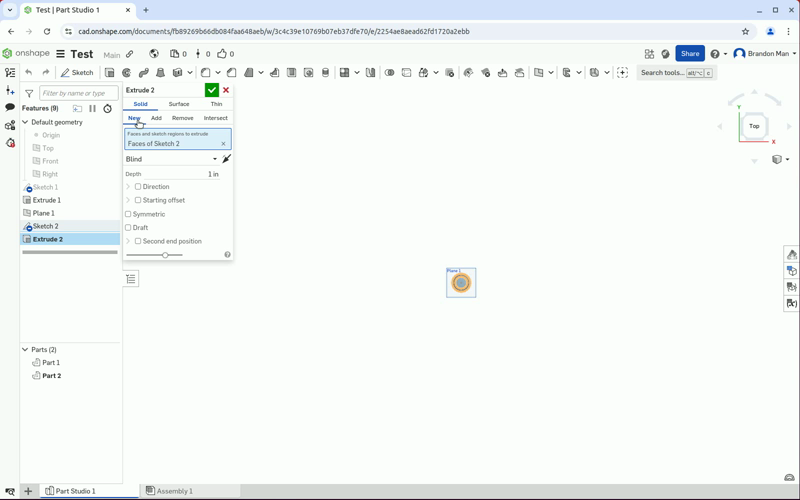
key(tab, 4)
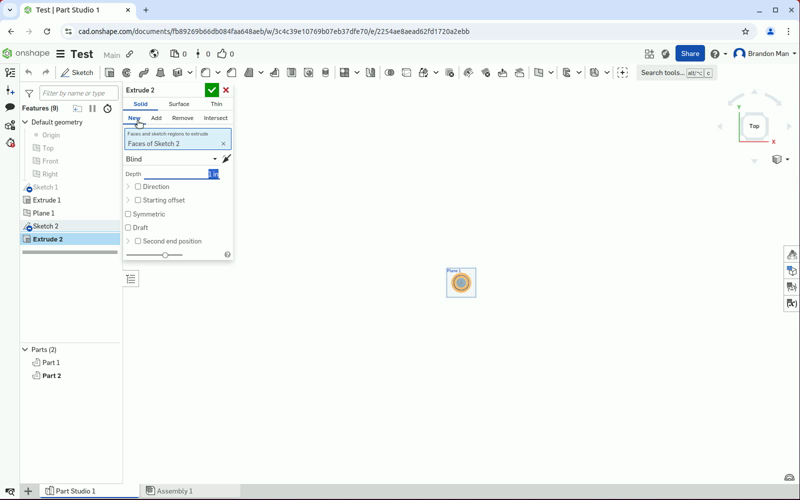
text(22.145)
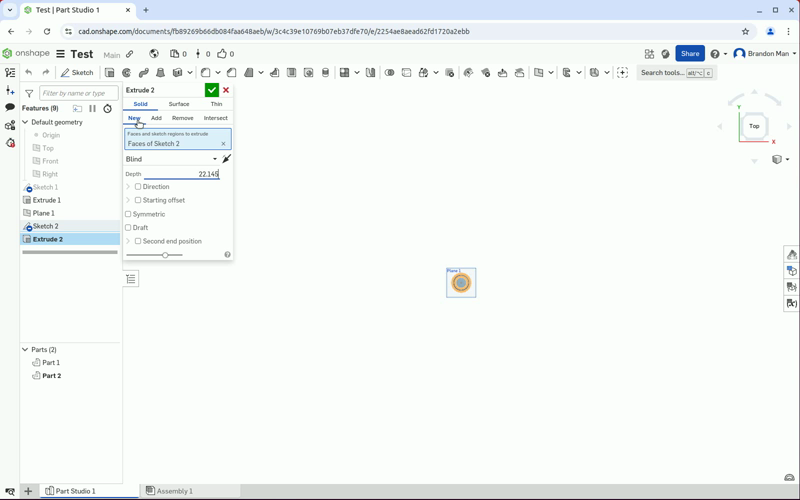
key(enter)
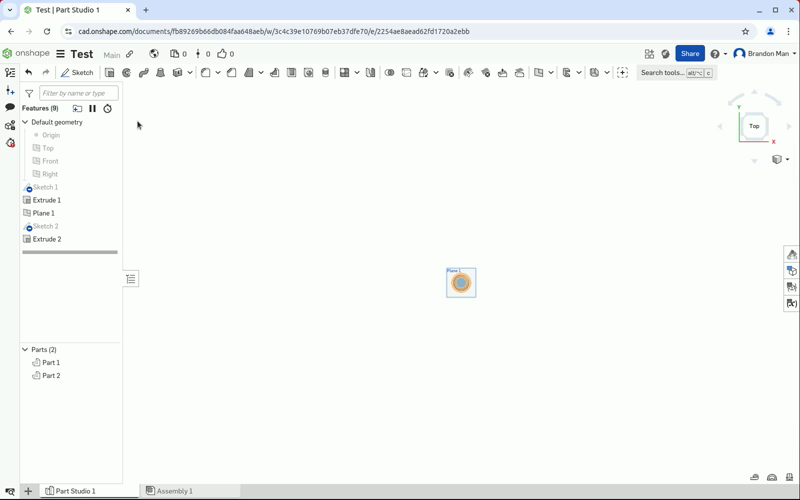
key(shift+h)
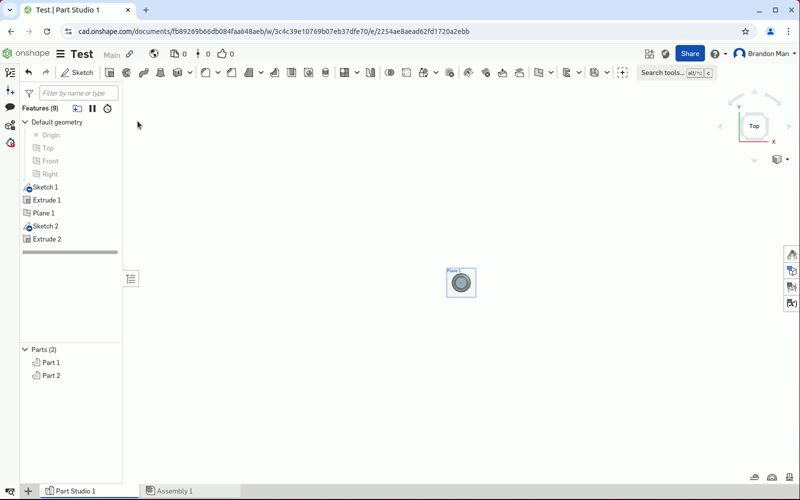
key(shift+h)
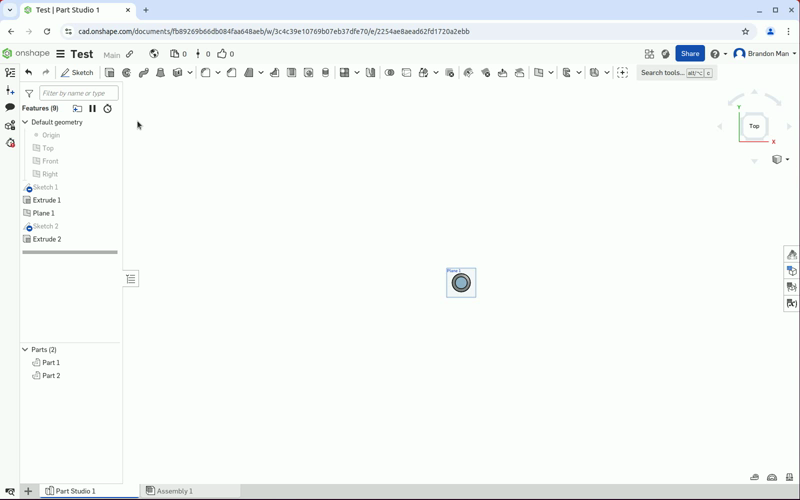
mouse_move(73, 189)
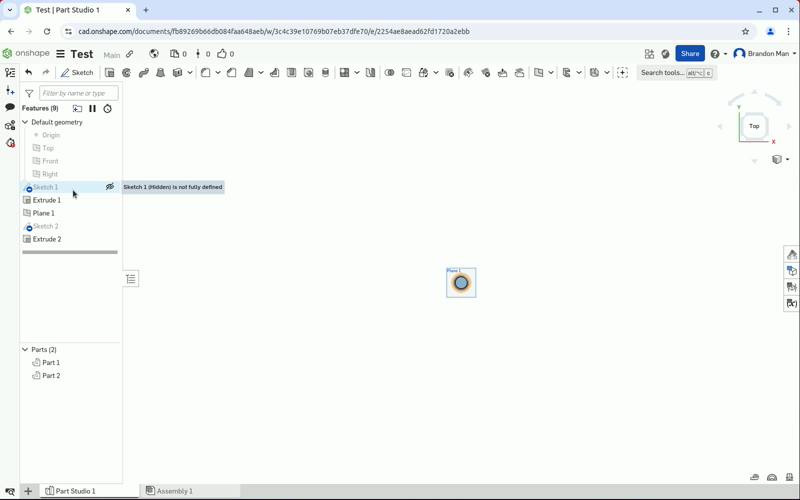
click(73, 189)
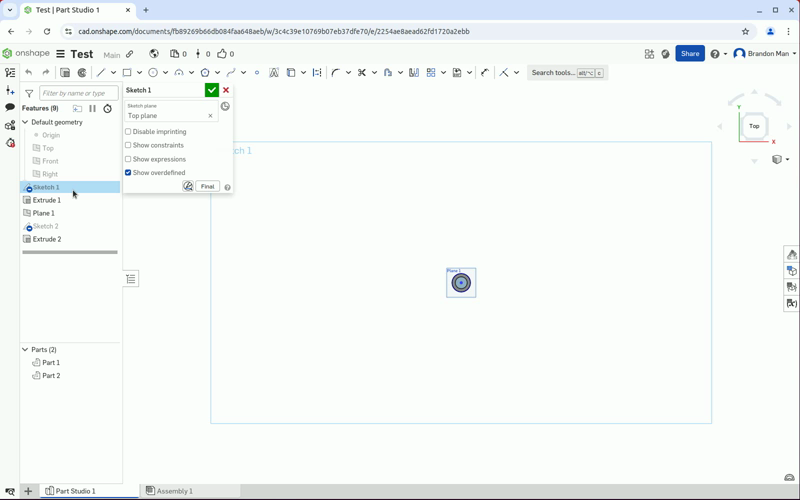
mouse_move(229, 92)
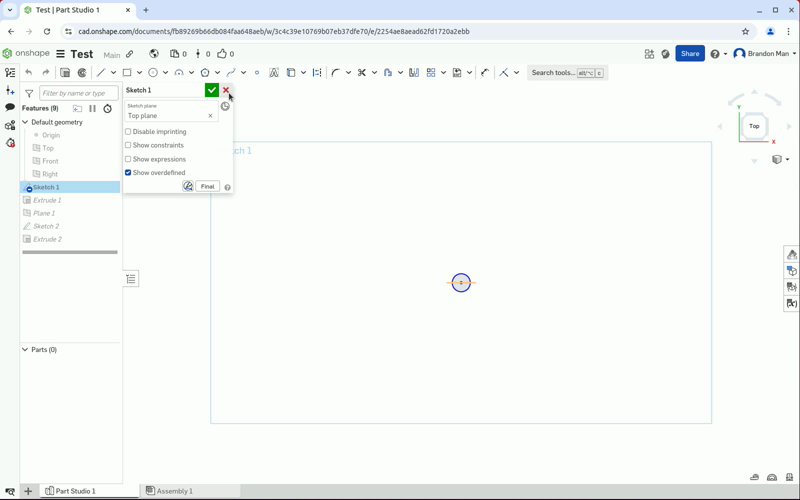
click(229, 92)
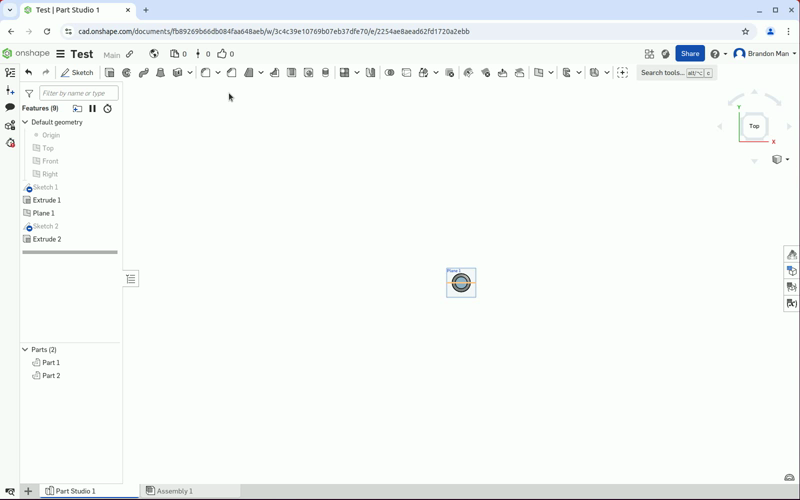
mouse_move(541, 75)
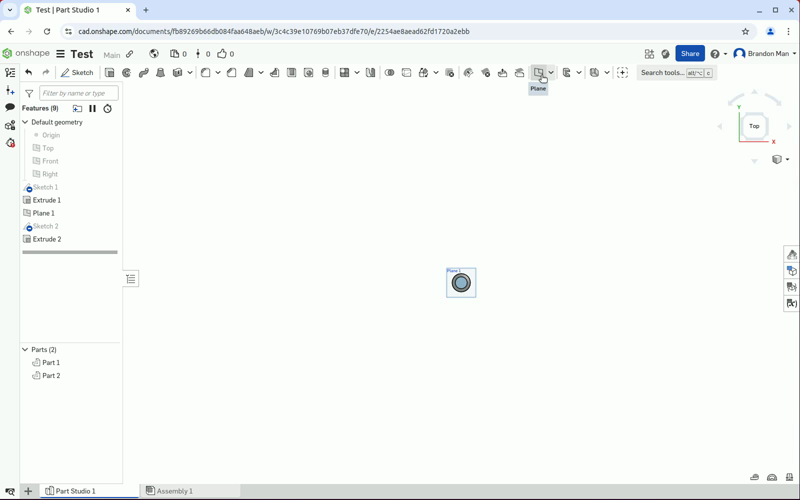
click(541, 75)
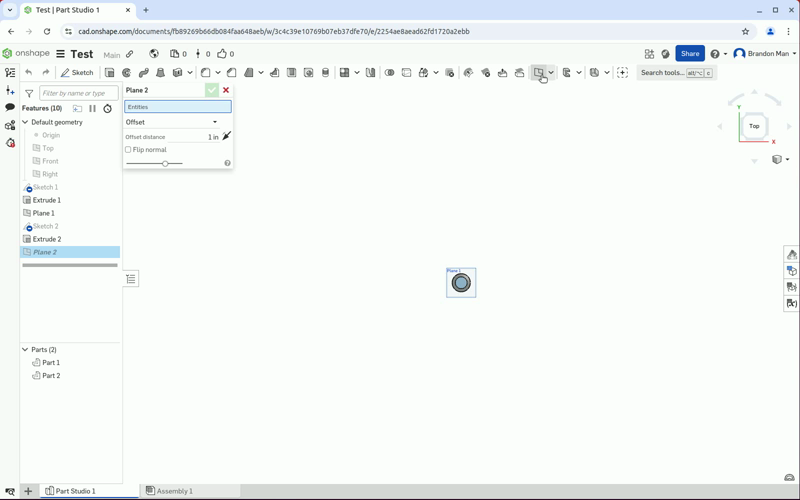
mouse_move(73, 150)
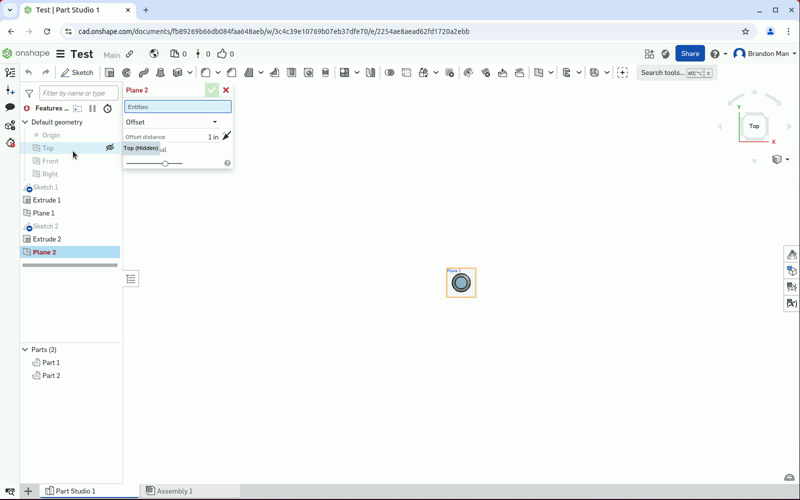
click(73, 150)
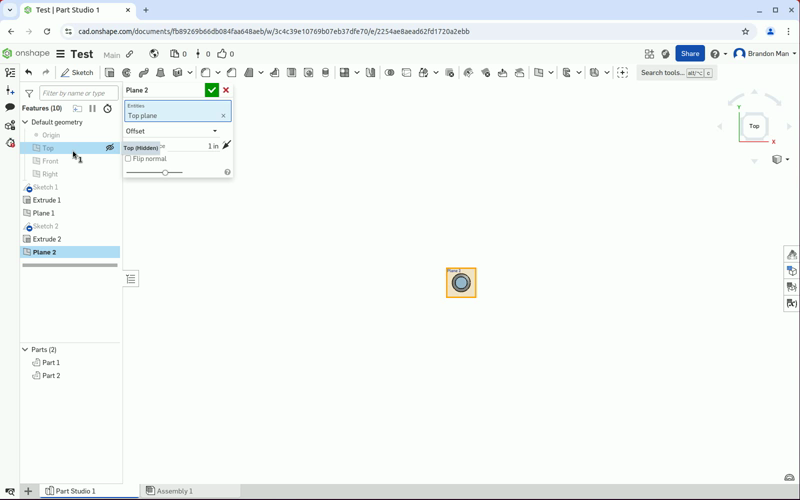
key(tab, 2)
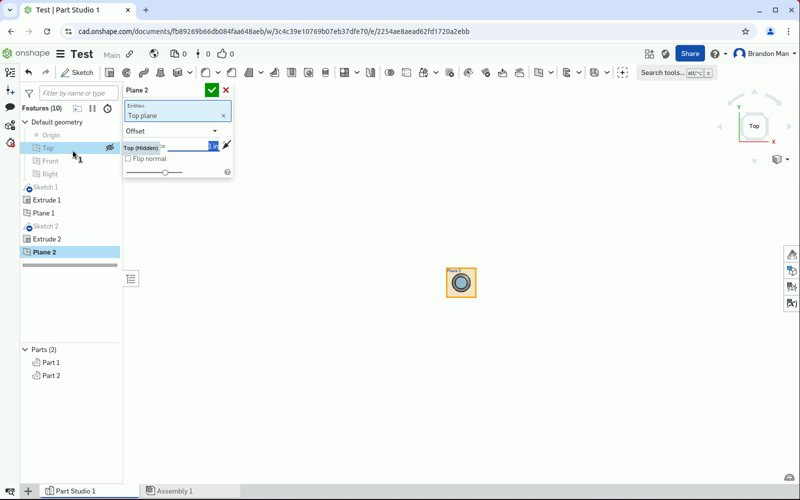
text(22.615)
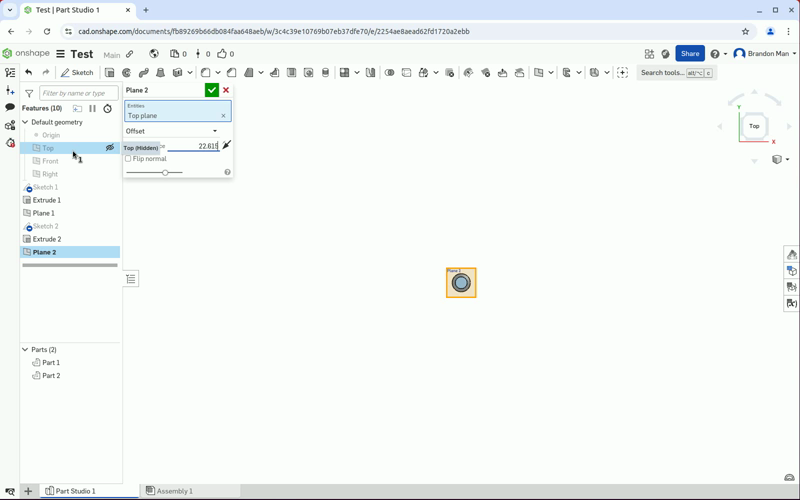
key(enter, 2)
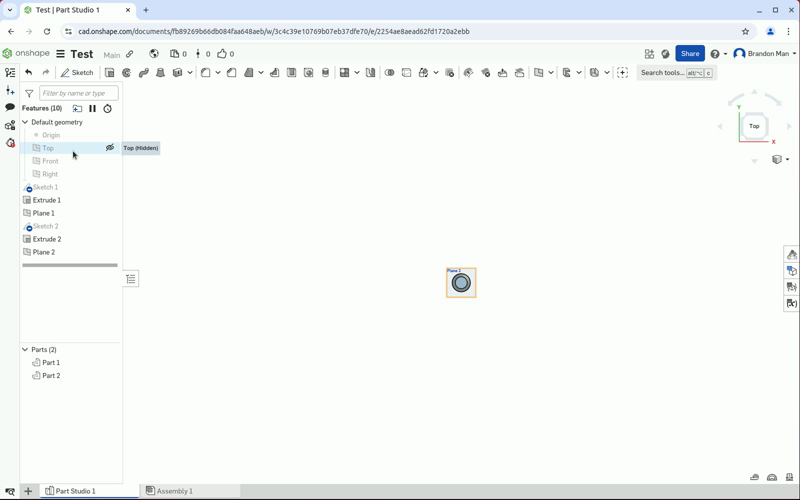
key(shift+s)
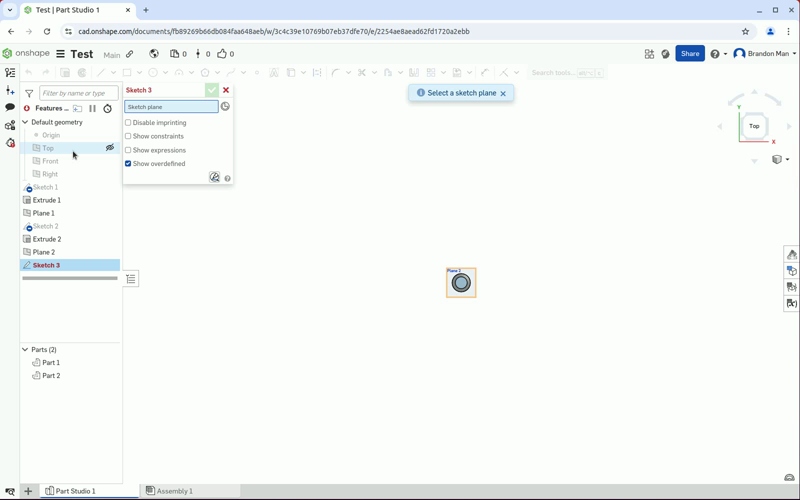
mouse_move(73, 254)
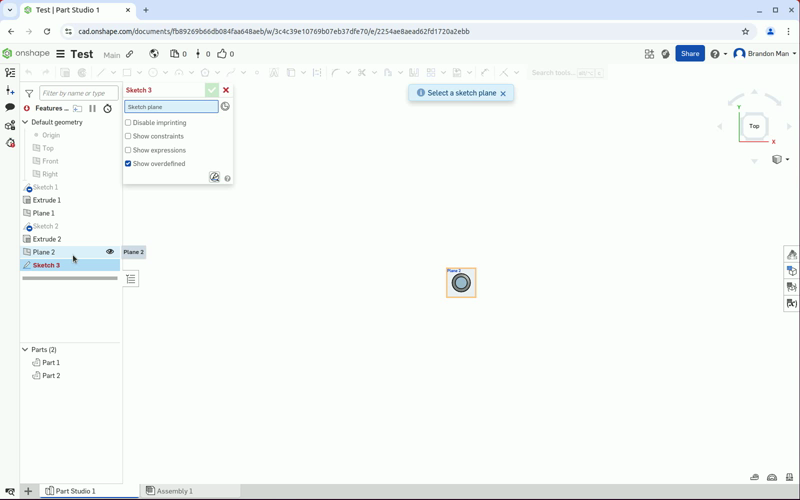
click(73, 254)
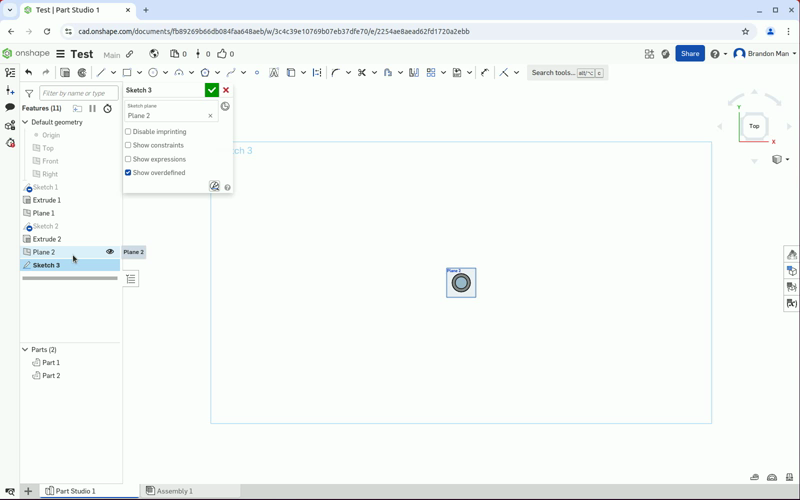
mouse_move(73, 352)
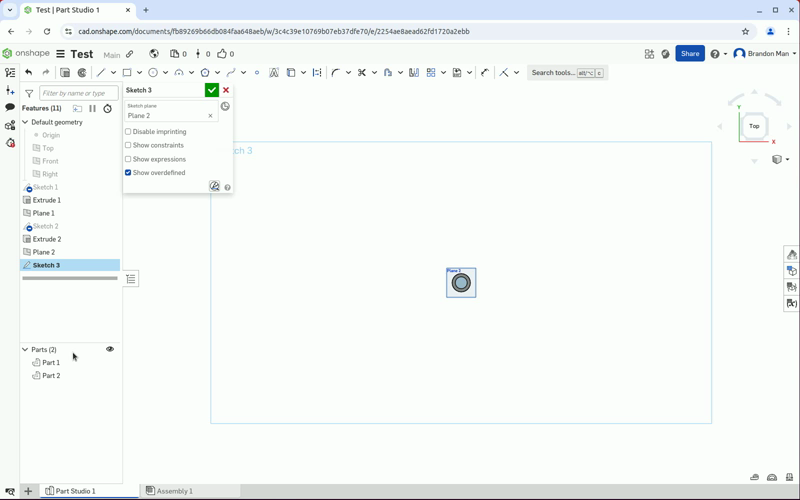
key(y)
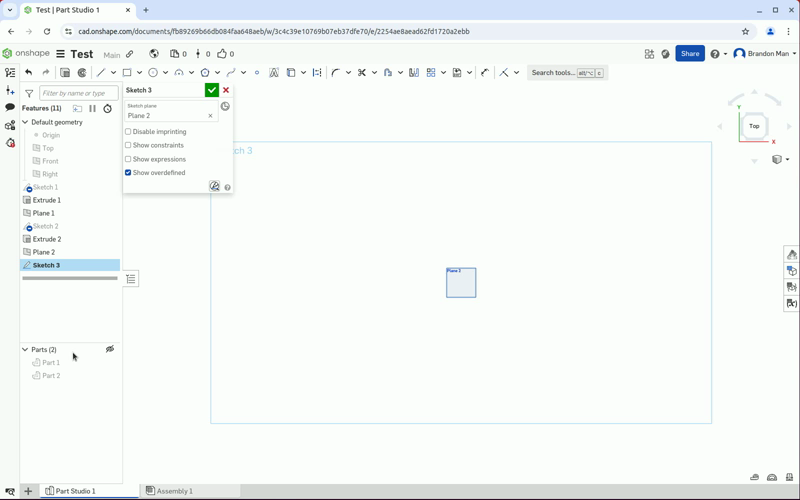
key(c)
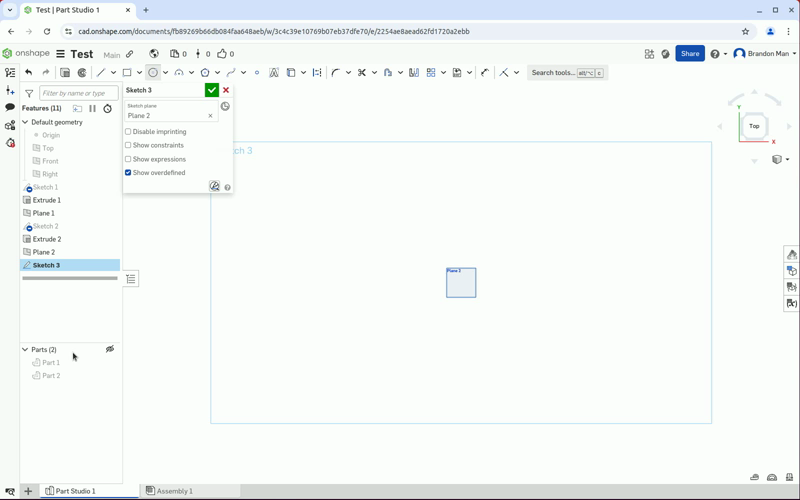
key_down(shift)
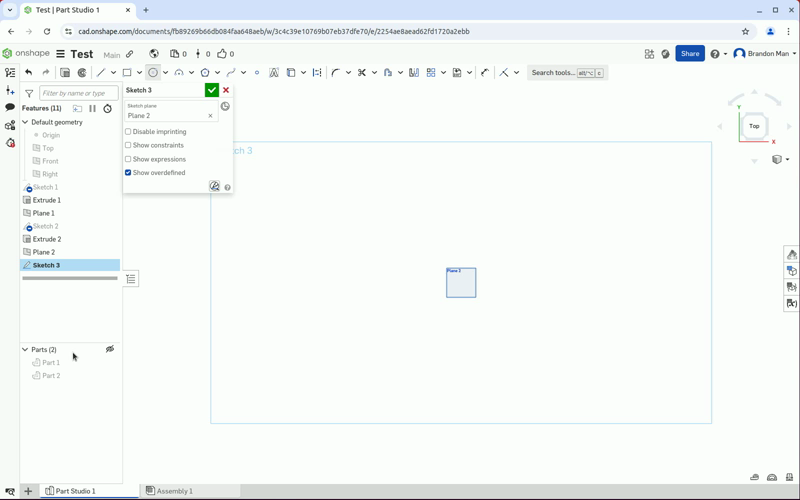
mouse_move(461, 282)
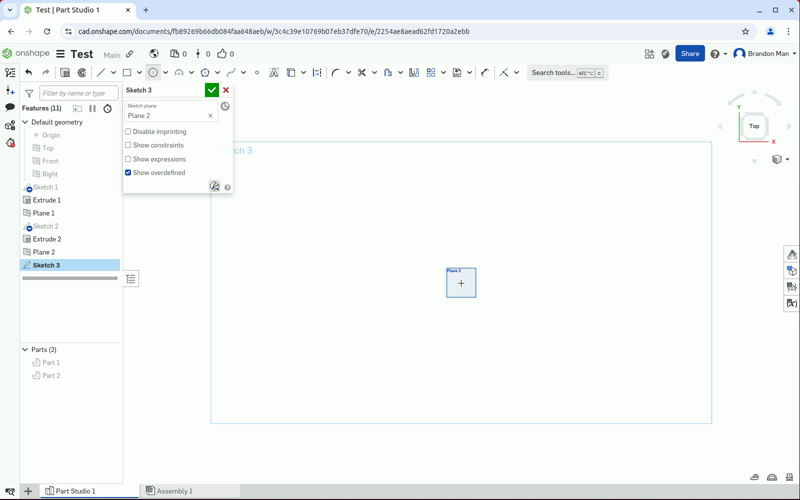
click(461, 282)
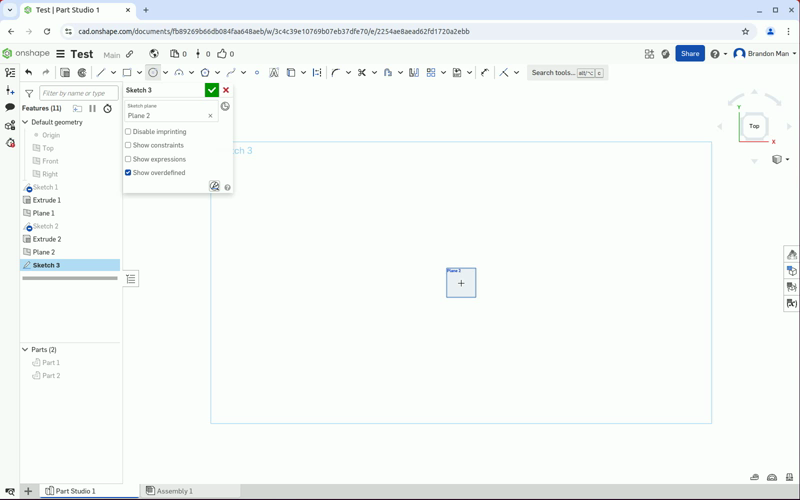
key_up(shift)
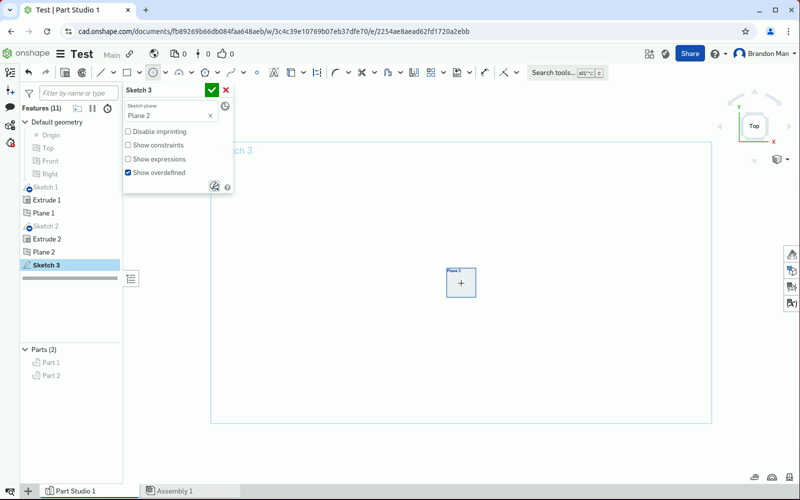
mouse_move(470, 282)
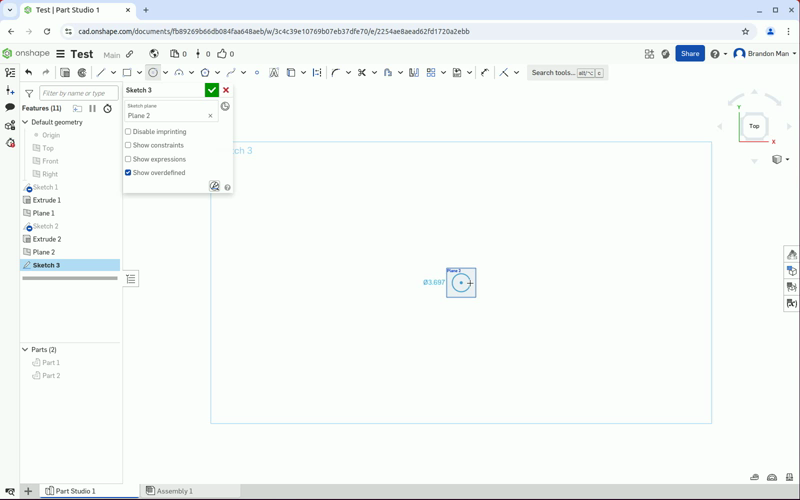
click(470, 282)
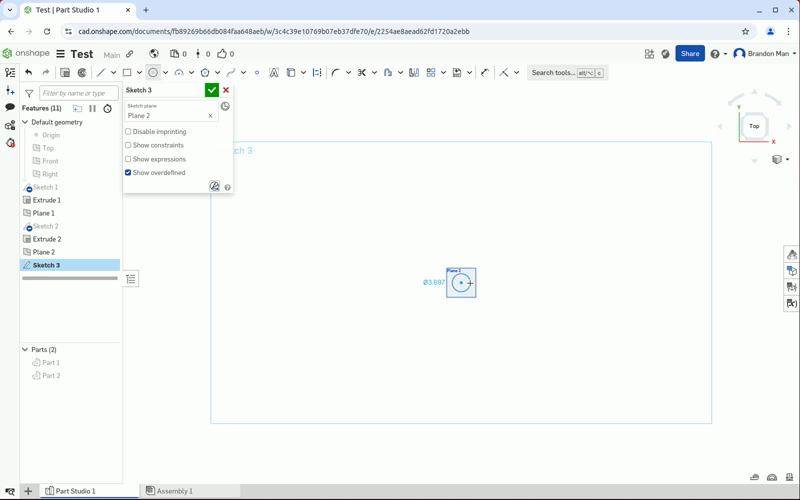
key(esc)
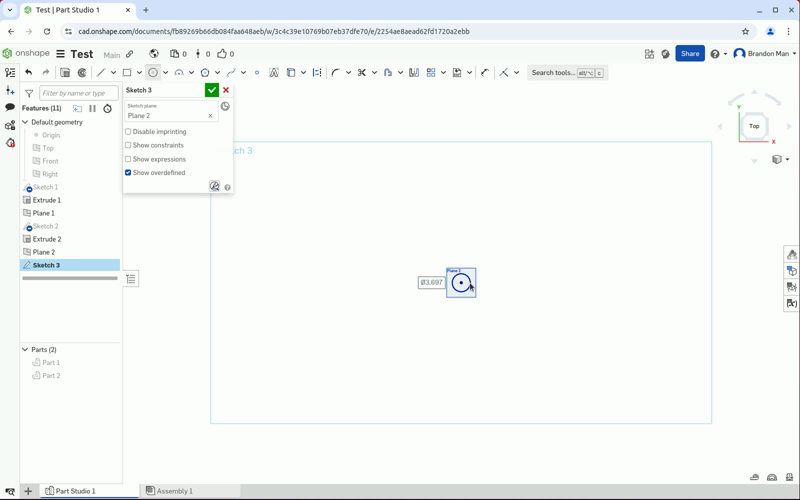
key(a)
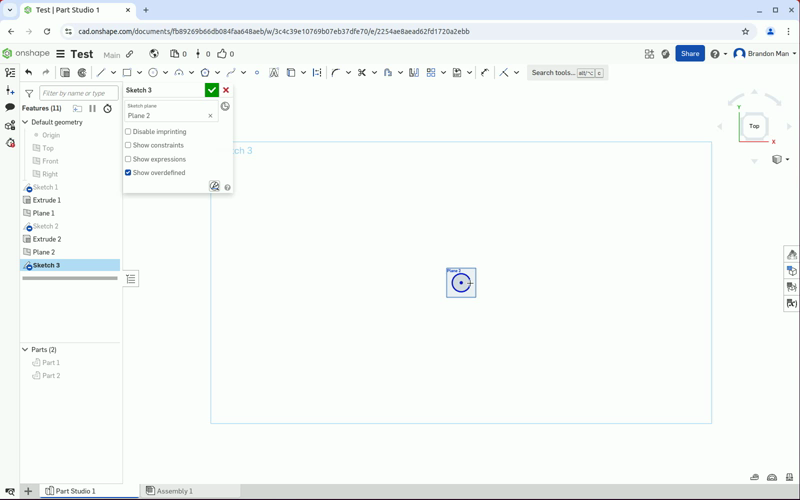
key_down(shift)
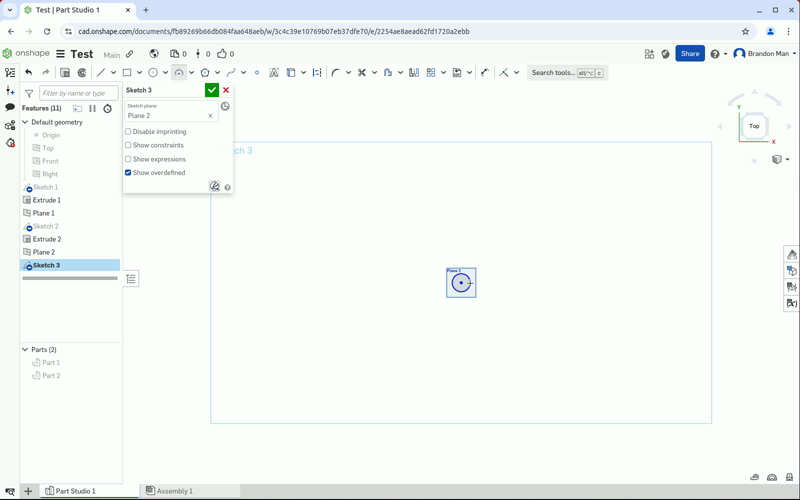
mouse_move(454, 282)
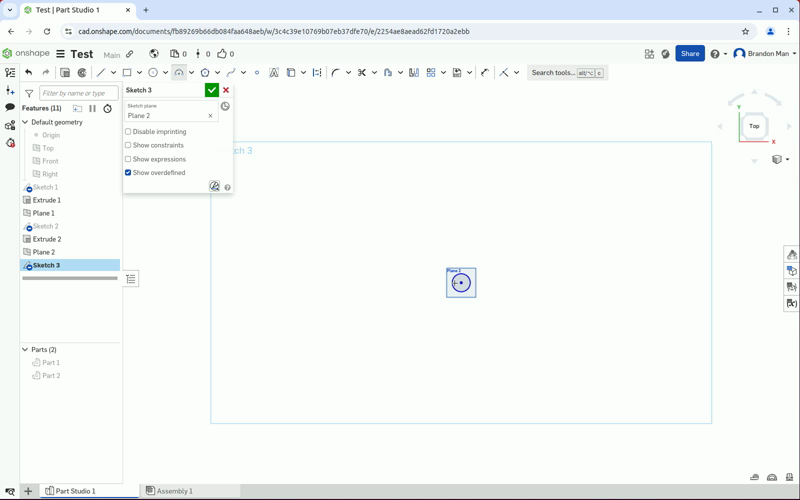
click(454, 282)
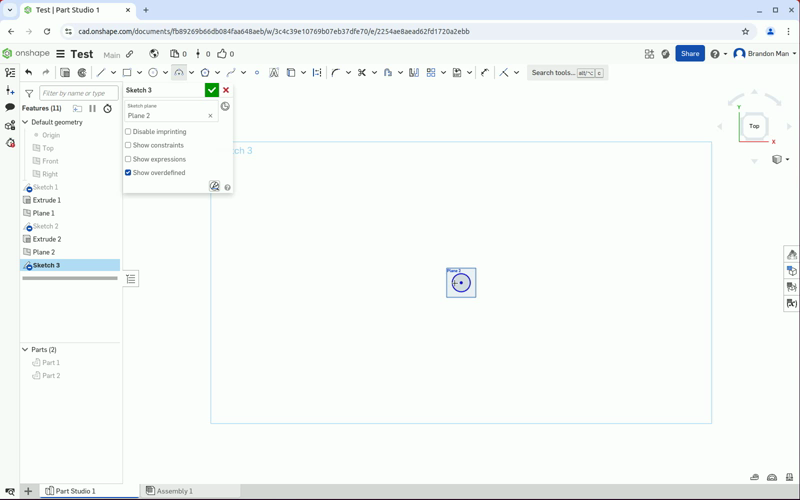
key_up(shift)
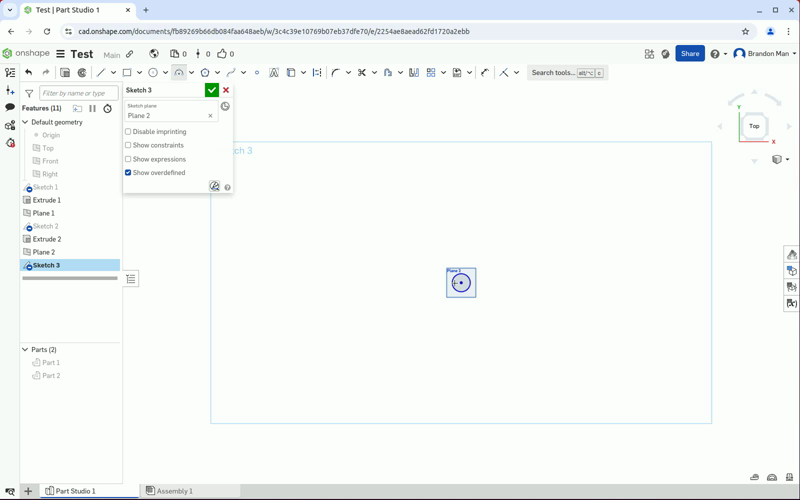
key_down(shift)
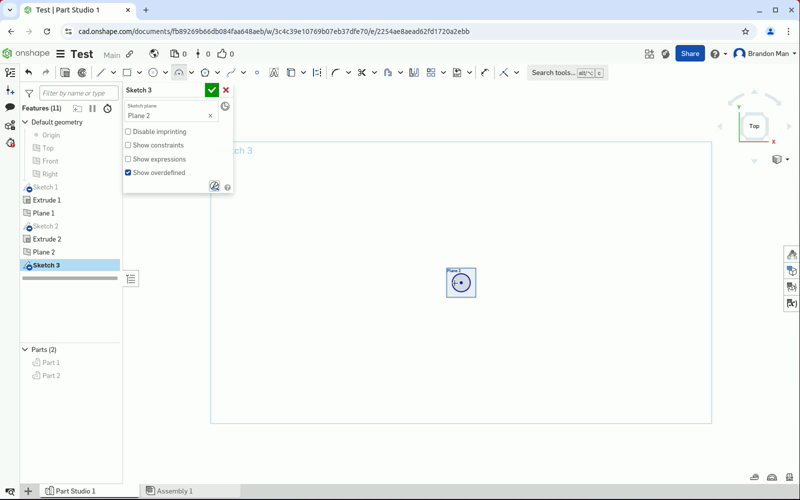
mouse_move(461, 289)
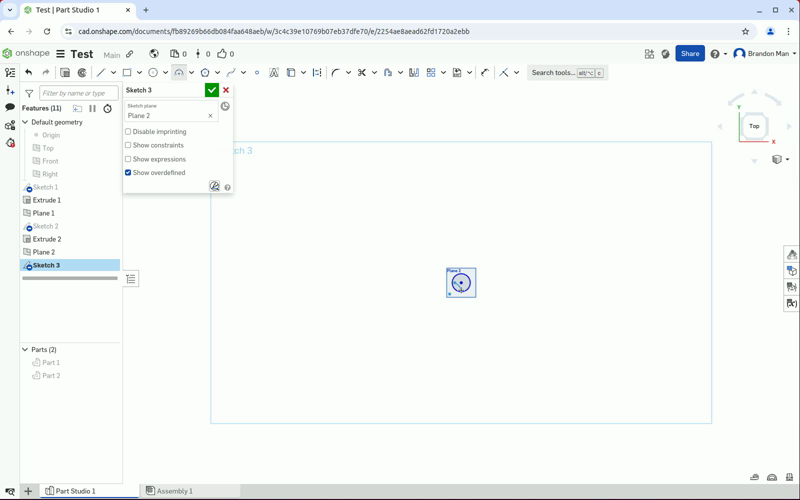
click(461, 289)
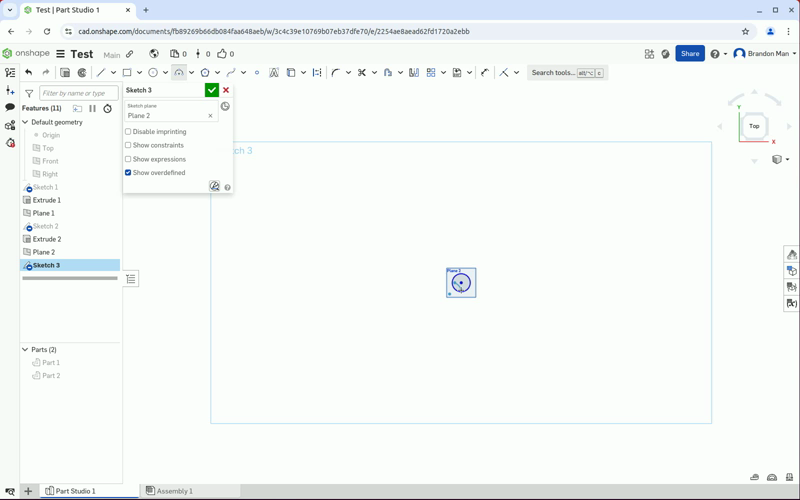
mouse_move(456, 287)
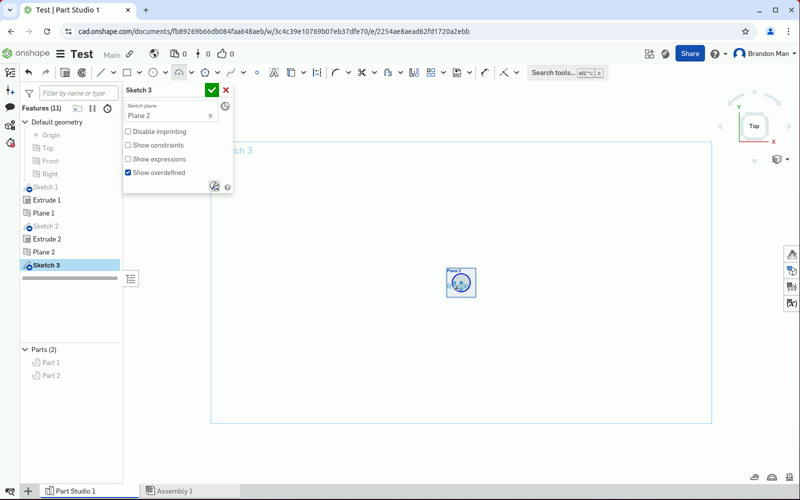
click(456, 287)
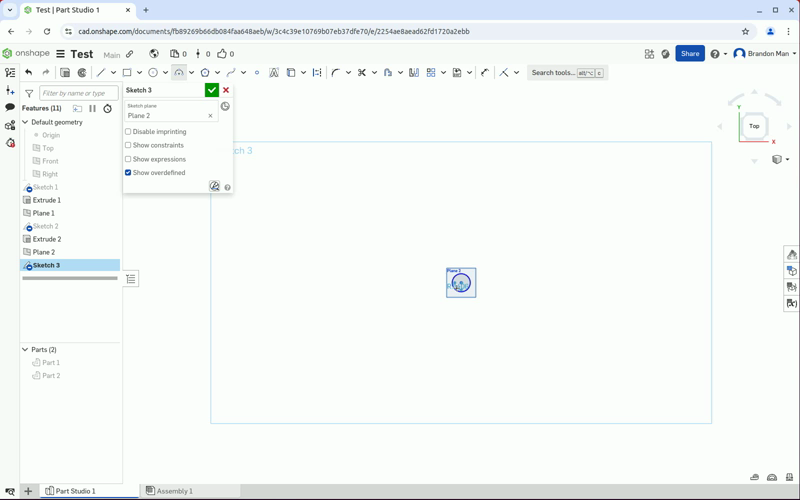
key_up(shift)
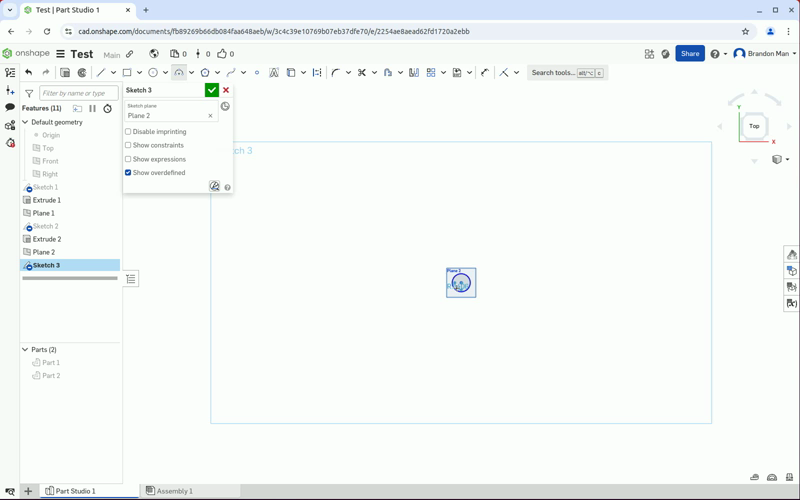
key(esc)
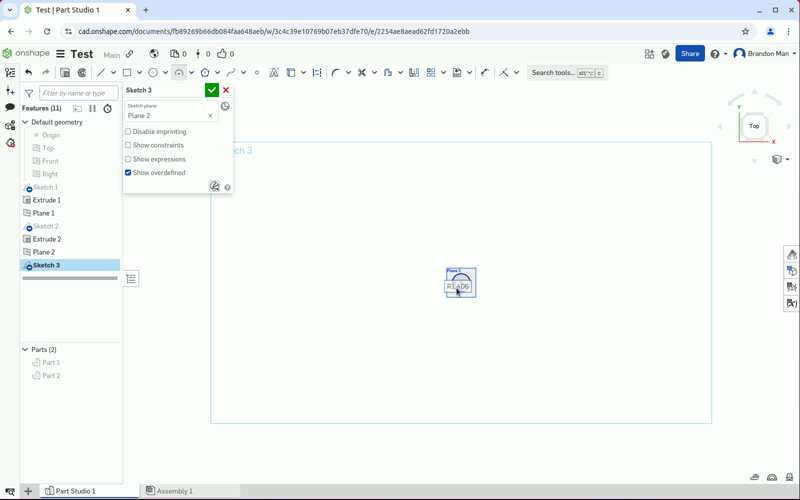
key(l)
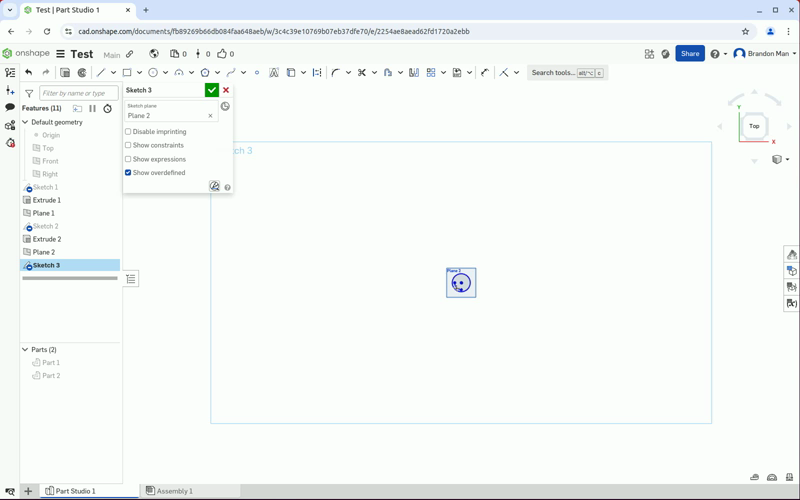
mouse_move(461, 289)
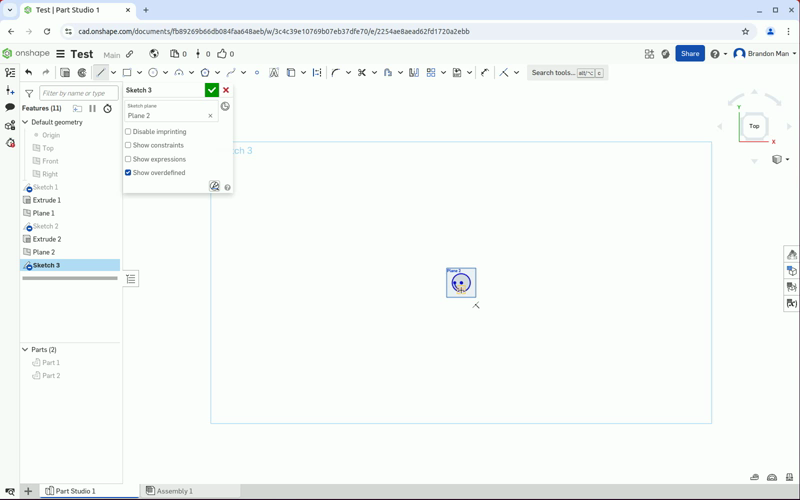
click(461, 289)
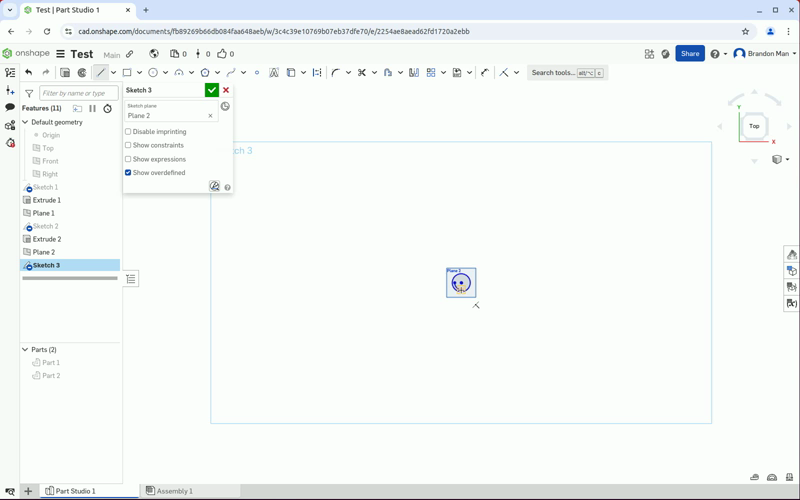
key_down(shift)
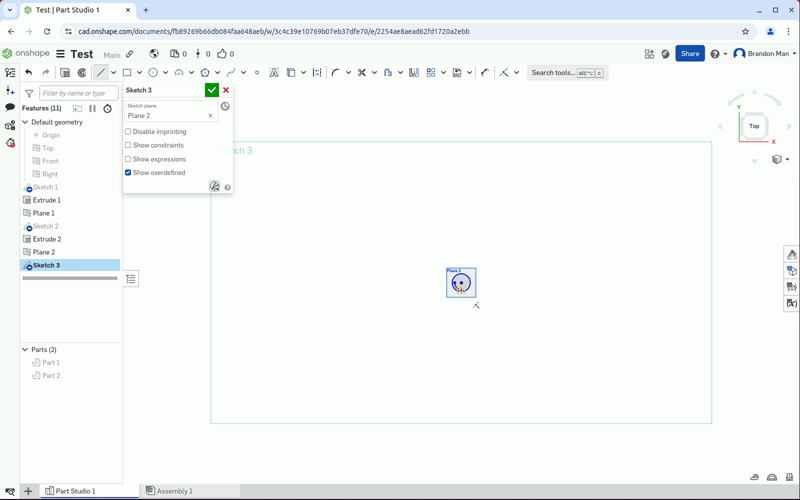
mouse_move(491, 289)
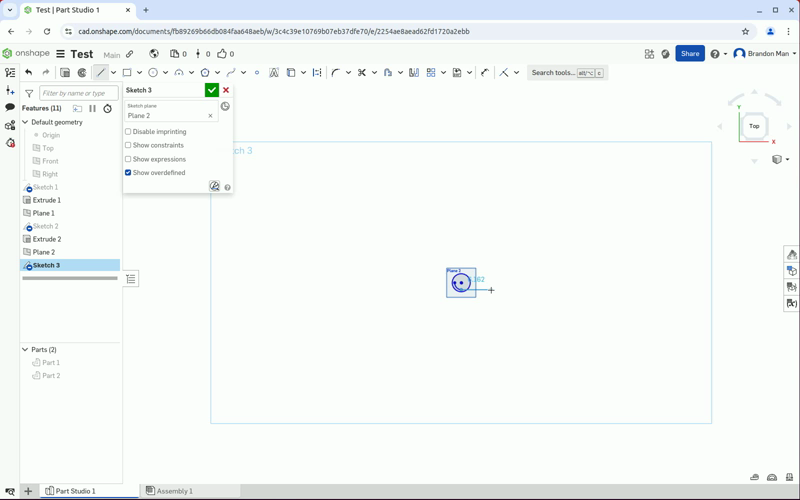
mouse_move(461, 288)
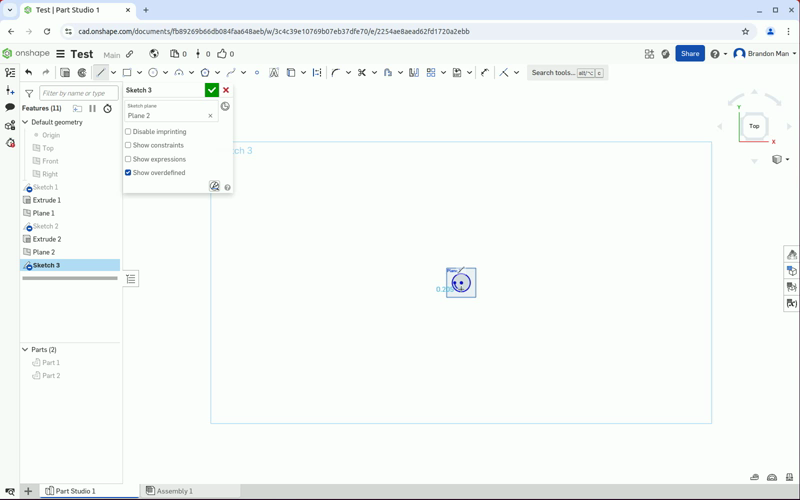
scroll(6)
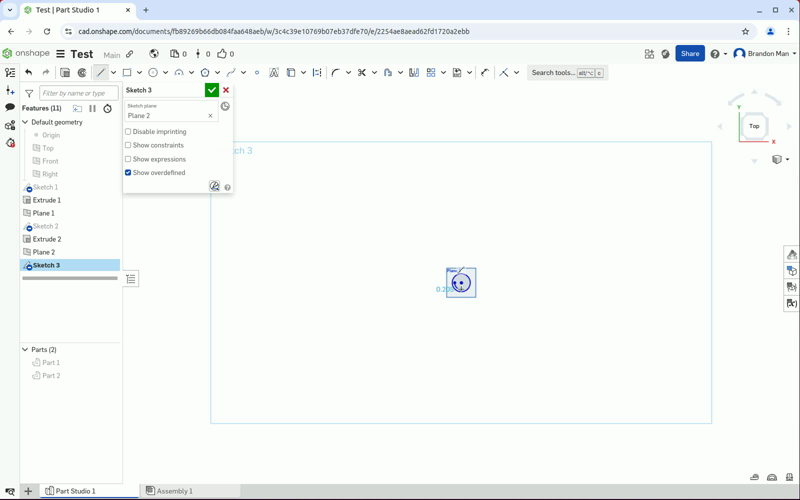
scroll(6)
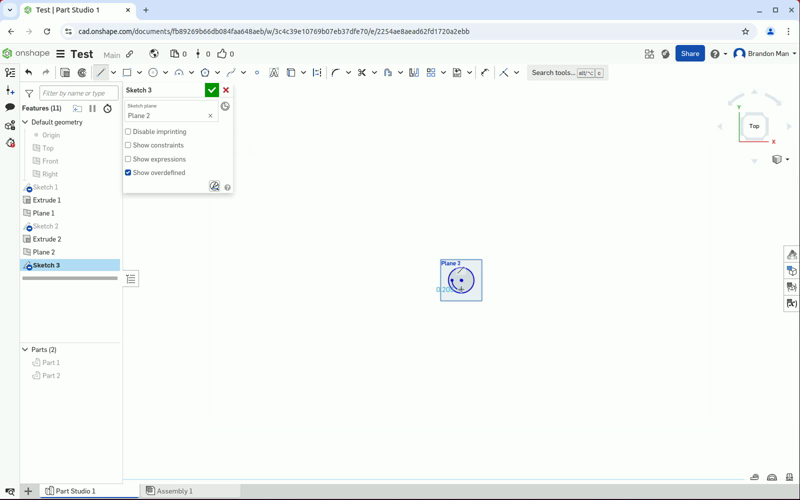
scroll(6)
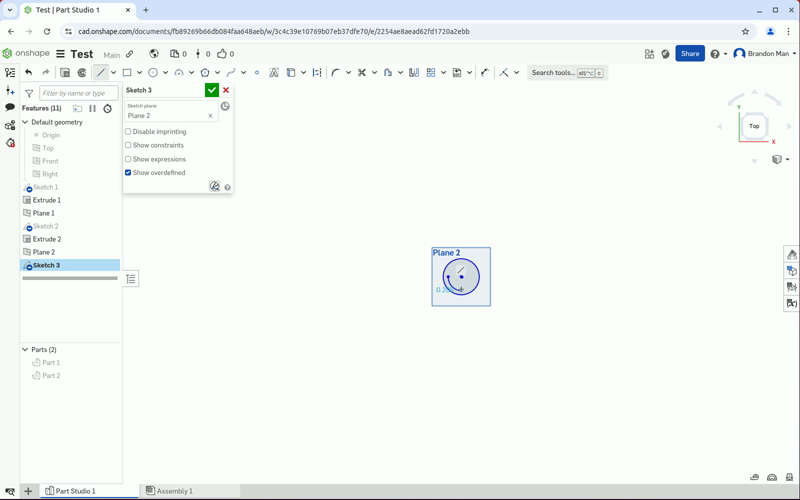
scroll(6)
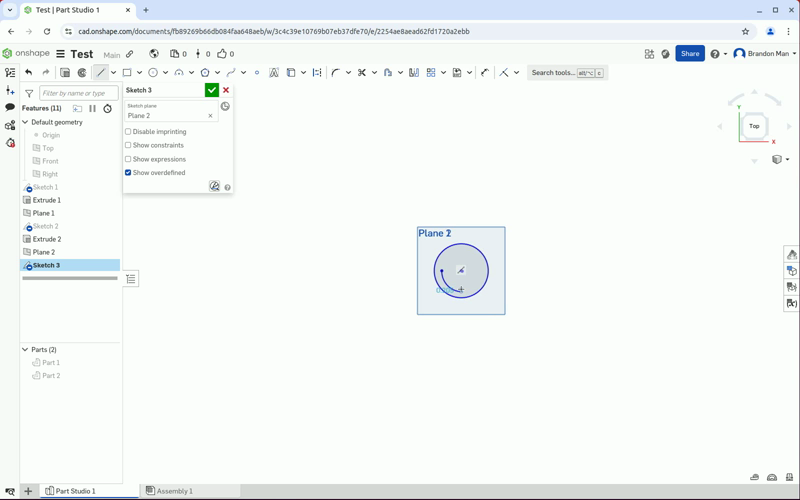
scroll(6)
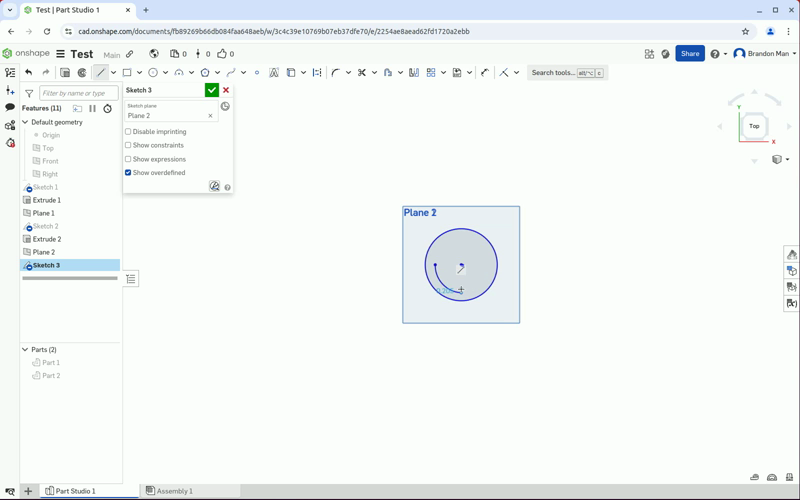
scroll(6)
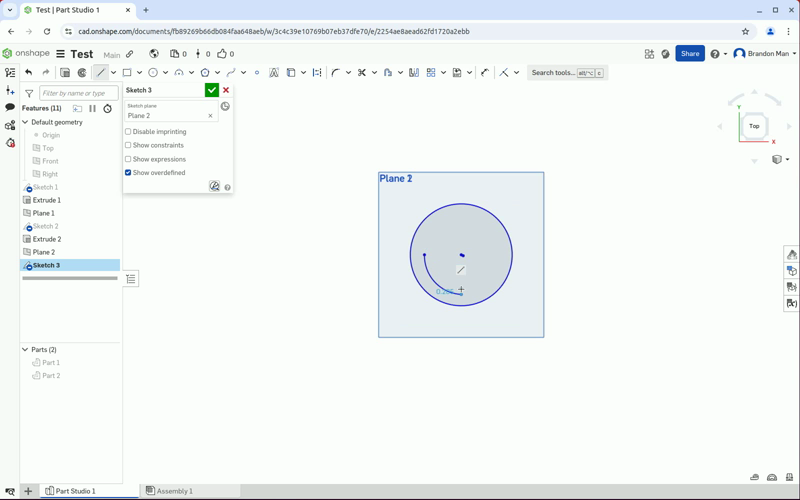
scroll(6)
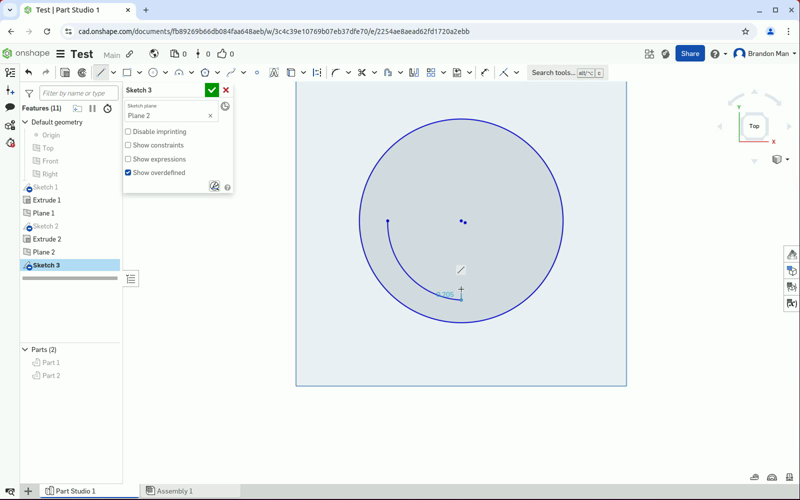
click(461, 288)
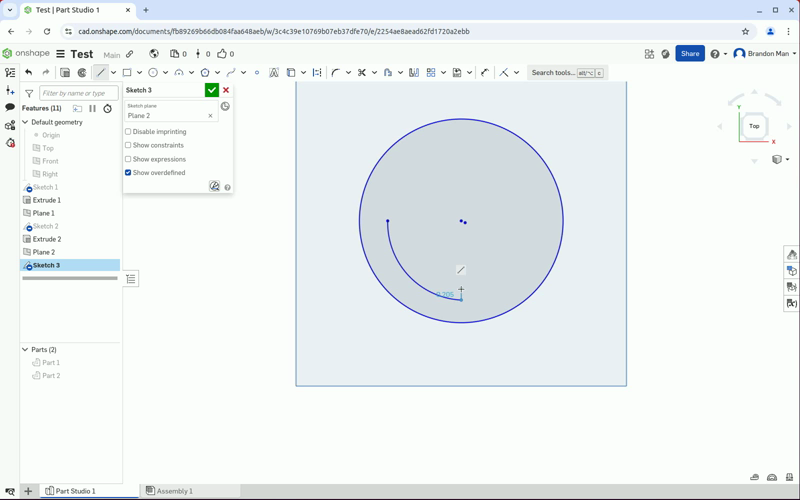
scroll(-6)
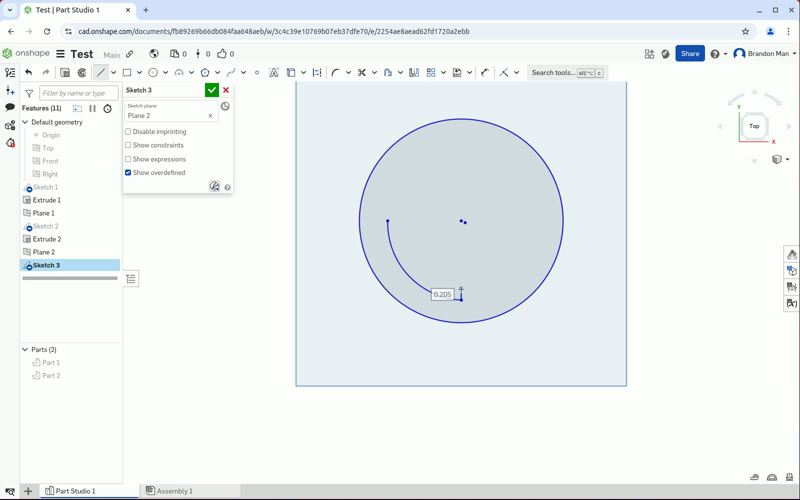
scroll(-6)
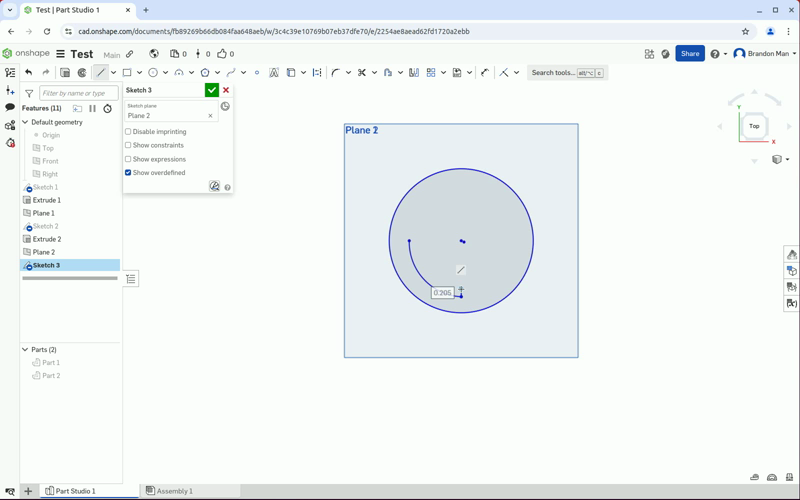
scroll(-6)
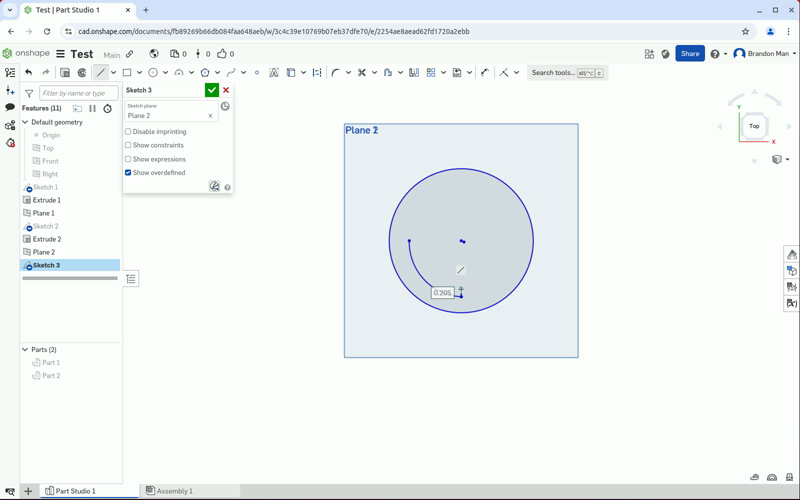
scroll(-6)
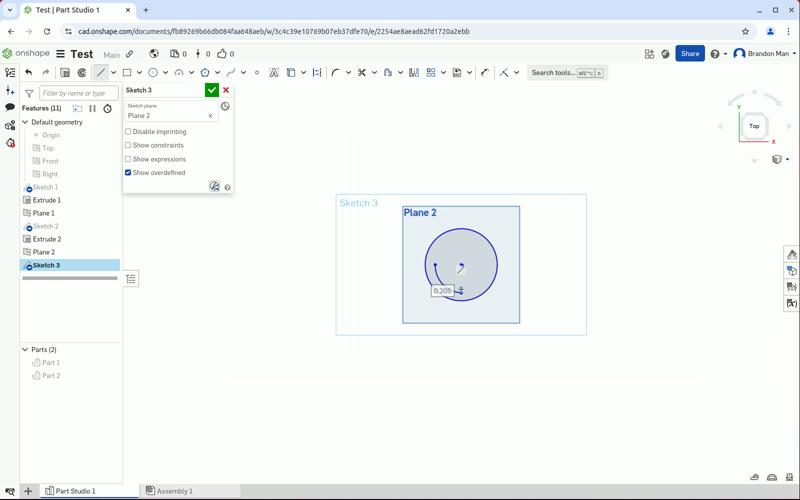
scroll(-6)
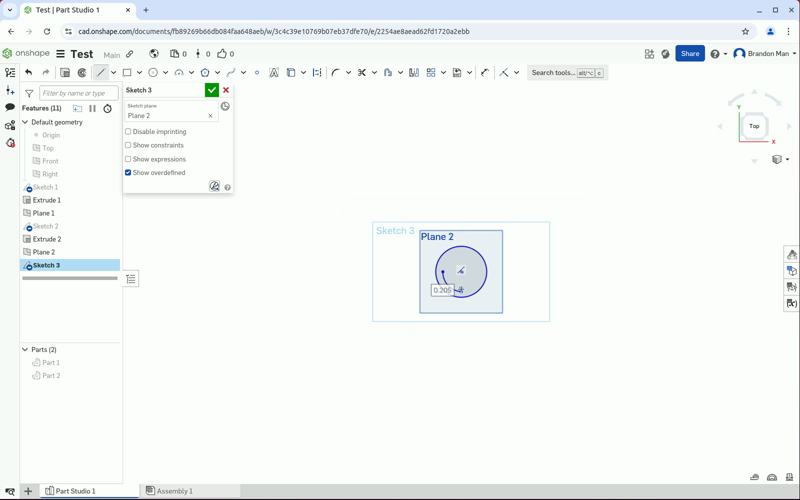
scroll(-6)
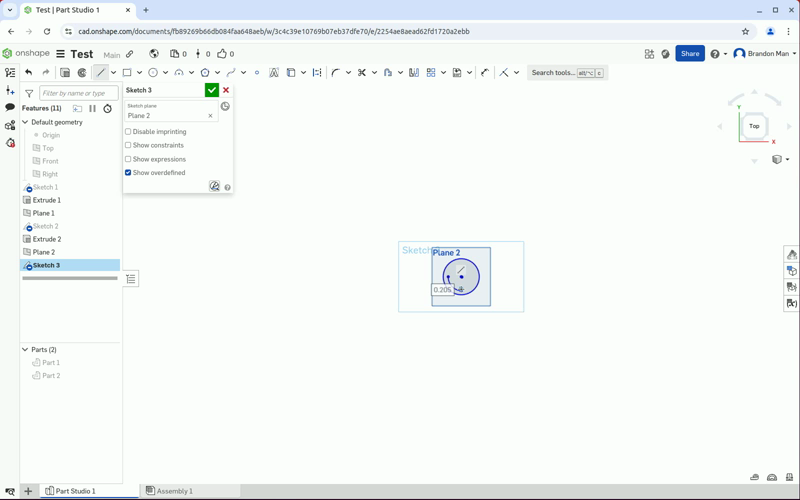
scroll(-6)
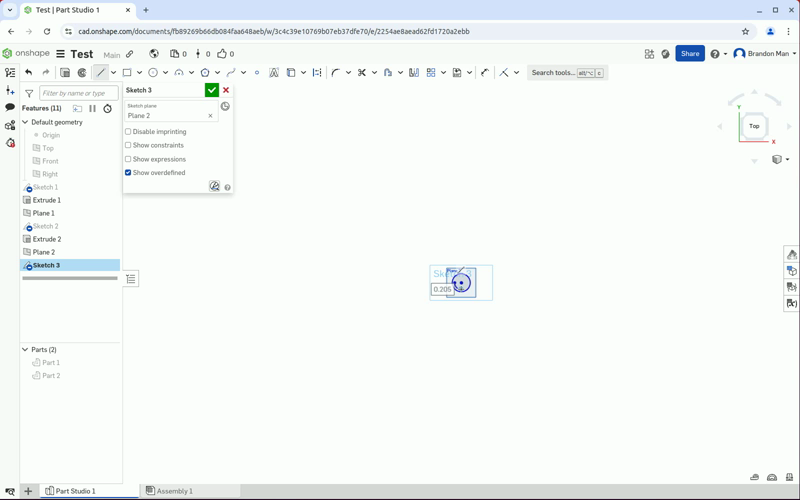
key_up(shift)
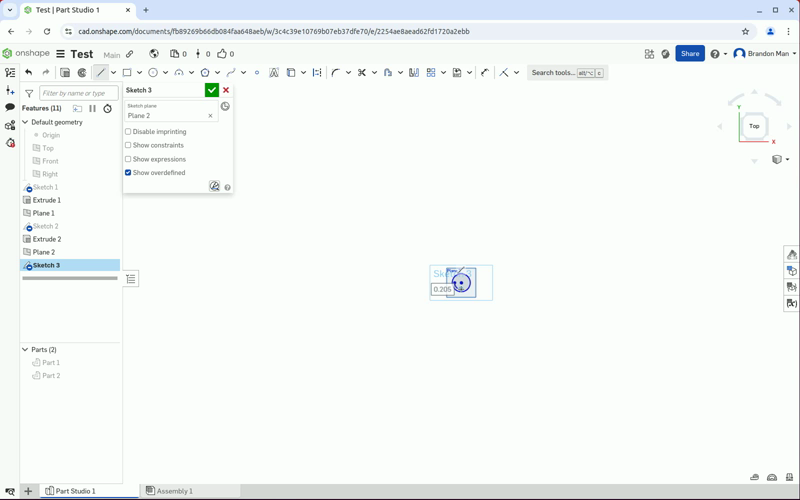
key(esc)
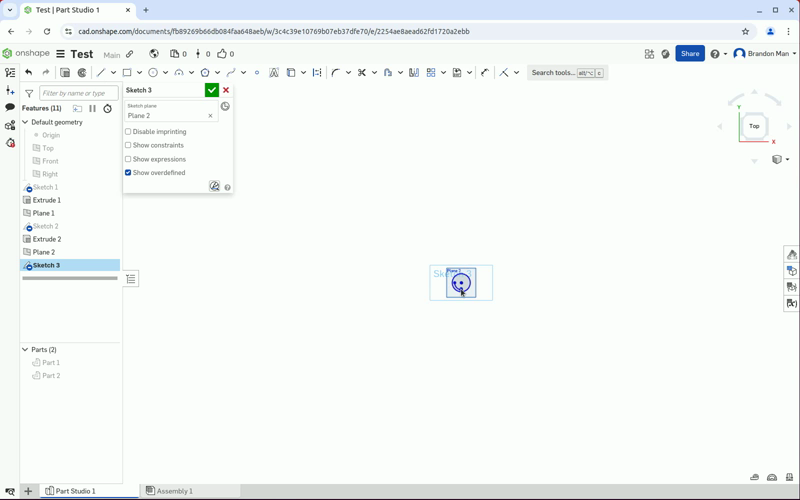
key(a)
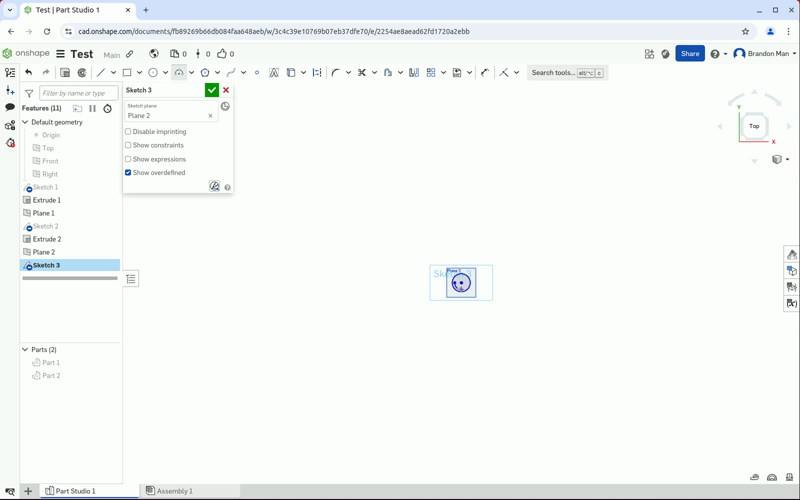
mouse_move(461, 288)
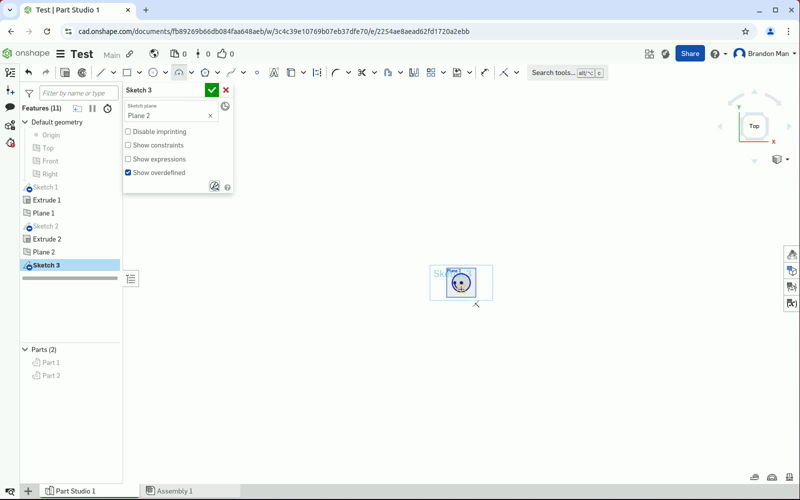
scroll(6)
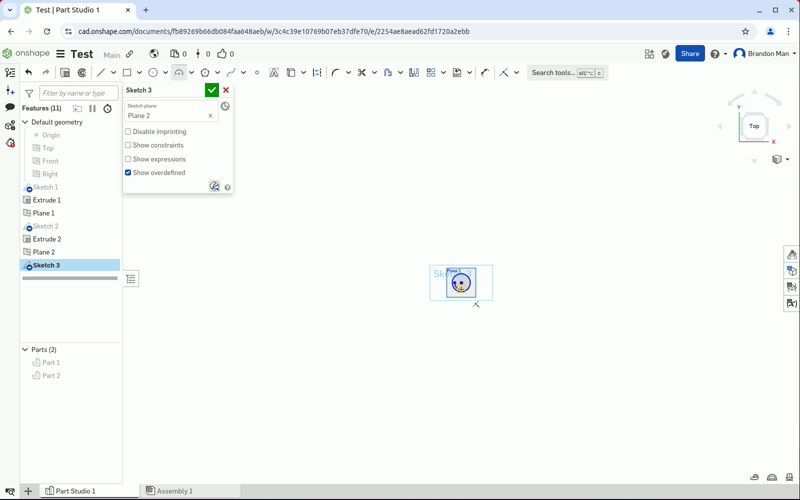
scroll(6)
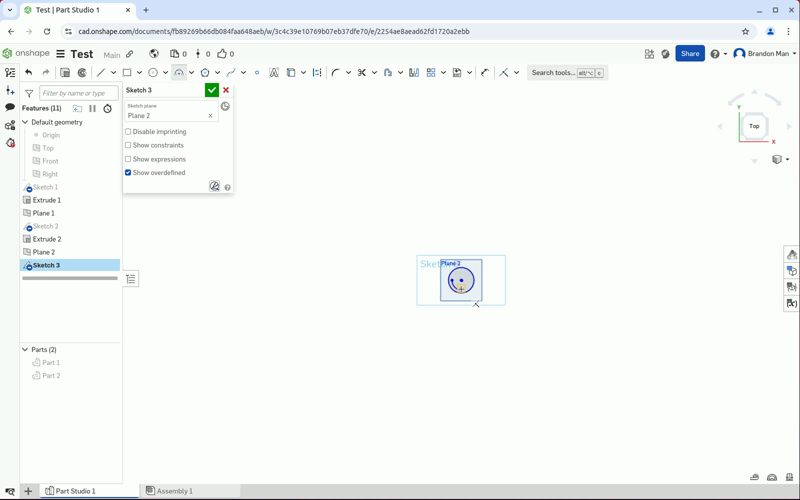
scroll(6)
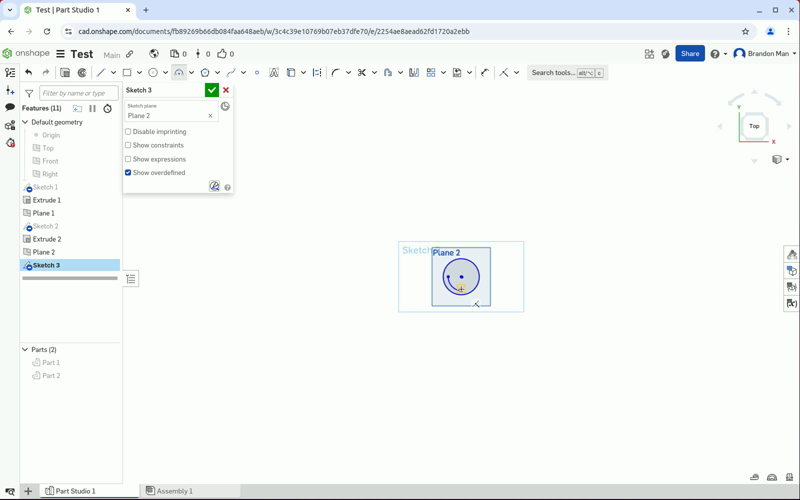
scroll(6)
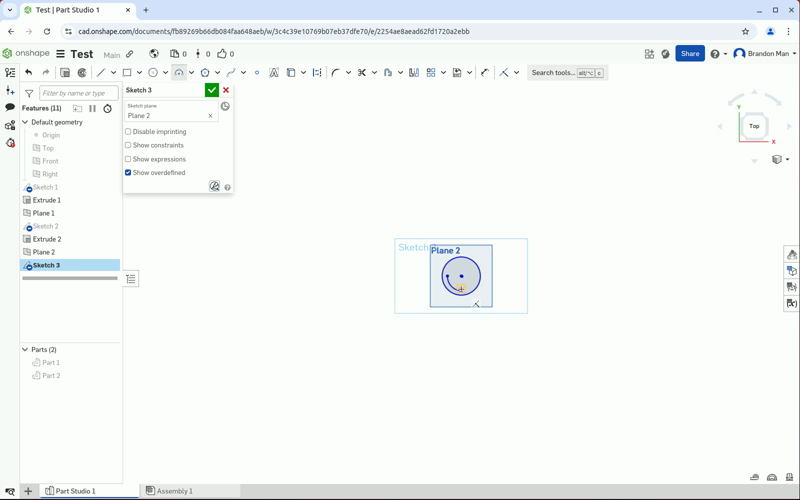
scroll(6)
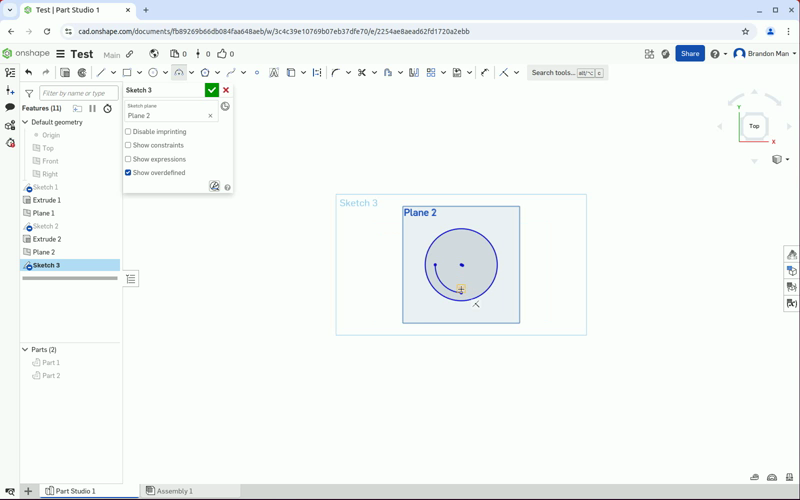
scroll(6)
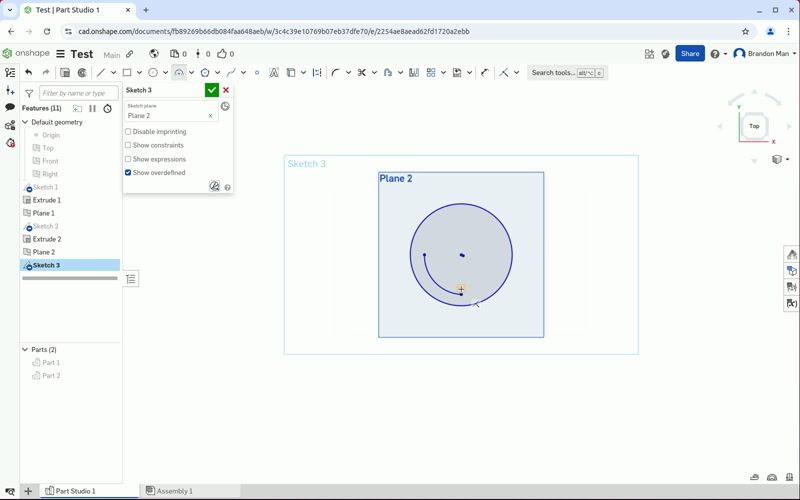
scroll(6)
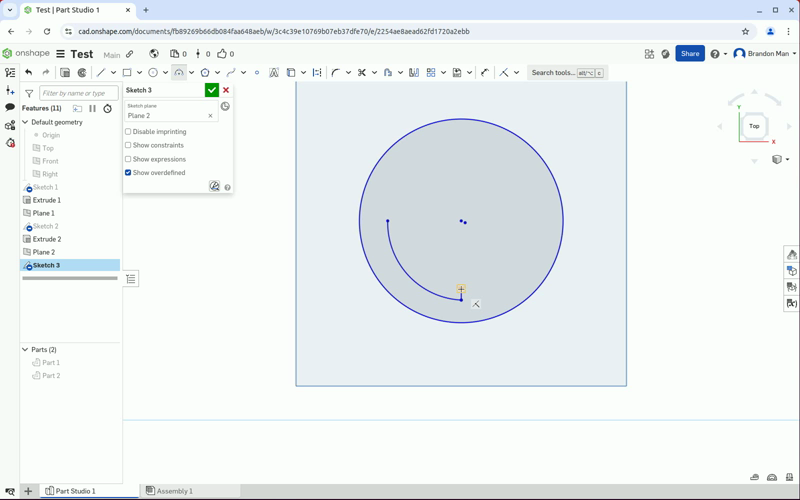
click(461, 288)
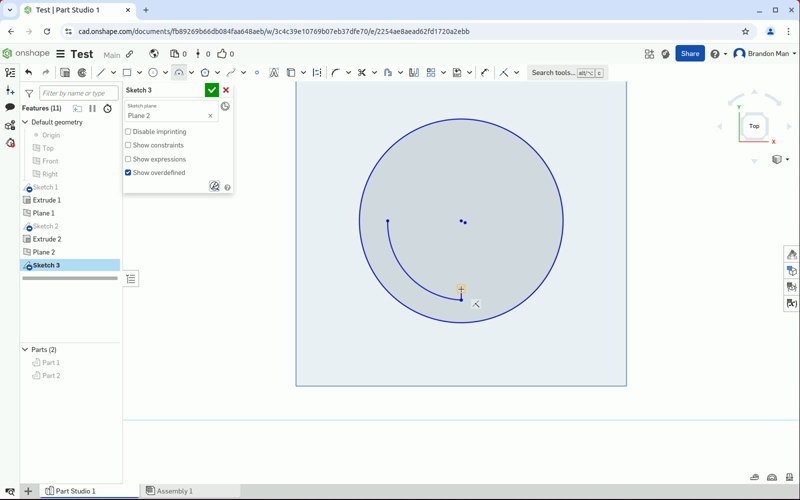
scroll(-6)
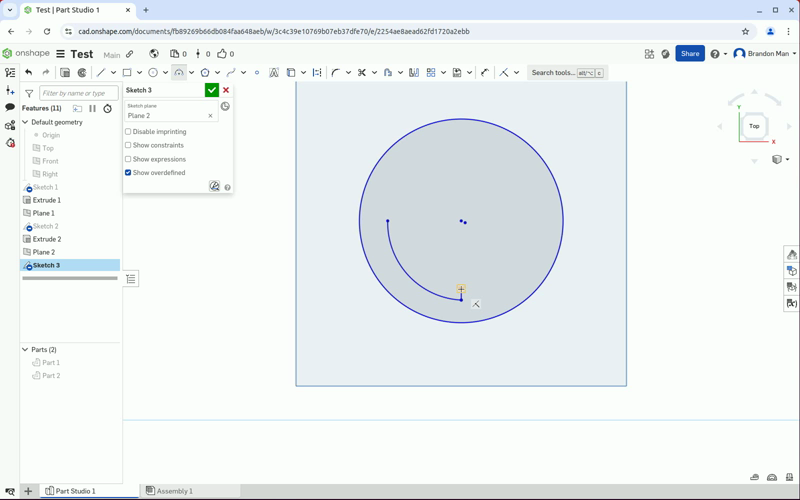
scroll(-6)
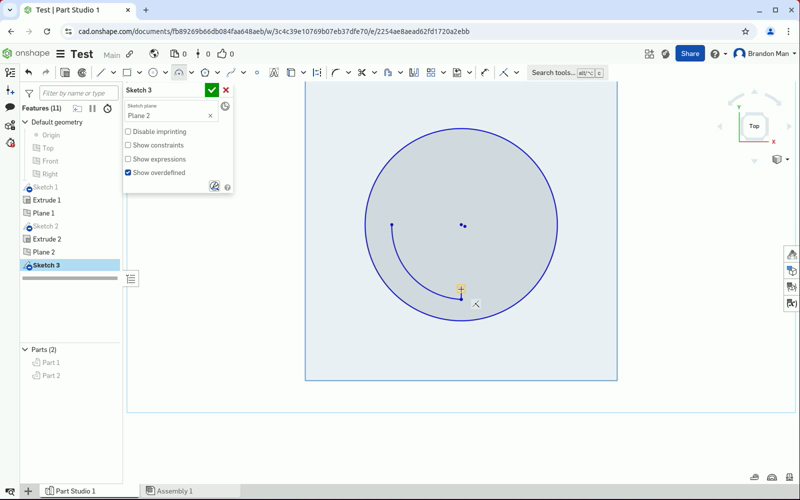
scroll(-6)
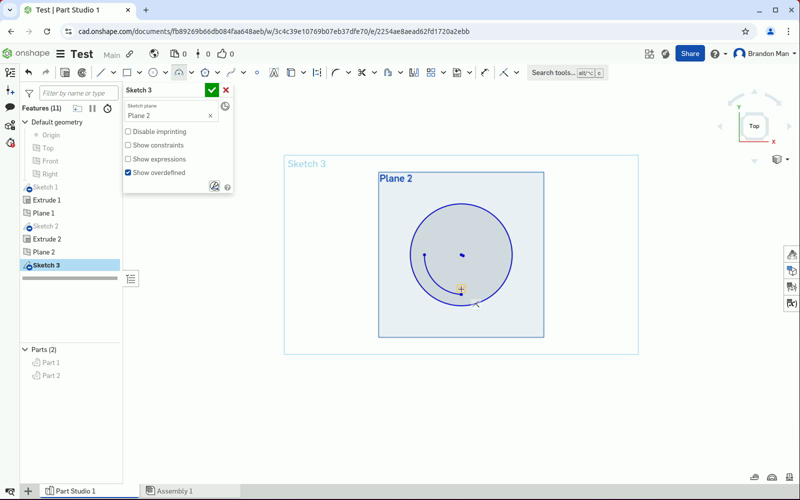
scroll(-6)
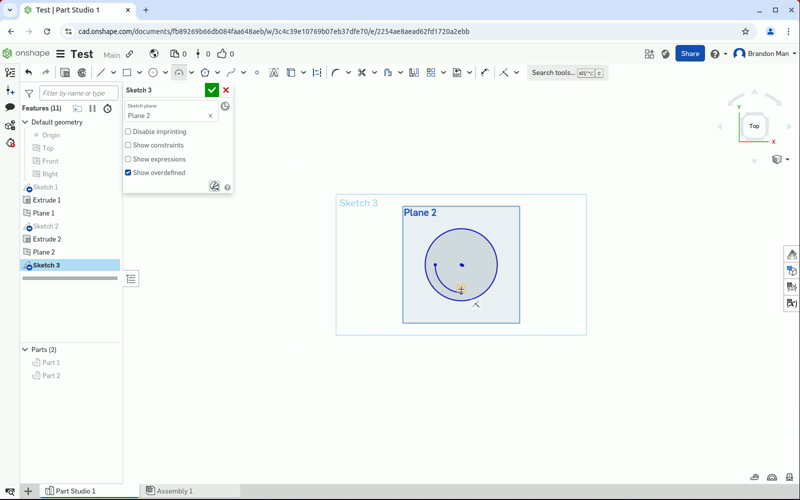
scroll(-6)
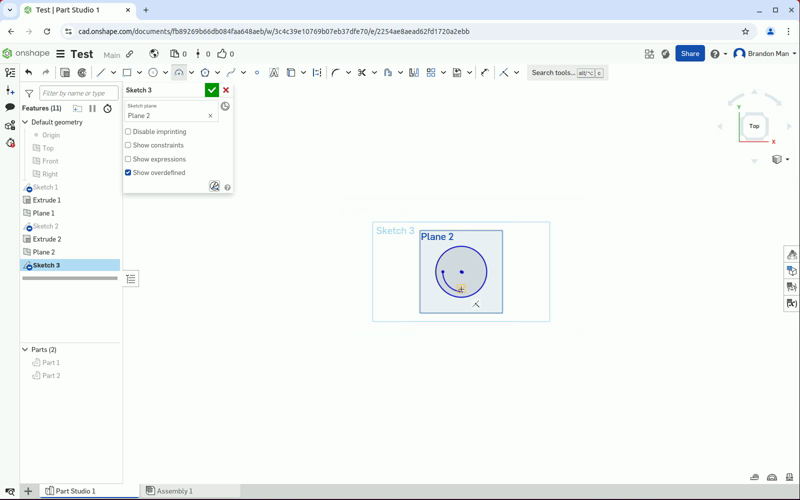
scroll(-6)
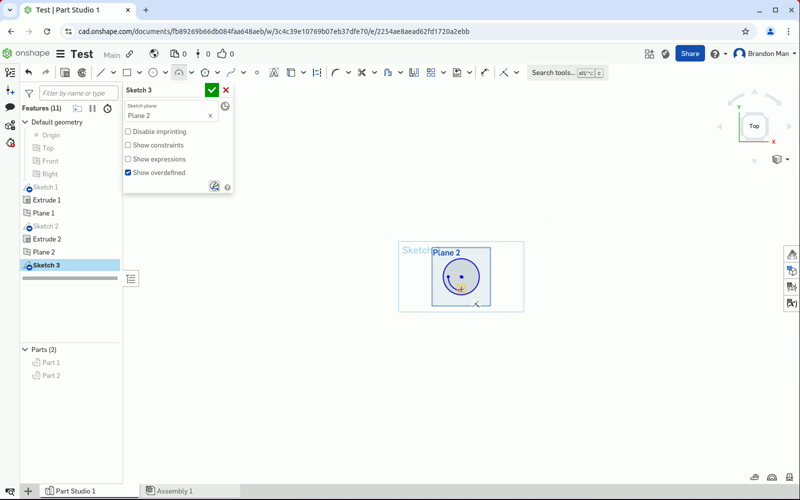
scroll(-6)
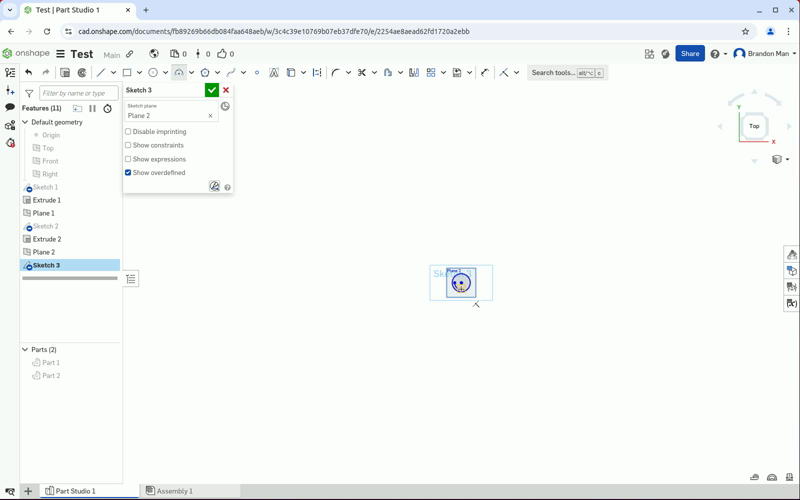
key_down(shift)
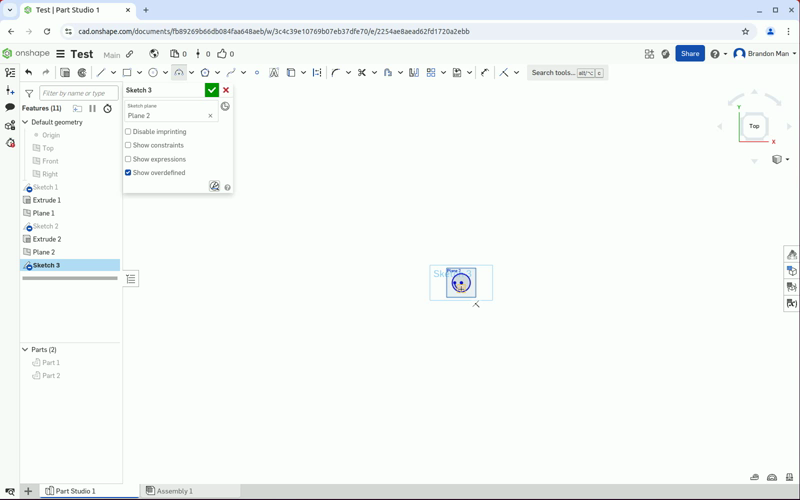
mouse_move(467, 282)
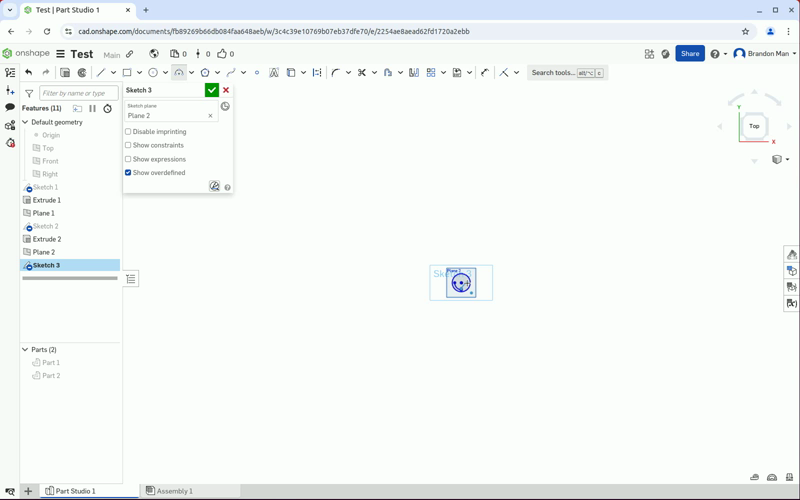
scroll(6)
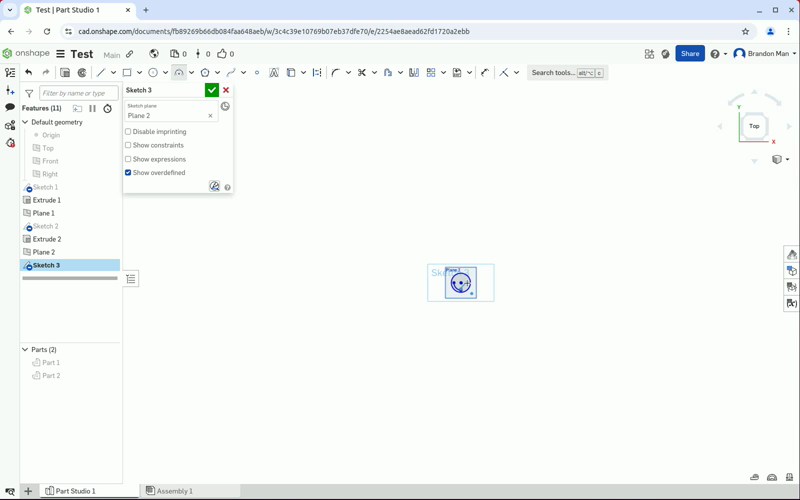
scroll(6)
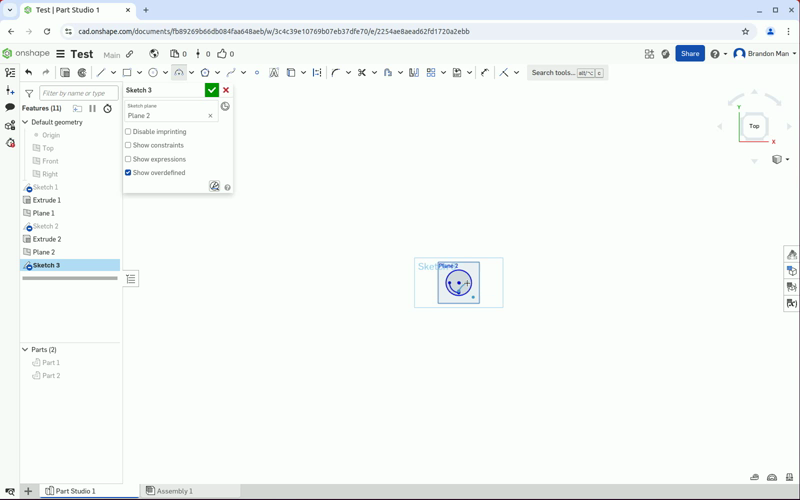
scroll(6)
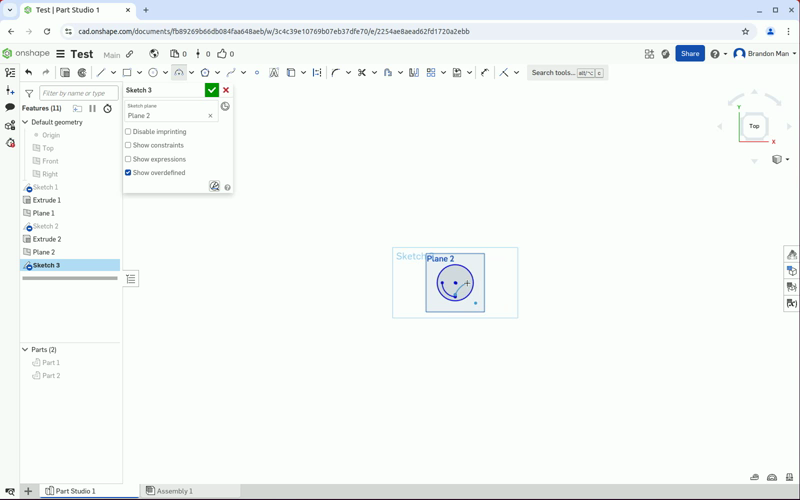
scroll(6)
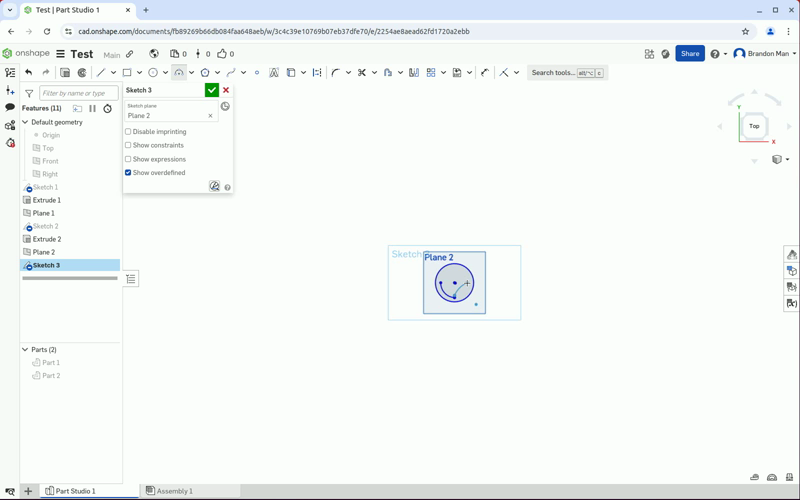
scroll(6)
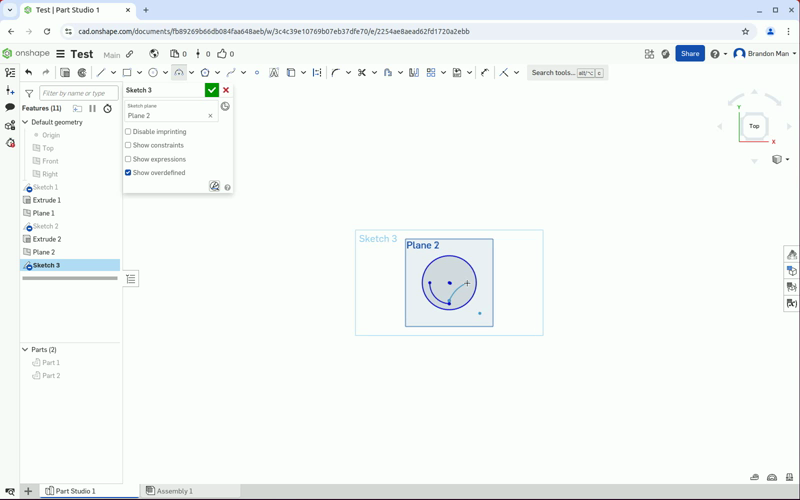
scroll(6)
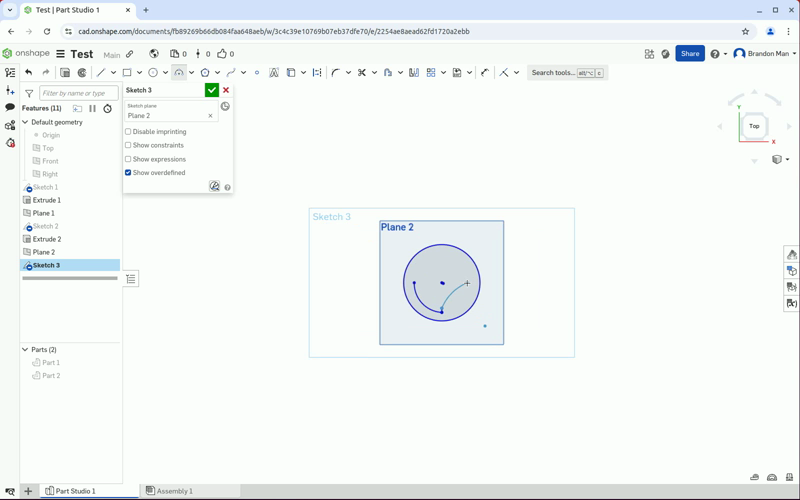
scroll(6)
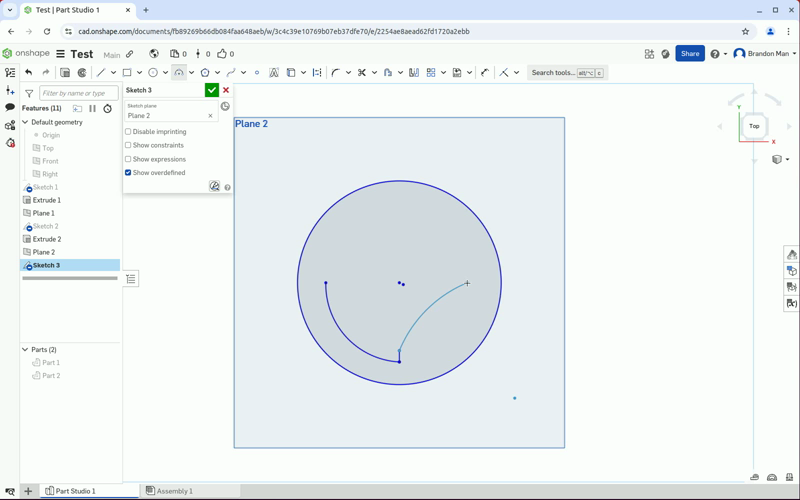
click(467, 282)
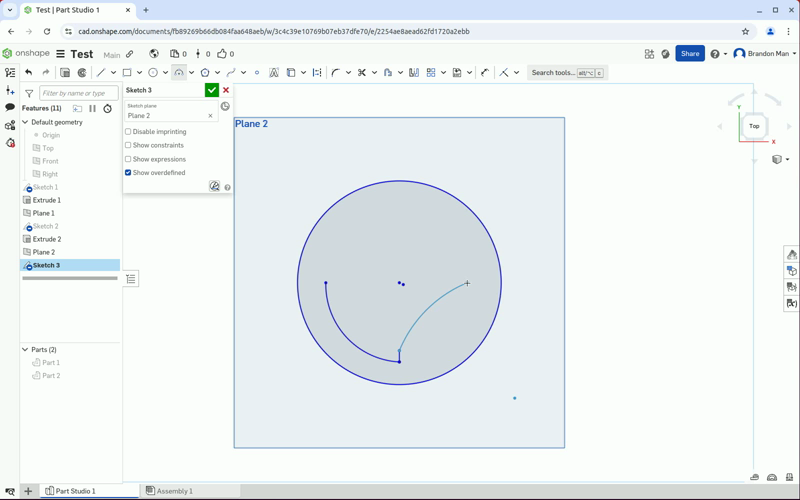
scroll(-6)
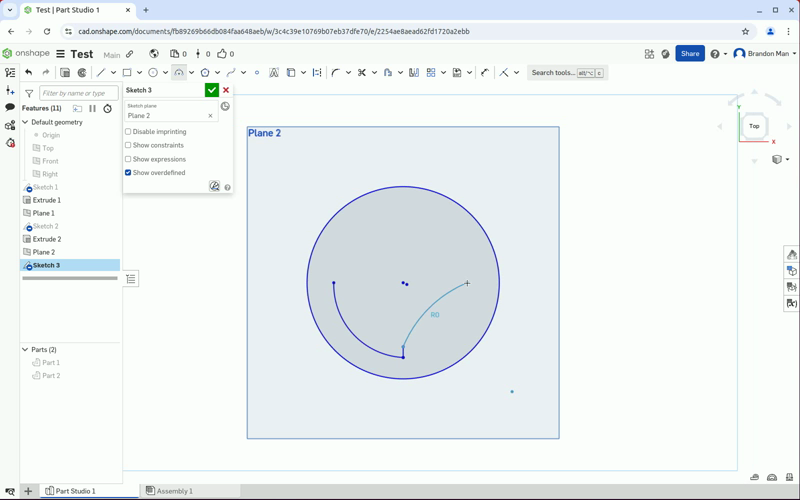
scroll(-6)
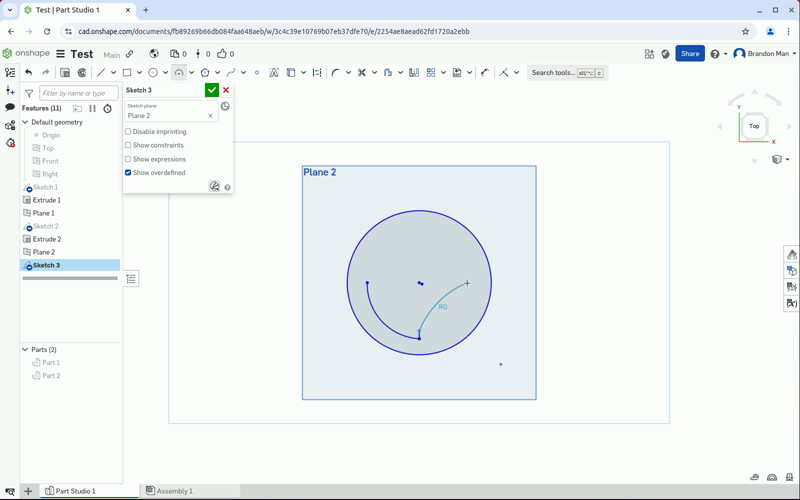
scroll(-6)
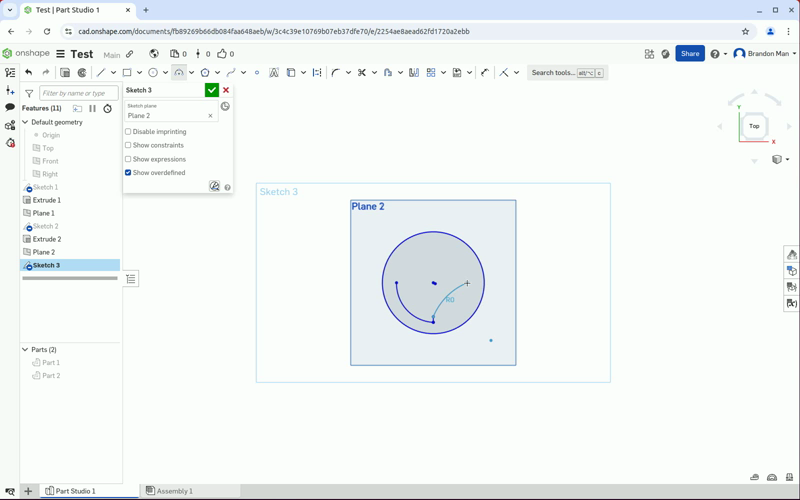
scroll(-6)
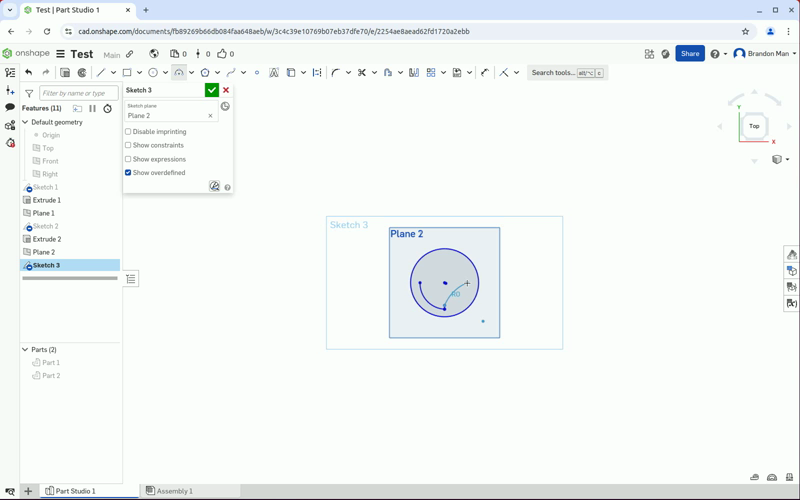
scroll(-6)
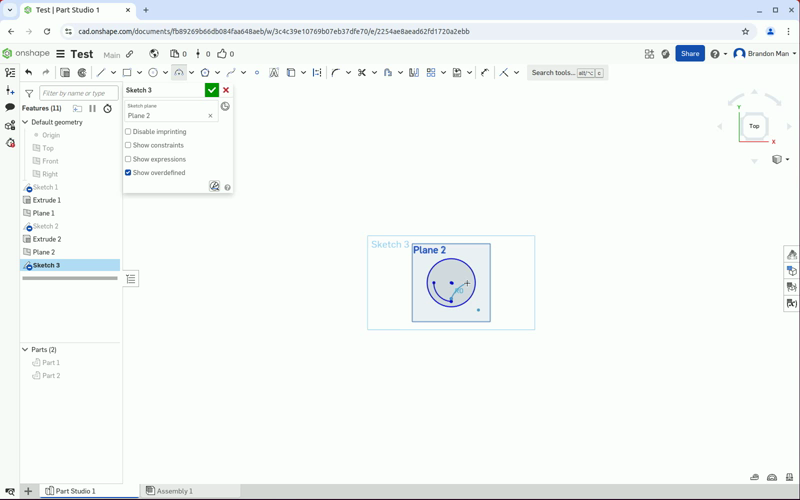
scroll(-6)
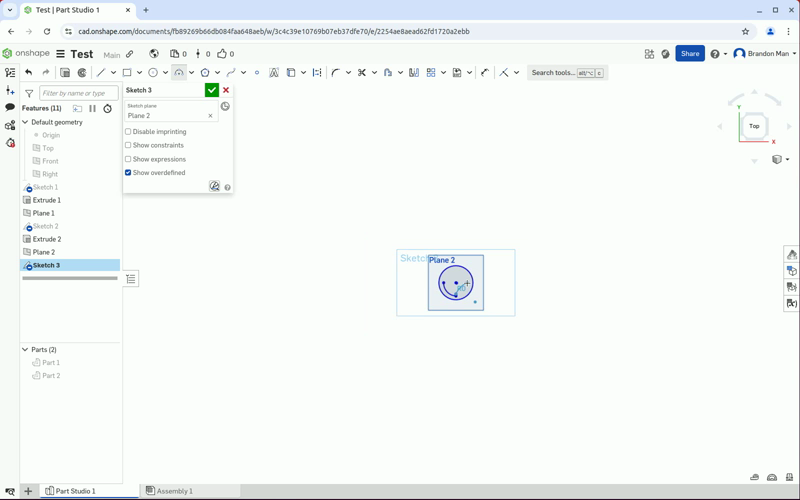
scroll(-6)
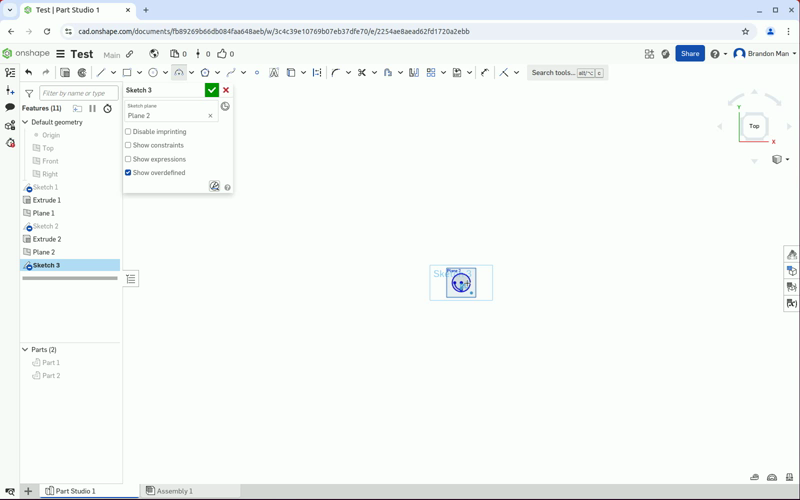
mouse_move(465, 287)
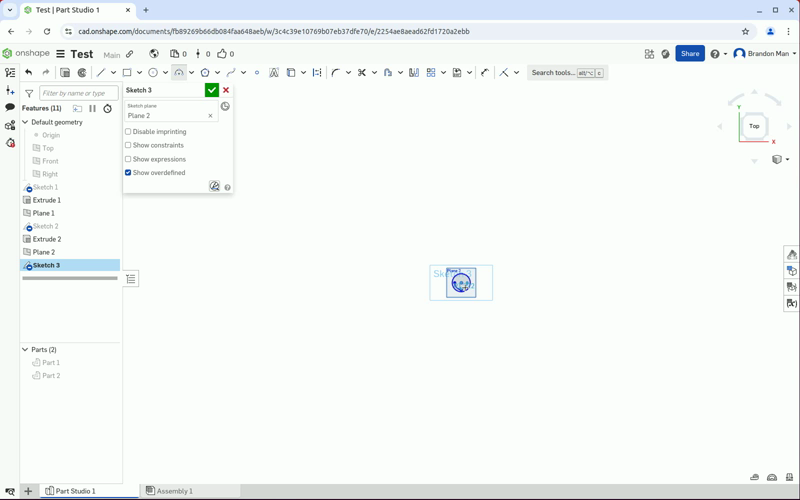
scroll(6)
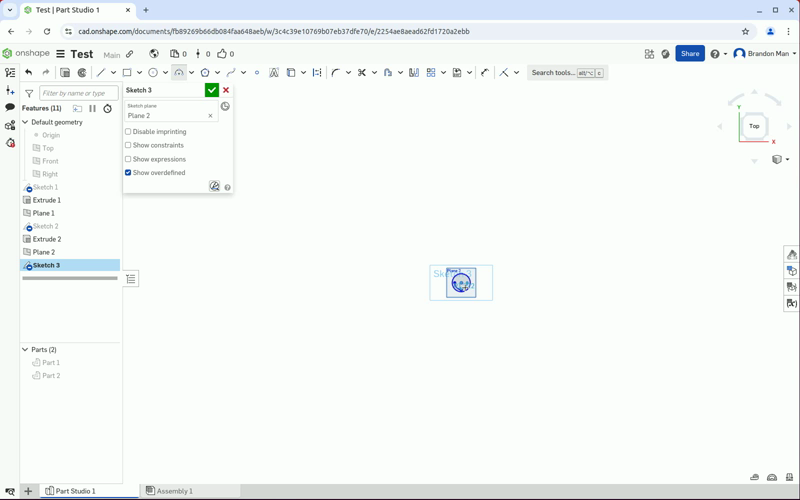
scroll(6)
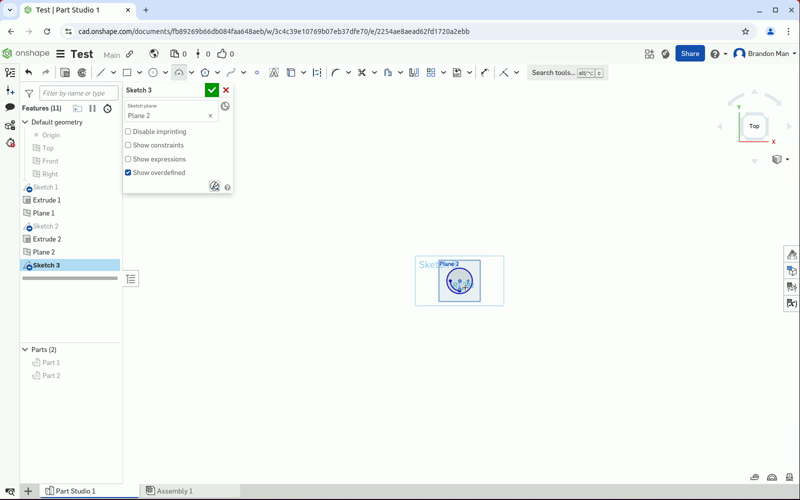
scroll(6)
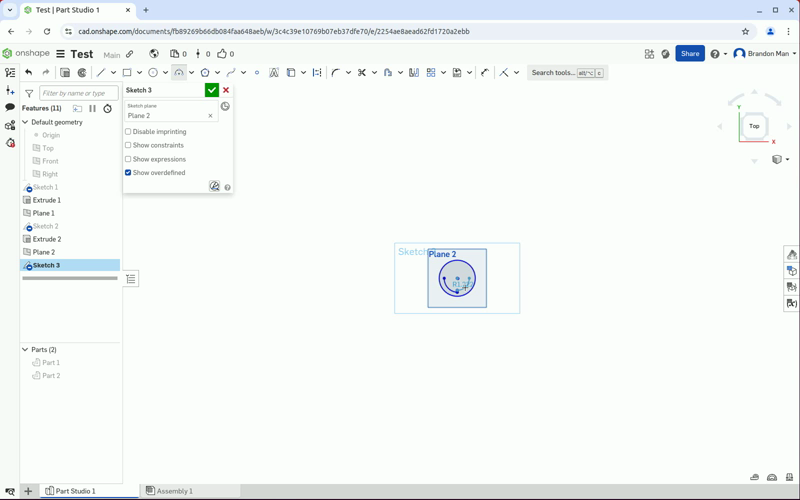
scroll(6)
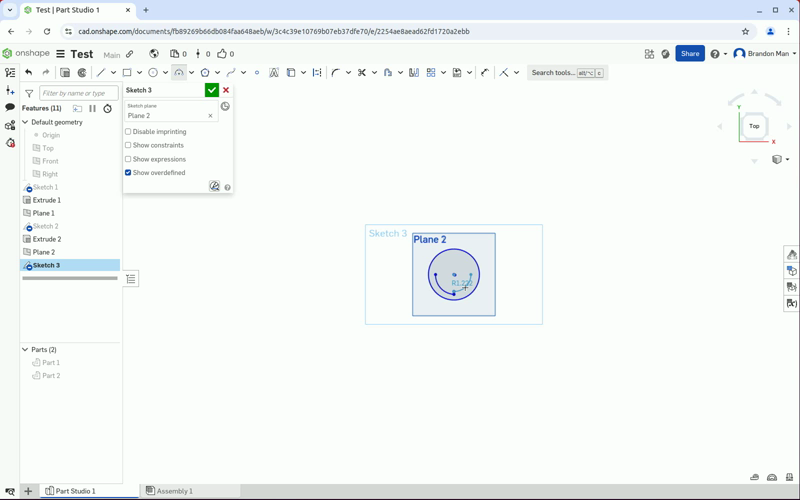
scroll(6)
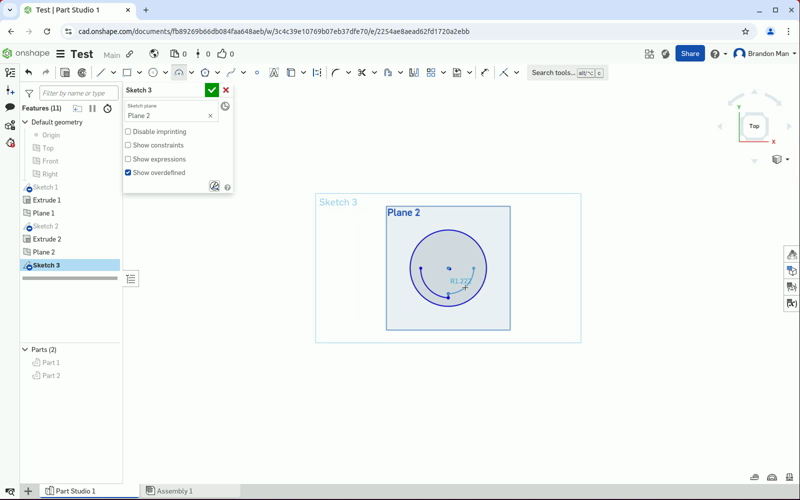
scroll(6)
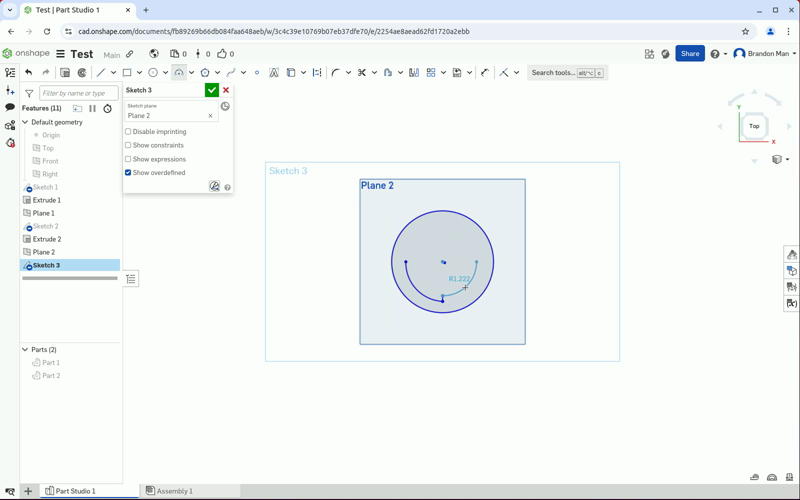
scroll(6)
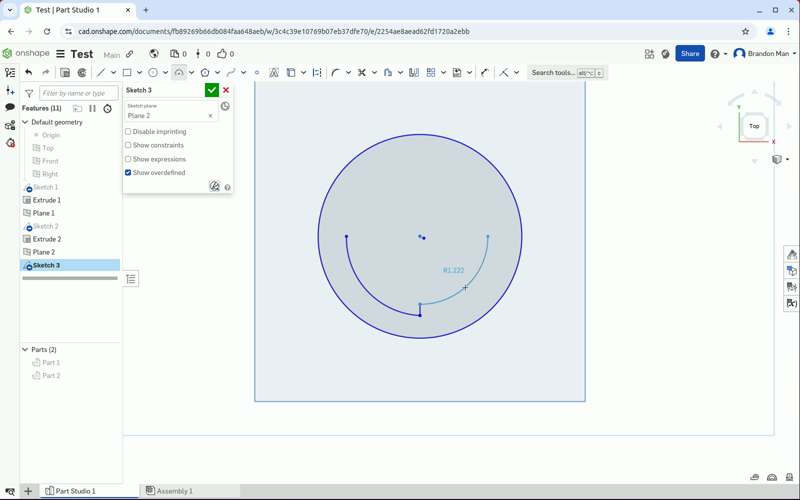
click(465, 287)
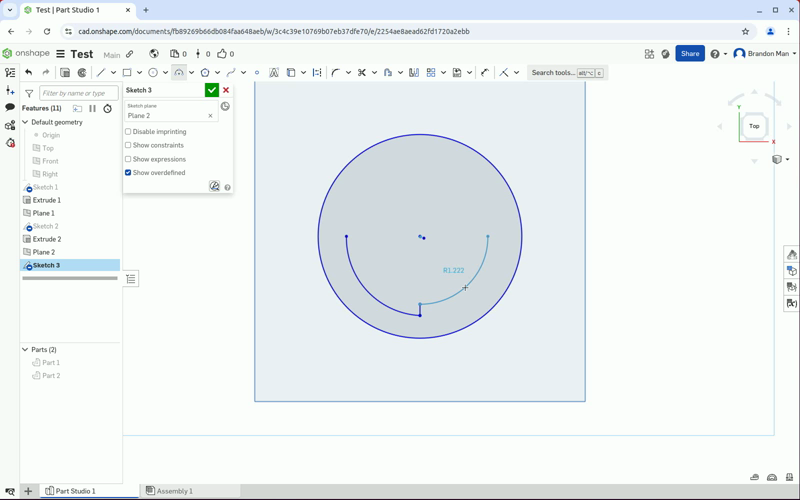
scroll(-6)
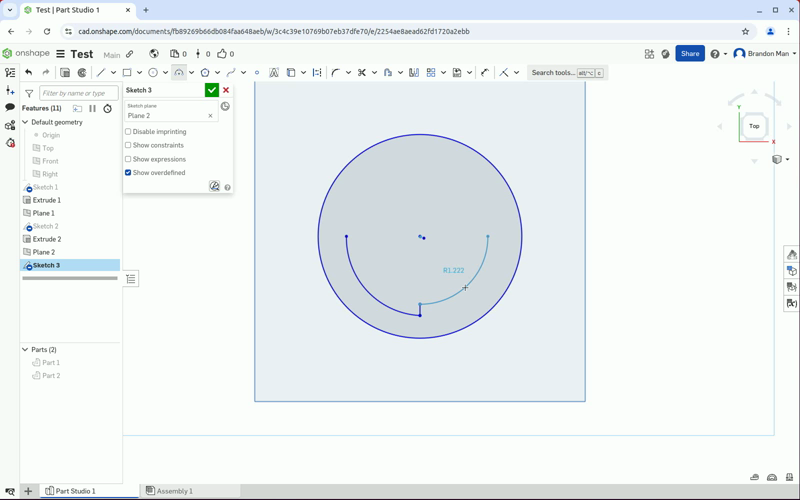
scroll(-6)
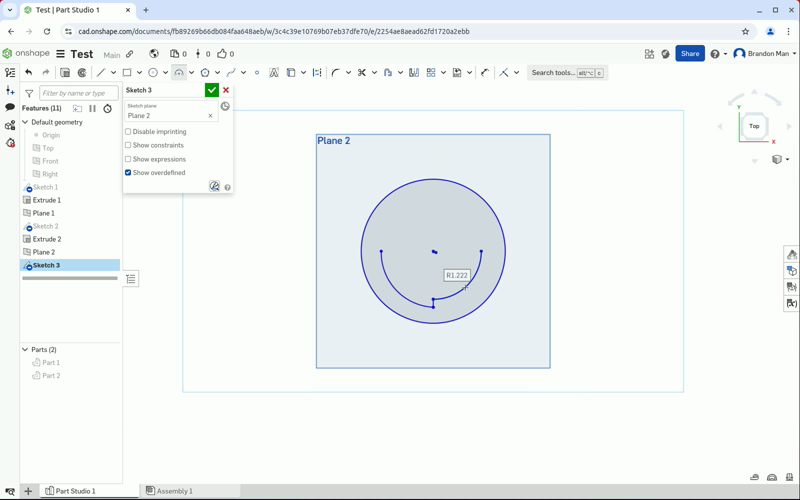
scroll(-6)
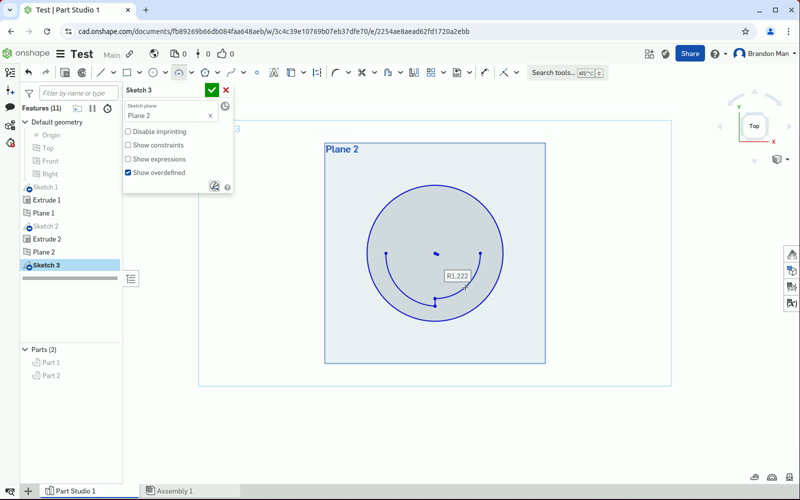
scroll(-6)
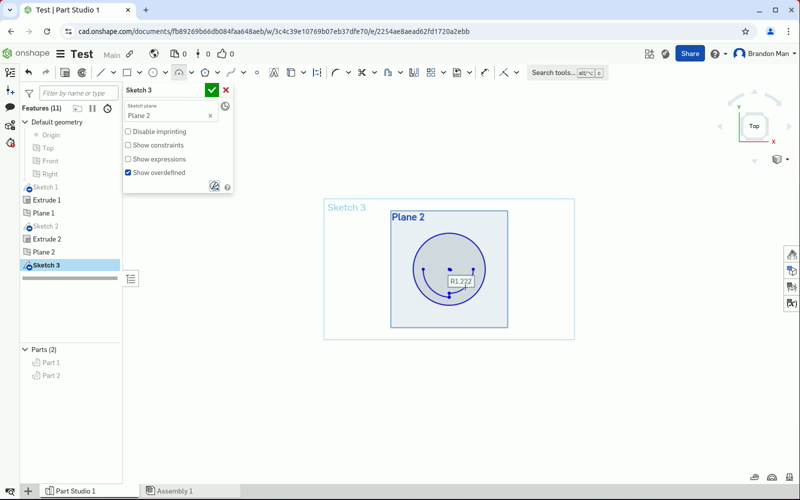
scroll(-6)
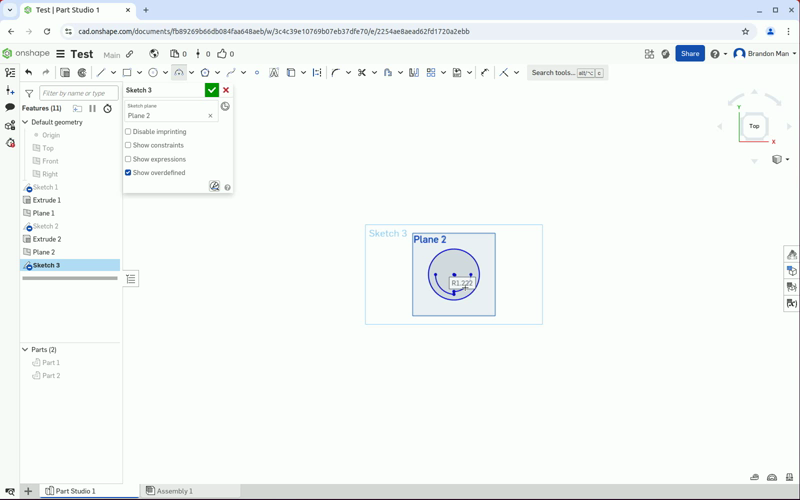
scroll(-6)
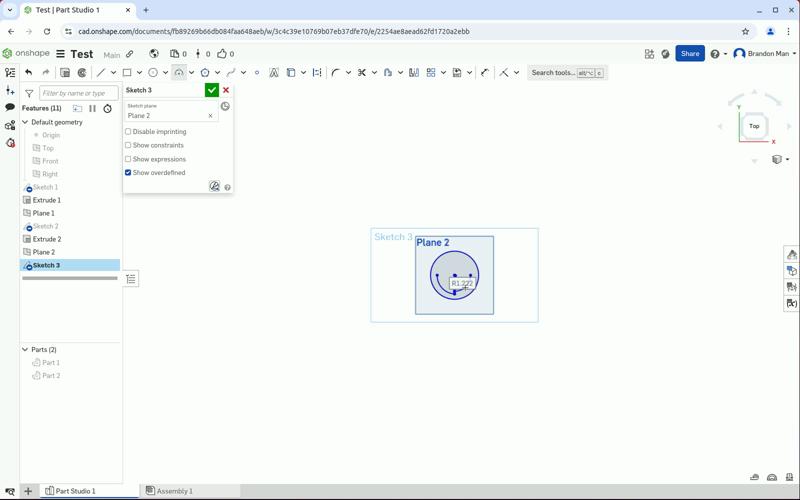
scroll(-6)
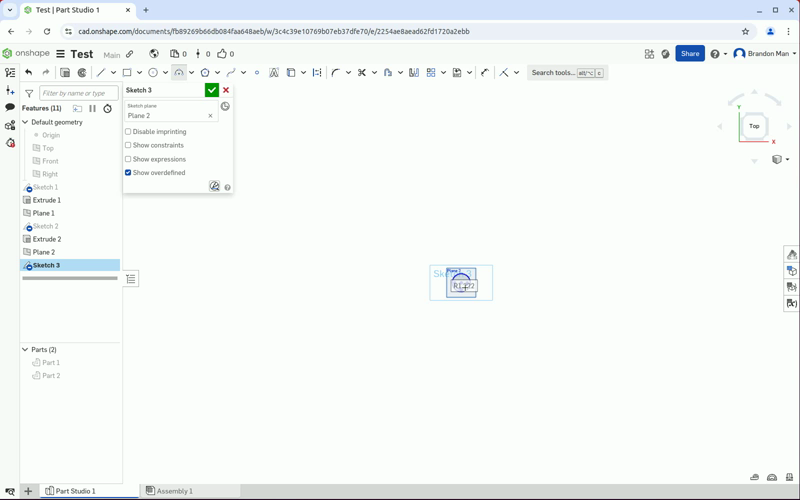
key_up(shift)
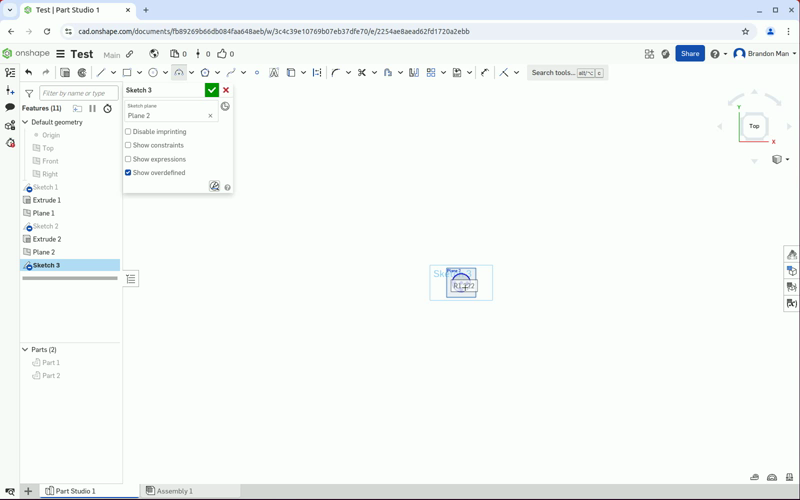
key(esc)
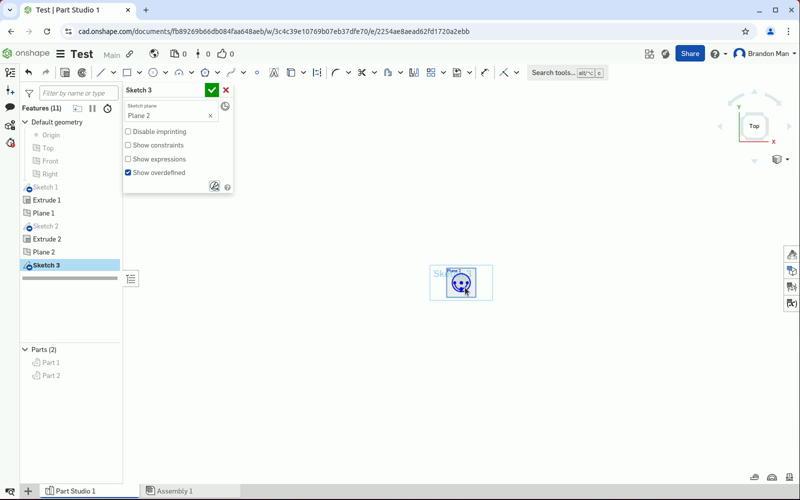
key(l)
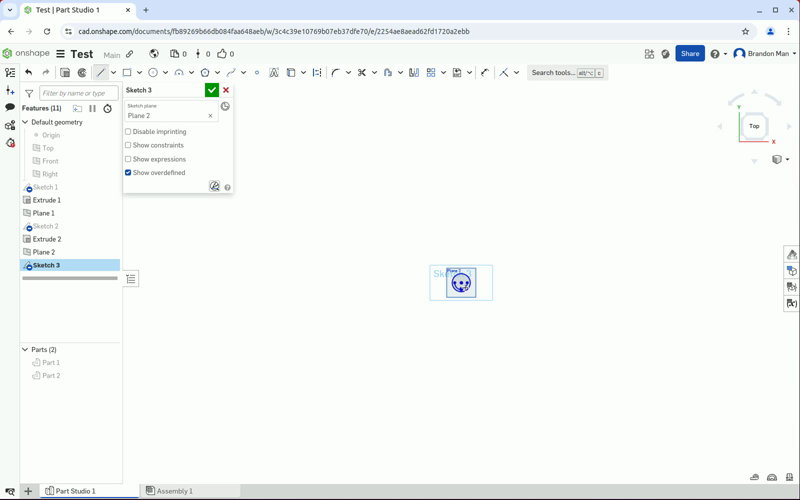
mouse_move(467, 282)
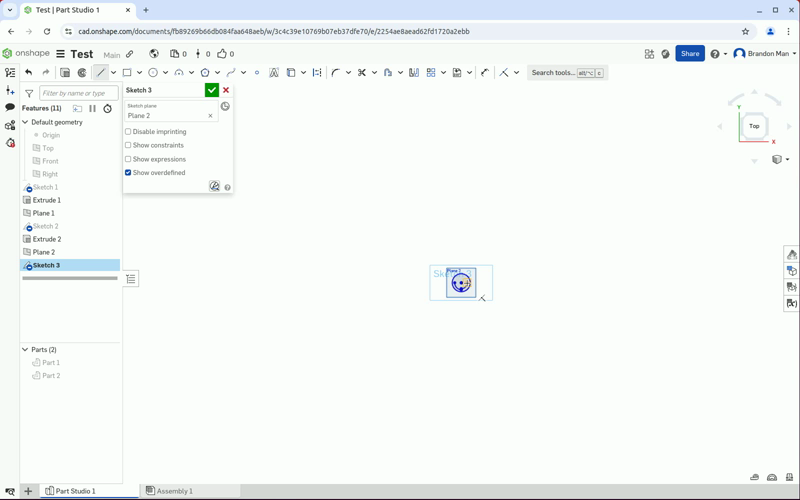
scroll(6)
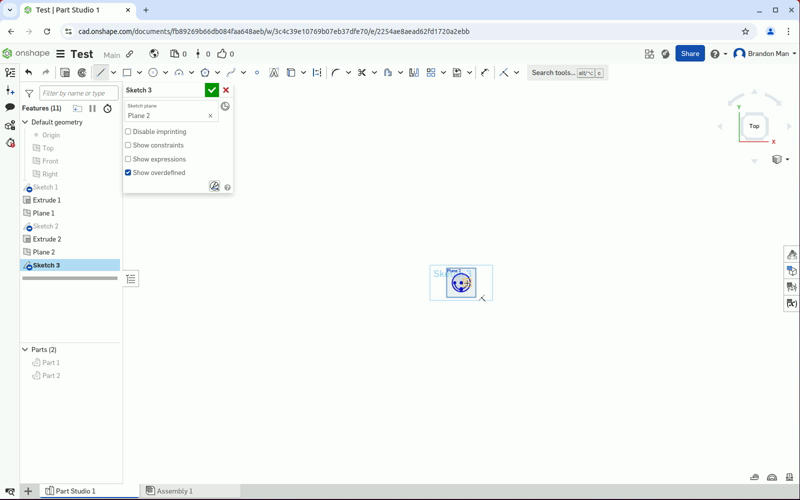
scroll(6)
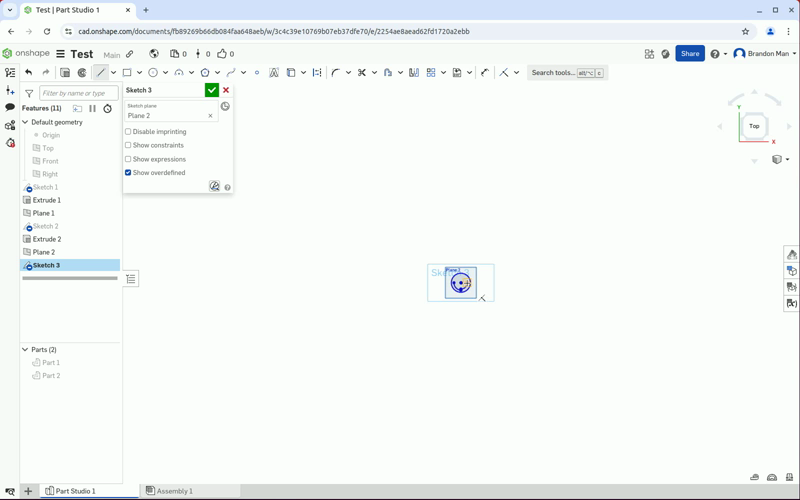
scroll(6)
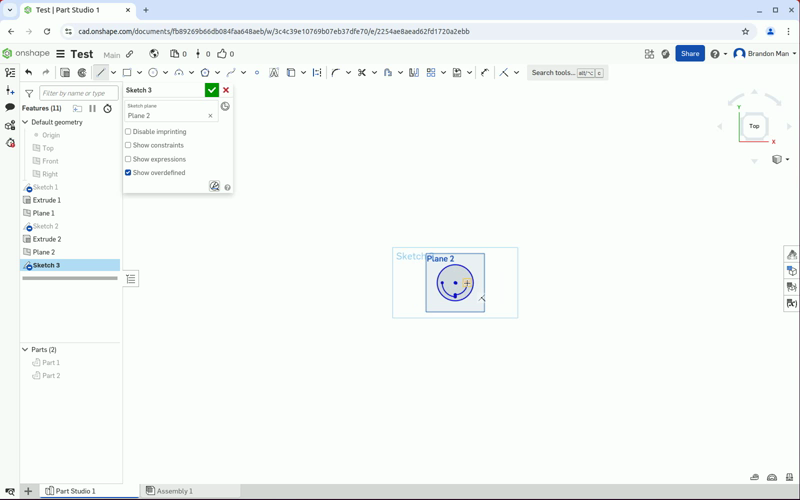
scroll(6)
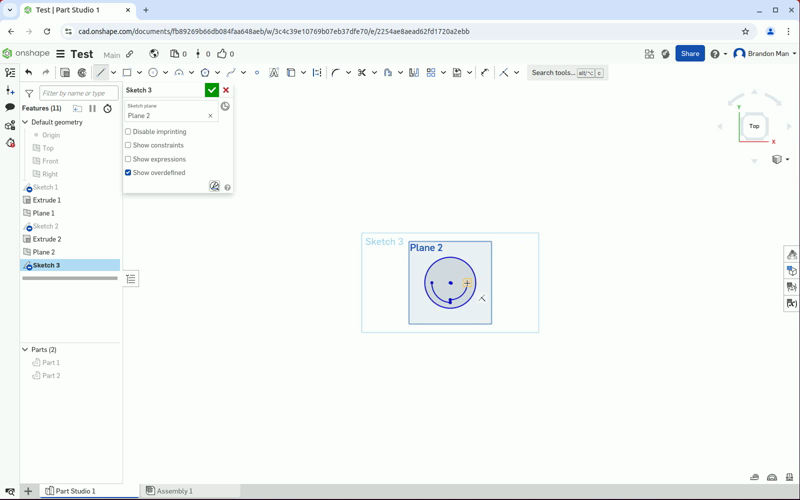
scroll(6)
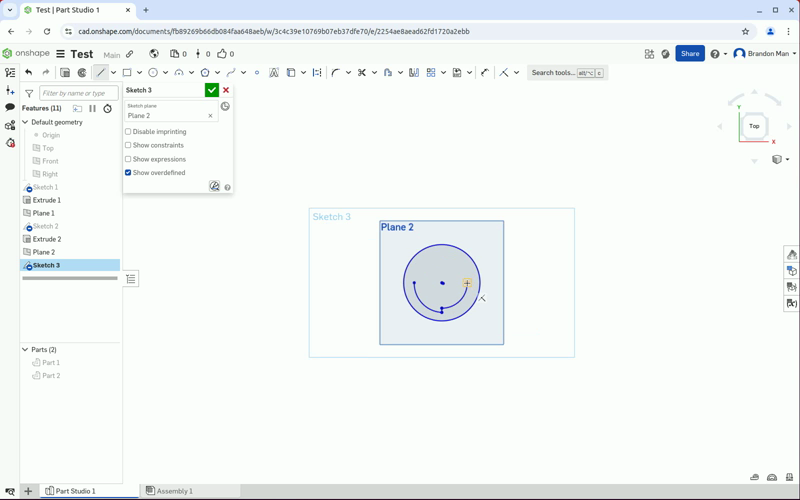
scroll(6)
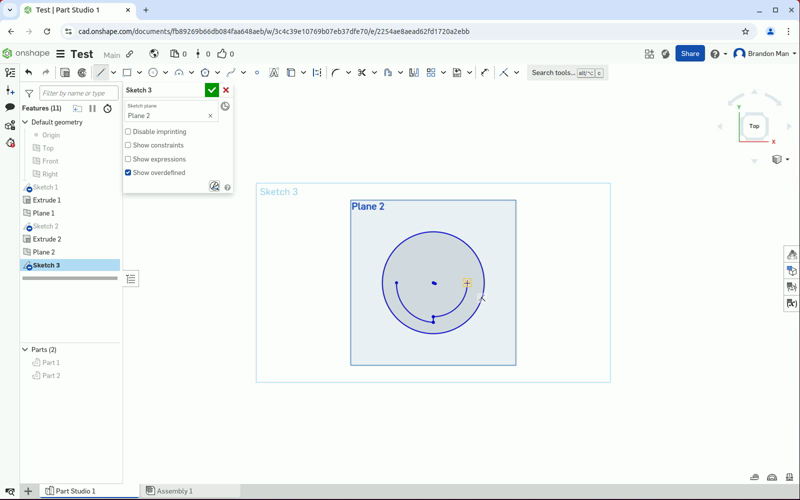
scroll(6)
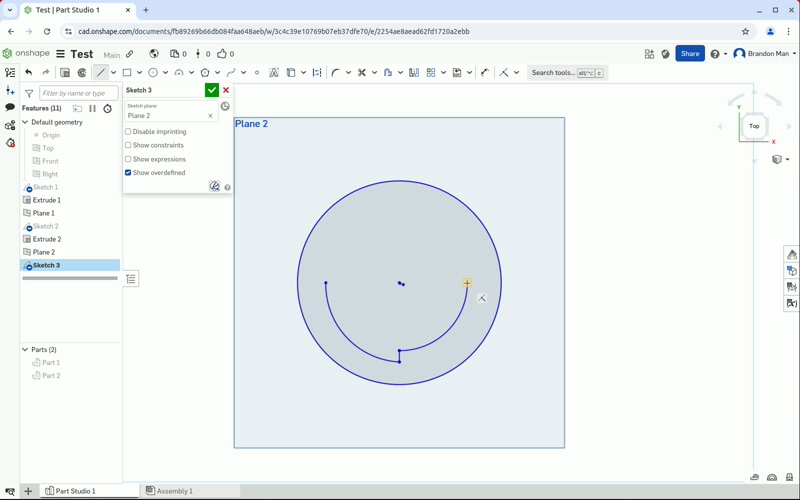
click(467, 282)
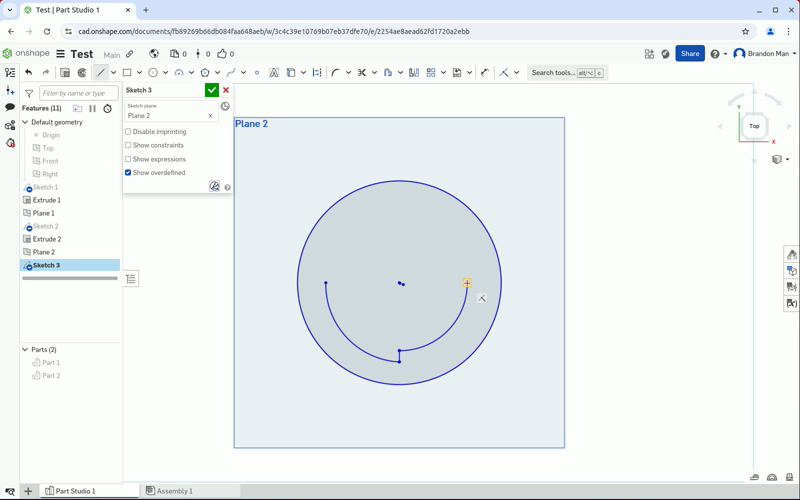
scroll(-6)
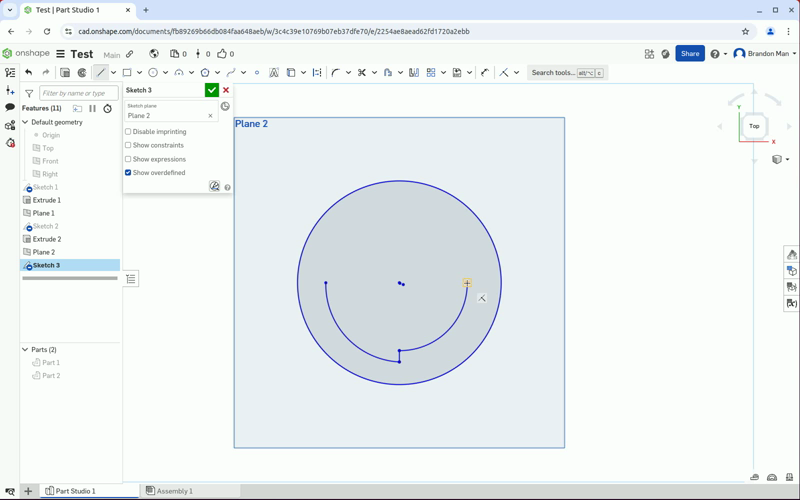
scroll(-6)
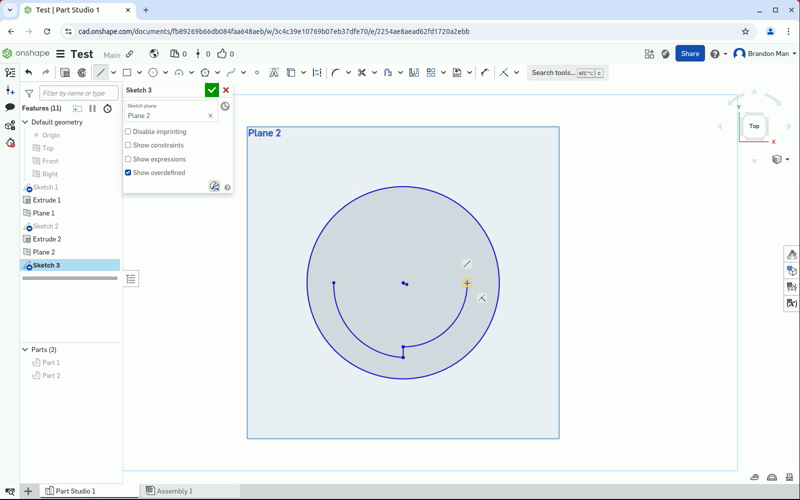
scroll(-6)
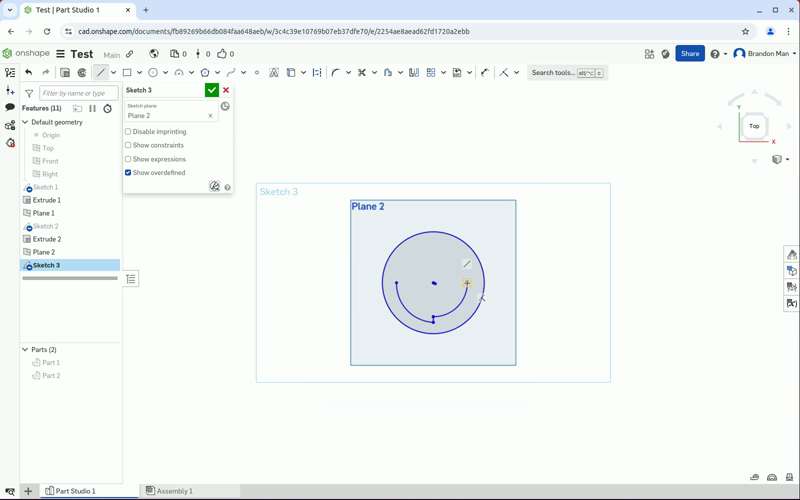
scroll(-6)
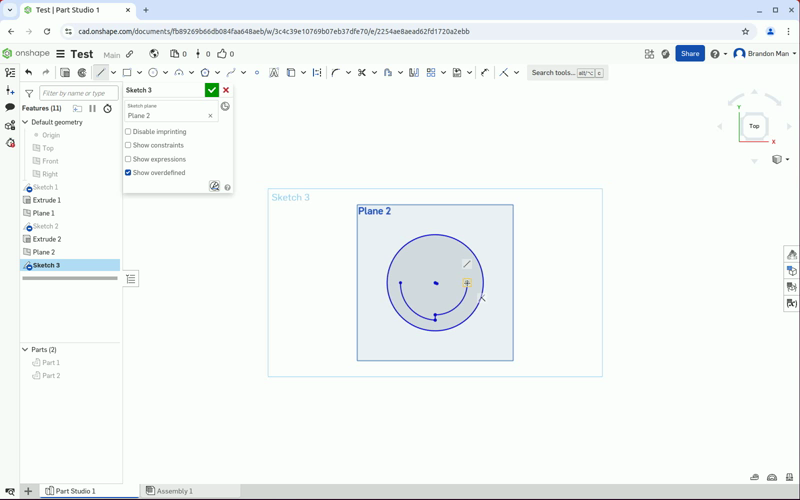
scroll(-6)
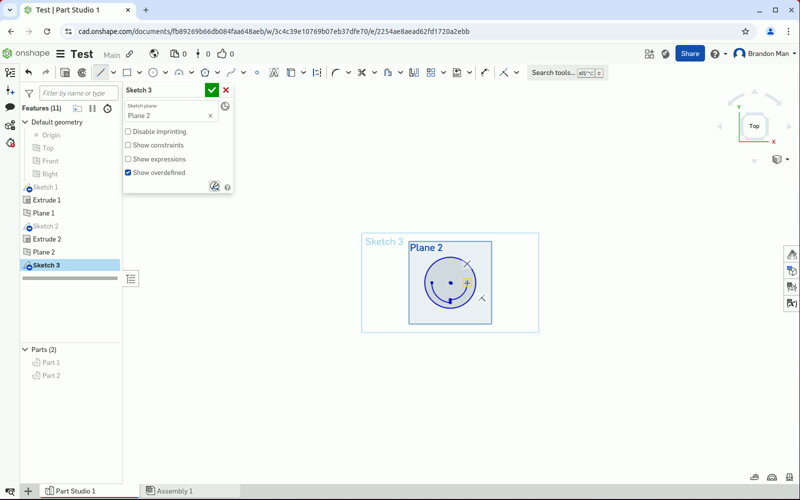
scroll(-6)
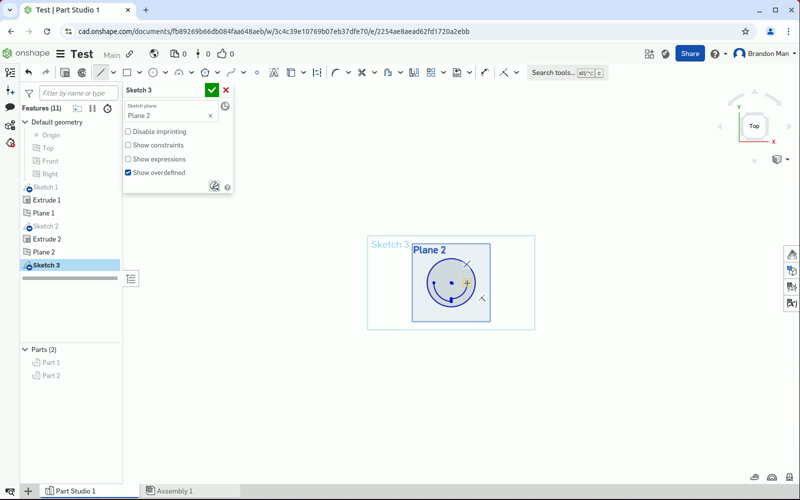
scroll(-6)
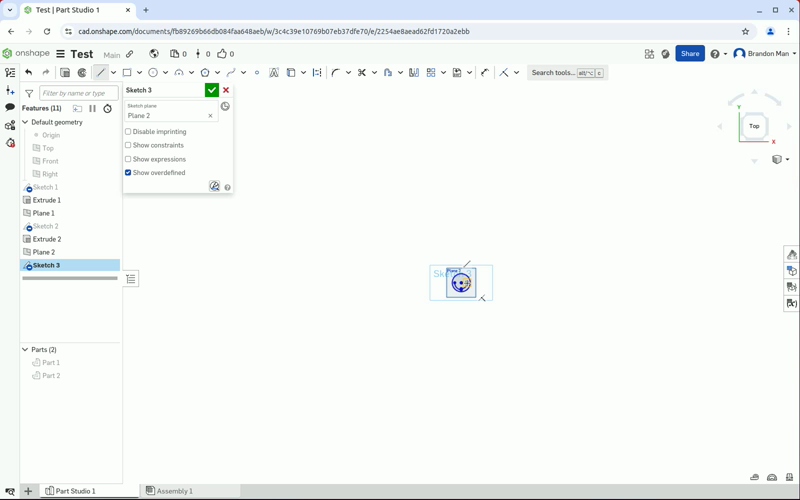
key_down(shift)
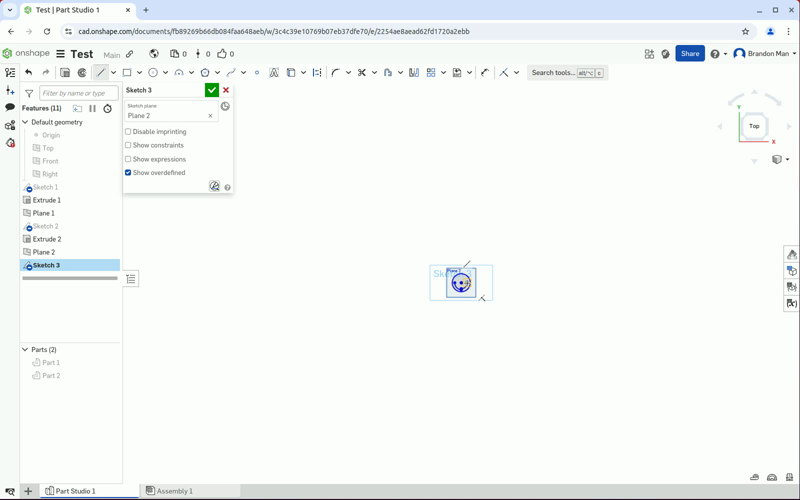
mouse_move(497, 282)
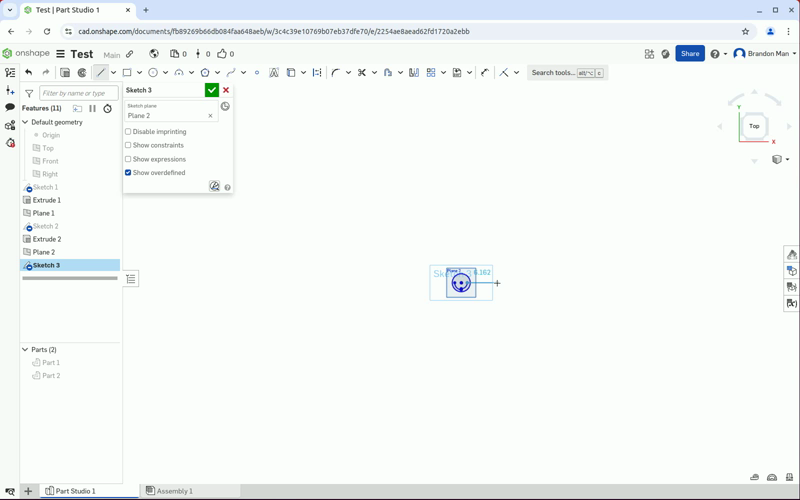
mouse_move(467, 282)
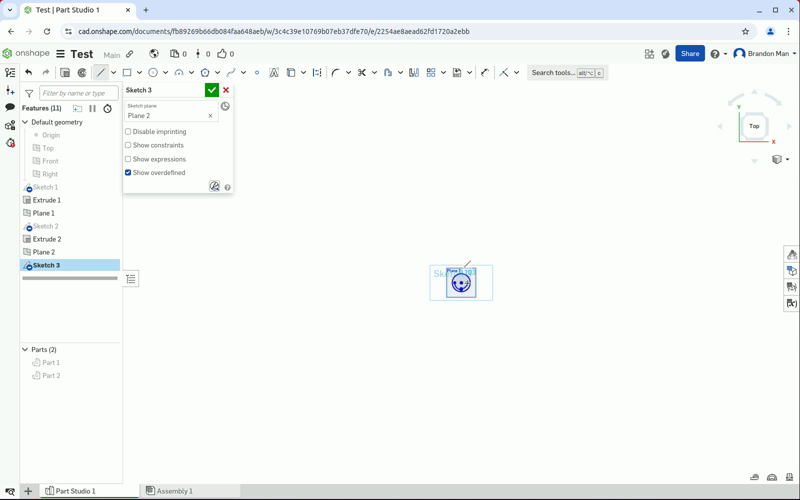
scroll(6)
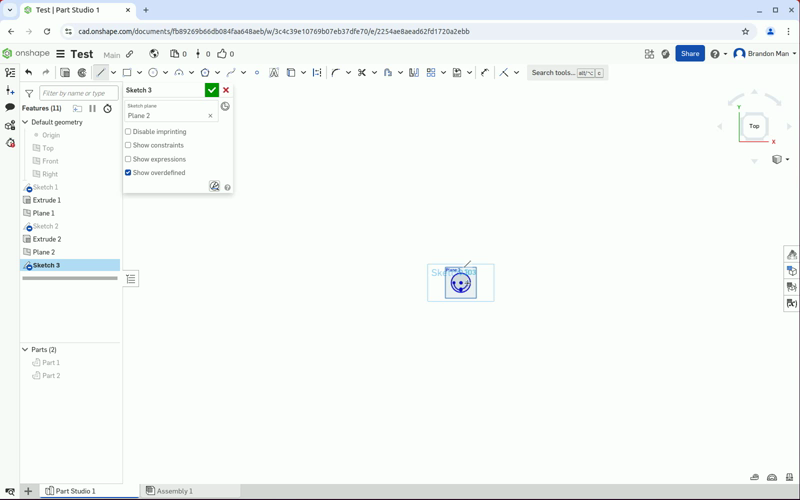
scroll(6)
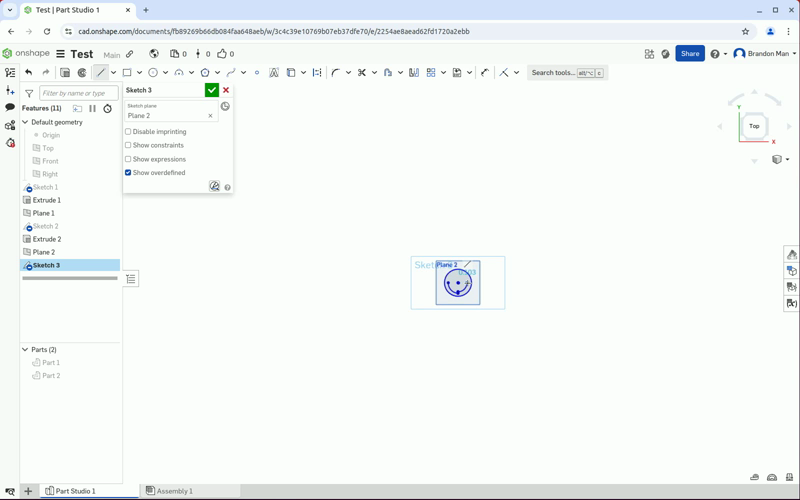
scroll(6)
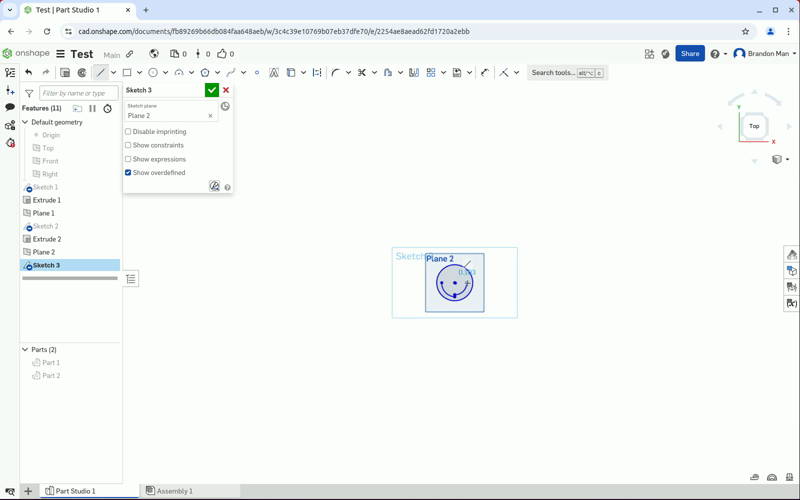
scroll(6)
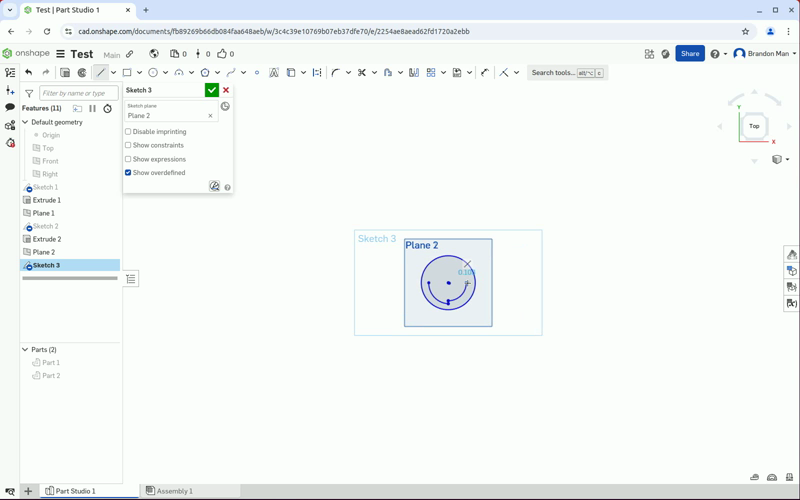
scroll(6)
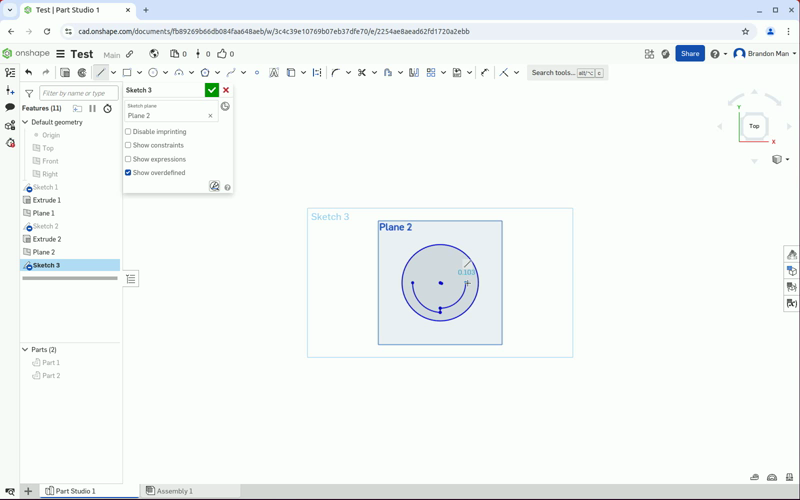
scroll(6)
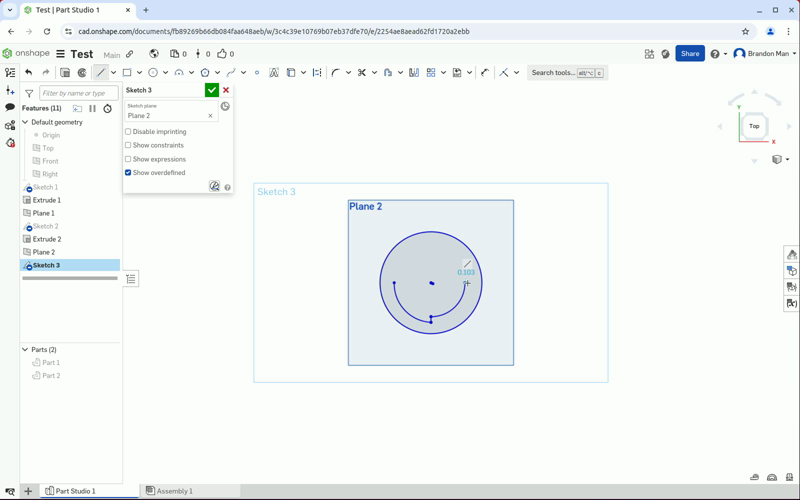
scroll(6)
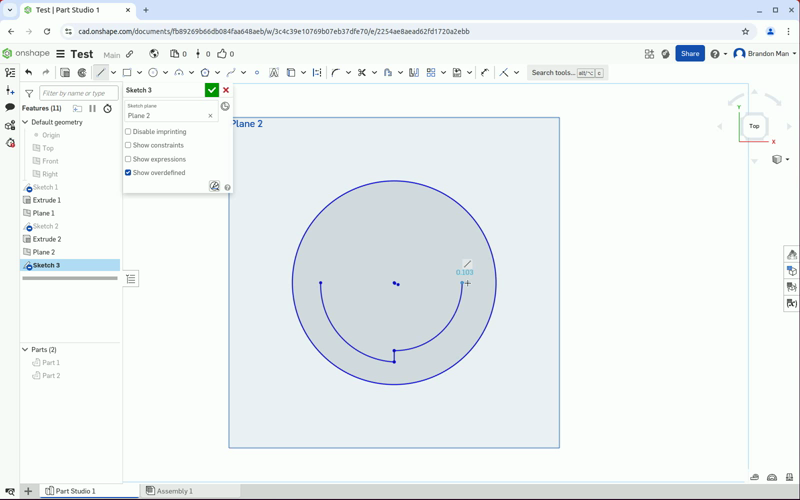
click(467, 282)
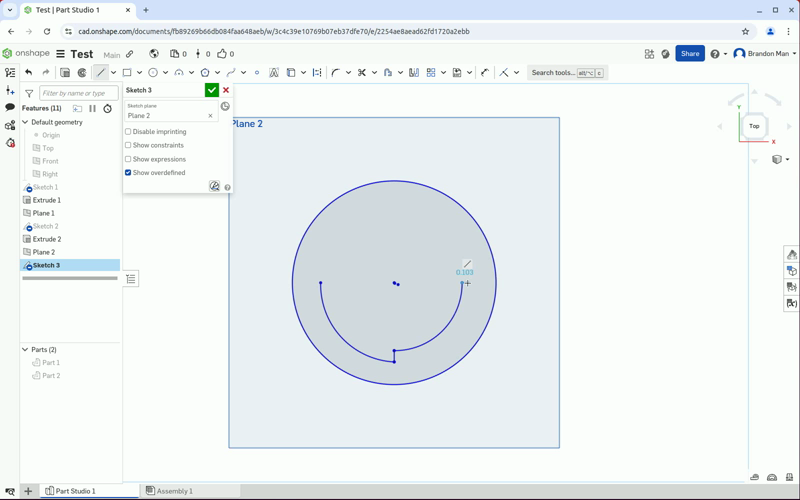
scroll(-6)
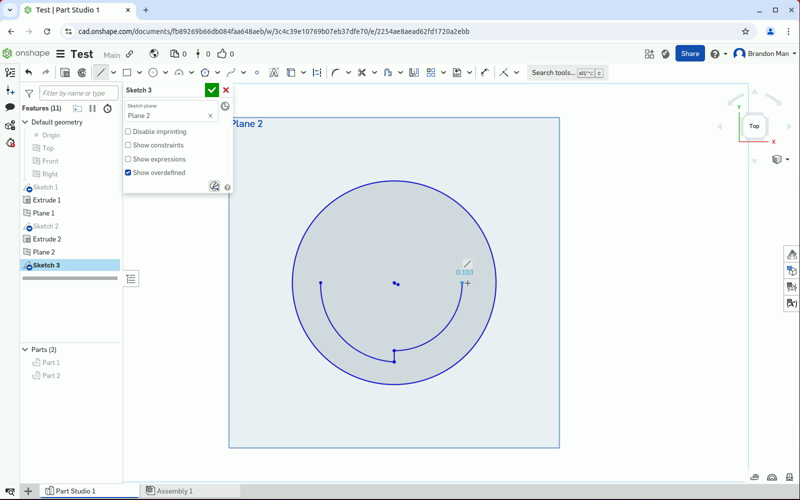
scroll(-6)
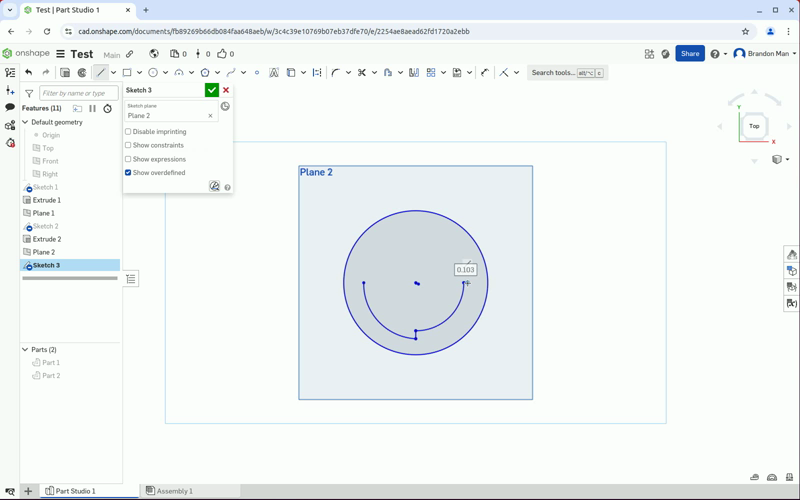
scroll(-6)
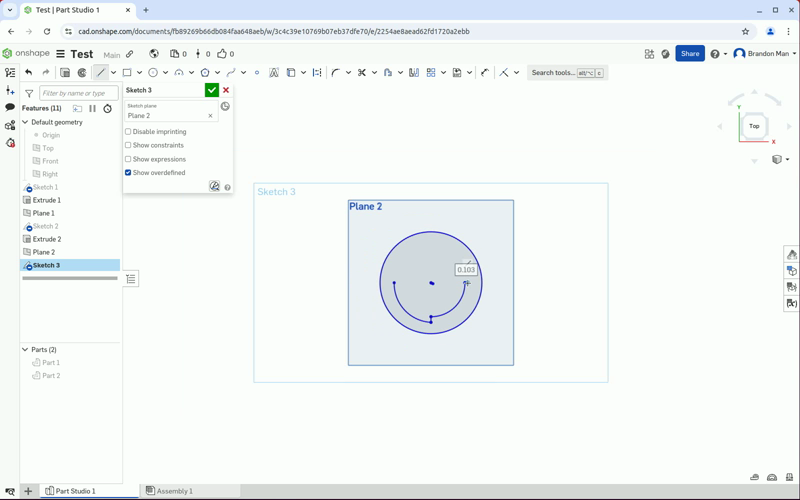
scroll(-6)
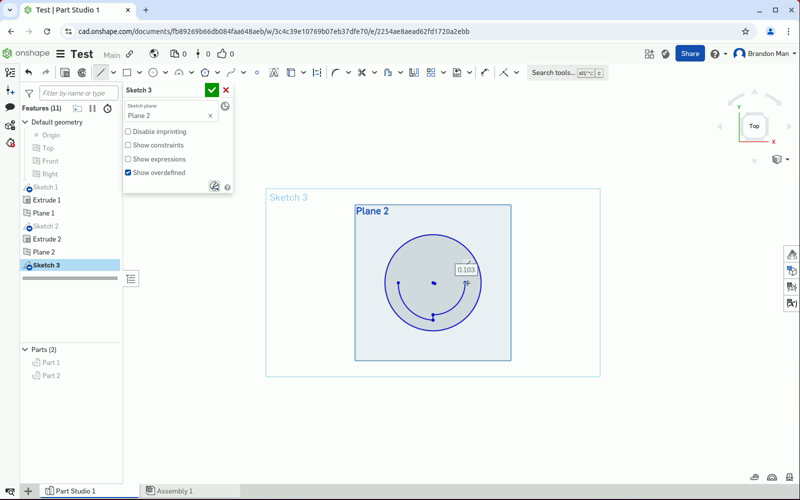
scroll(-6)
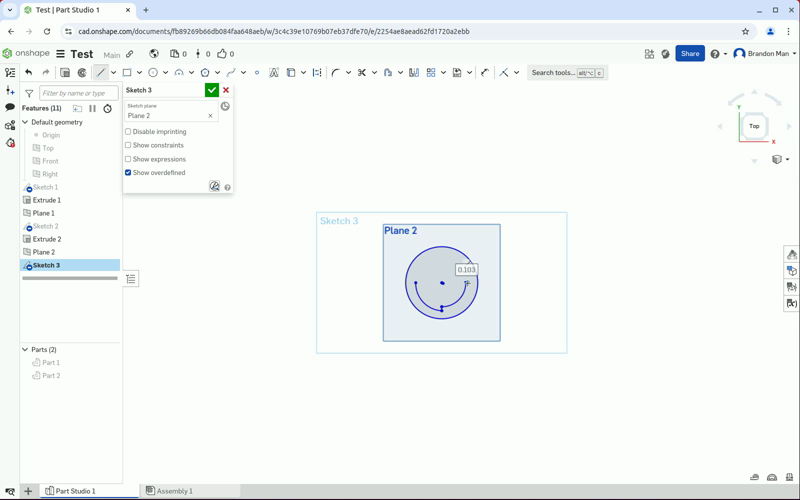
scroll(-6)
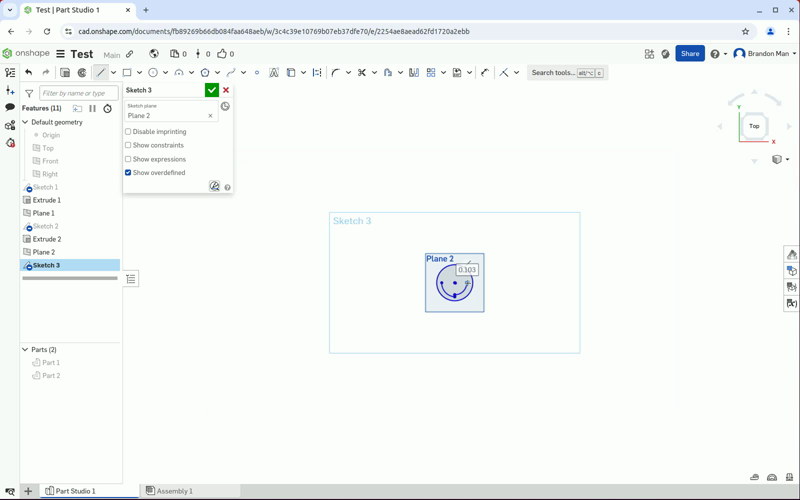
scroll(-6)
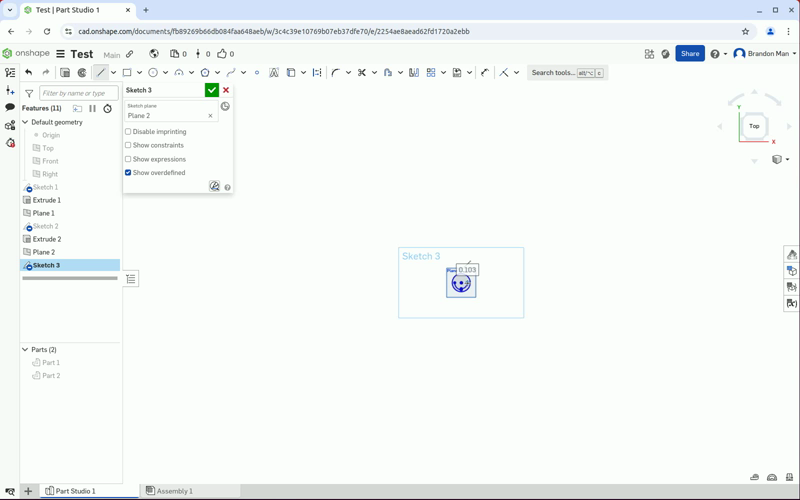
key_up(shift)
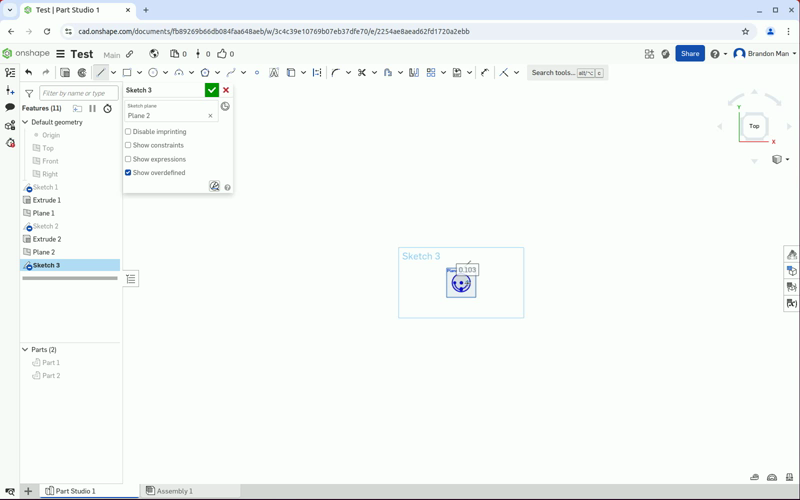
key(esc)
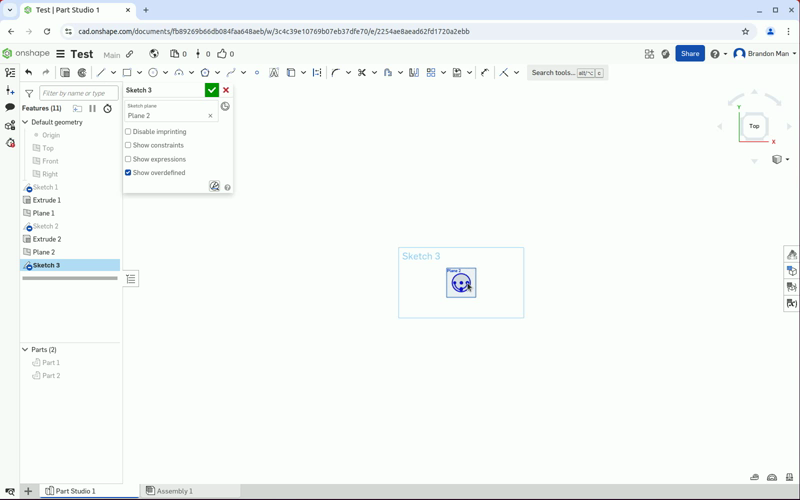
key(a)
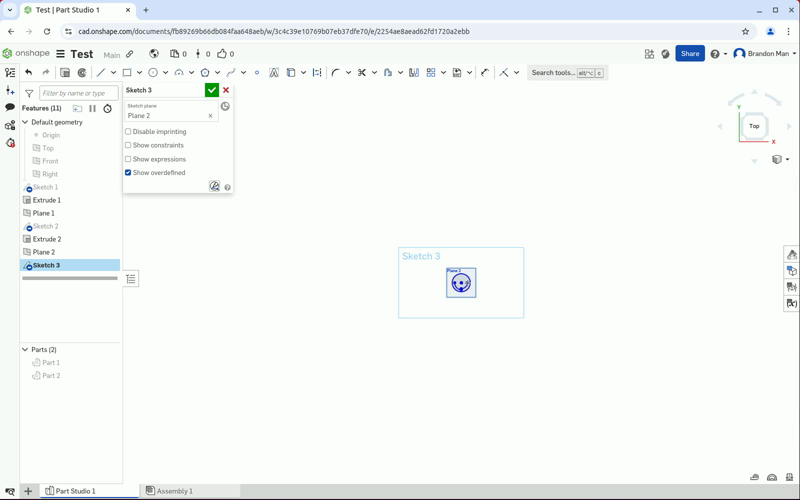
mouse_move(467, 282)
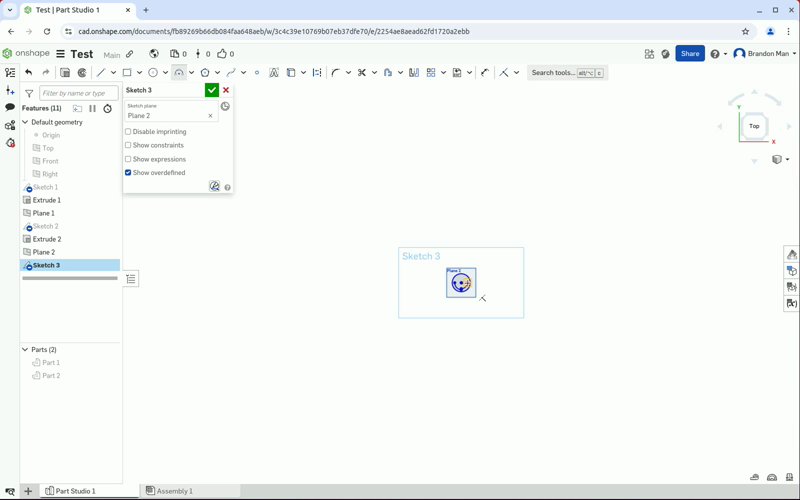
scroll(6)
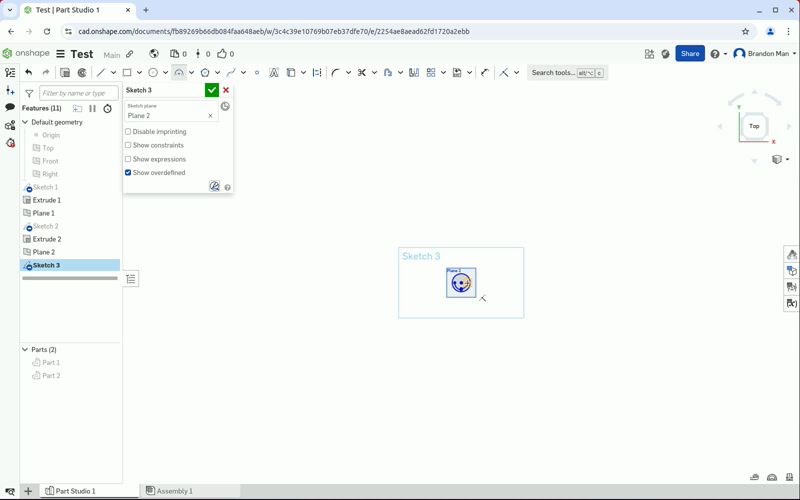
scroll(6)
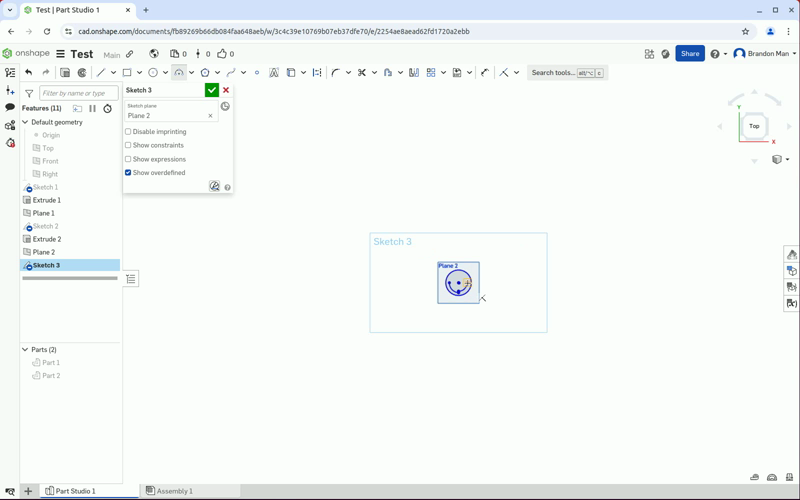
scroll(6)
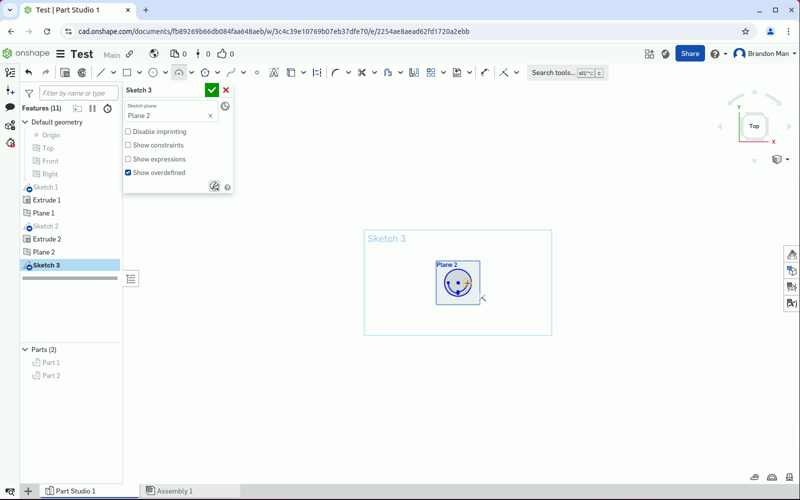
scroll(6)
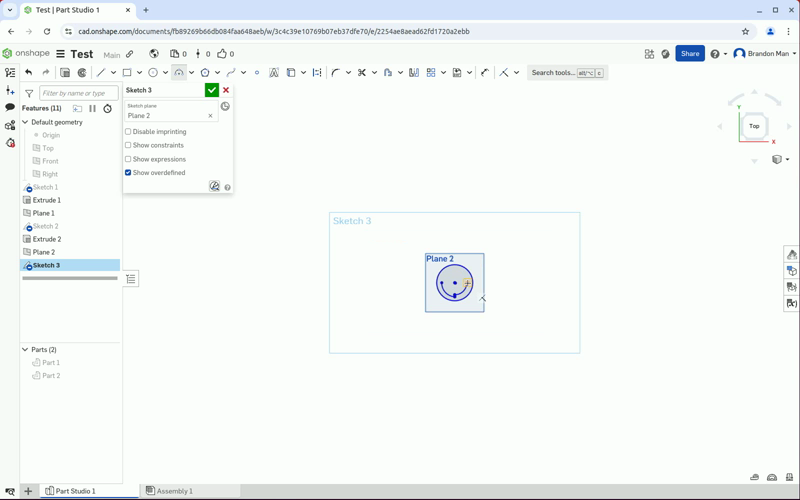
scroll(6)
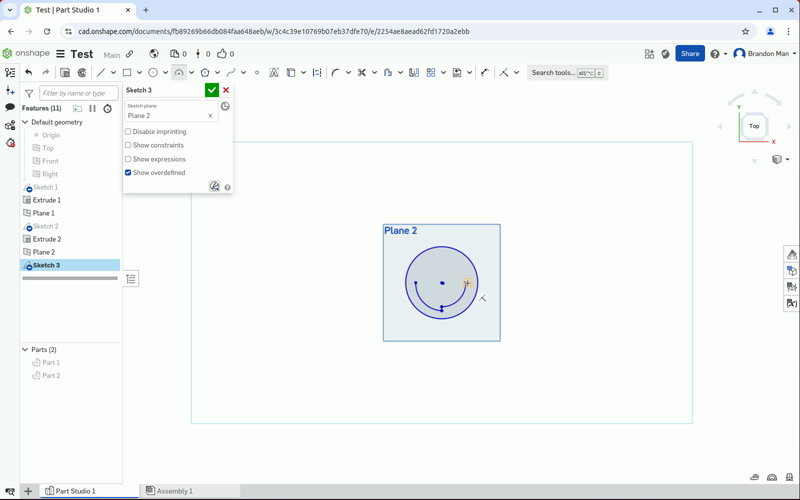
scroll(6)
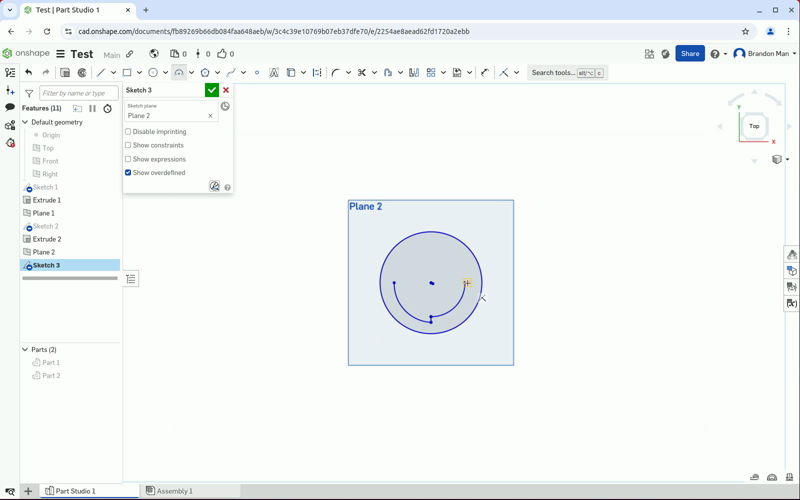
scroll(6)
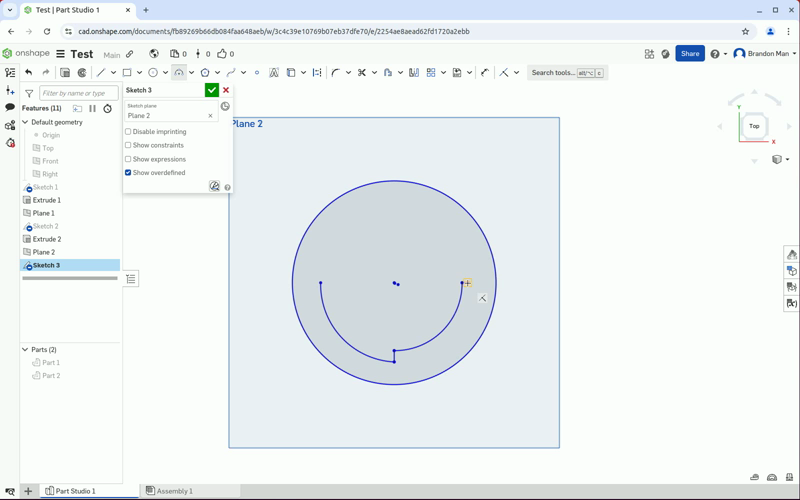
click(467, 282)
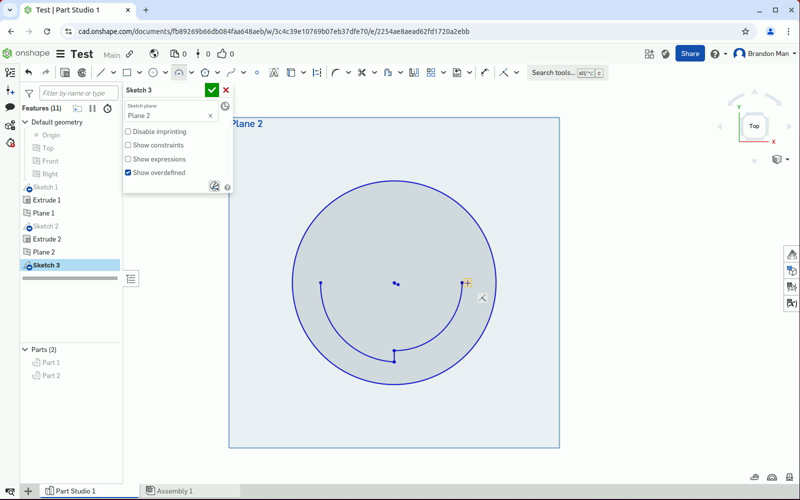
scroll(-6)
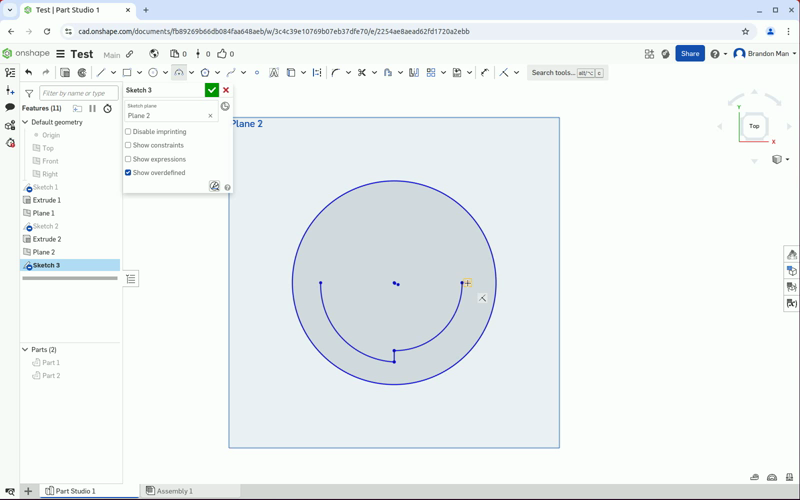
scroll(-6)
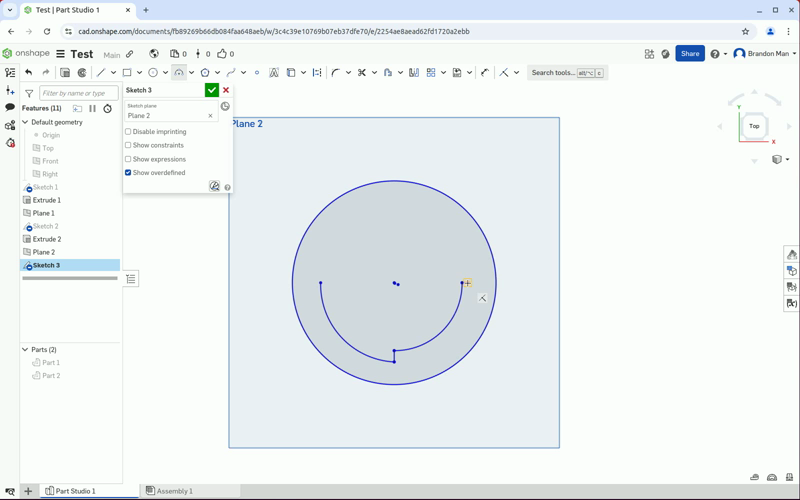
scroll(-6)
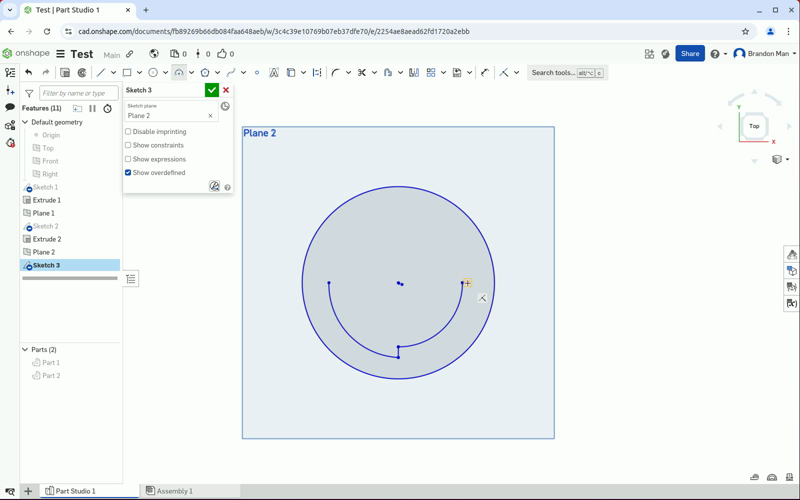
scroll(-6)
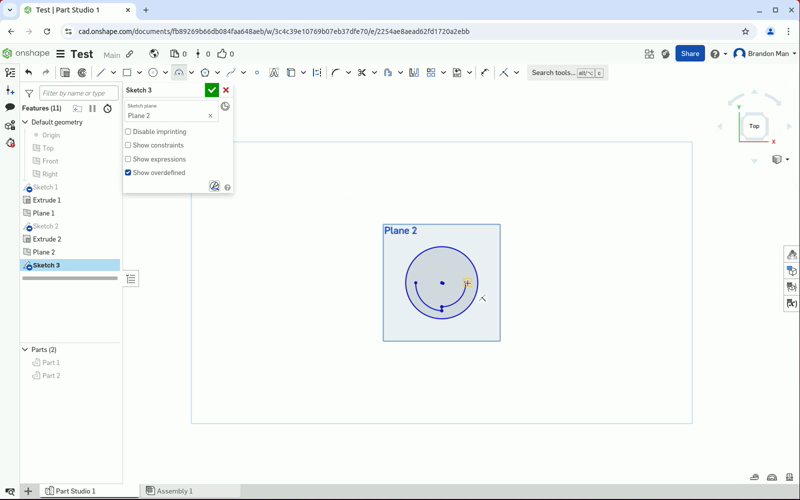
scroll(-6)
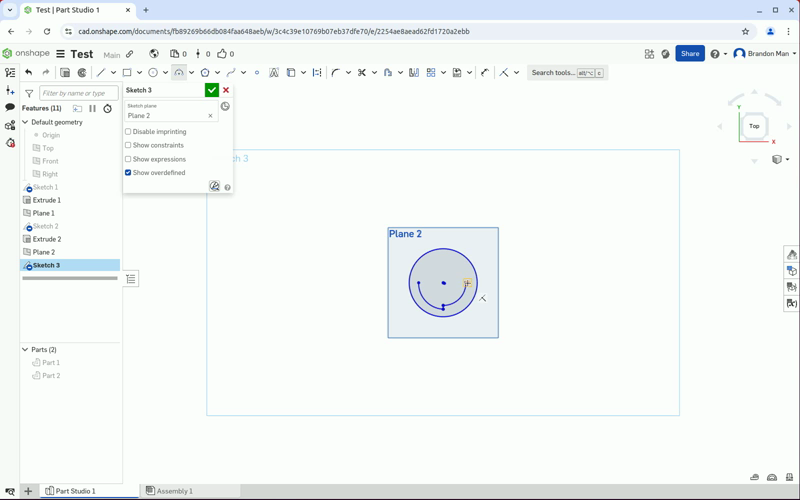
scroll(-6)
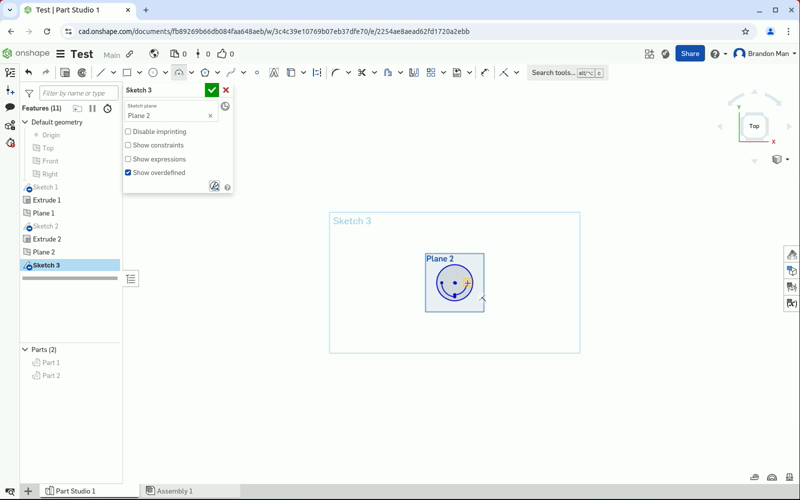
scroll(-6)
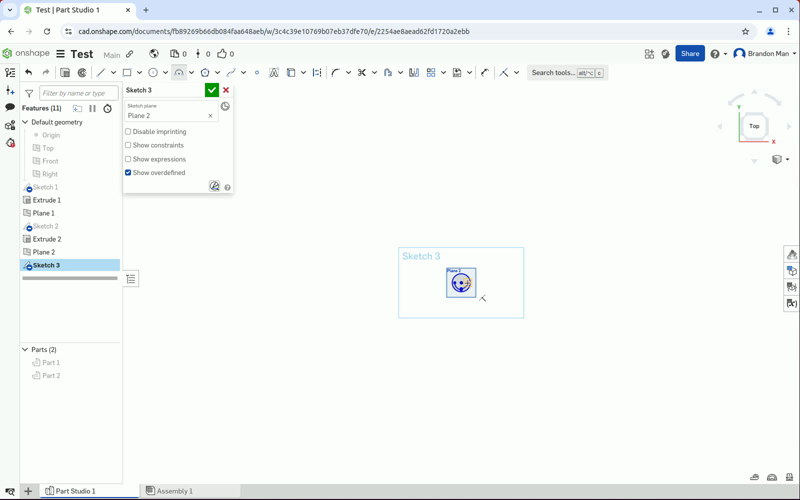
key_down(shift)
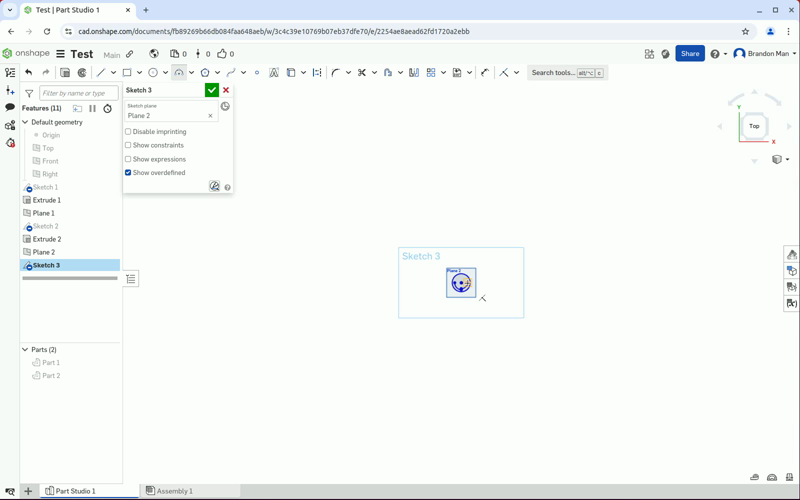
mouse_move(461, 276)
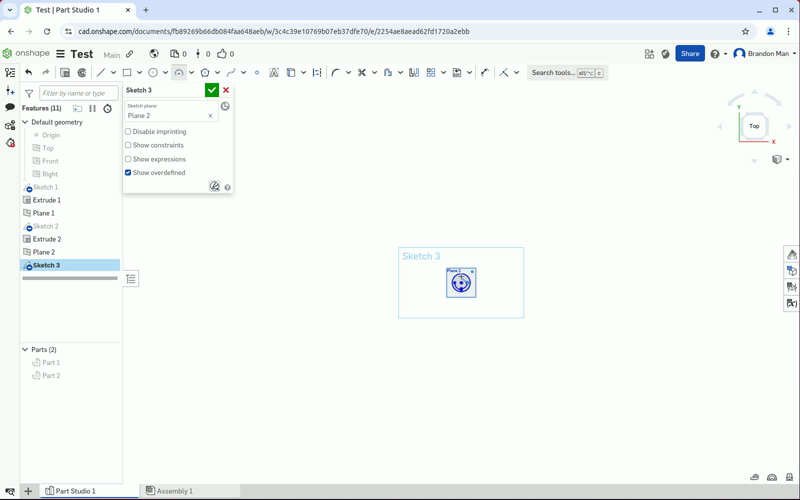
click(461, 276)
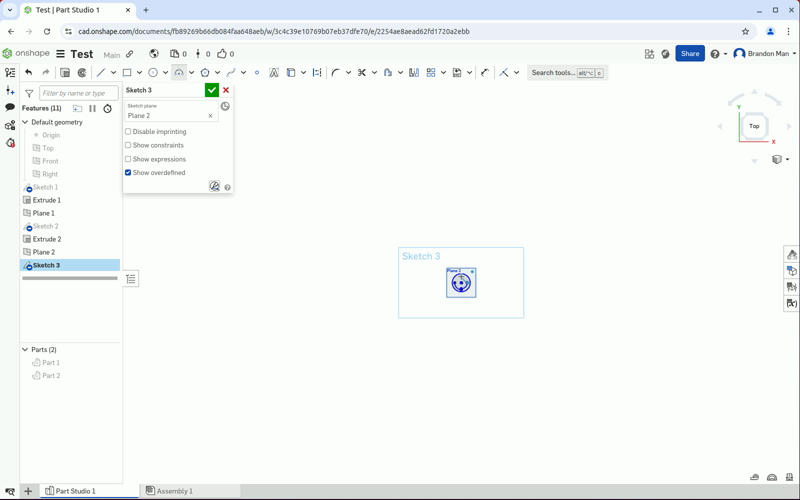
mouse_move(465, 278)
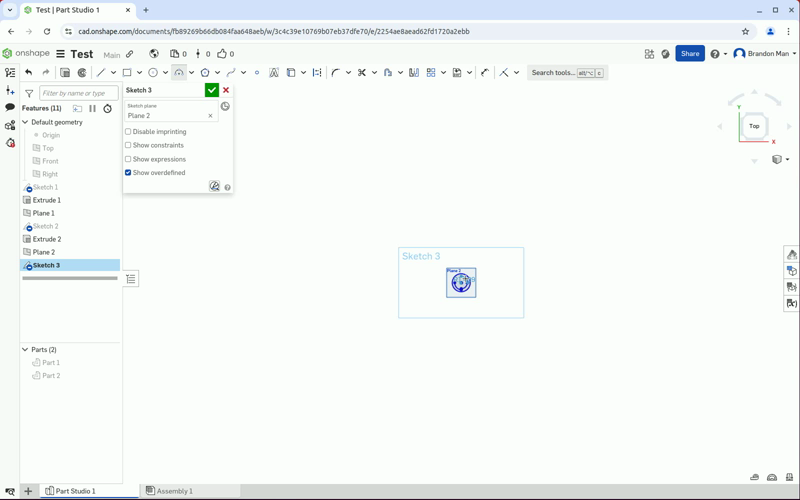
click(465, 278)
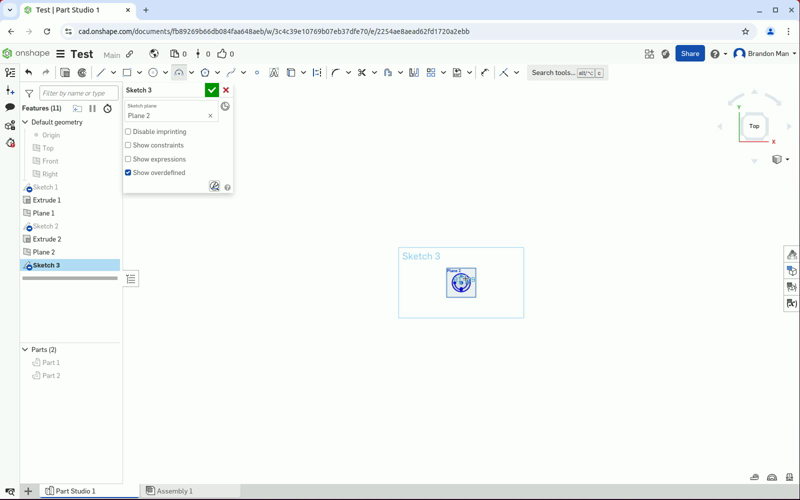
key_up(shift)
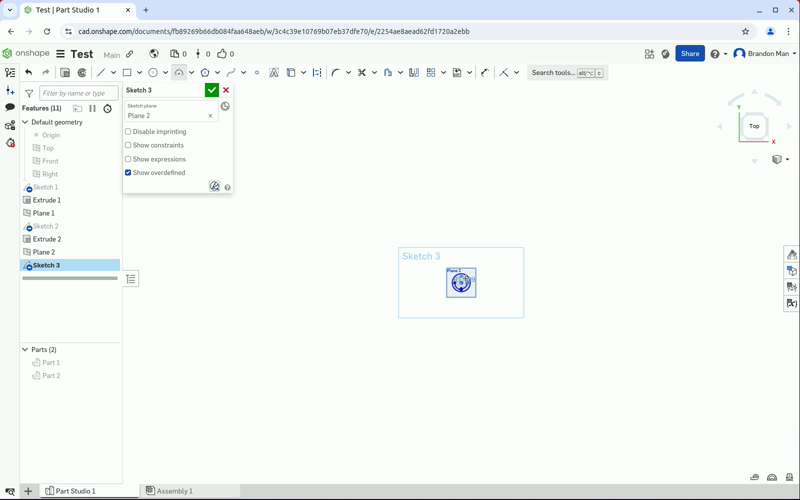
key(esc)
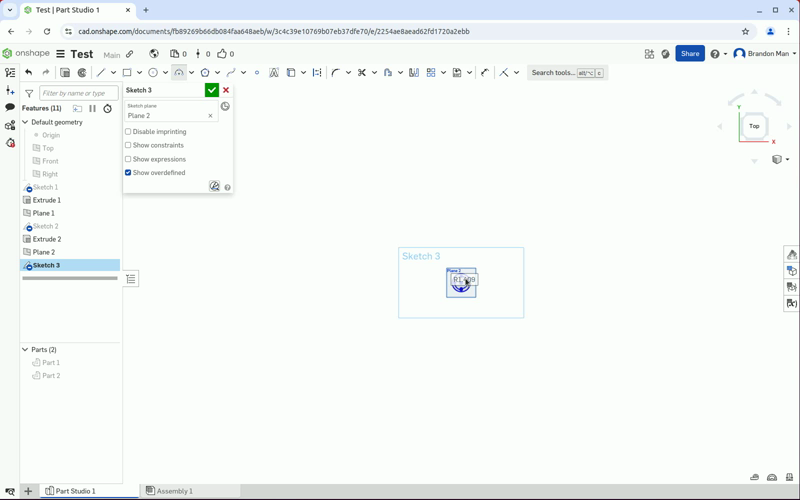
key(l)
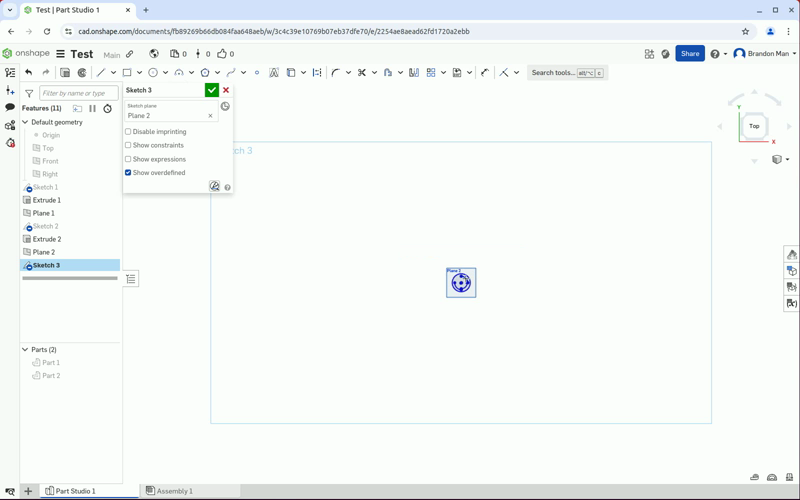
mouse_move(461, 276)
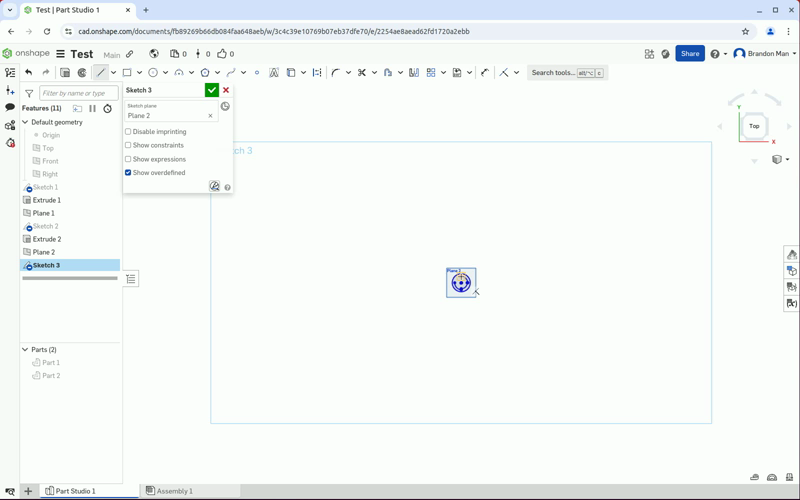
click(461, 276)
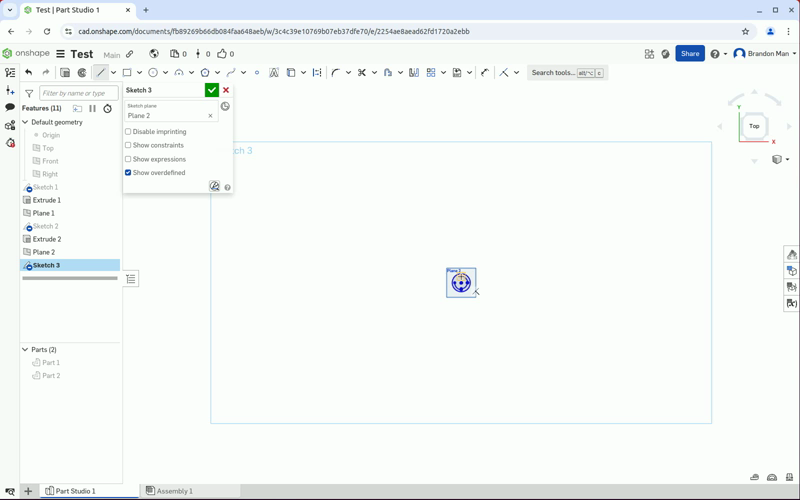
key_down(shift)
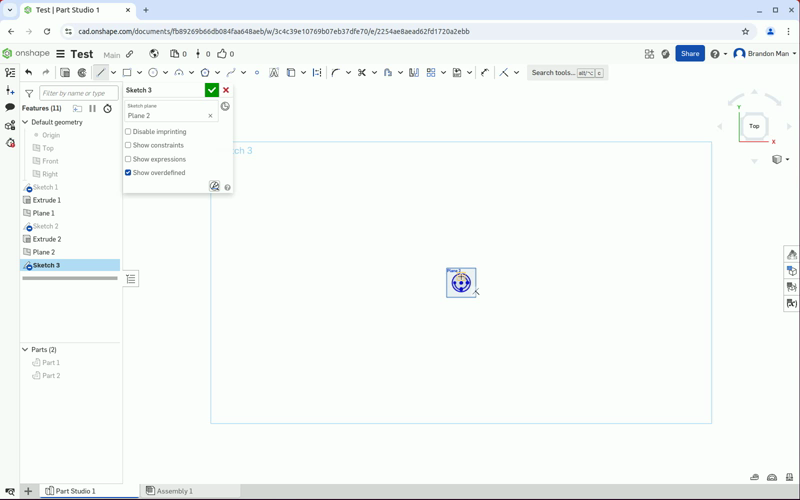
mouse_move(491, 276)
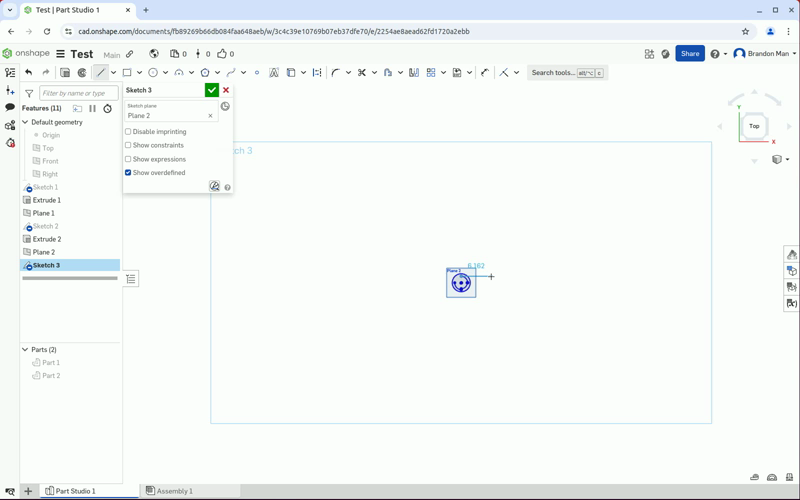
mouse_move(461, 276)
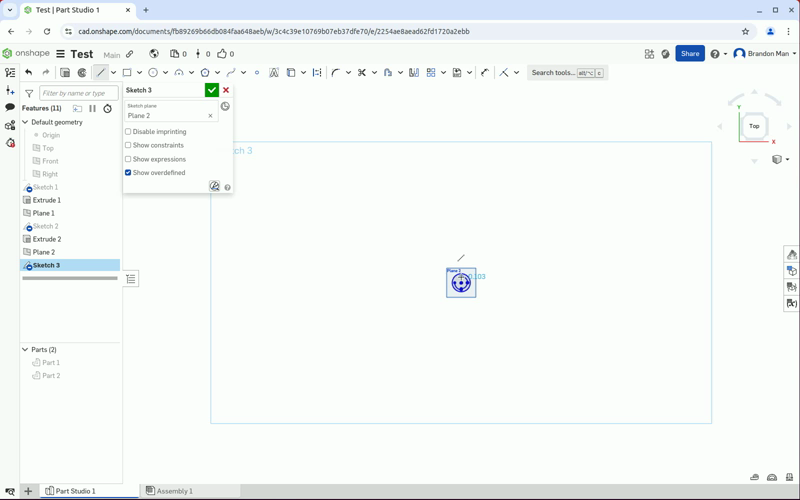
scroll(6)
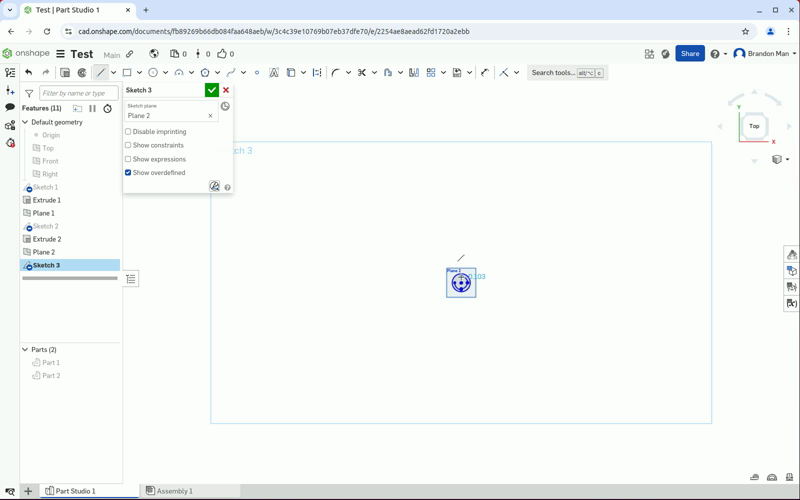
scroll(6)
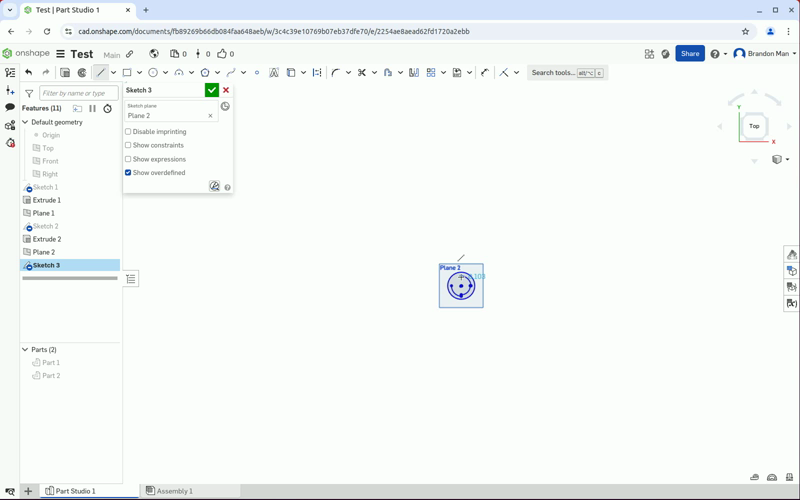
scroll(6)
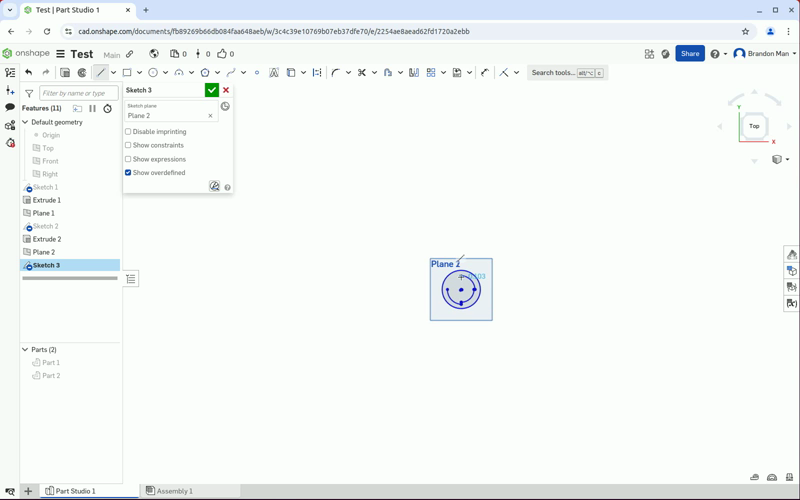
scroll(6)
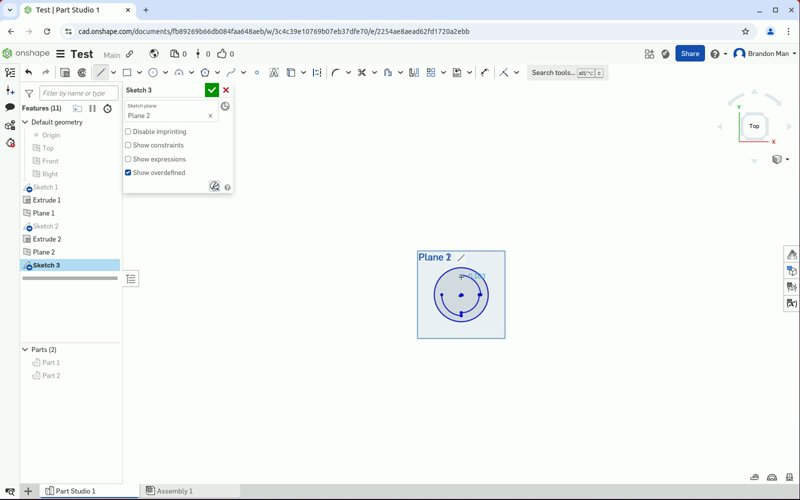
scroll(6)
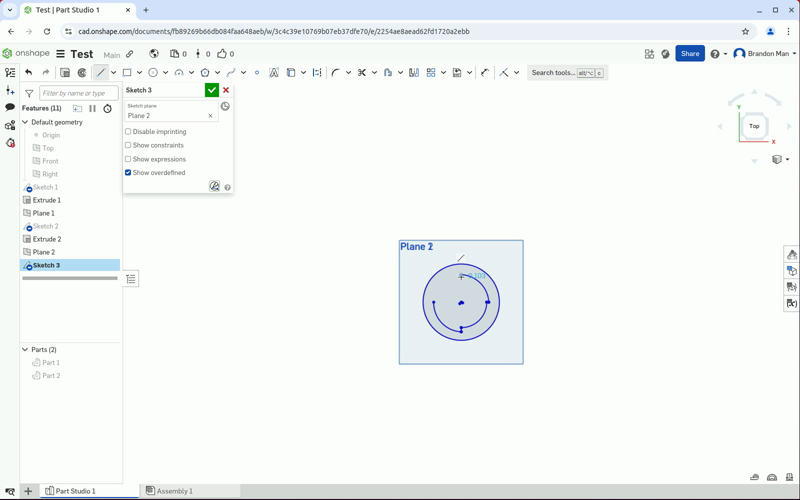
scroll(6)
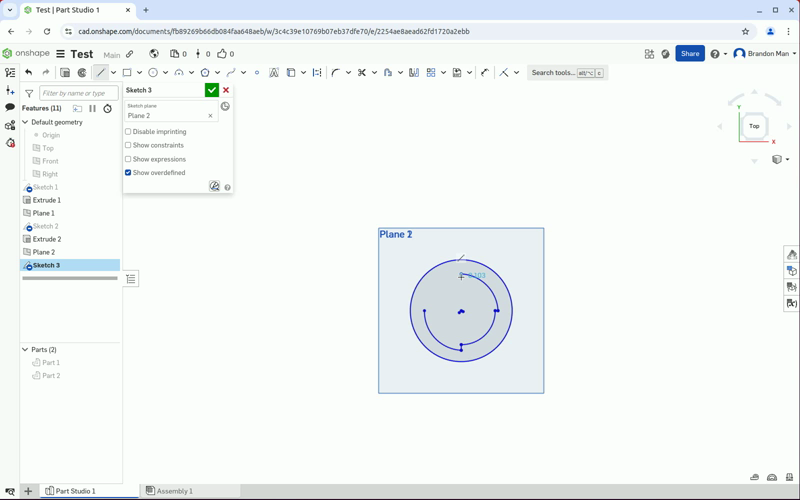
scroll(6)
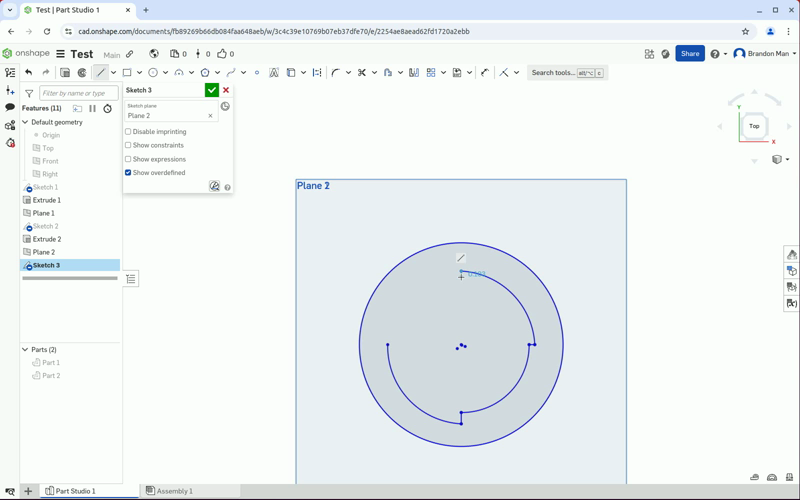
click(461, 276)
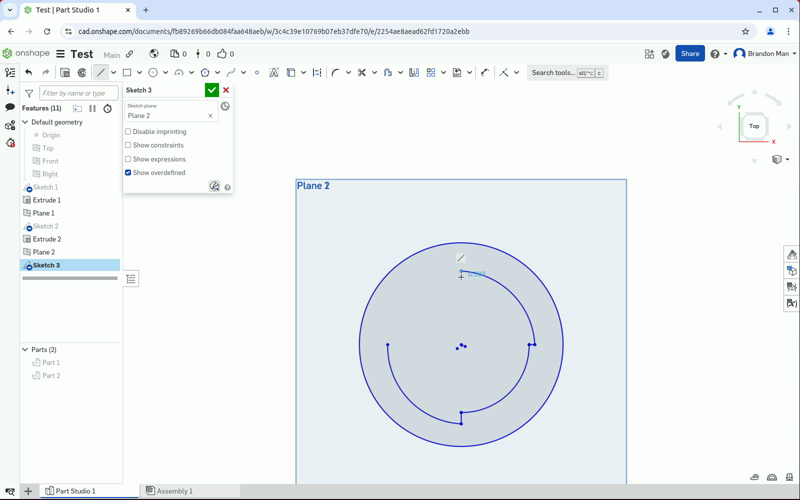
scroll(-6)
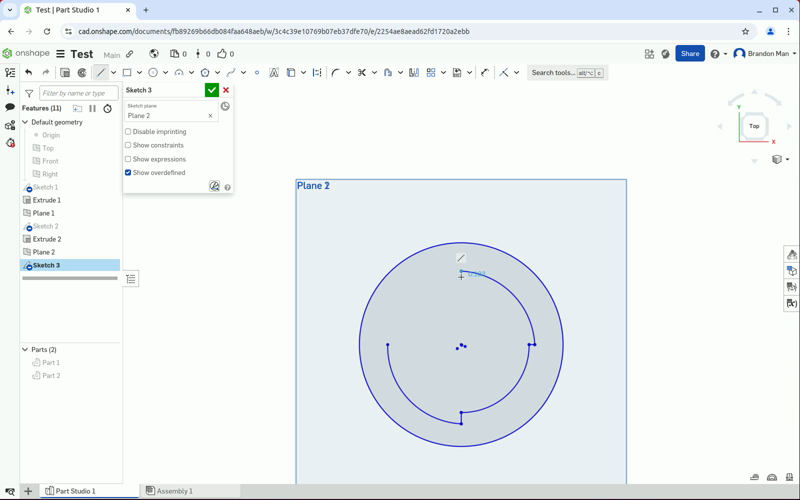
scroll(-6)
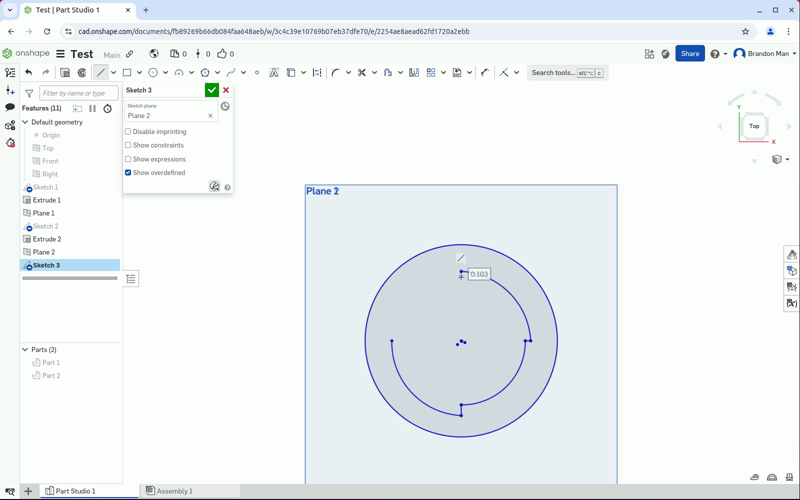
scroll(-6)
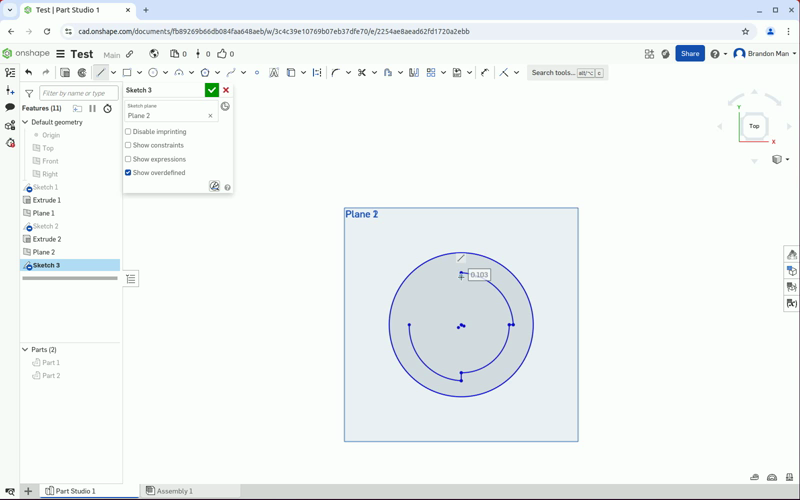
scroll(-6)
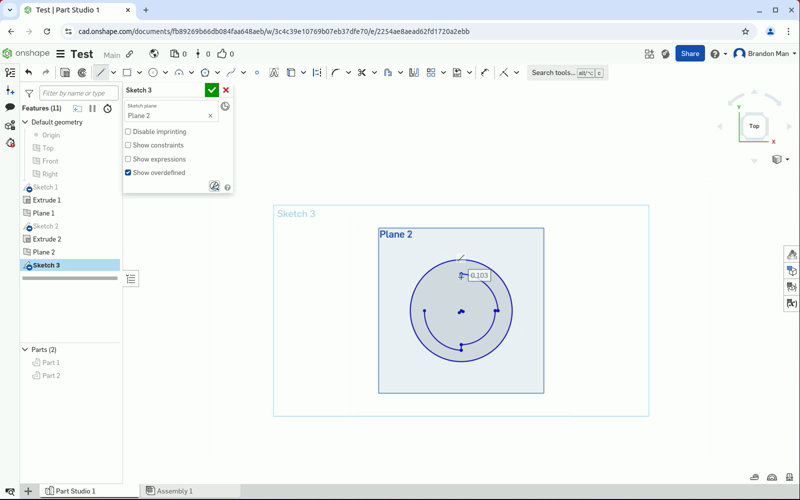
scroll(-6)
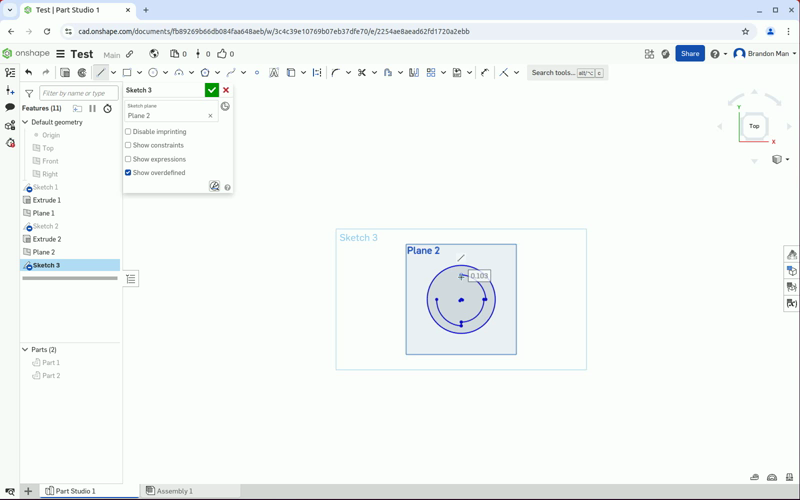
scroll(-6)
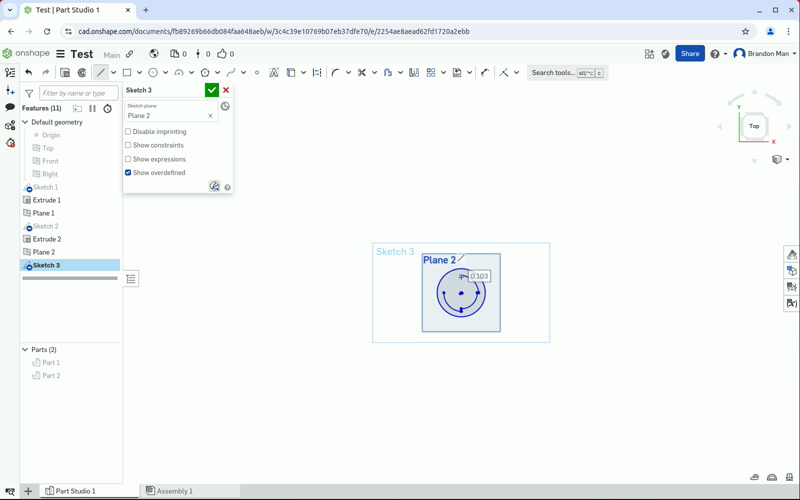
scroll(-6)
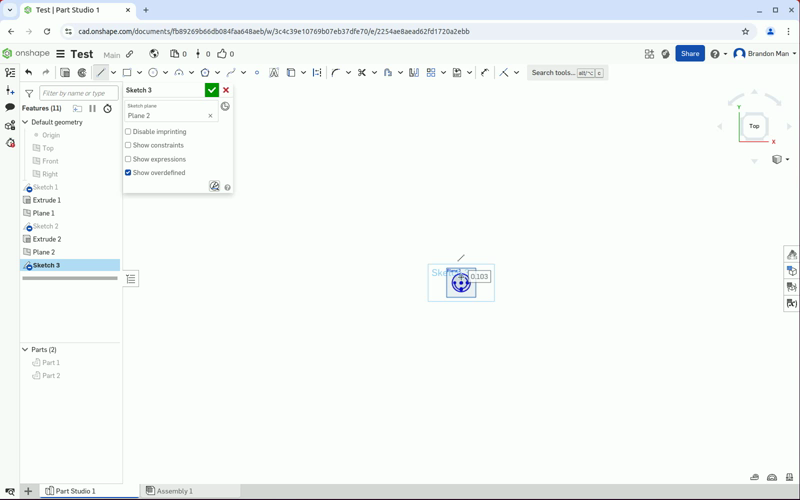
key_up(shift)
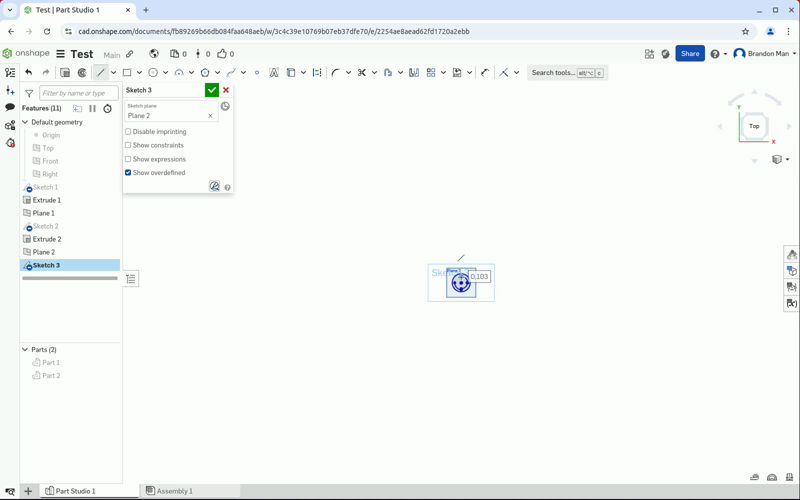
key(esc)
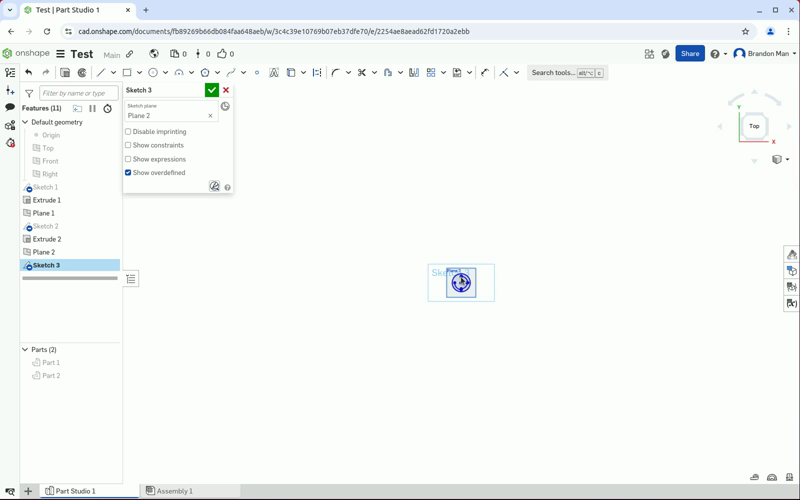
key(a)
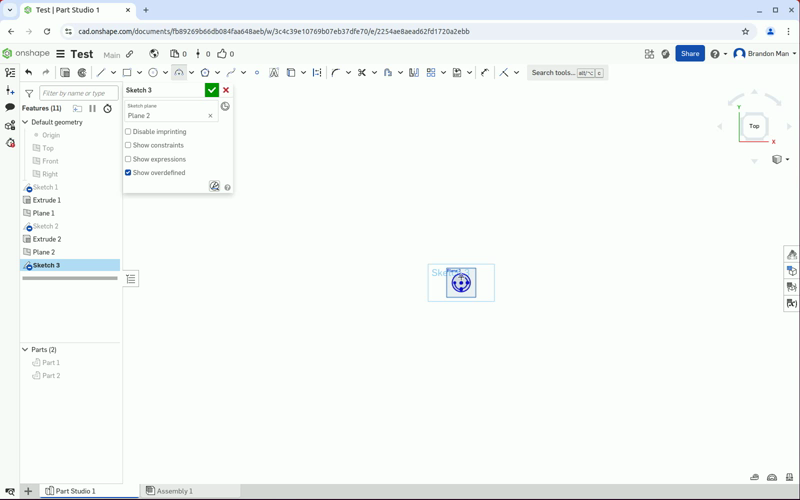
mouse_move(461, 276)
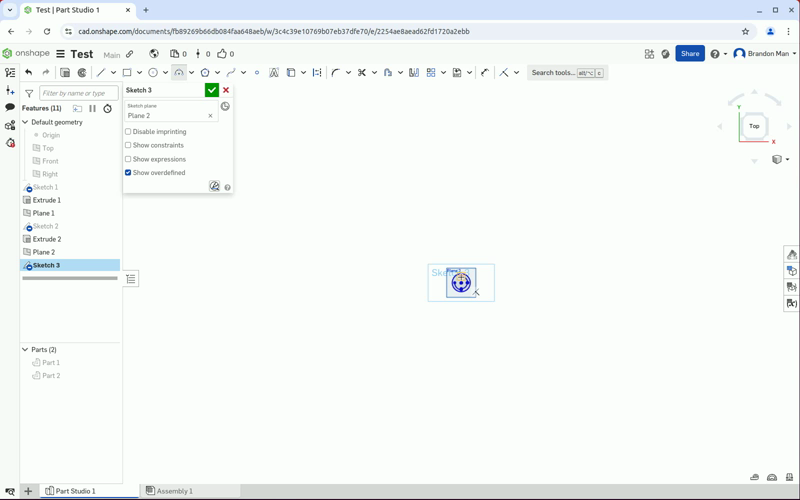
scroll(6)
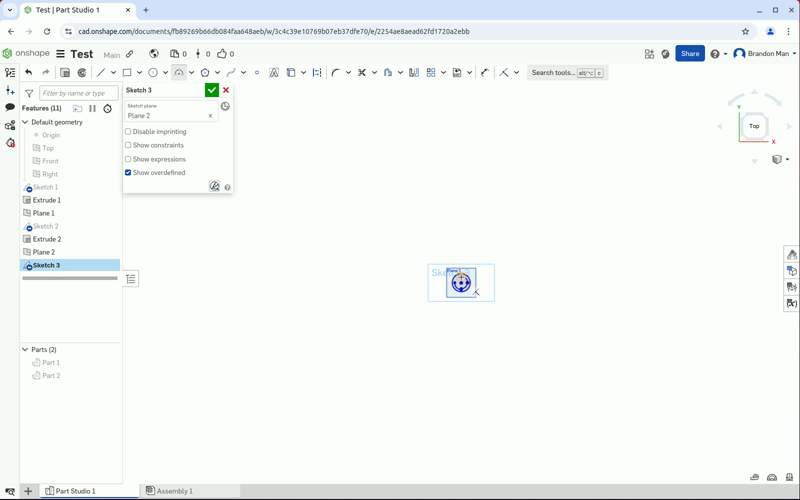
scroll(6)
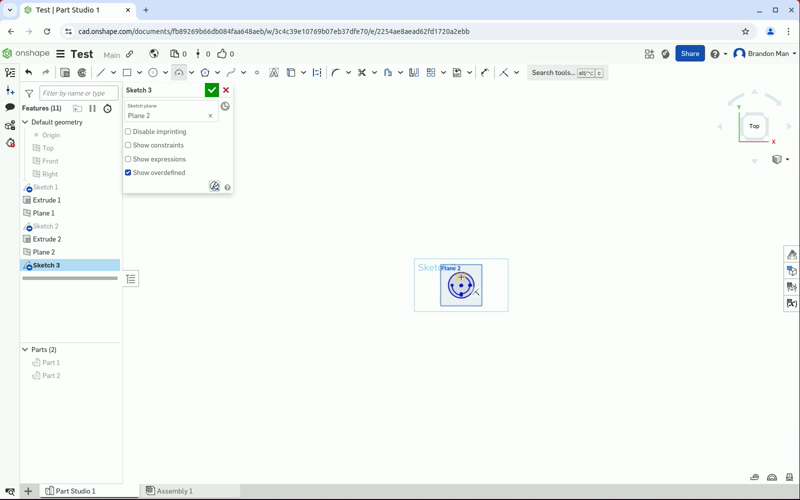
scroll(6)
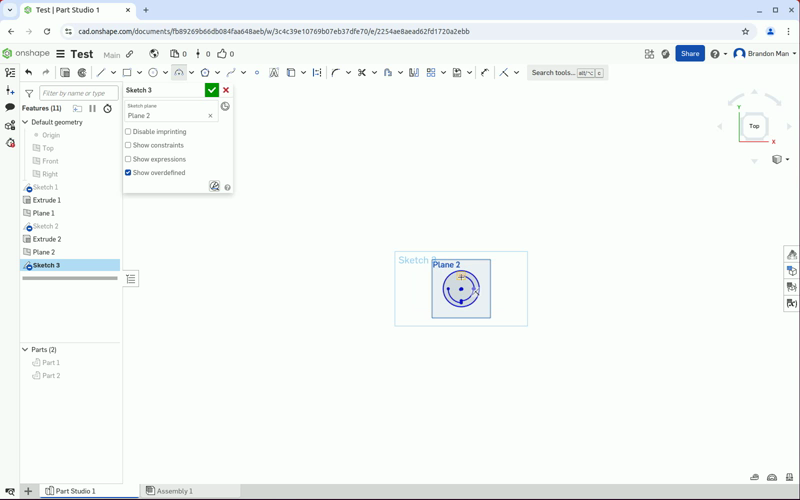
scroll(6)
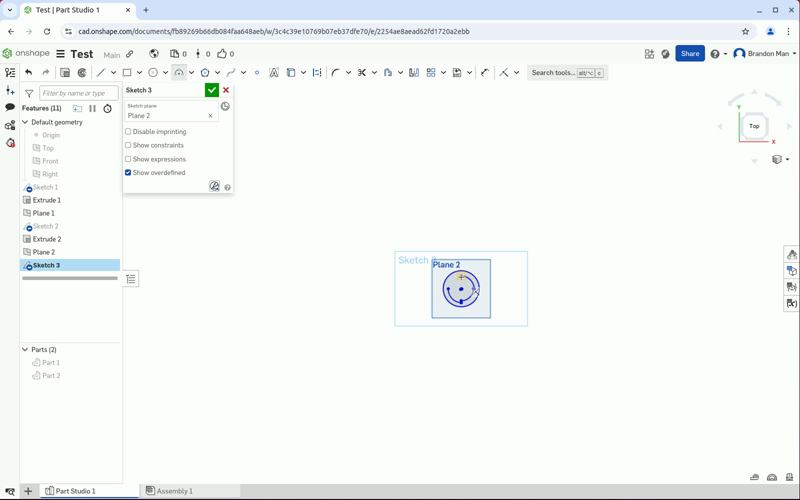
scroll(6)
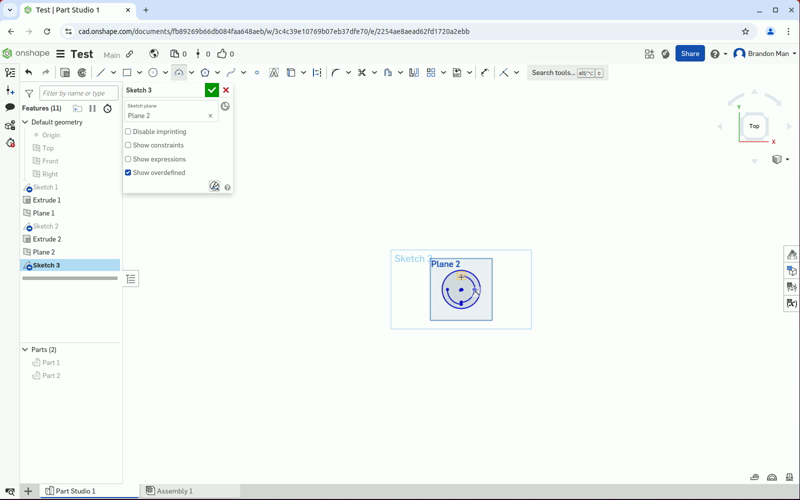
scroll(6)
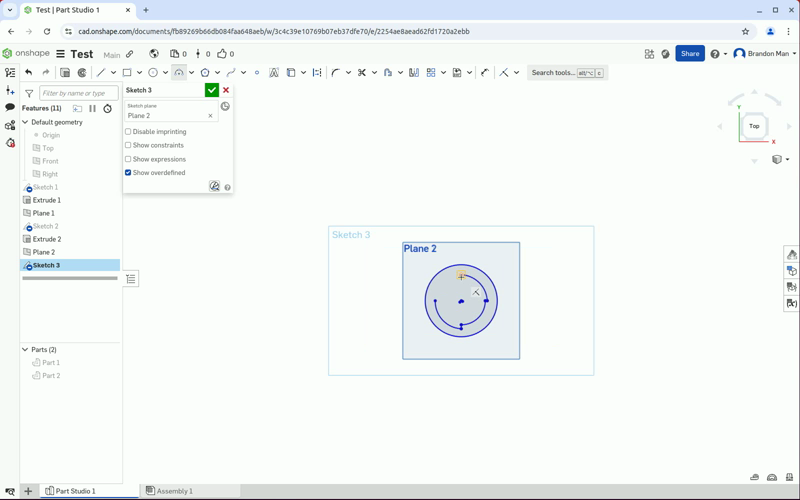
scroll(6)
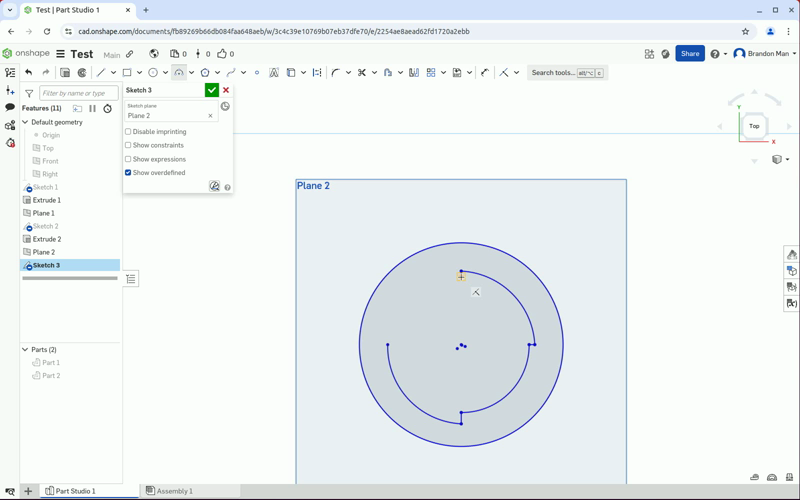
click(461, 276)
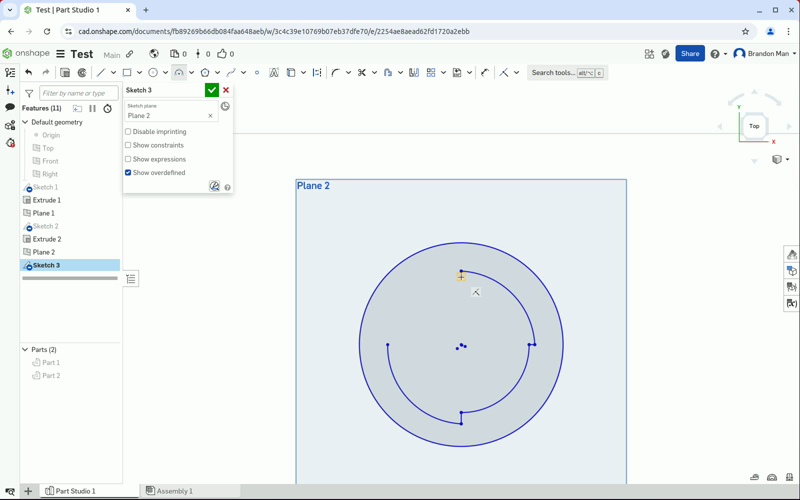
scroll(-6)
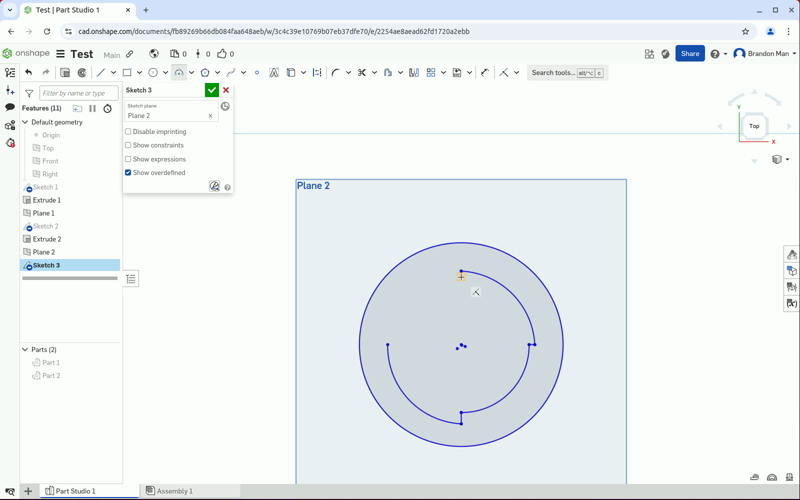
scroll(-6)
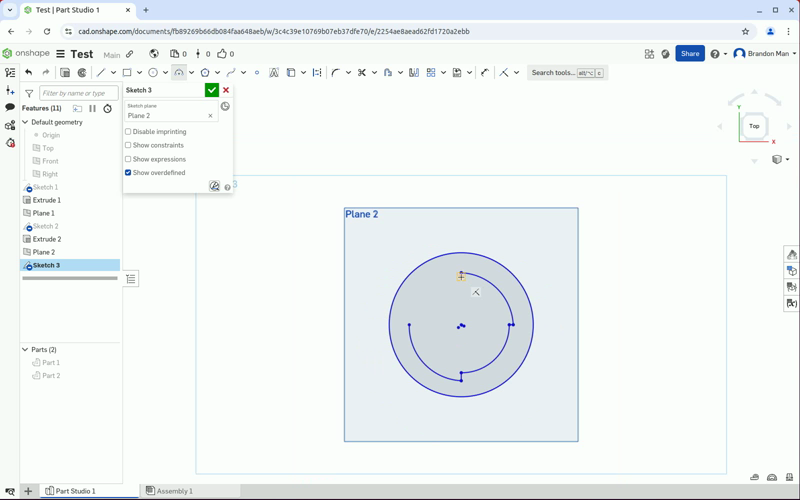
scroll(-6)
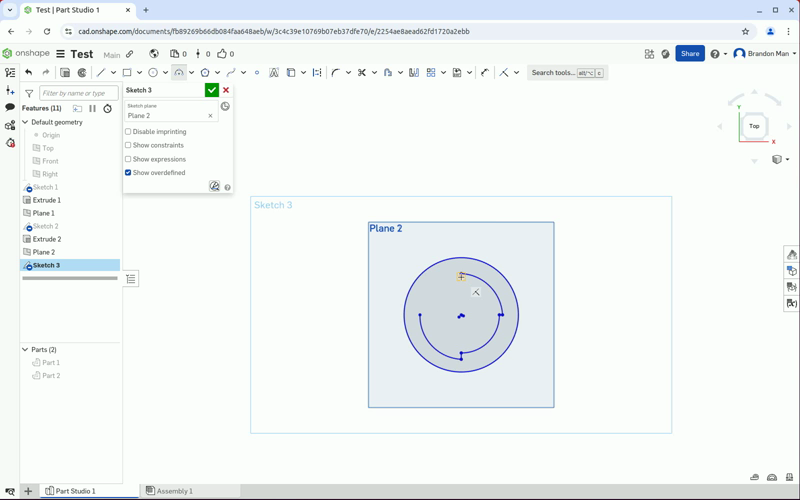
scroll(-6)
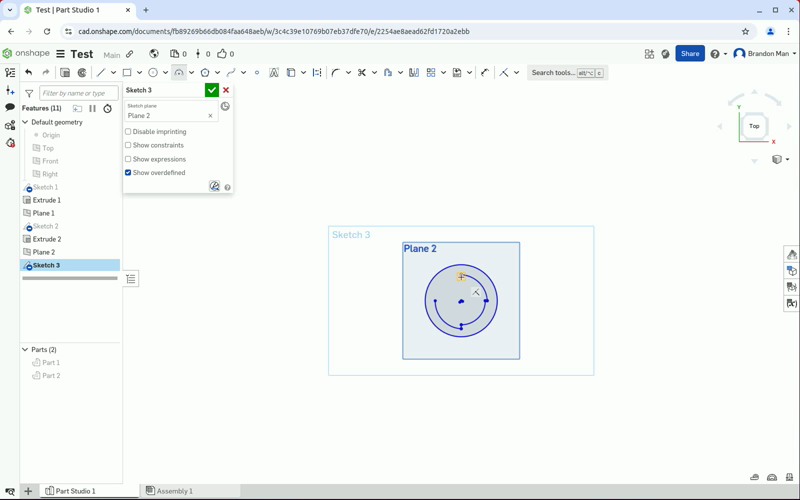
scroll(-6)
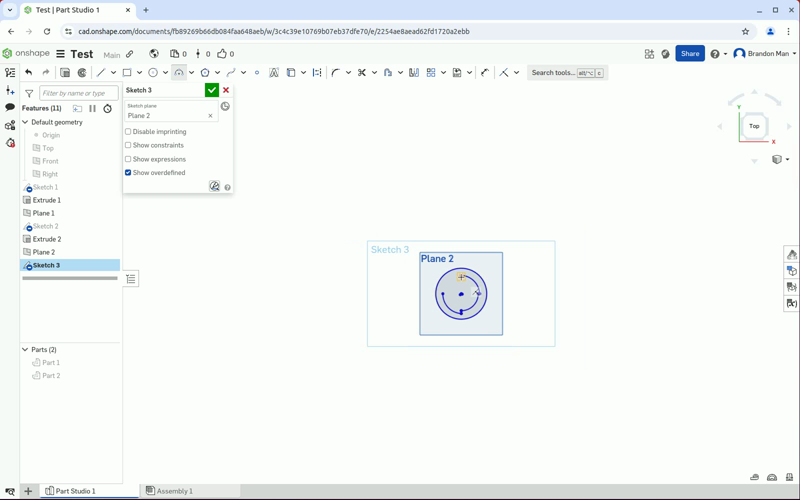
scroll(-6)
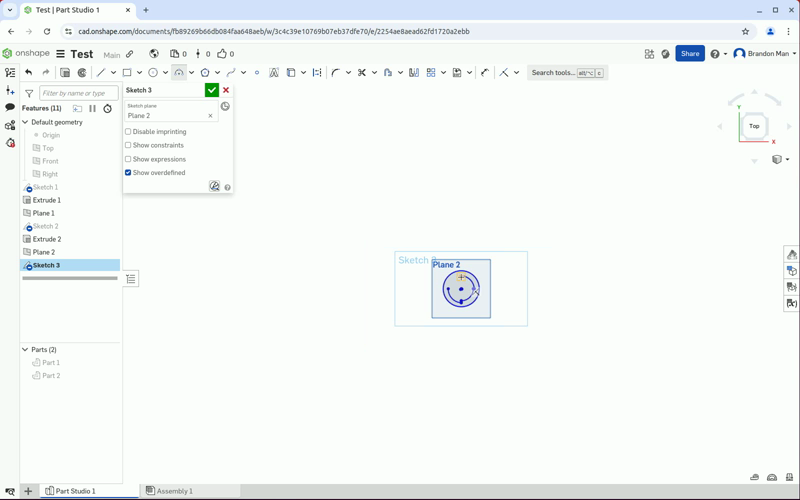
scroll(-6)
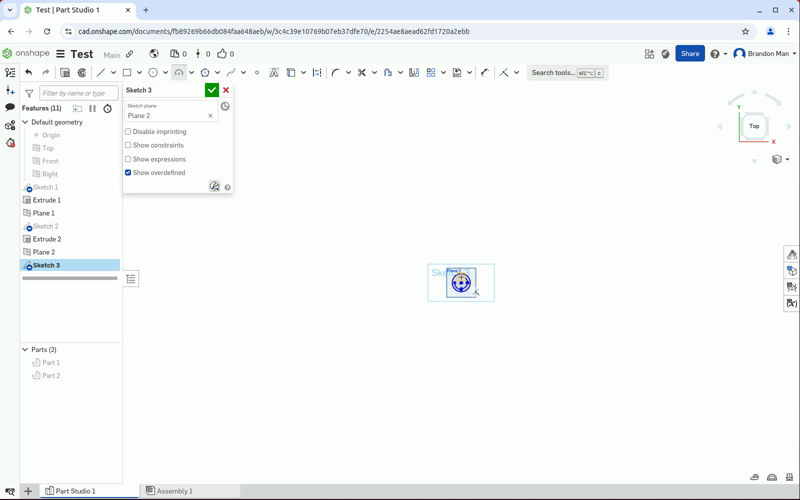
key_down(shift)
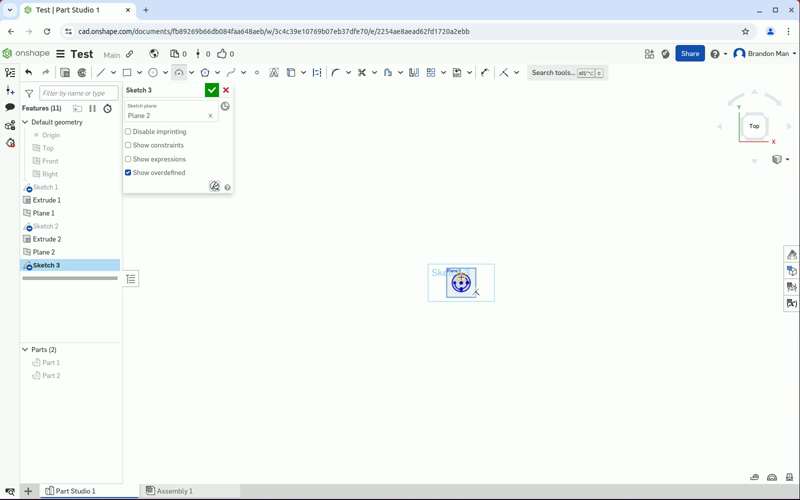
mouse_move(455, 282)
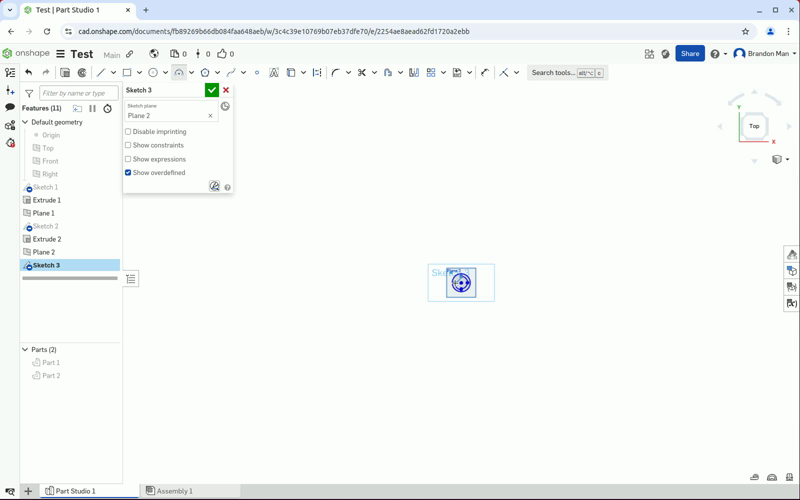
scroll(6)
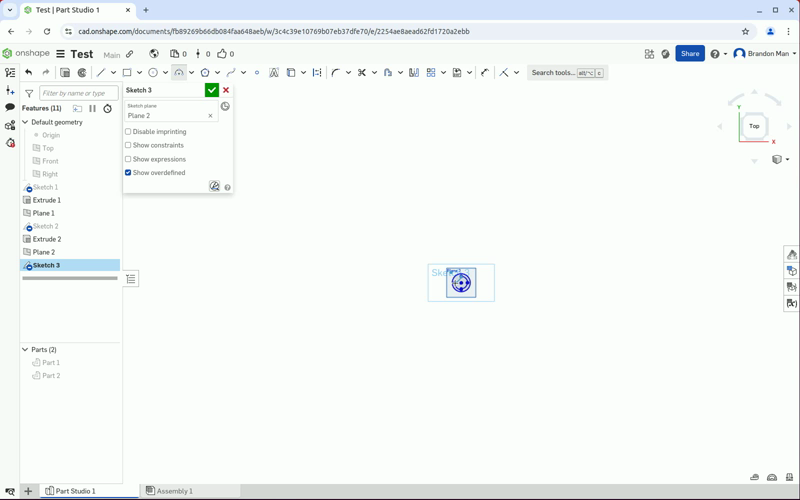
scroll(6)
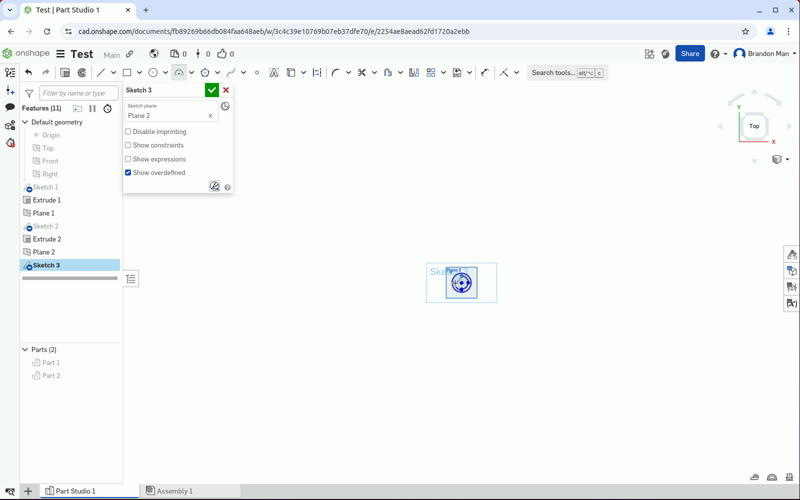
scroll(6)
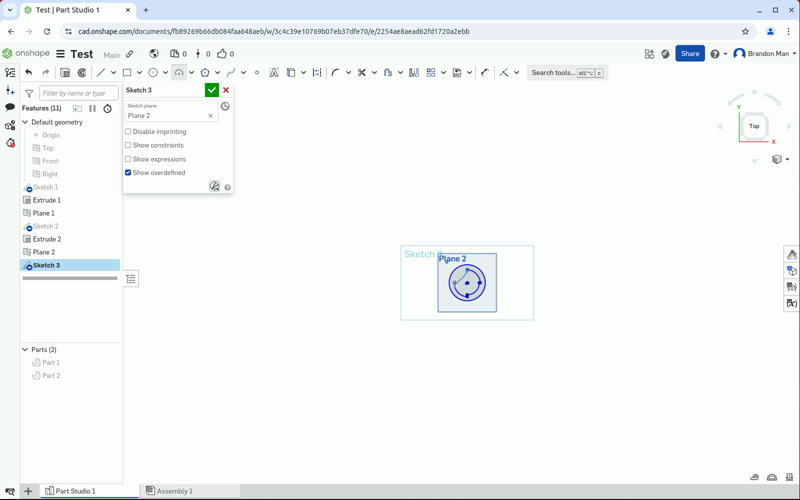
scroll(6)
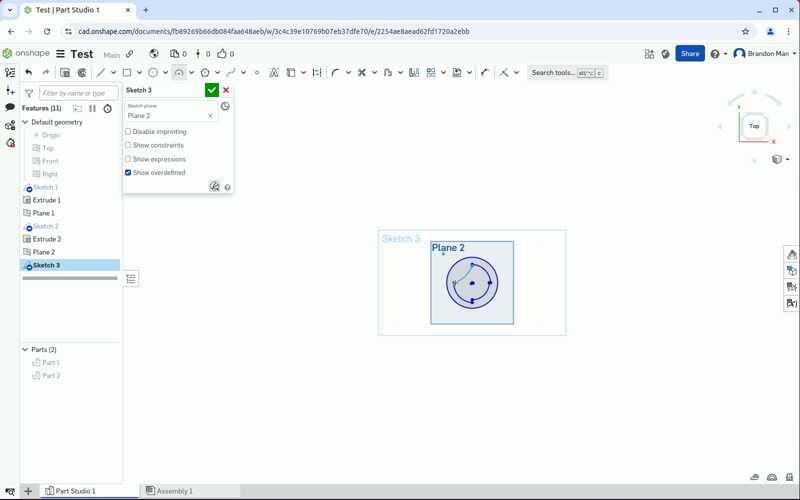
scroll(6)
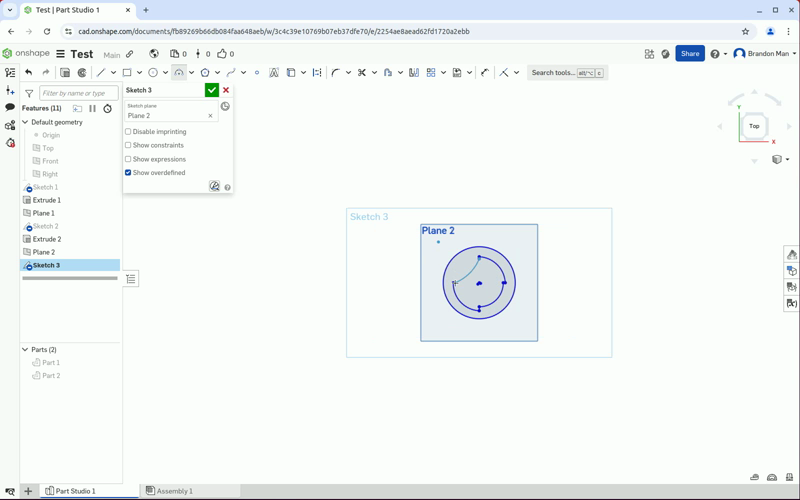
scroll(6)
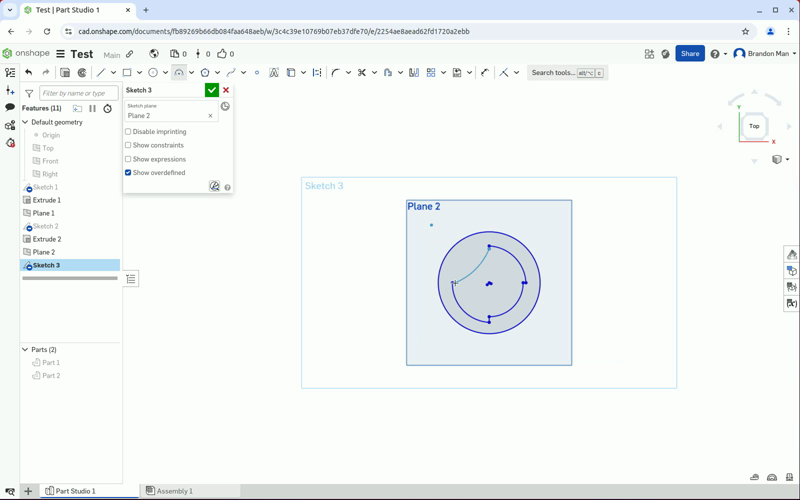
scroll(6)
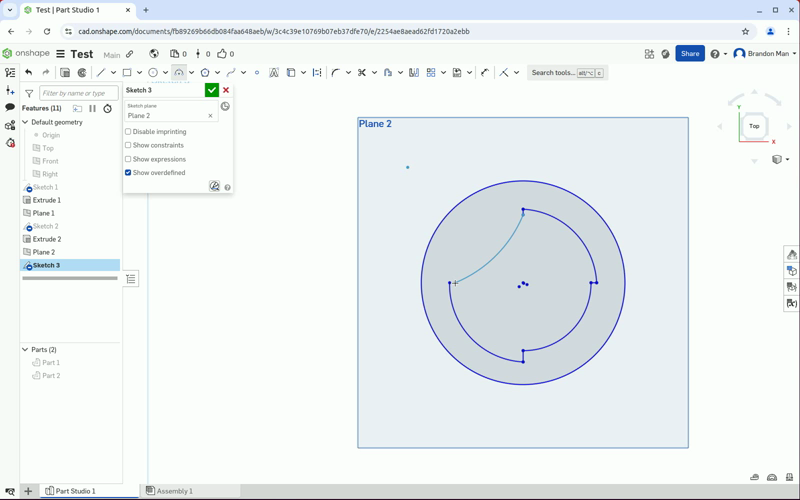
click(455, 282)
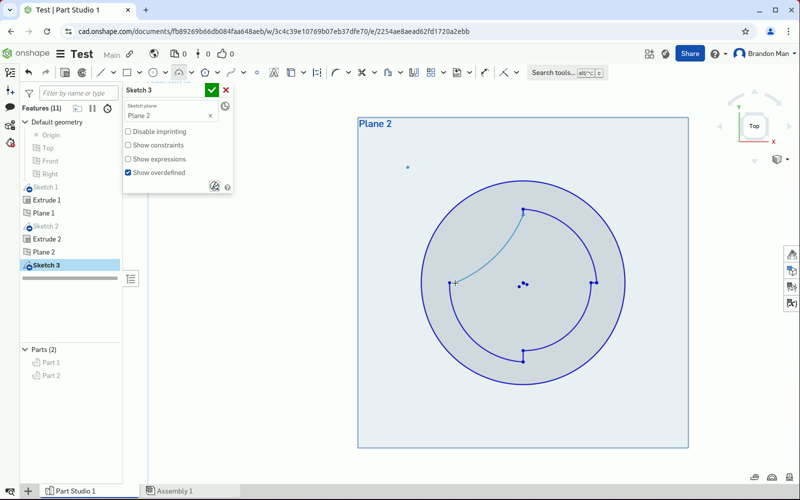
scroll(-6)
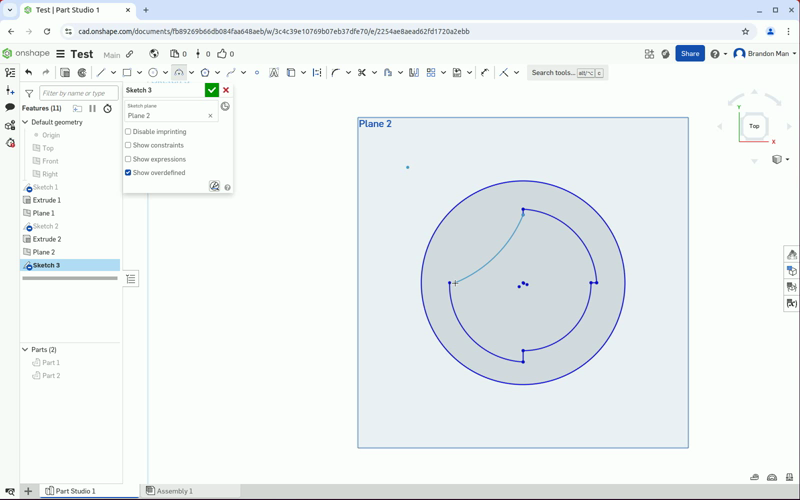
scroll(-6)
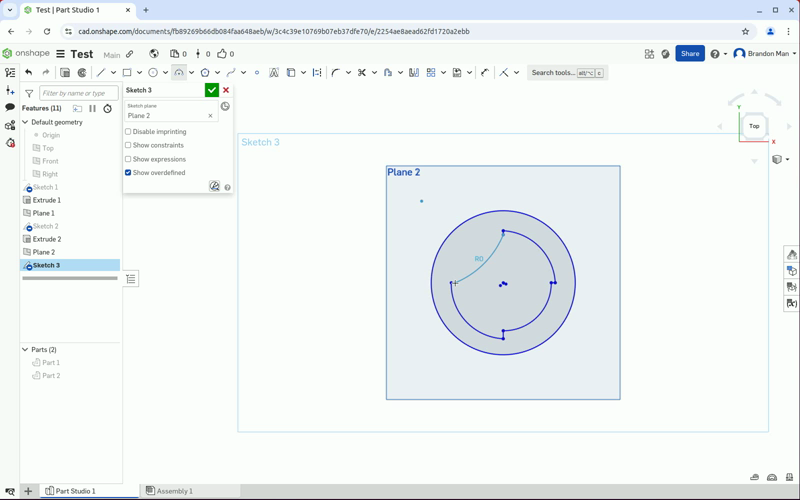
scroll(-6)
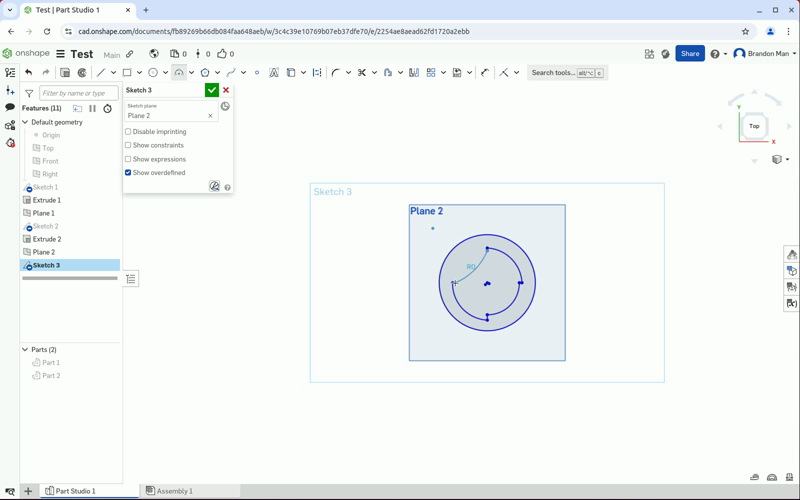
scroll(-6)
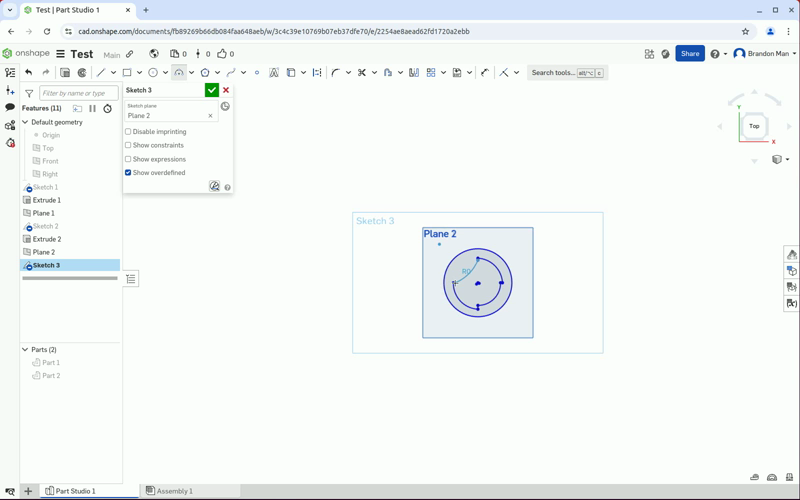
scroll(-6)
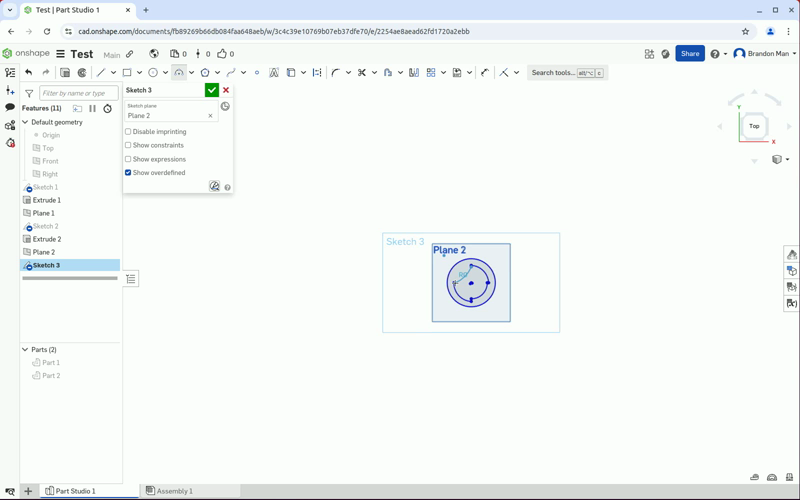
scroll(-6)
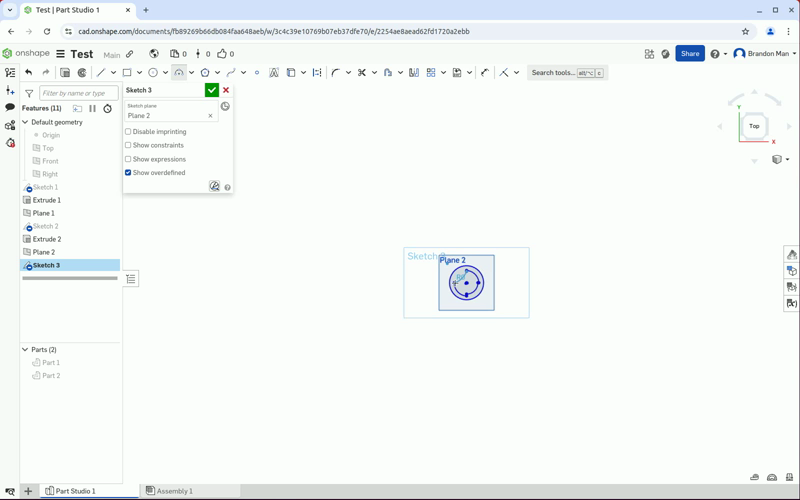
scroll(-6)
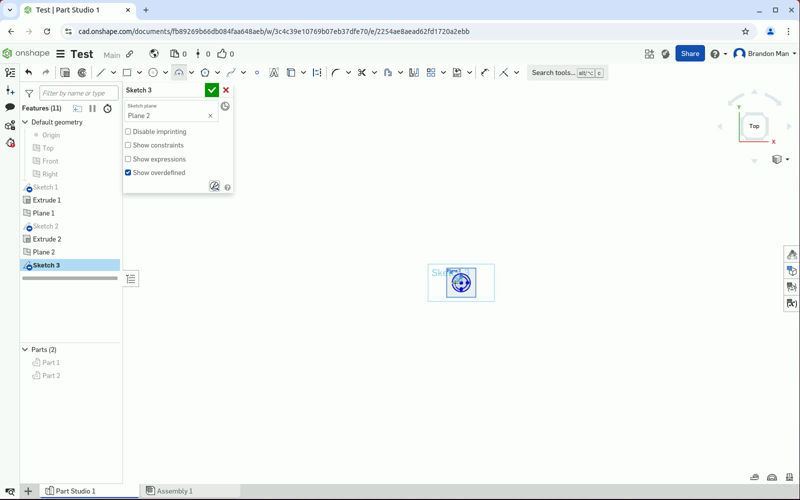
mouse_move(457, 278)
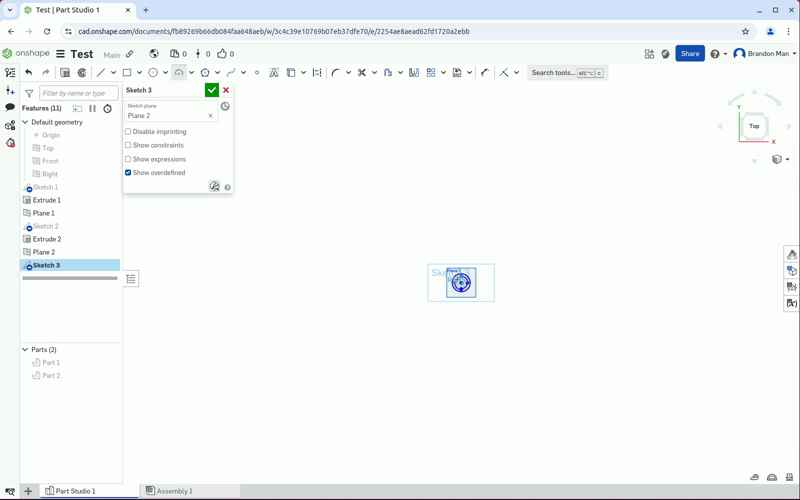
click(457, 278)
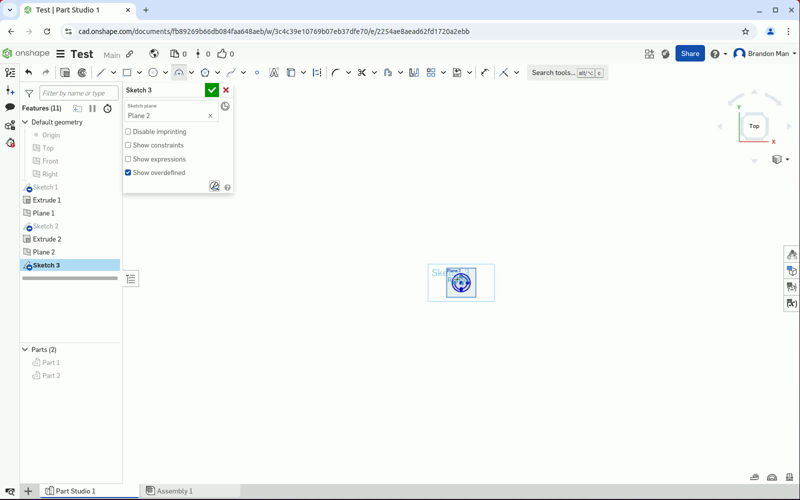
key_up(shift)
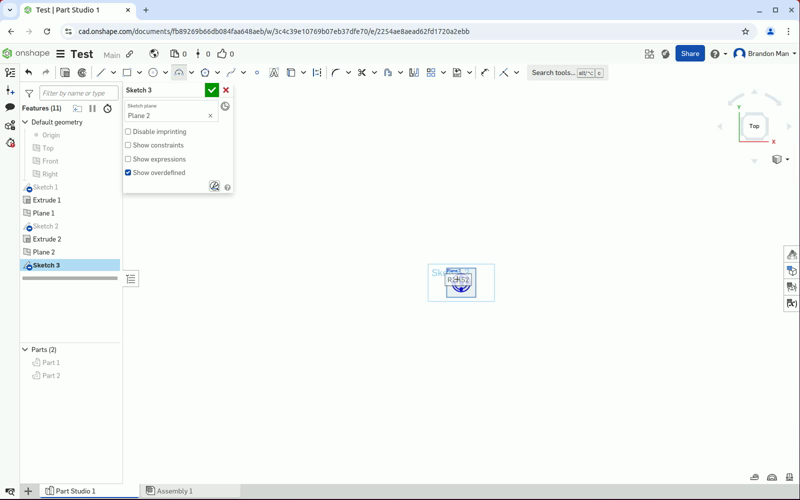
key(esc)
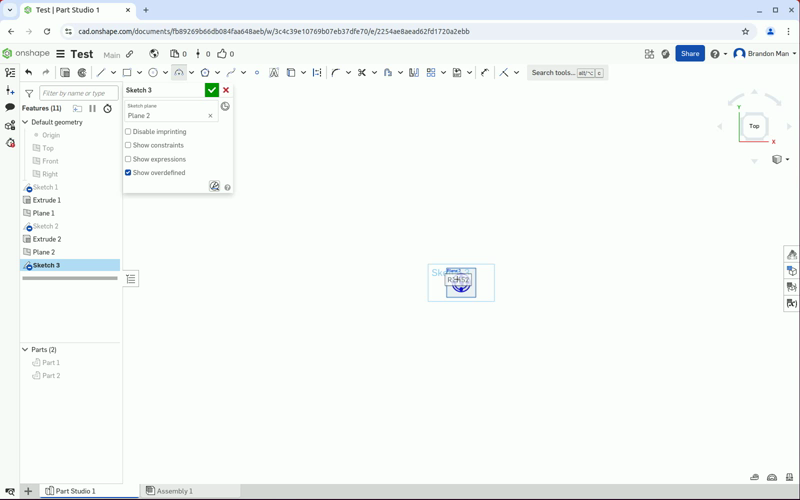
key(l)
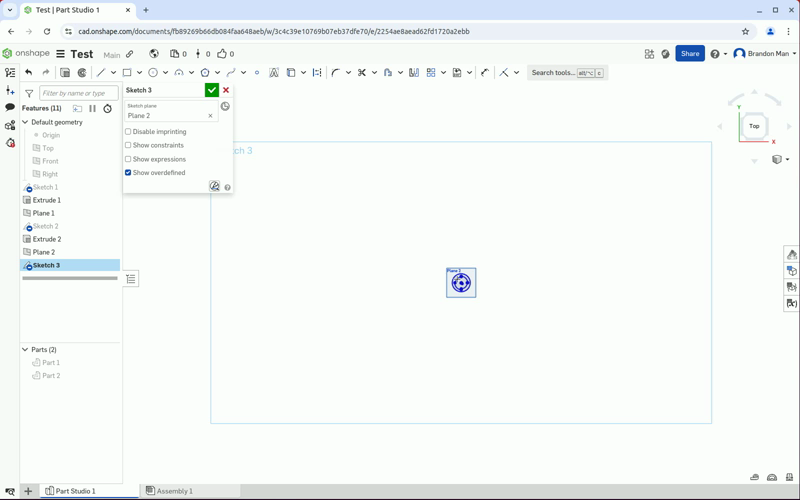
mouse_move(455, 282)
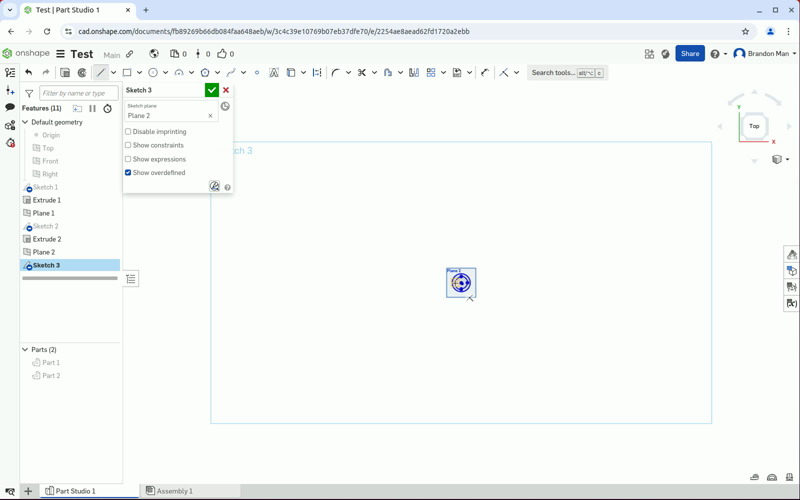
scroll(6)
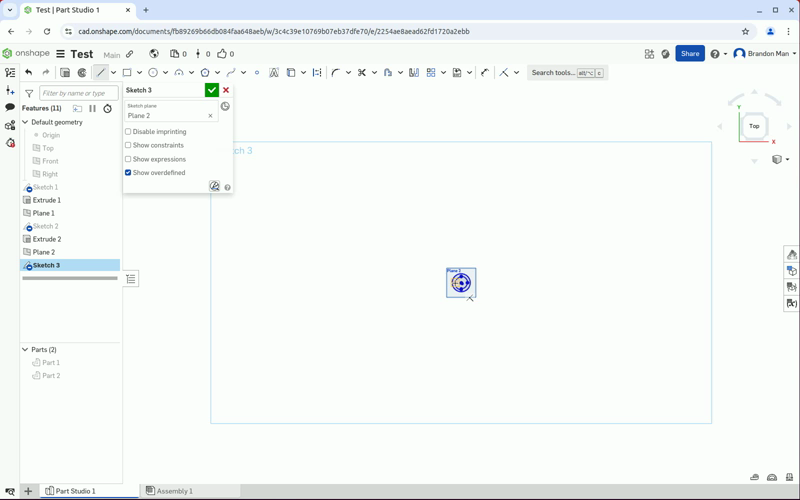
scroll(6)
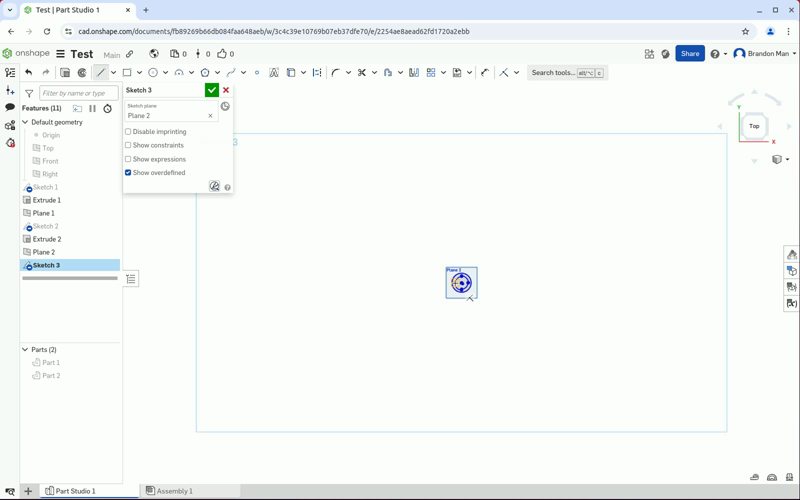
scroll(6)
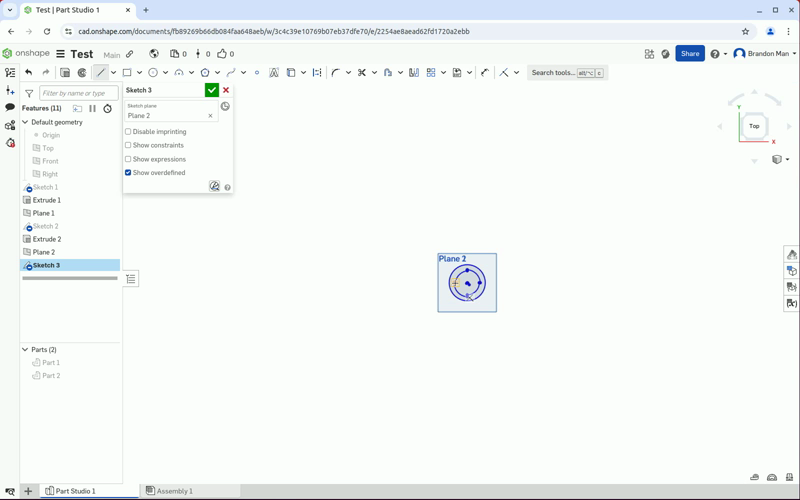
scroll(6)
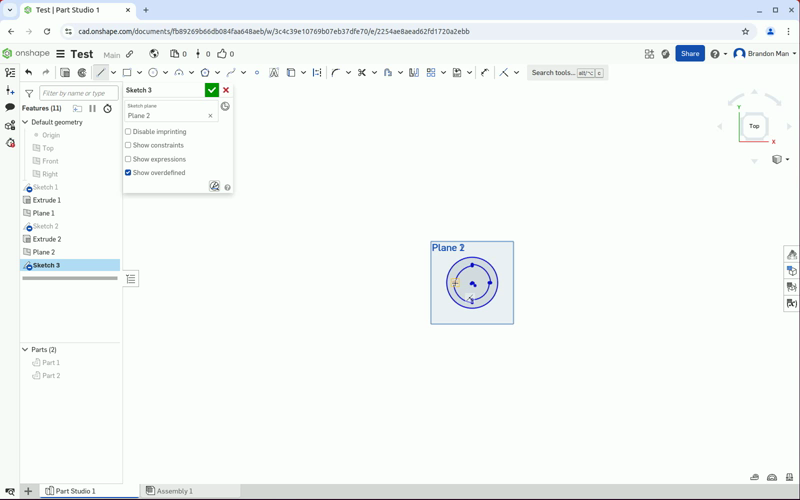
scroll(6)
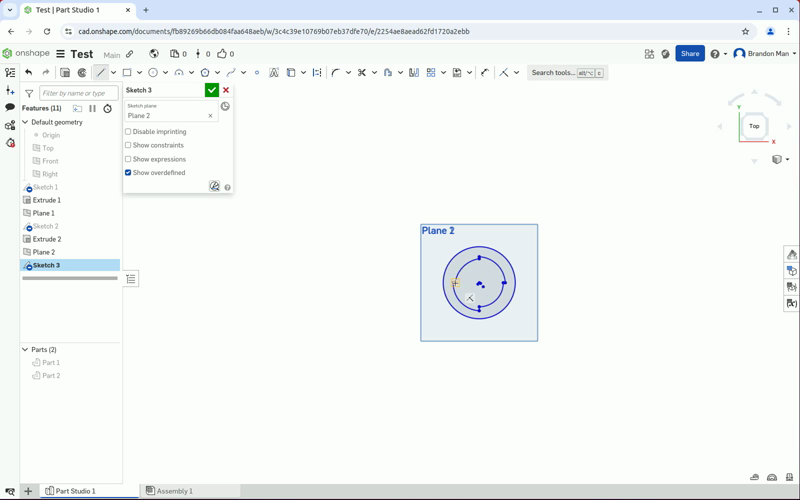
scroll(6)
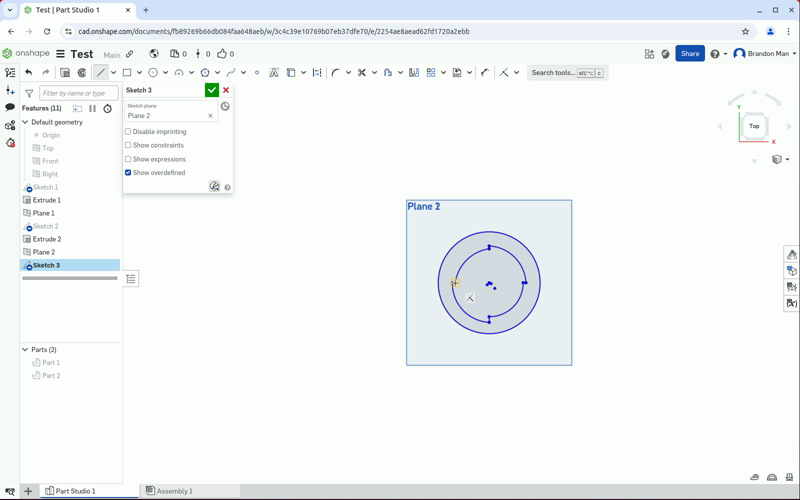
scroll(6)
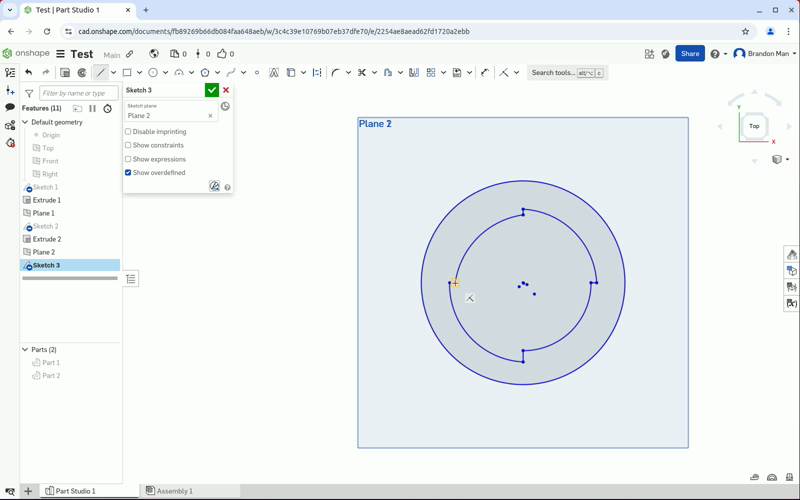
click(455, 282)
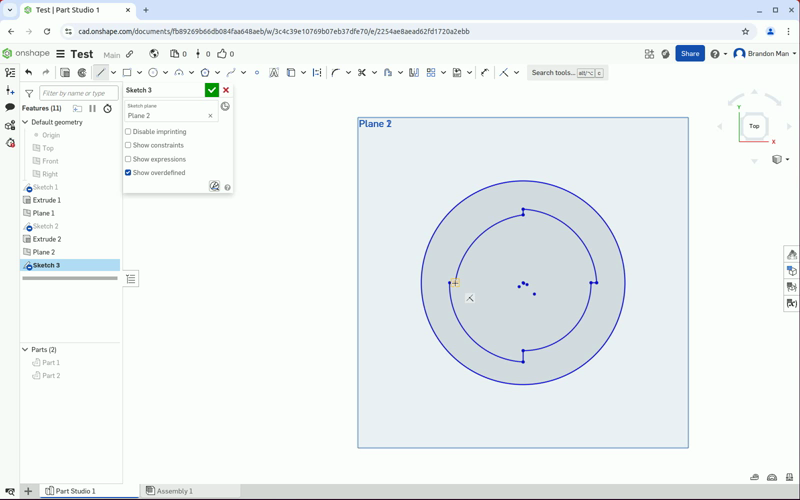
scroll(-6)
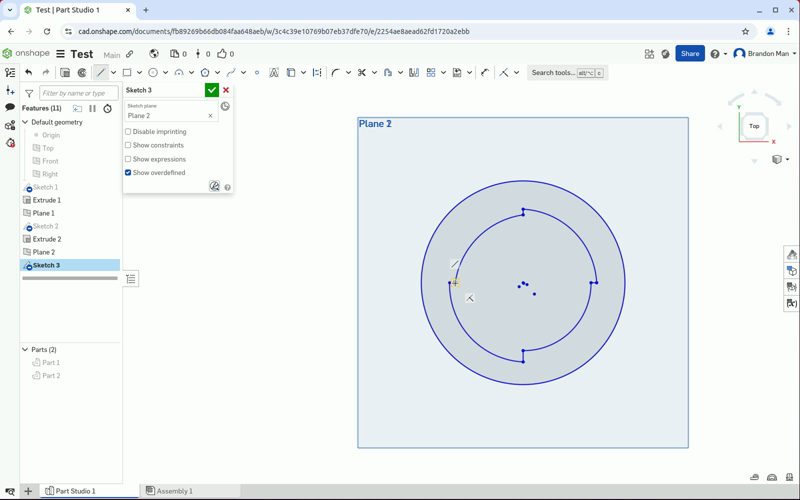
scroll(-6)
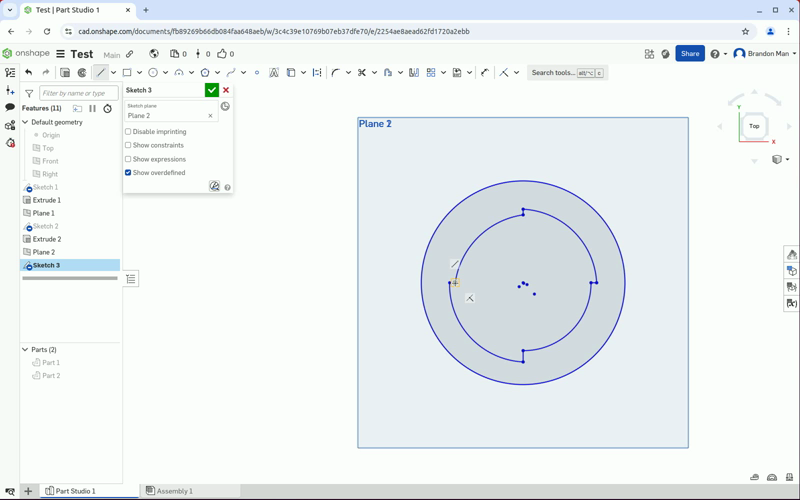
scroll(-6)
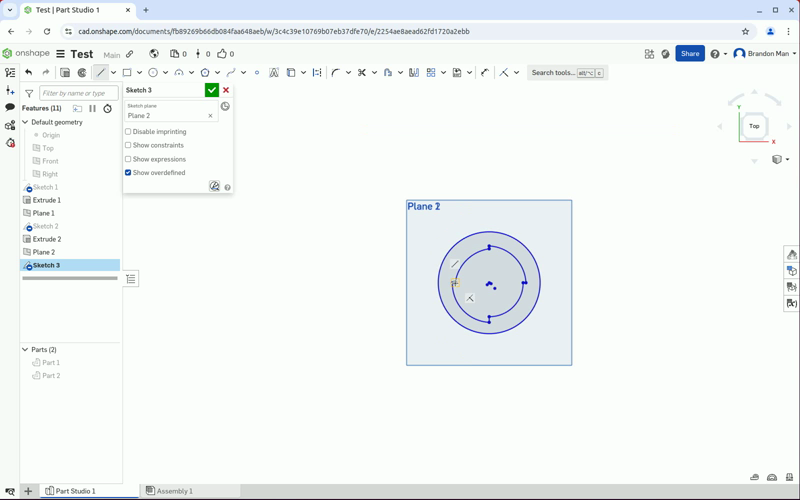
scroll(-6)
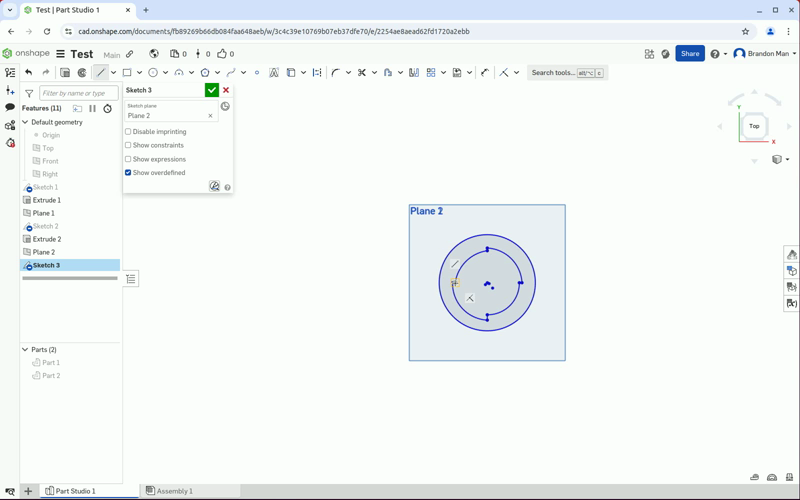
scroll(-6)
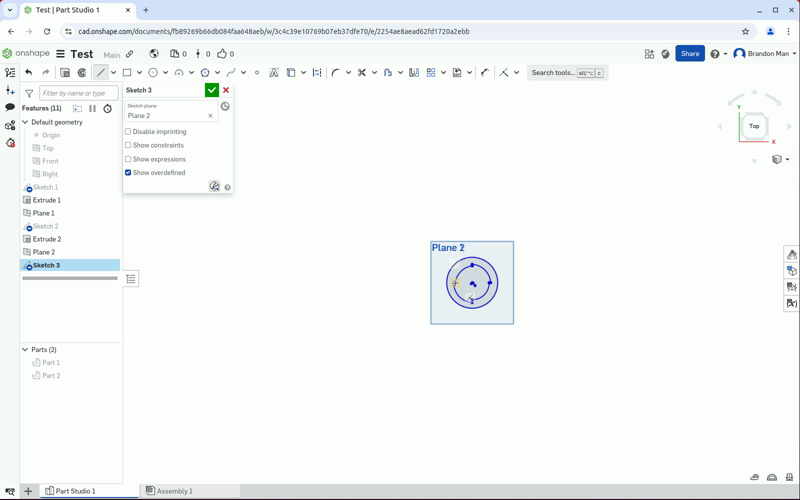
scroll(-6)
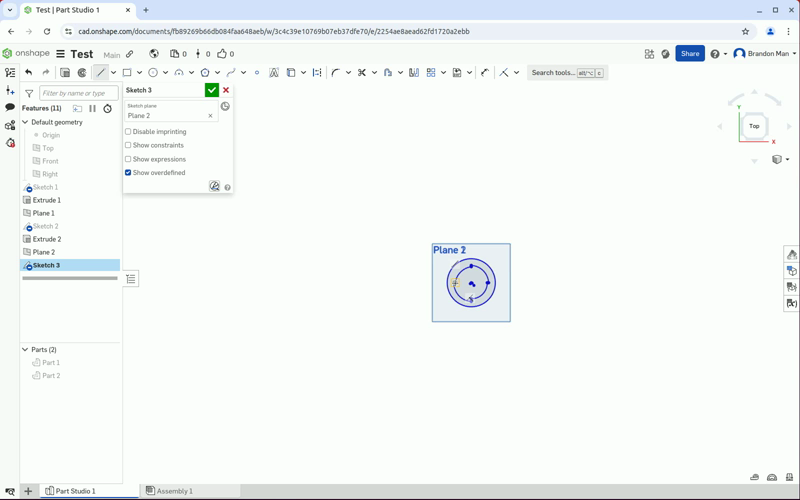
scroll(-6)
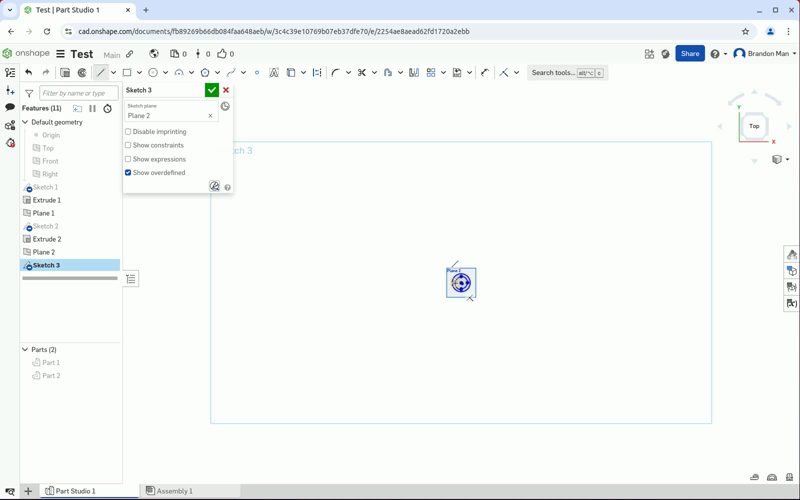
mouse_move(485, 282)
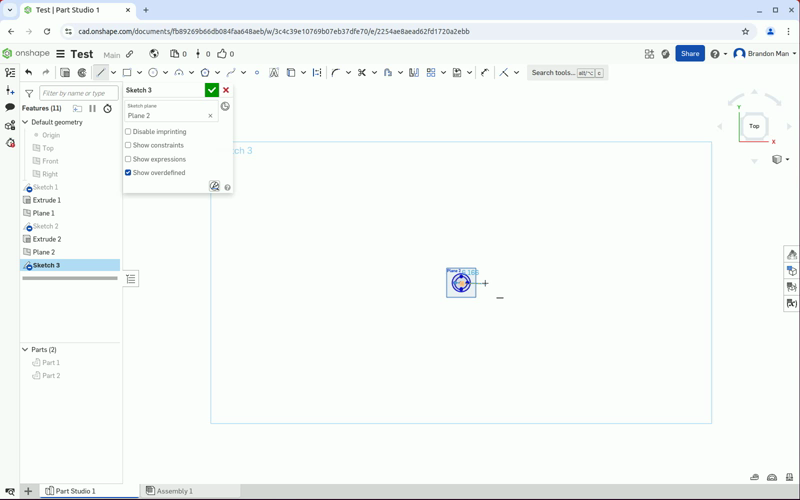
key_down(shift)
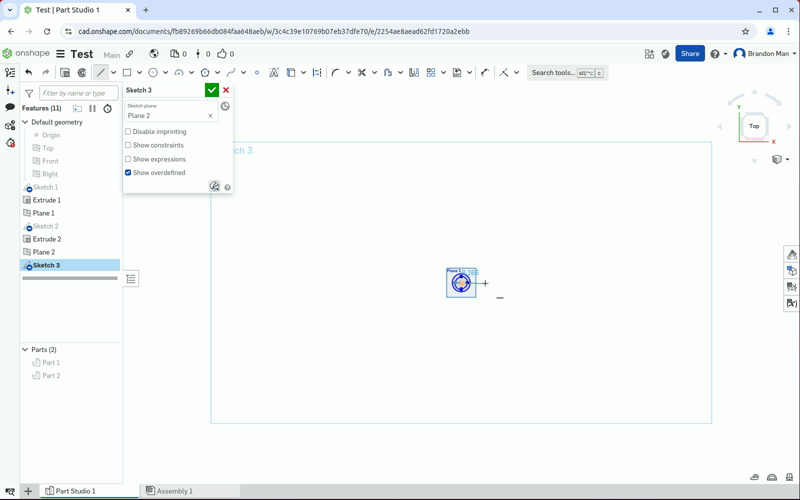
mouse_move(454, 282)
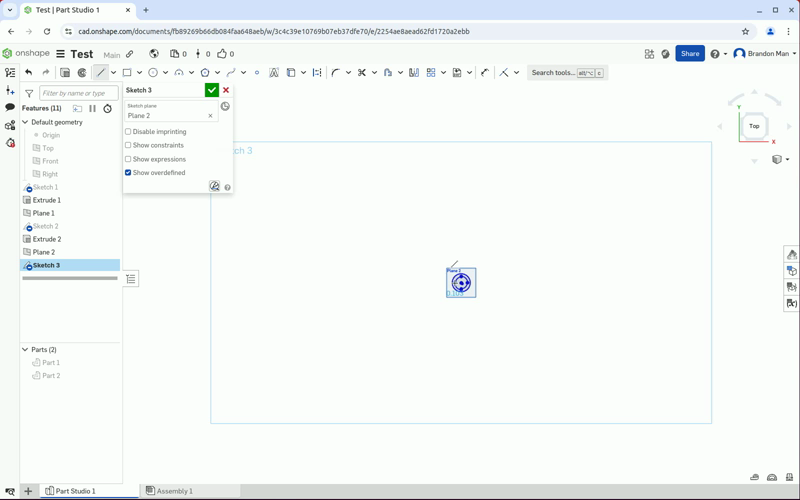
scroll(6)
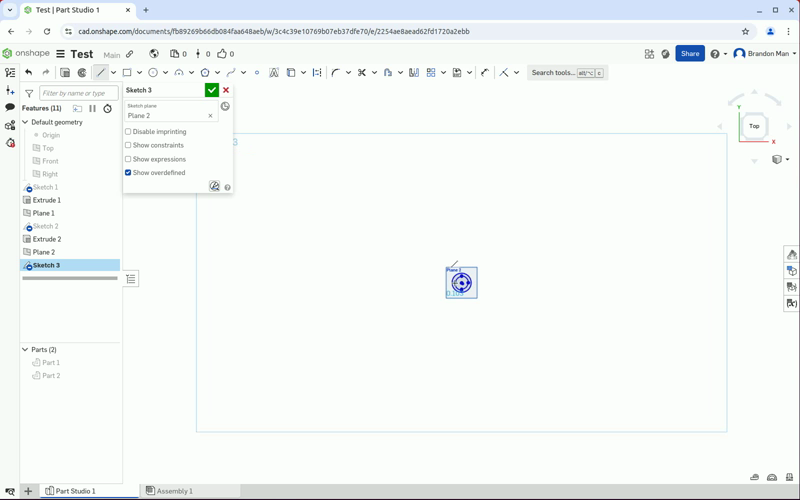
scroll(6)
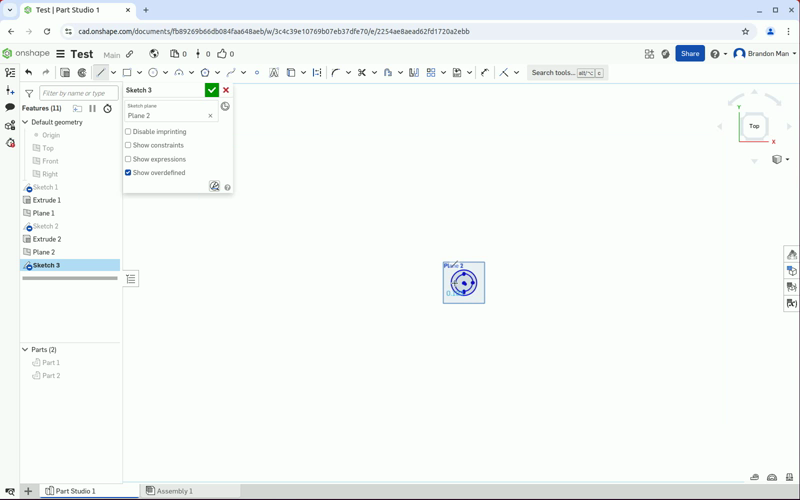
scroll(6)
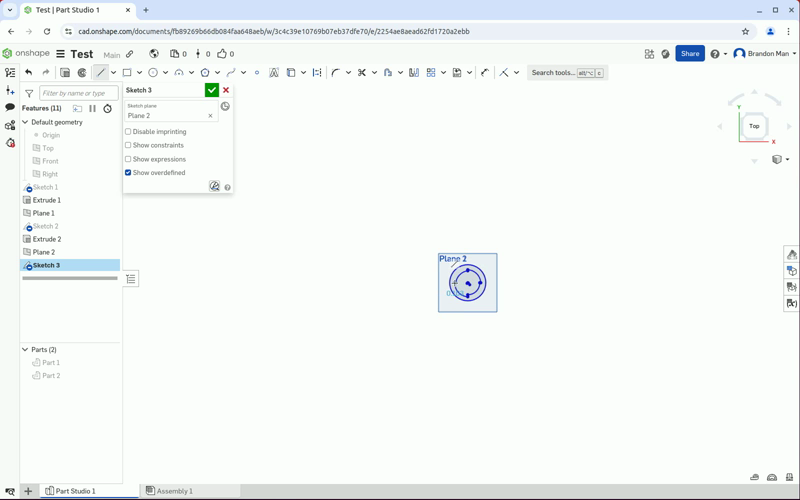
scroll(6)
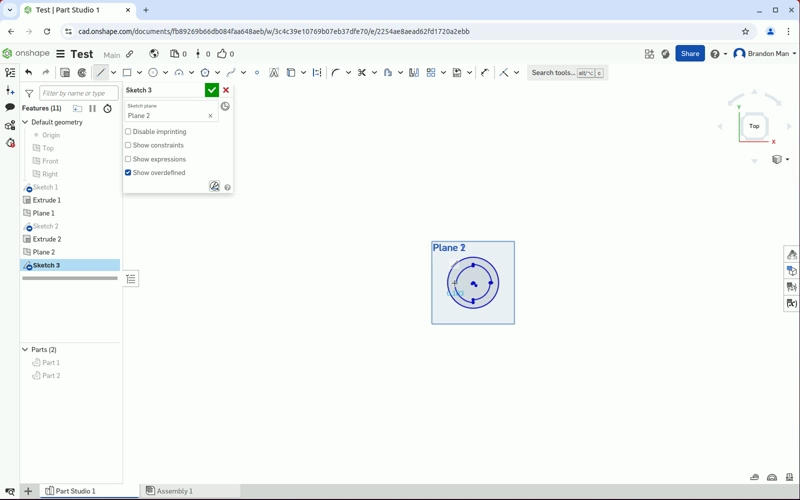
scroll(6)
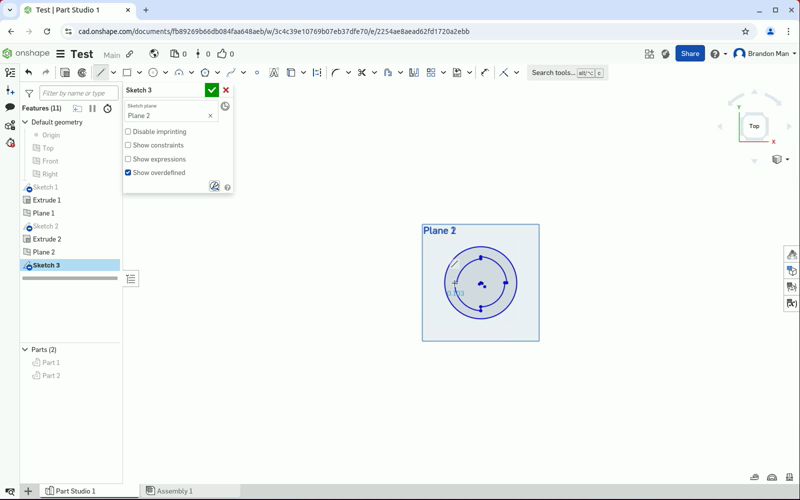
scroll(6)
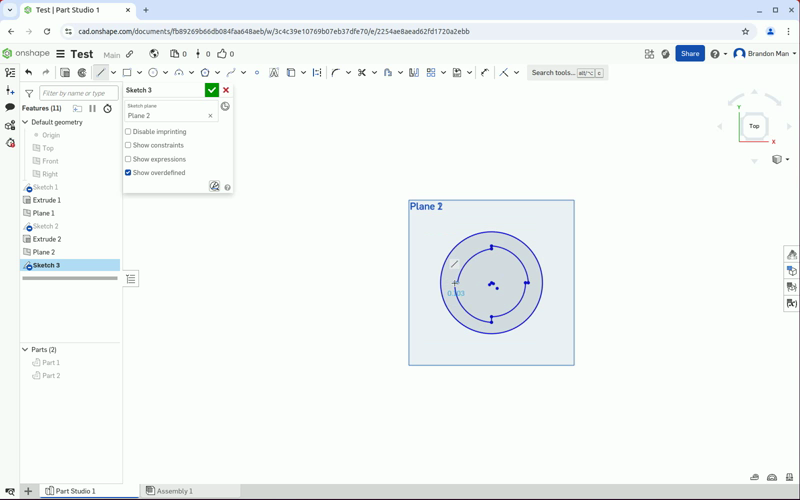
scroll(6)
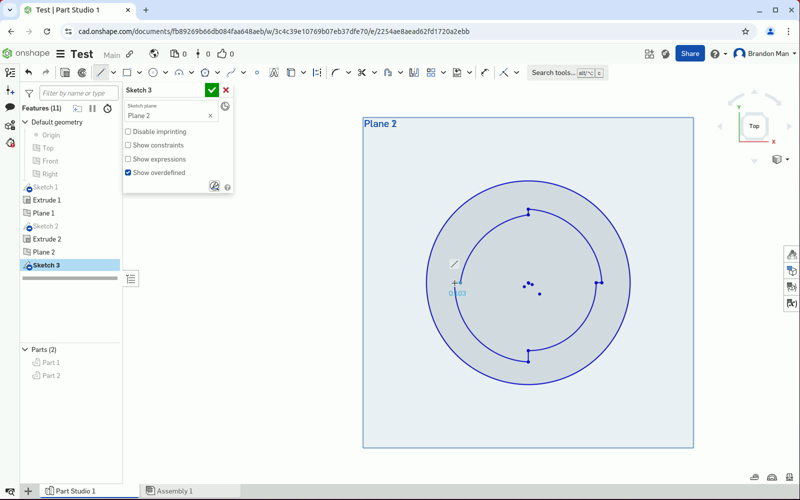
key_up(shift)
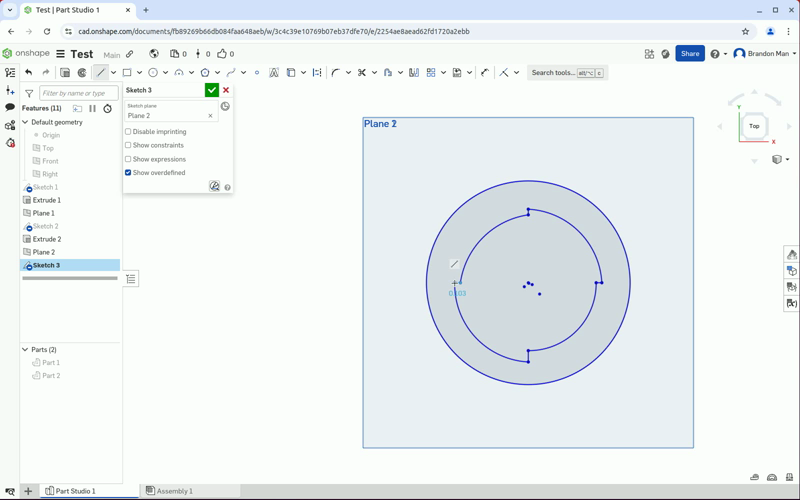
click(454, 282)
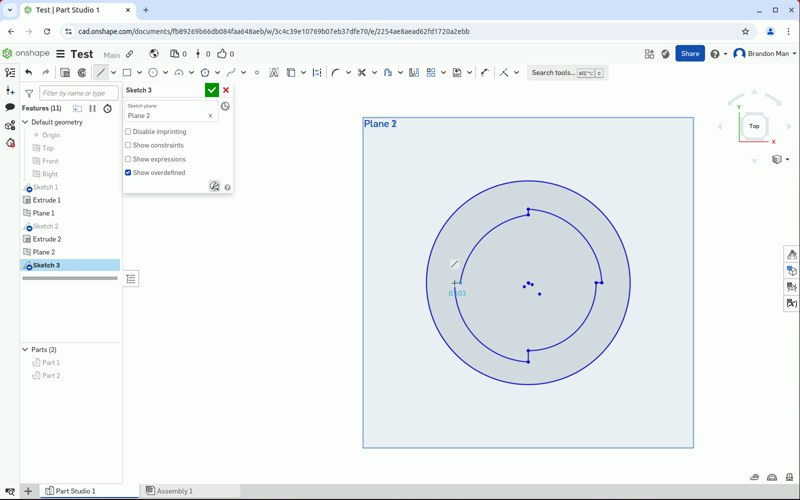
scroll(-6)
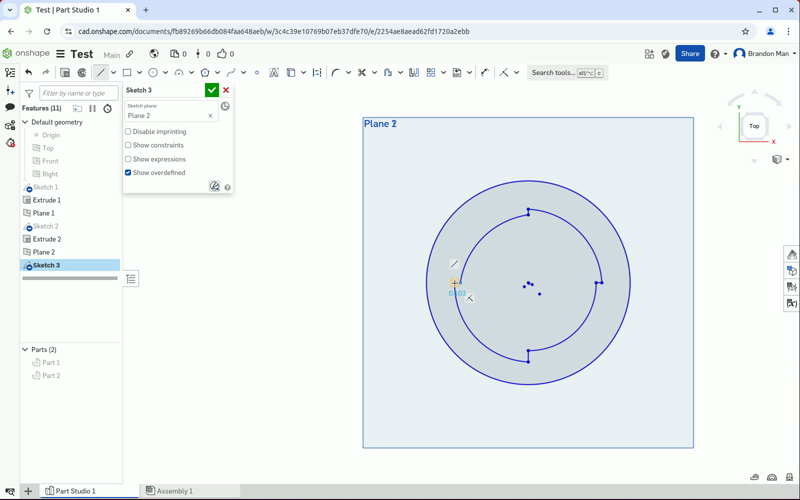
scroll(-6)
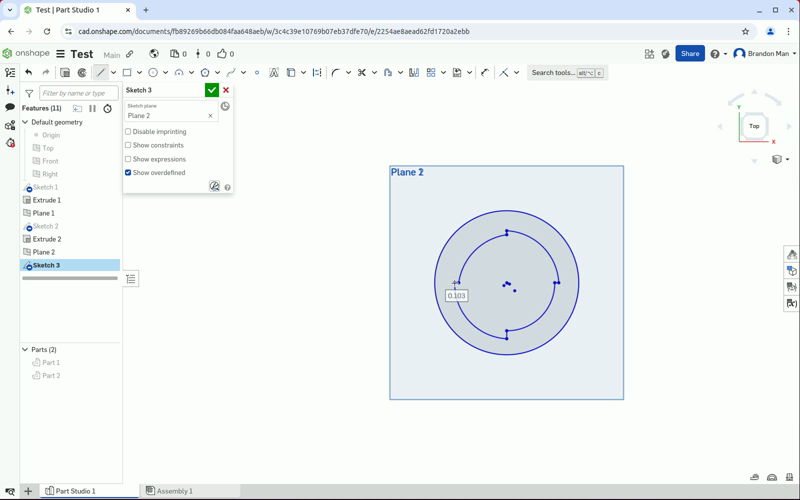
scroll(-6)
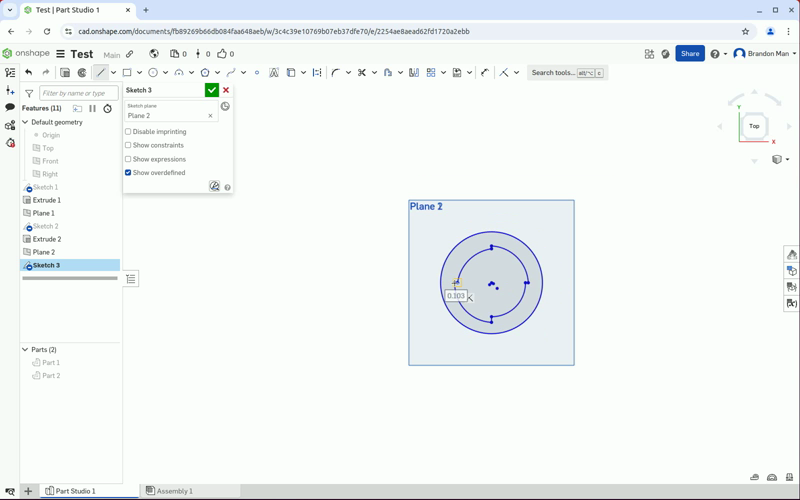
scroll(-6)
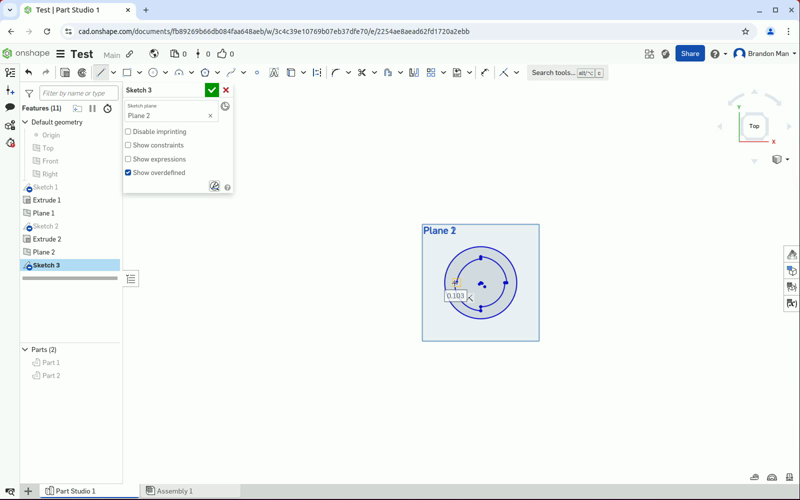
scroll(-6)
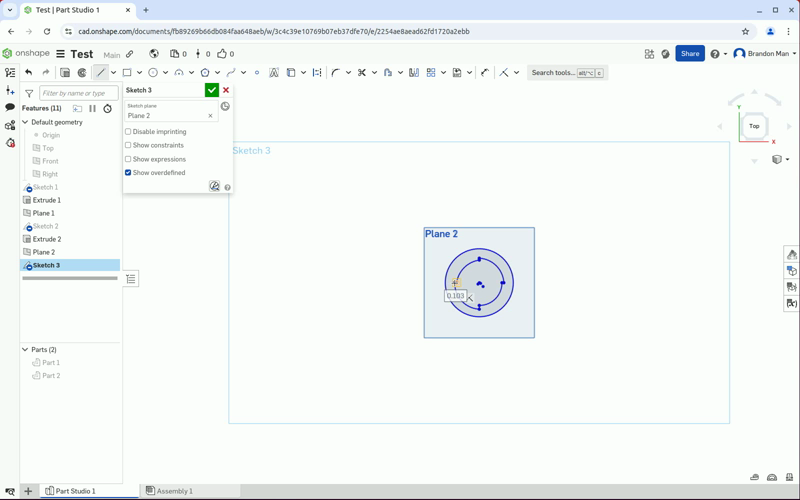
scroll(-6)
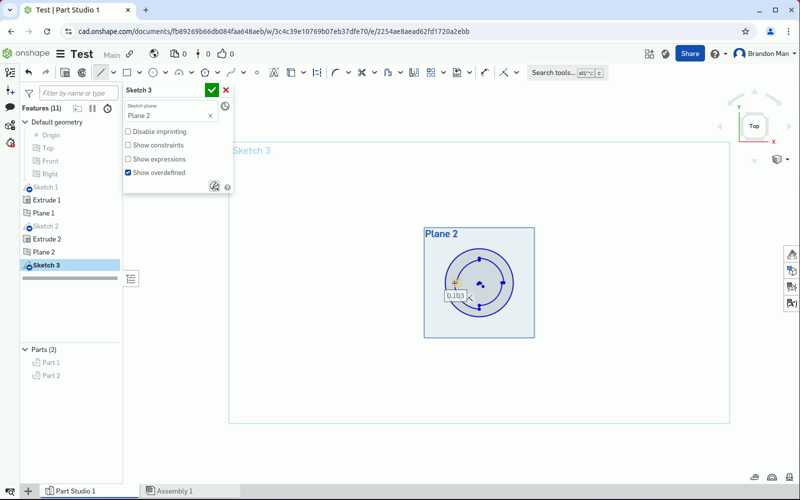
scroll(-6)
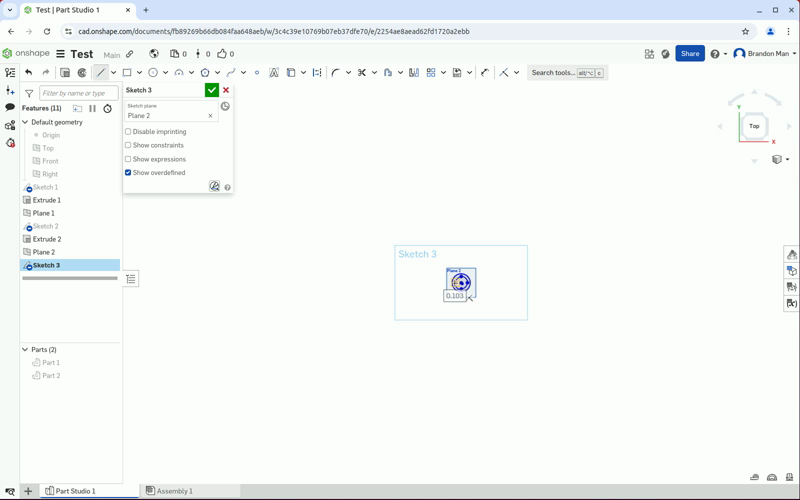
key(esc)
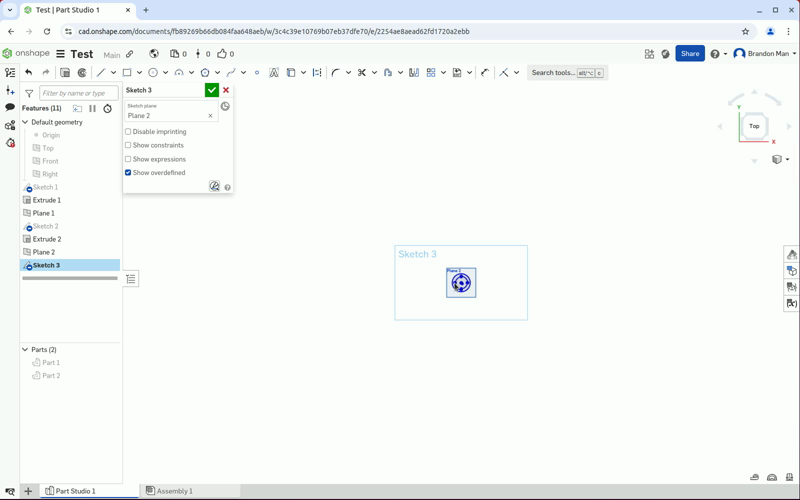
mouse_move(468, 284)
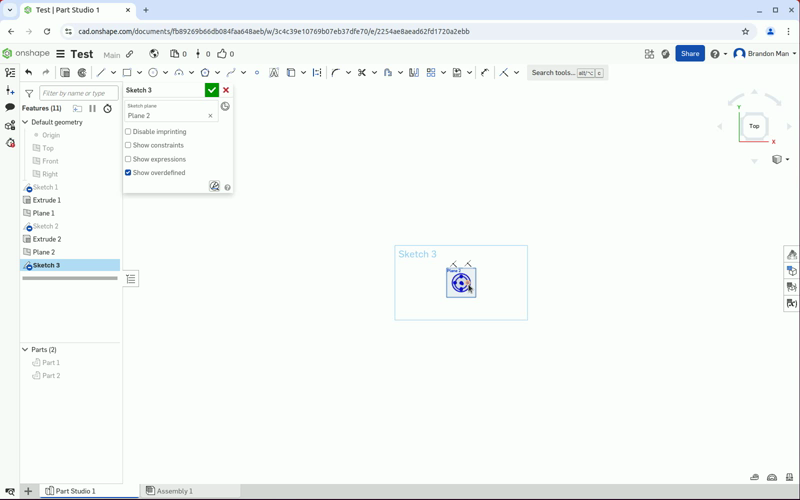
scroll(6)
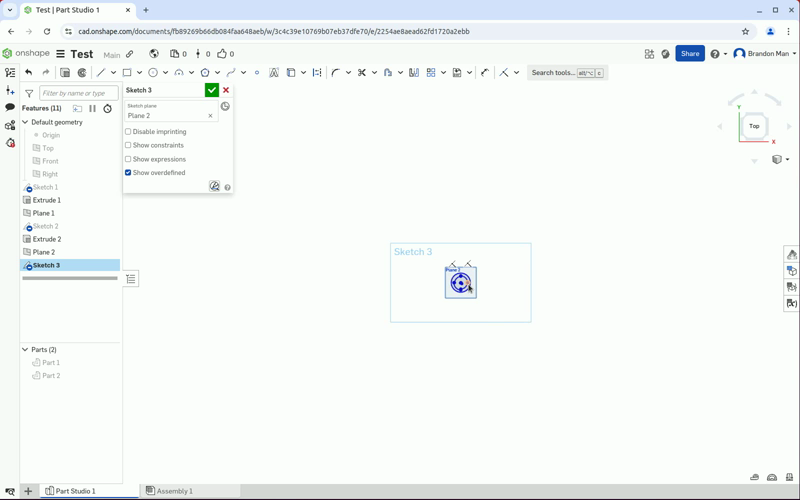
scroll(6)
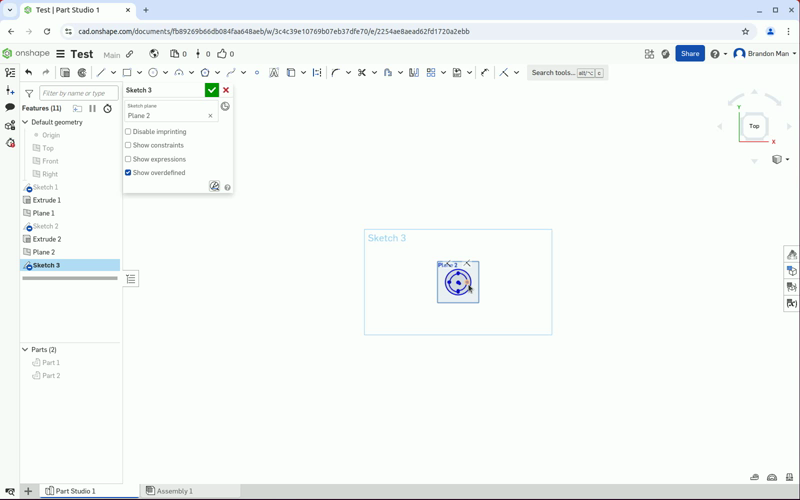
scroll(6)
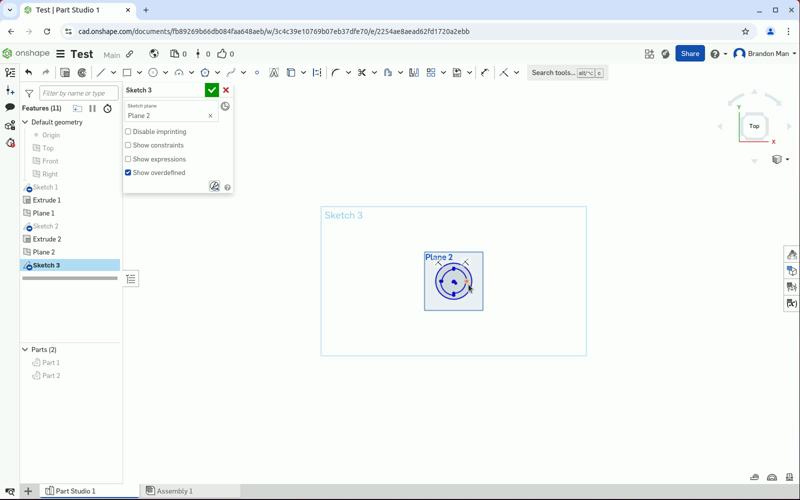
scroll(6)
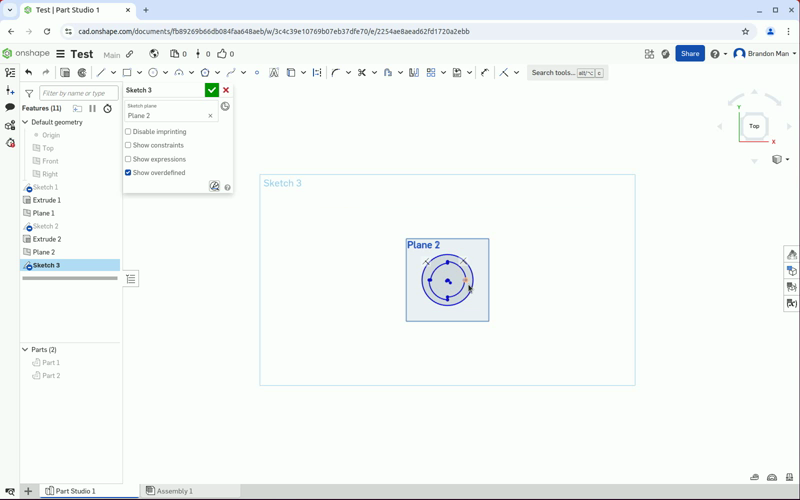
scroll(6)
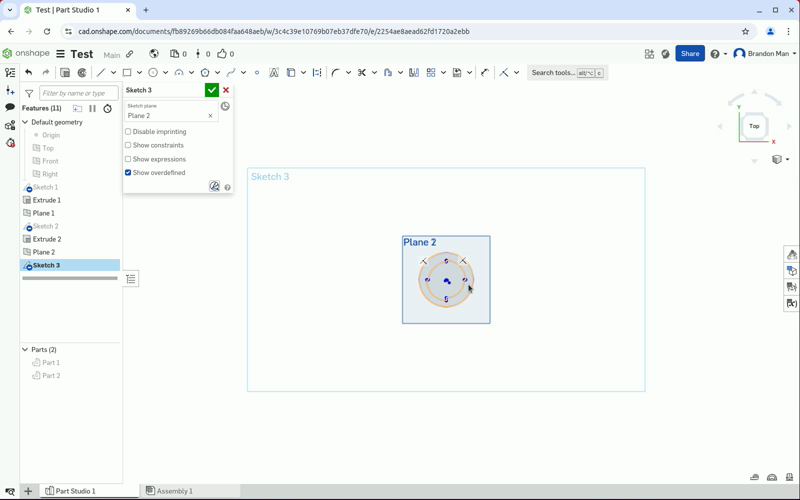
scroll(6)
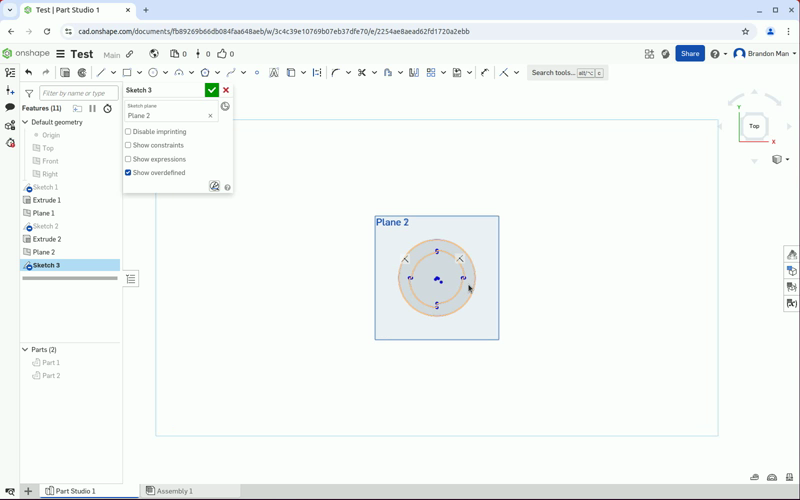
scroll(6)
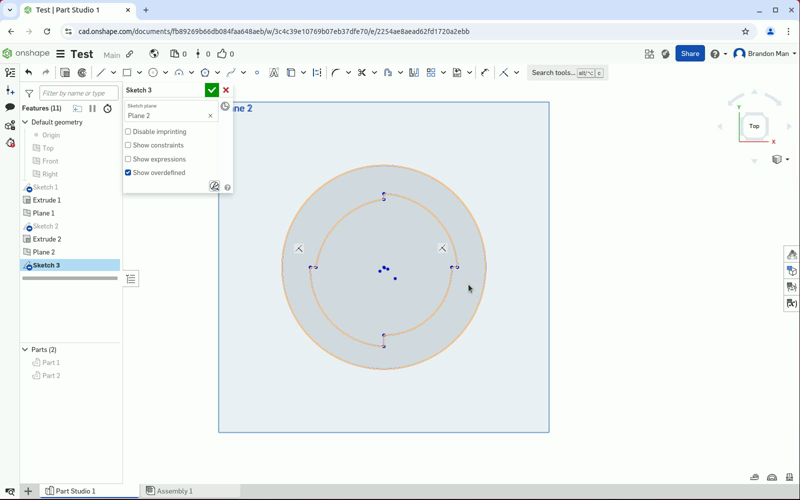
click(468, 284)
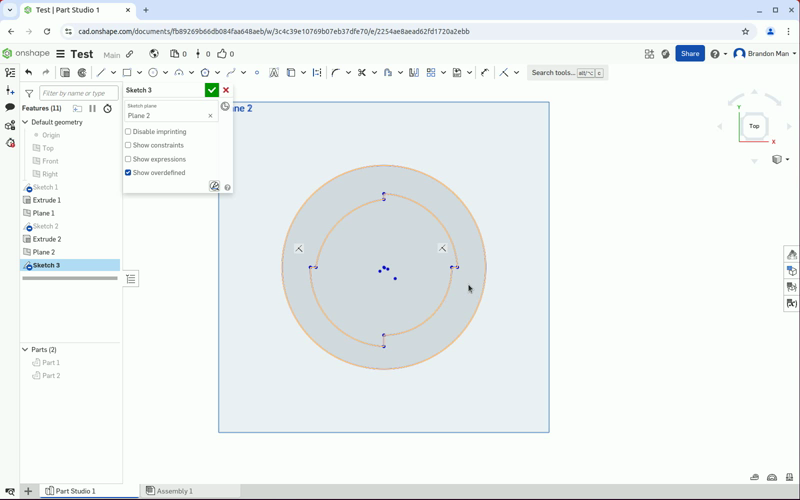
scroll(-6)
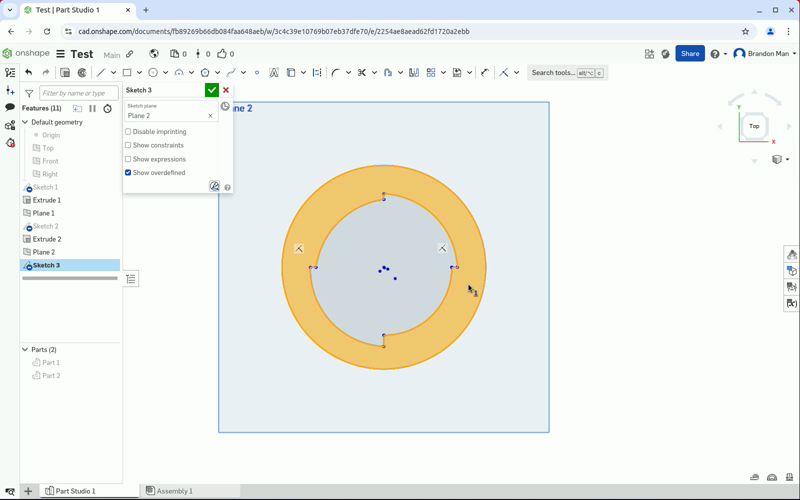
scroll(-6)
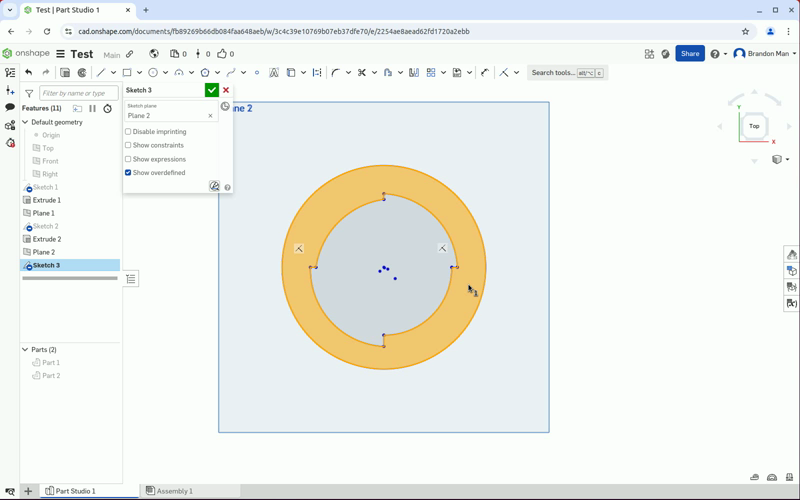
scroll(-6)
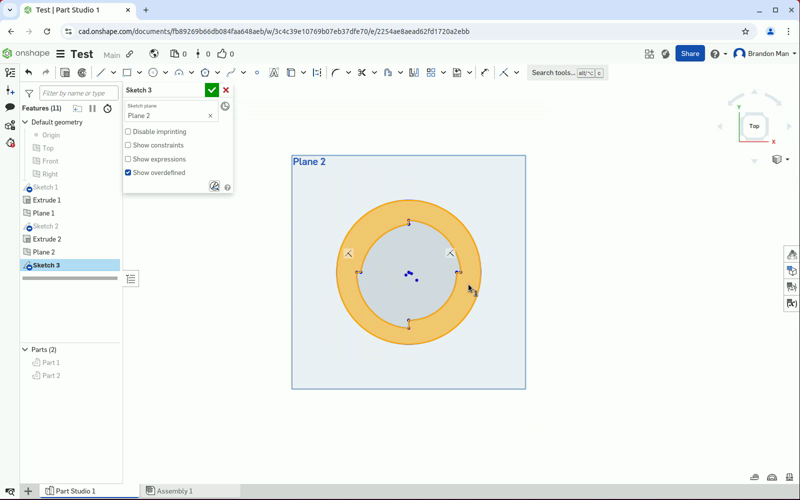
scroll(-6)
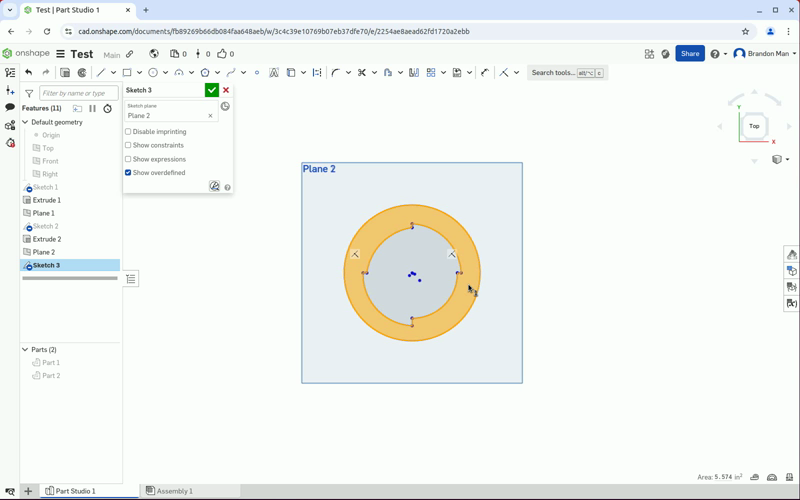
scroll(-6)
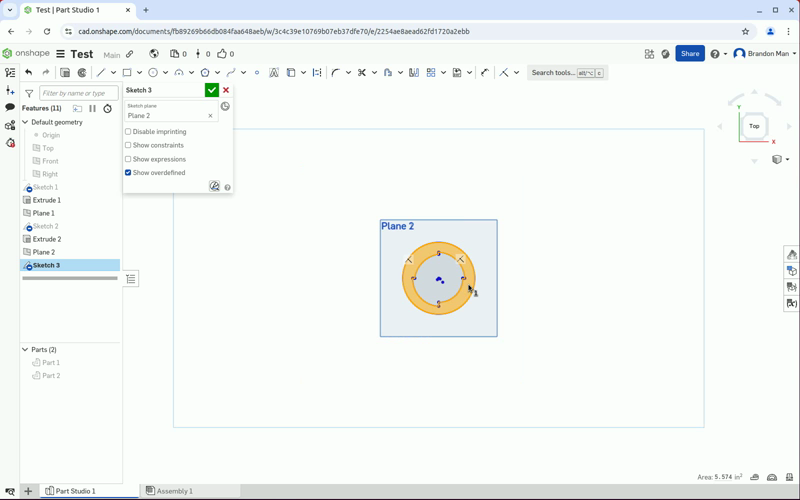
scroll(-6)
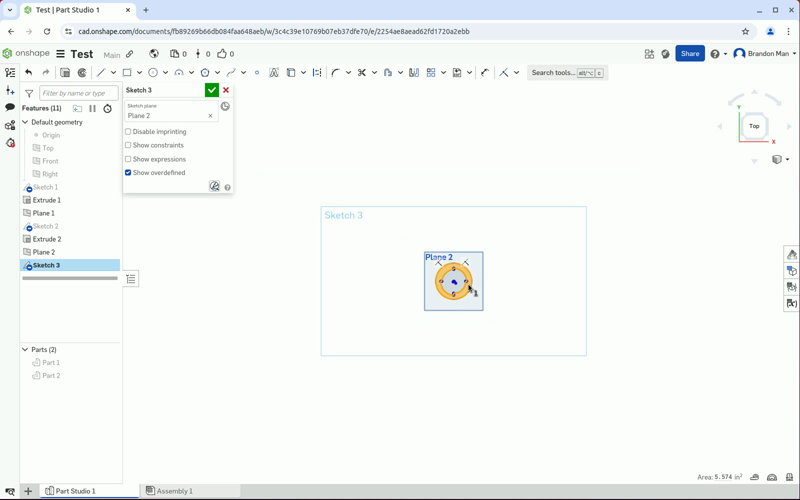
scroll(-6)
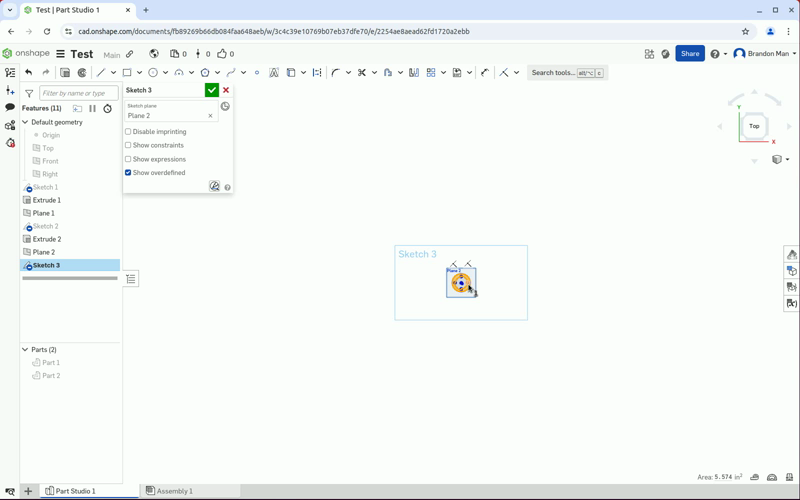
mouse_move(73, 352)
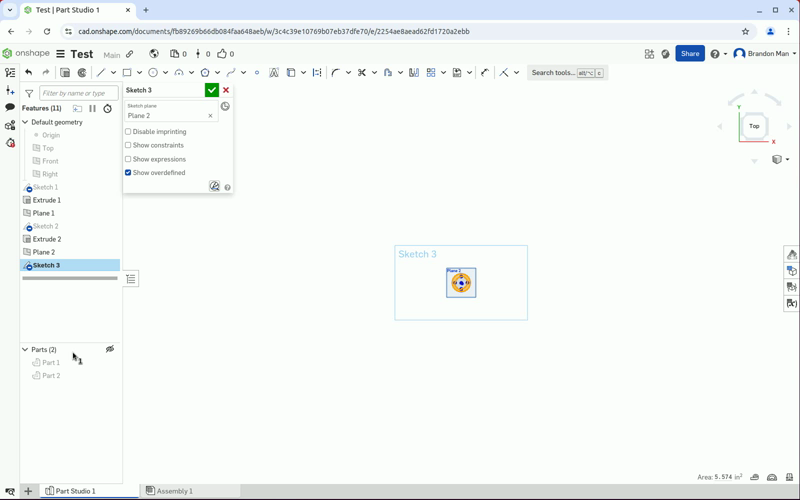
key(shift+y)
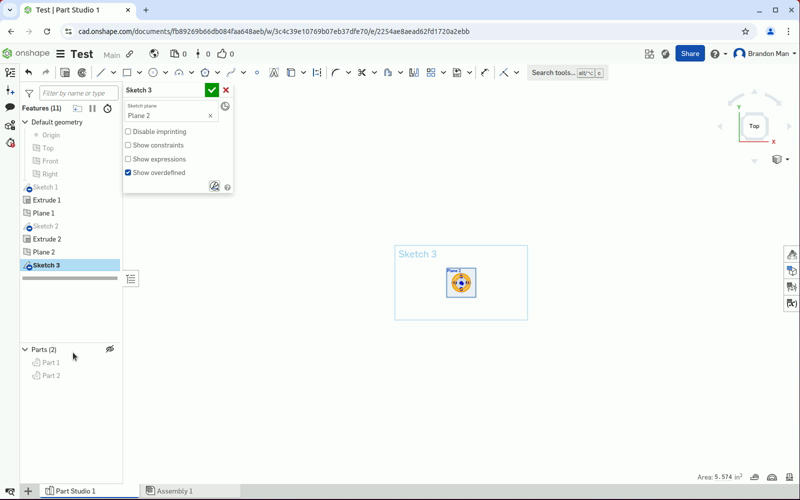
key(shift+e)
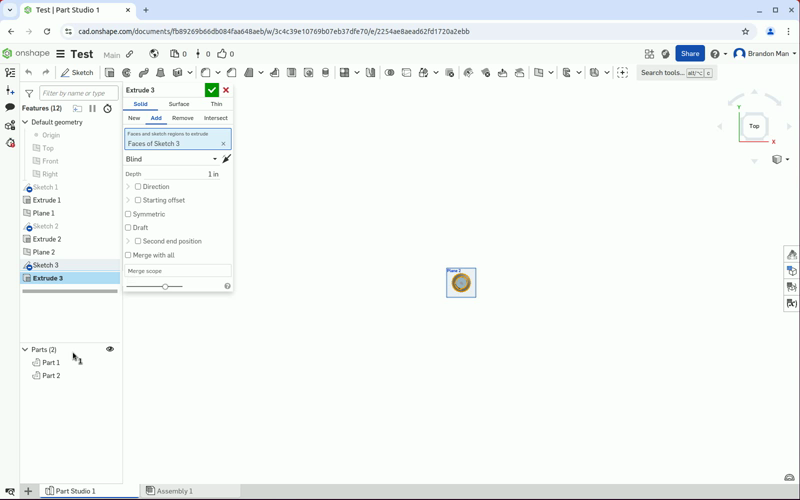
mouse_move(143, 106)
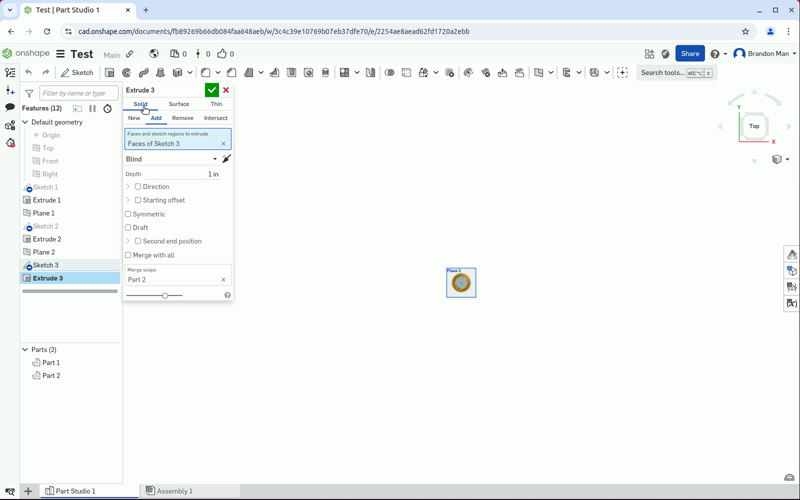
click(143, 106)
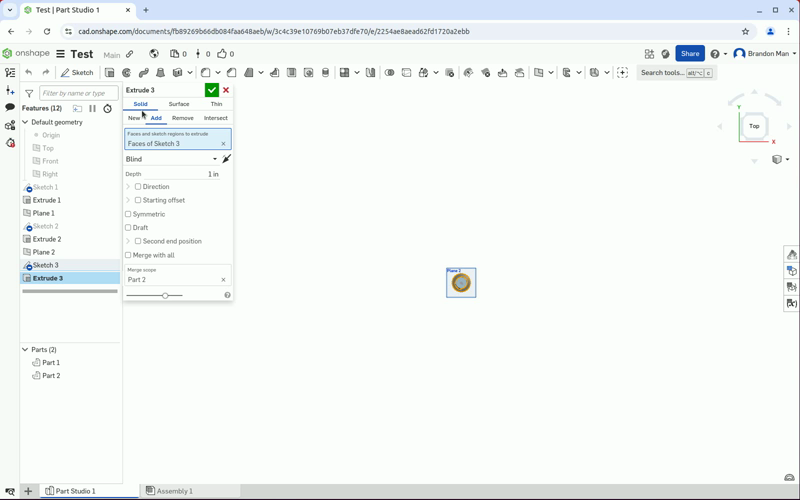
mouse_move(137, 120)
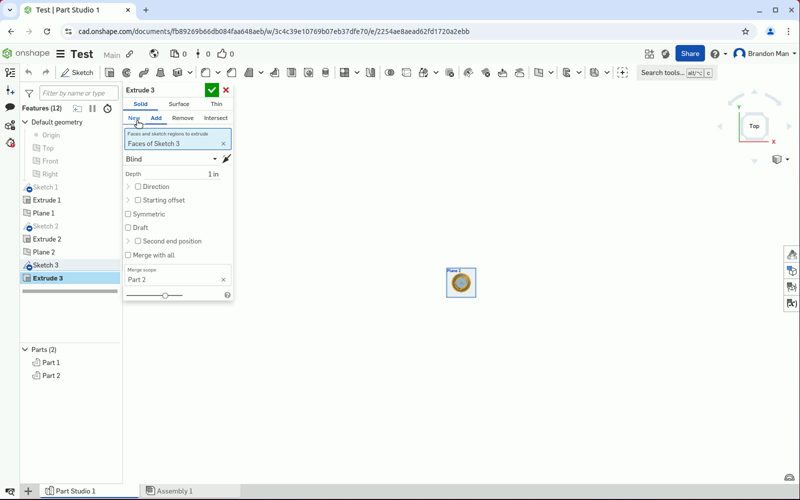
click(137, 120)
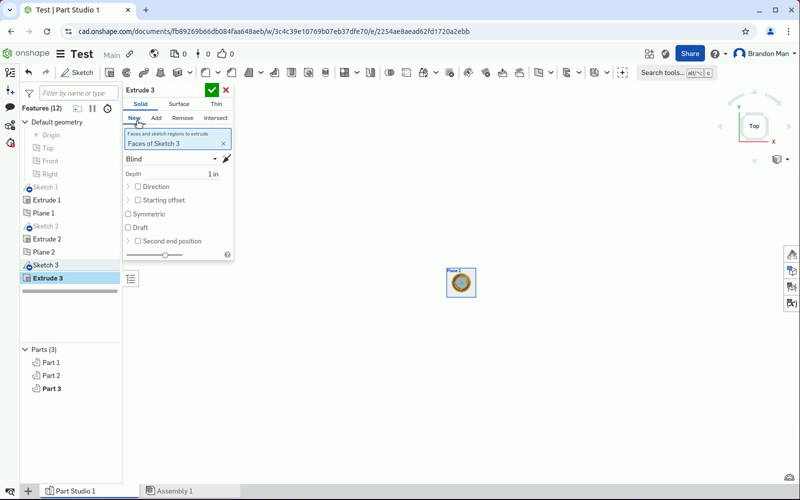
key(tab, 4)
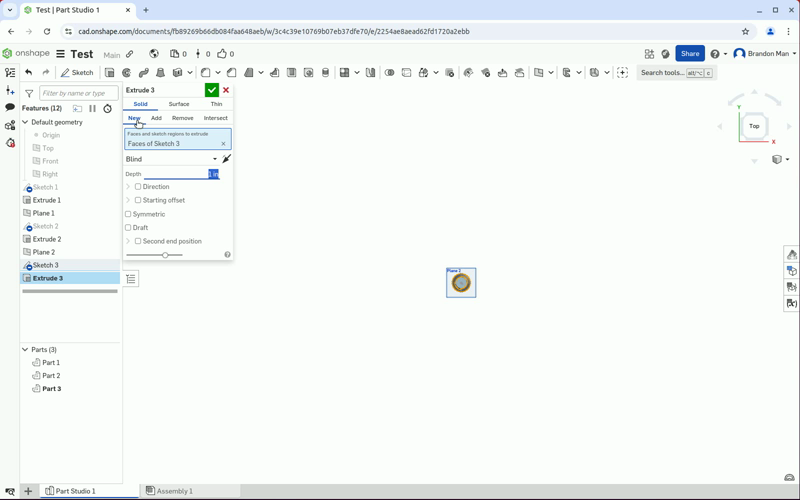
text(0.241)
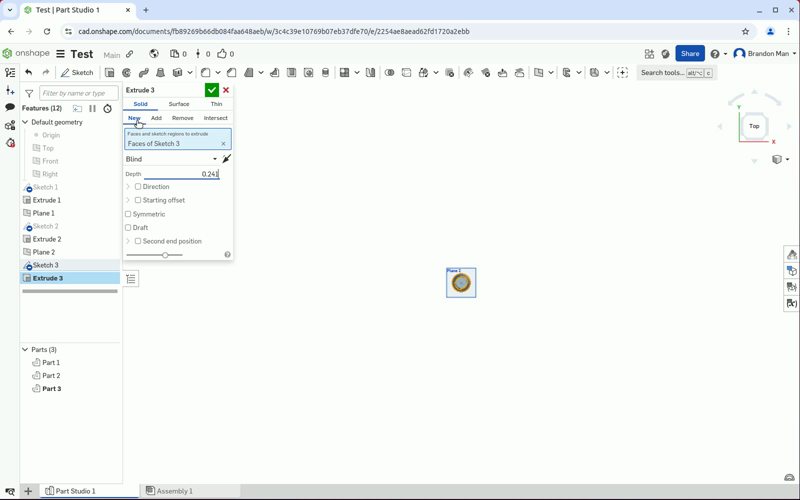
key(enter)
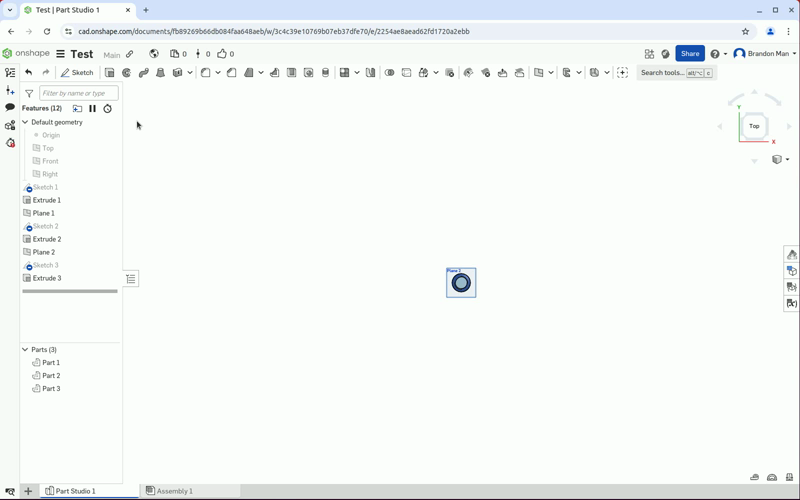
key(shift+h)
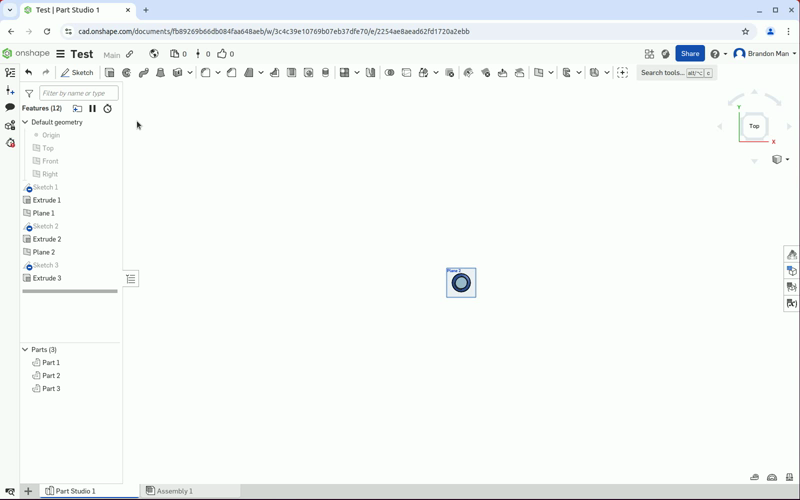
key(shift+h)
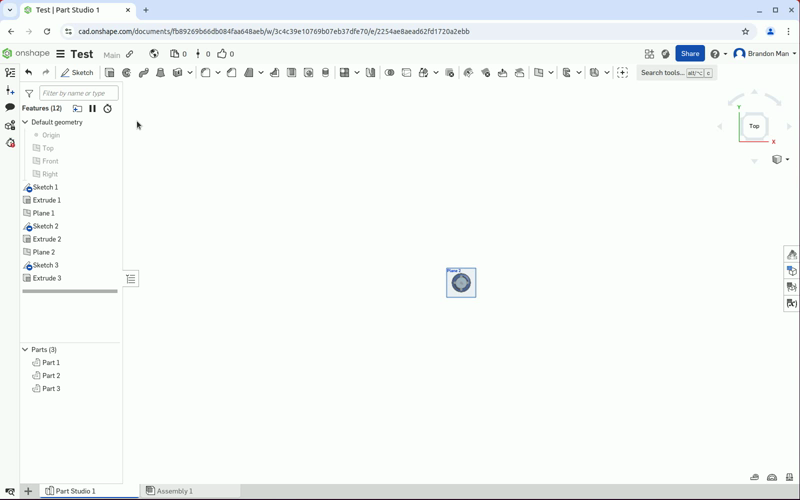
key(shift+7)
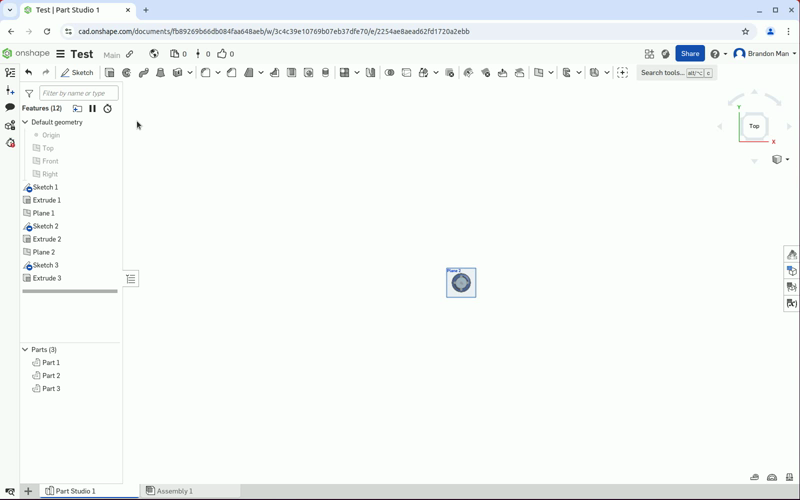
key(up, 3)
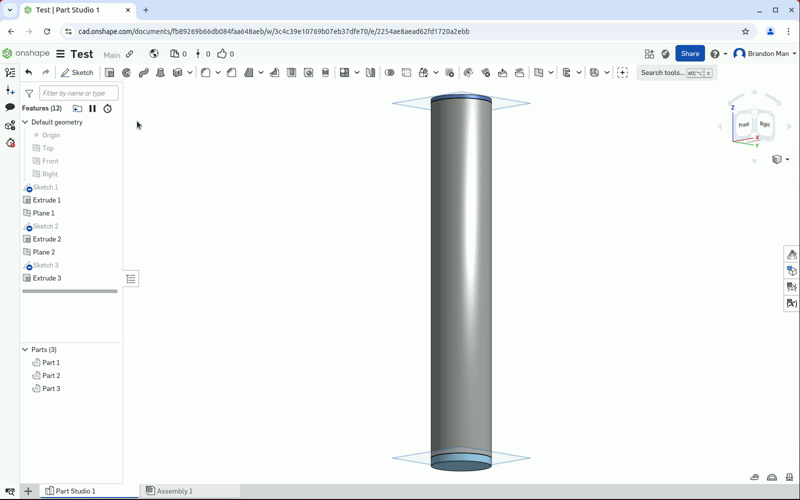
key(left, 3)
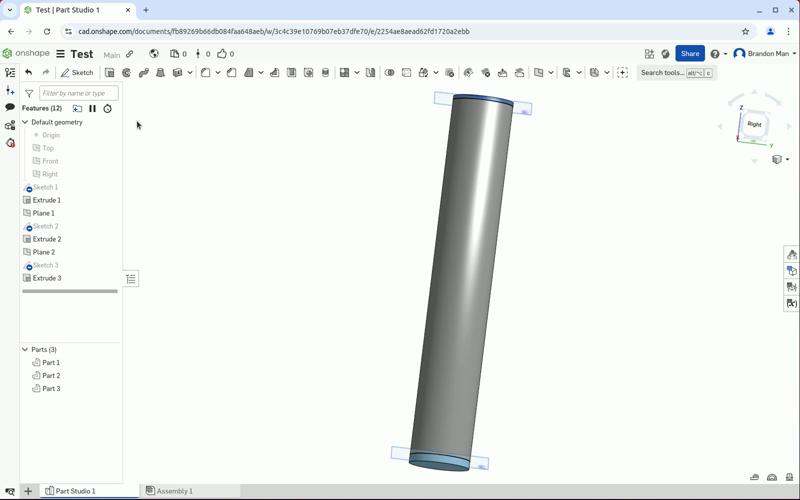
key(right, 3)
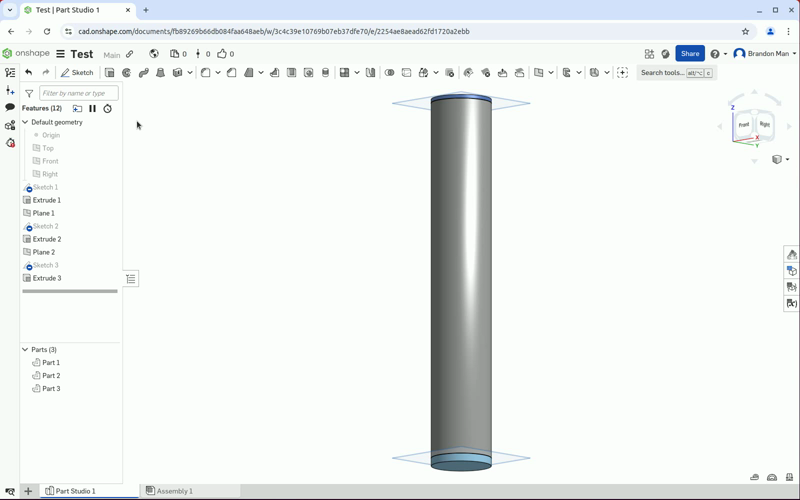
key(down, 3)
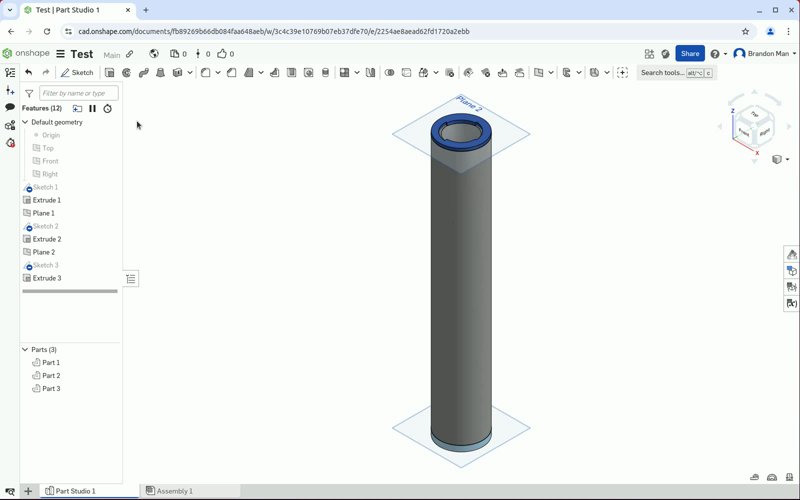
mouse_move(73, 189)
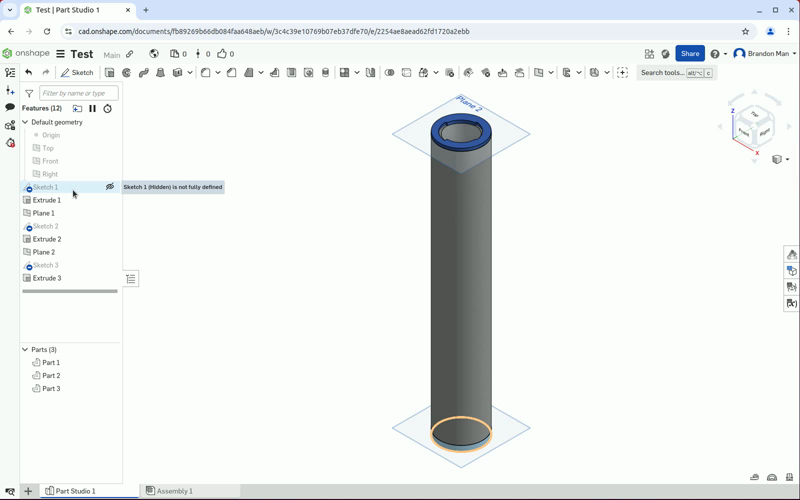
click(73, 189)